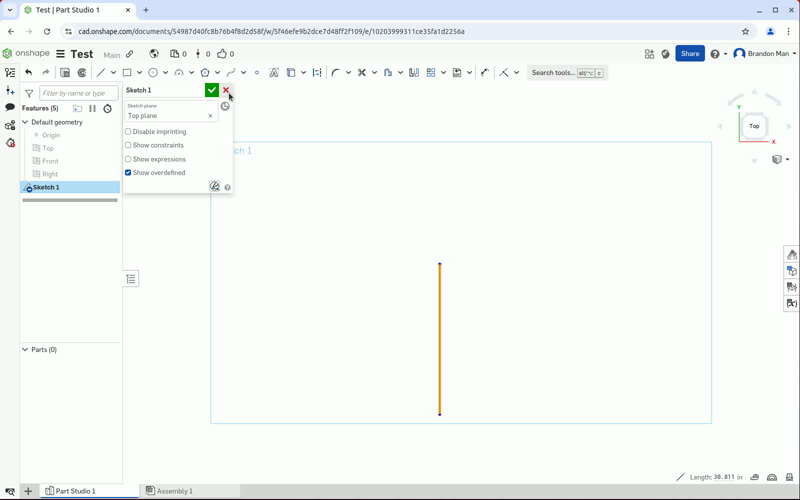
key(shift+h)
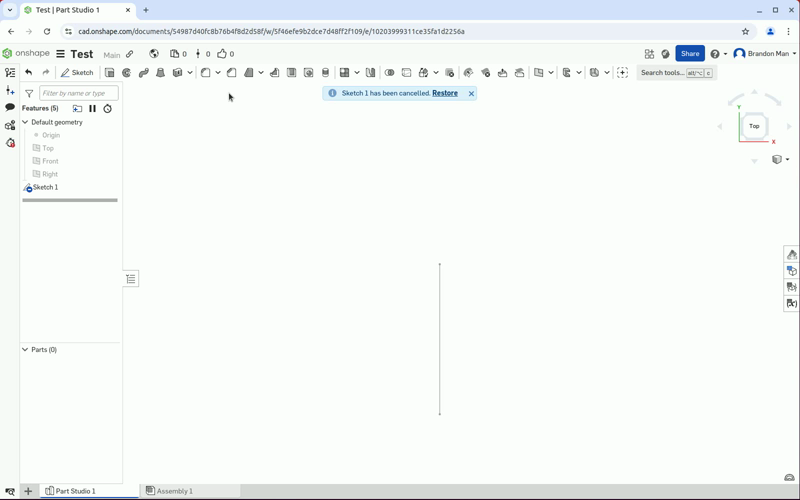
mouse_move(73, 352)
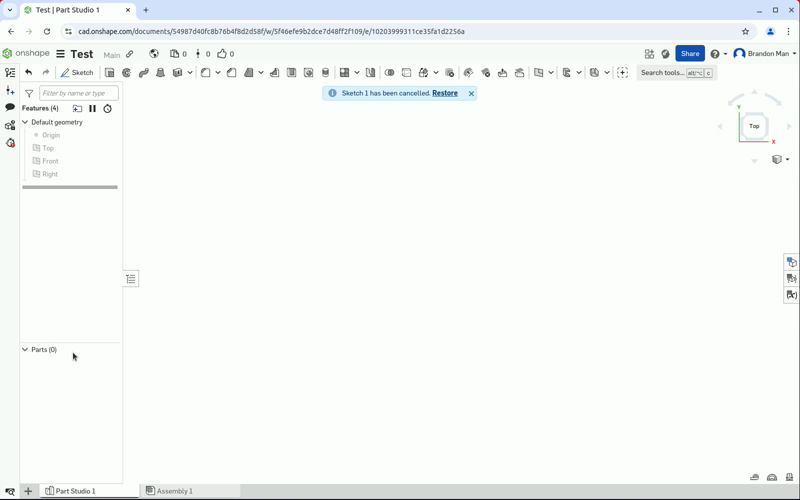
key(y)
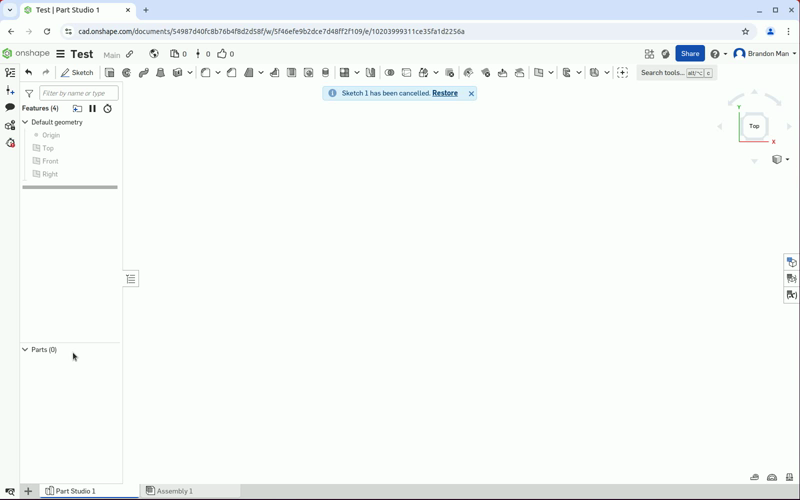
key(shift+p)
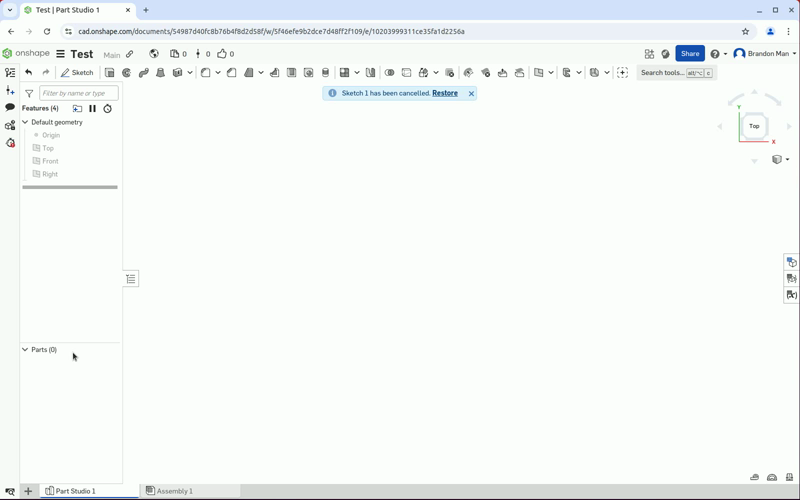
key(space)
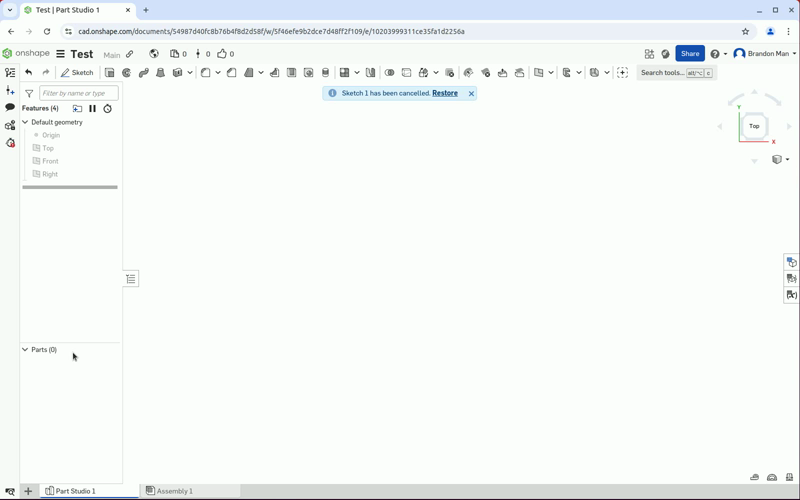
key_down(shift)
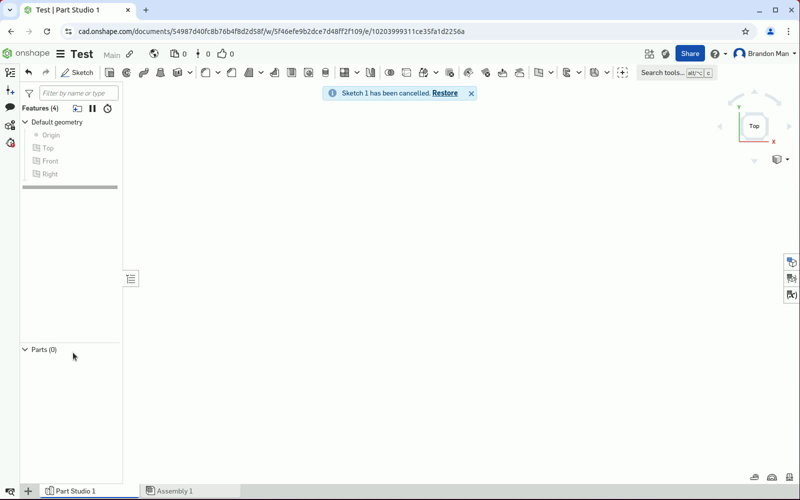
key(up)
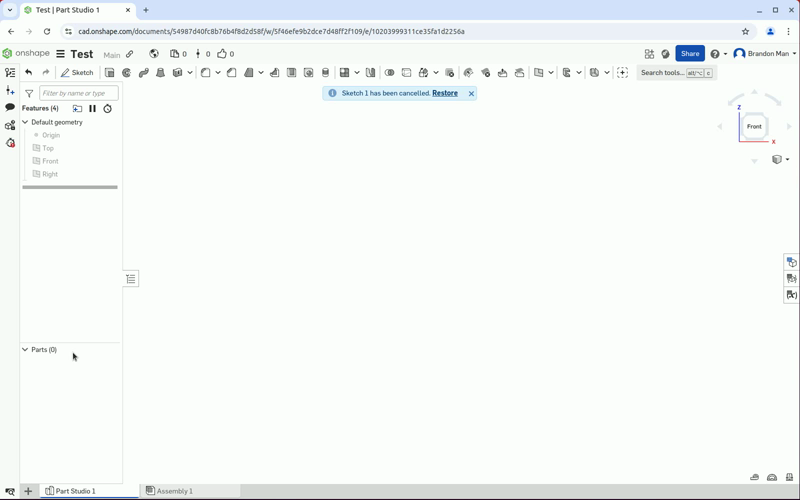
key_up(shift)
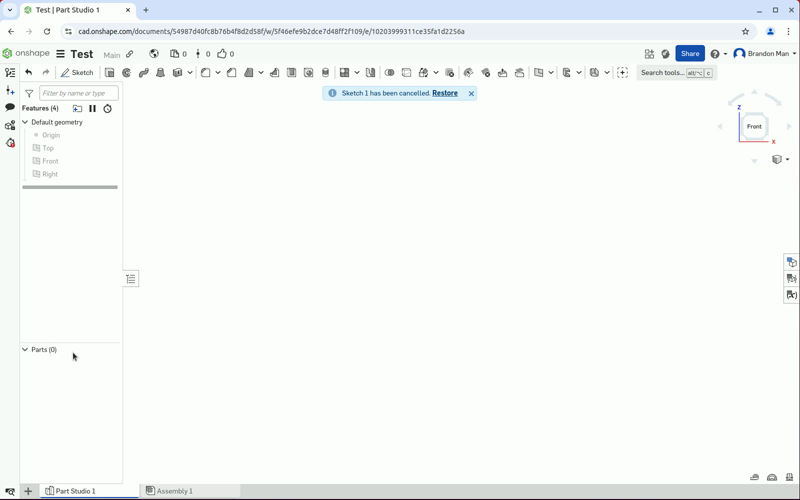
mouse_move(73, 352)
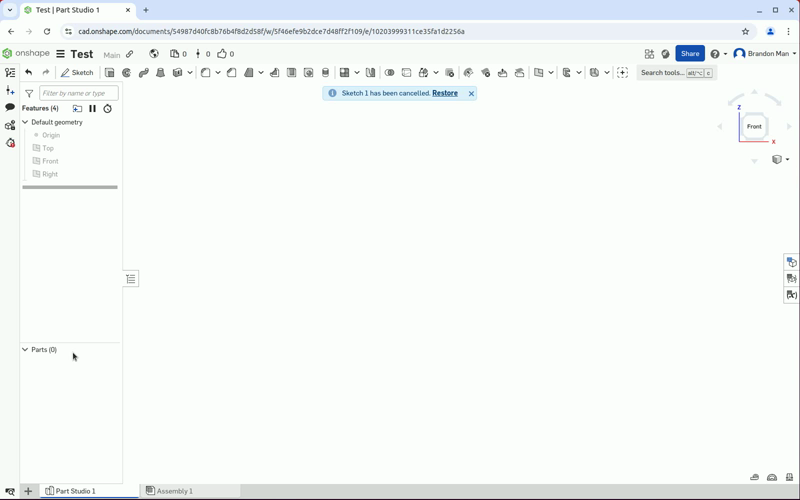
key(shift+y)
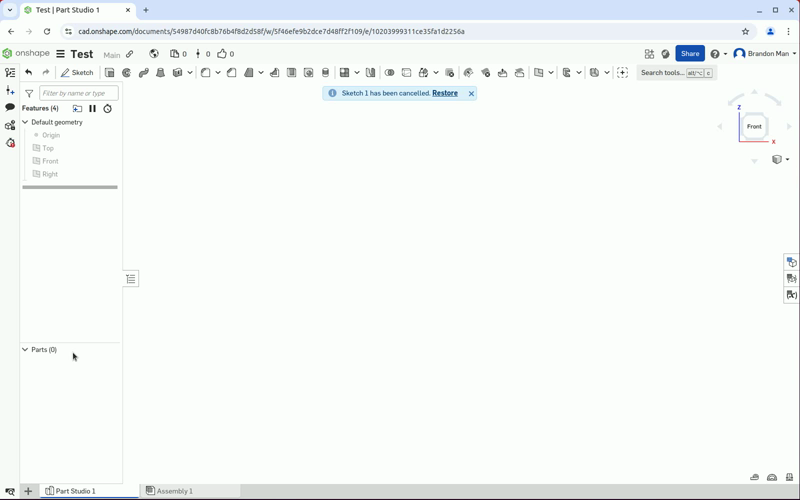
key(shift+s)
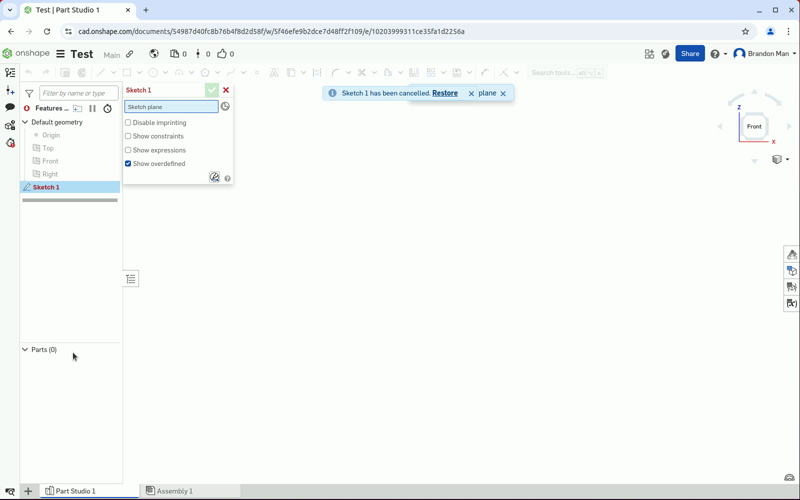
mouse_move(73, 163)
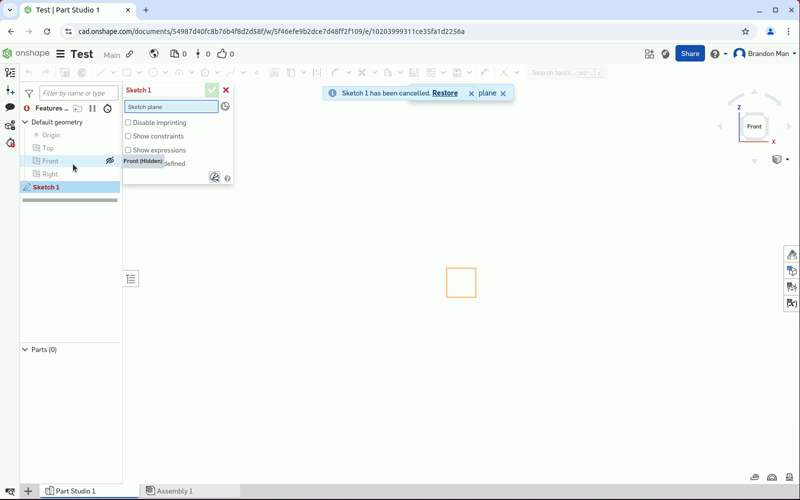
click(73, 163)
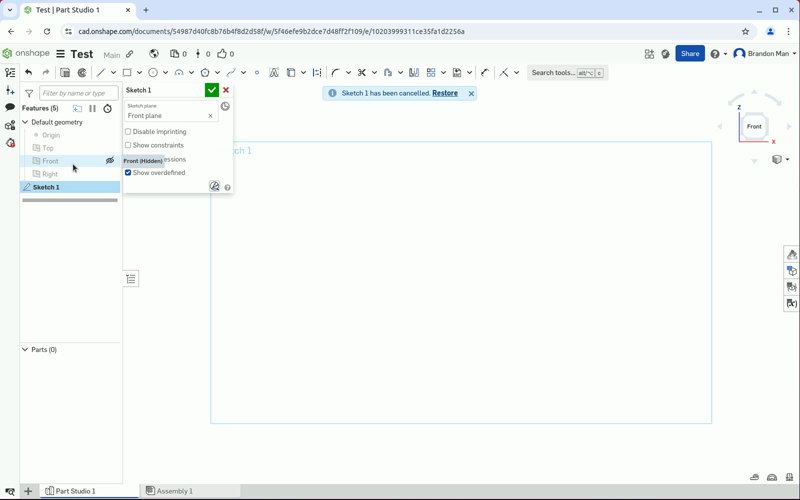
mouse_move(73, 352)
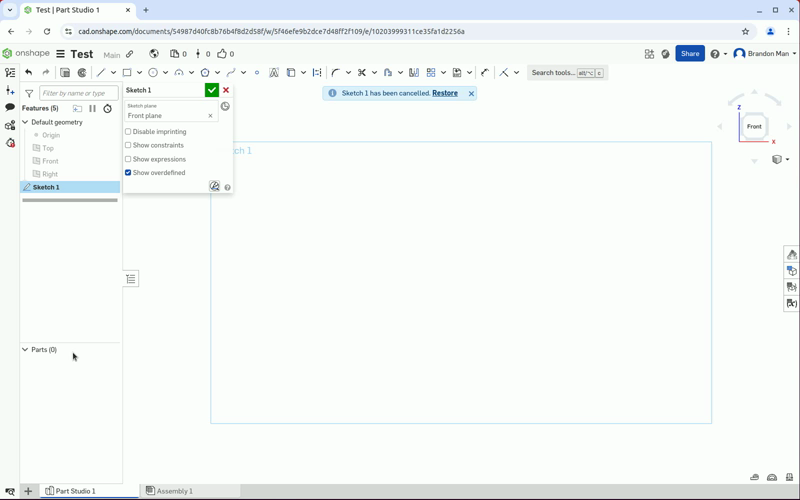
key(y)
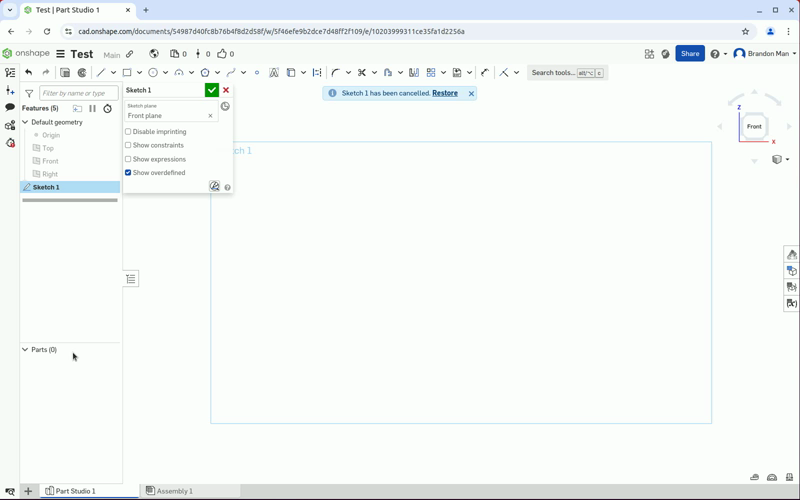
key(c)
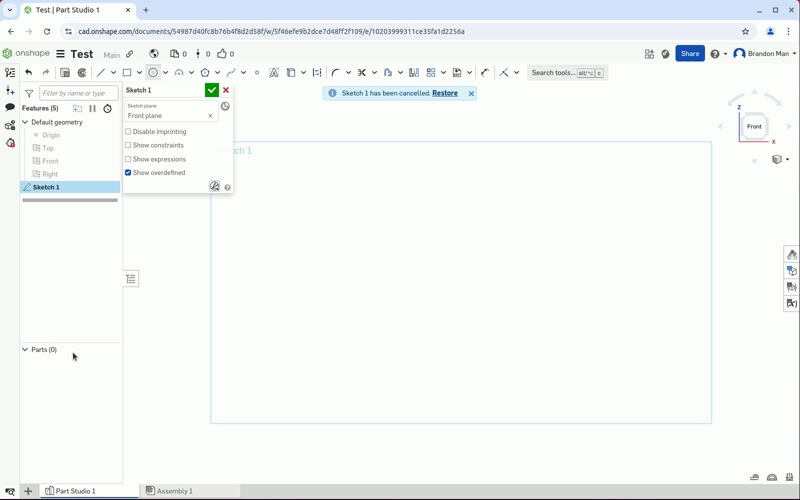
key_down(shift)
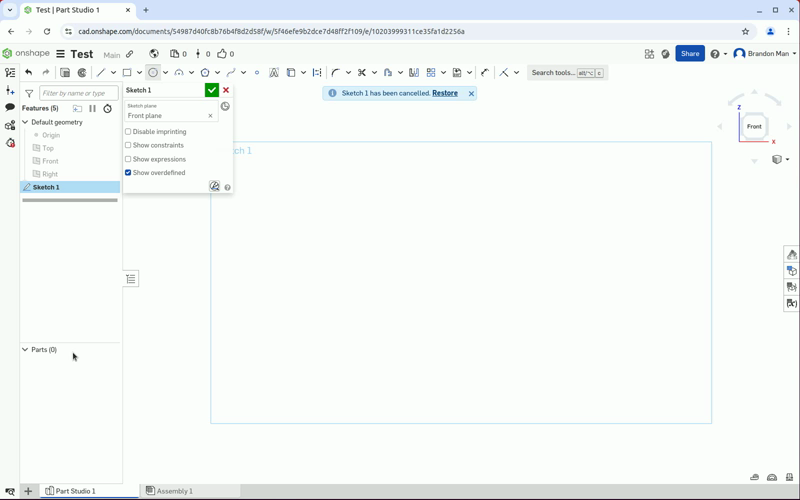
mouse_move(461, 282)
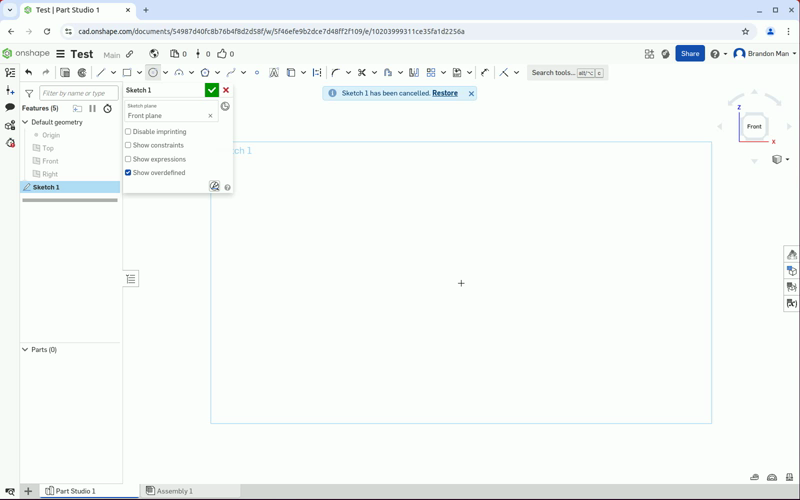
click(461, 282)
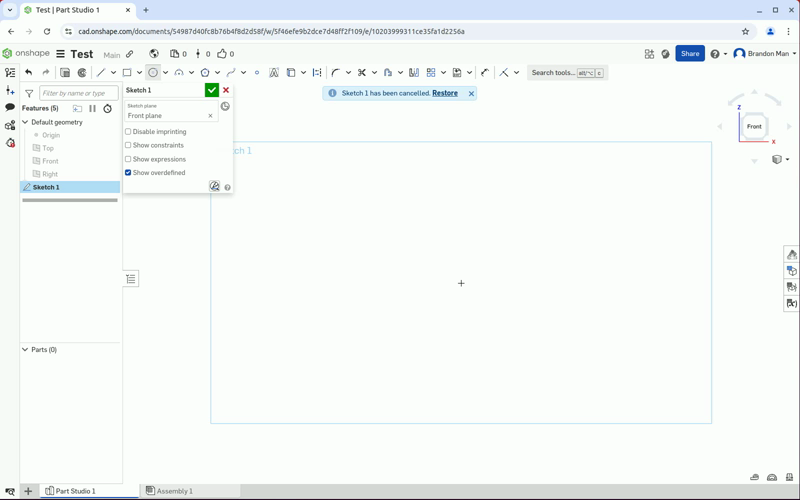
key_up(shift)
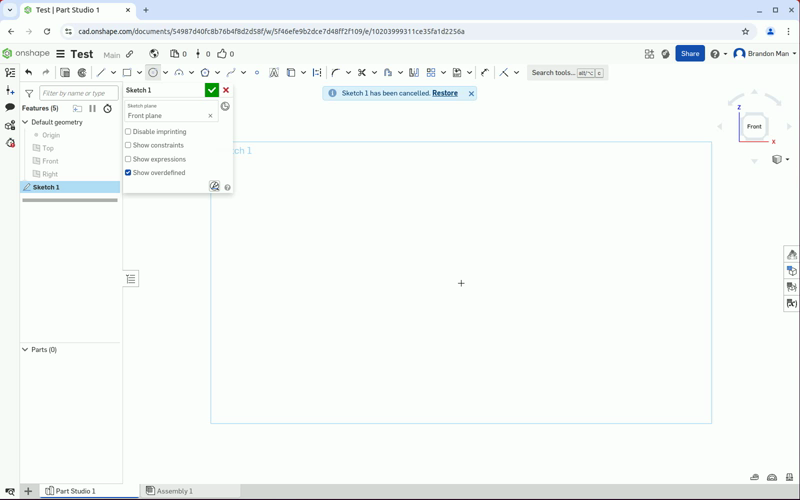
mouse_move(476, 282)
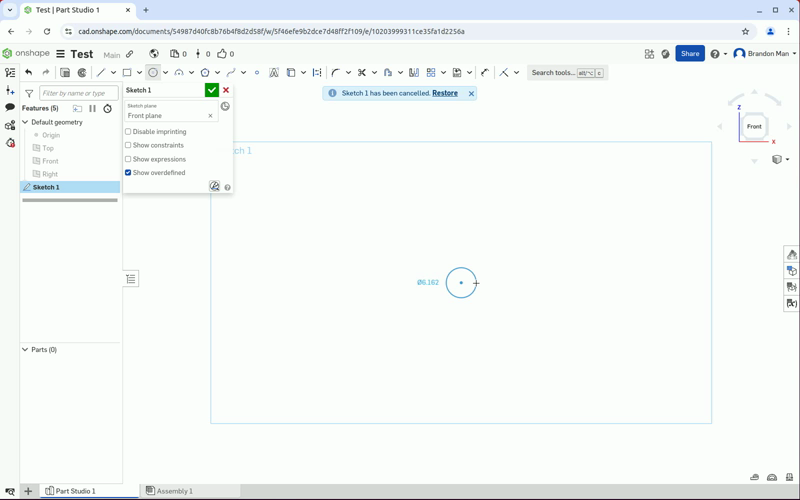
click(476, 282)
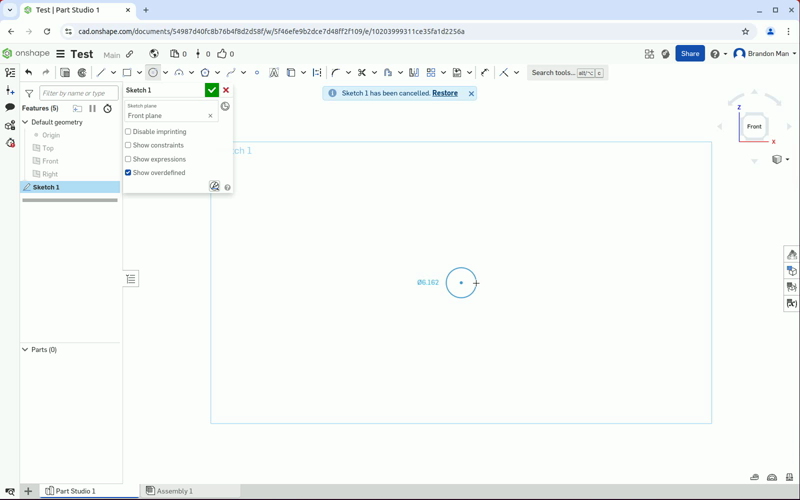
key(esc)
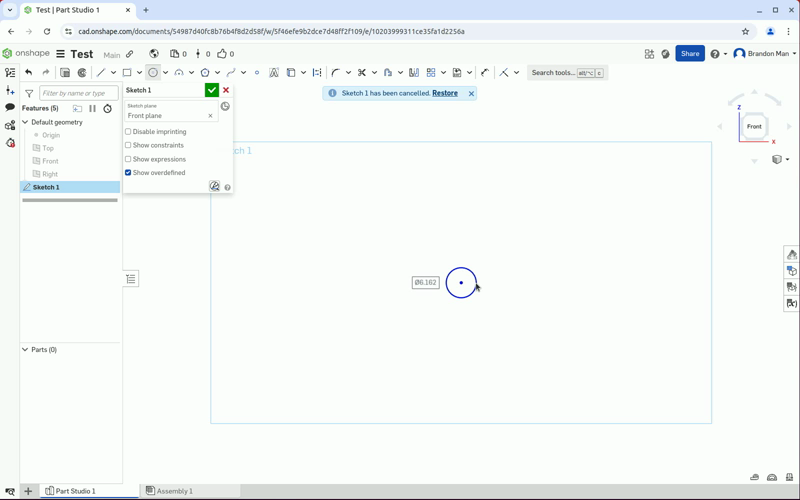
key(c)
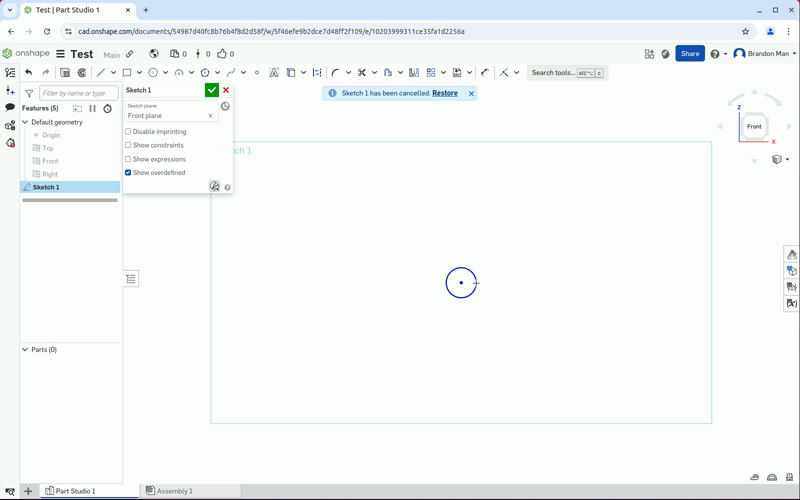
key_down(shift)
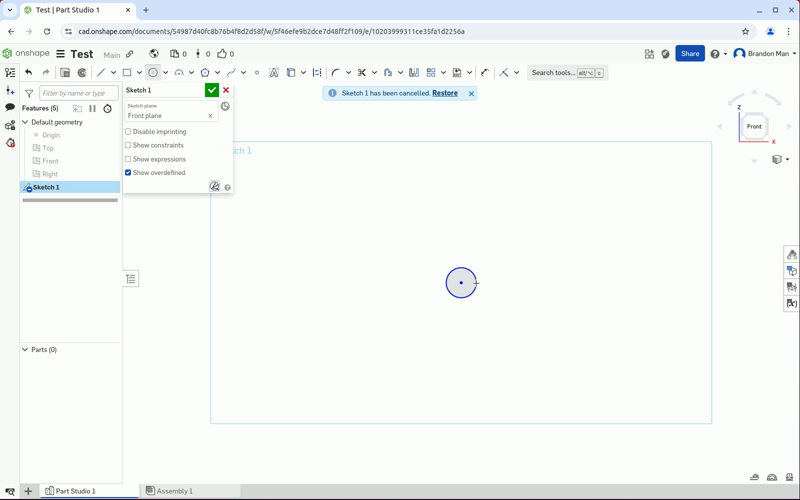
mouse_move(461, 282)
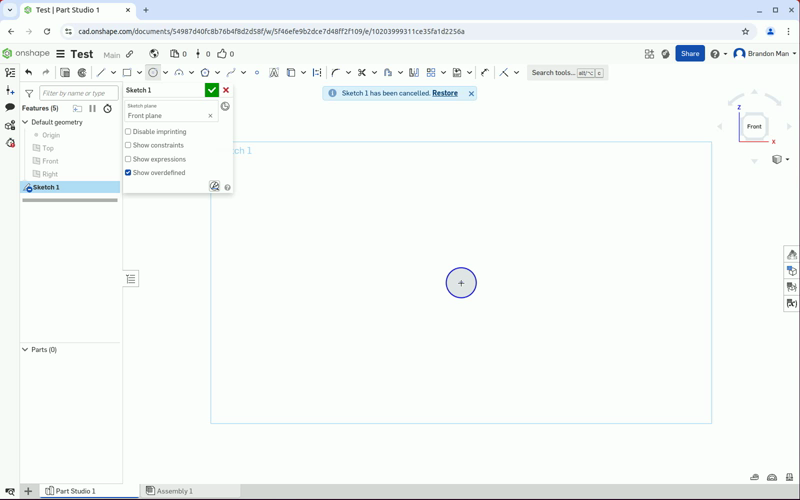
click(461, 282)
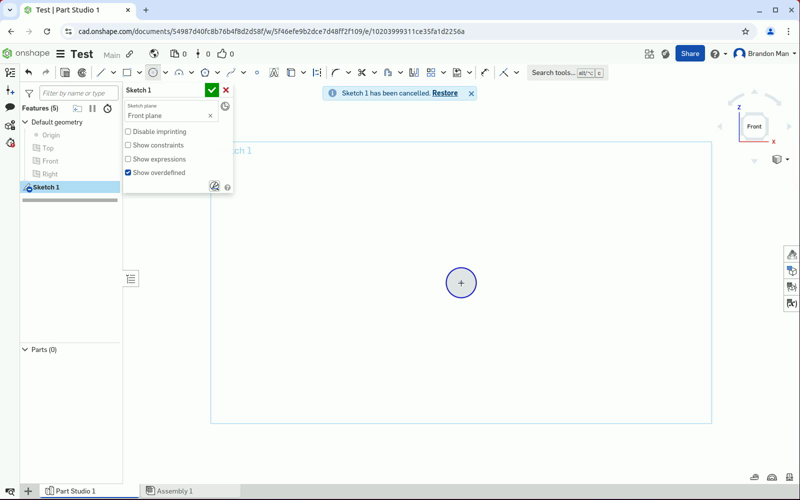
key_up(shift)
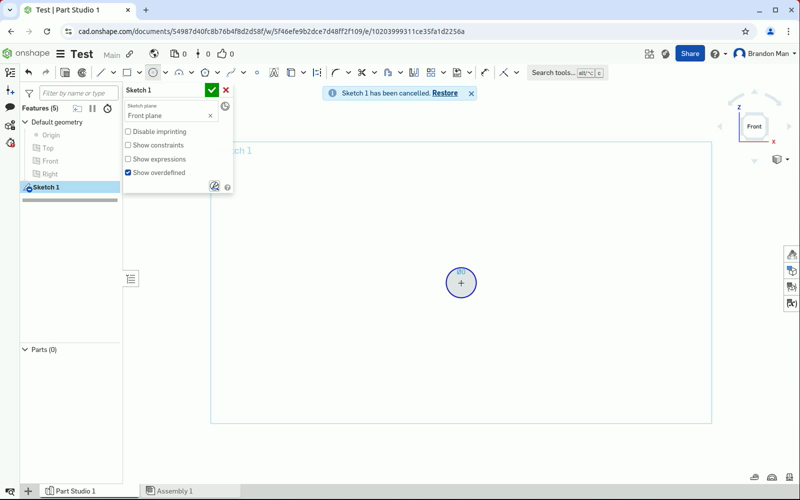
mouse_move(472, 282)
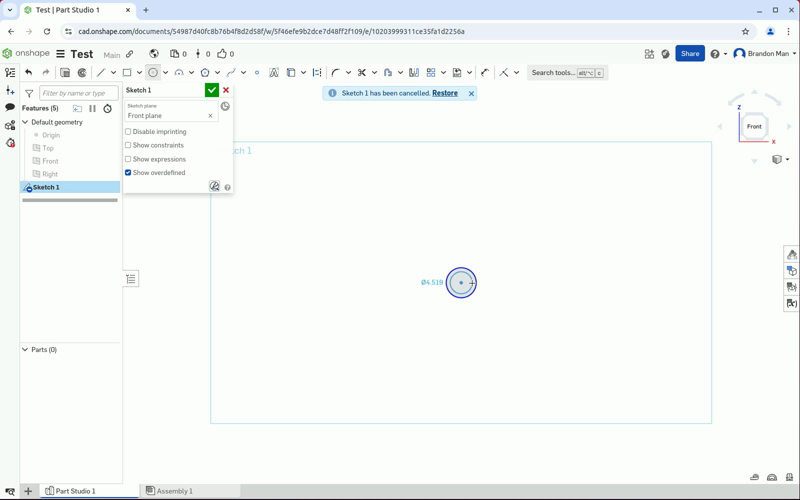
scroll(6)
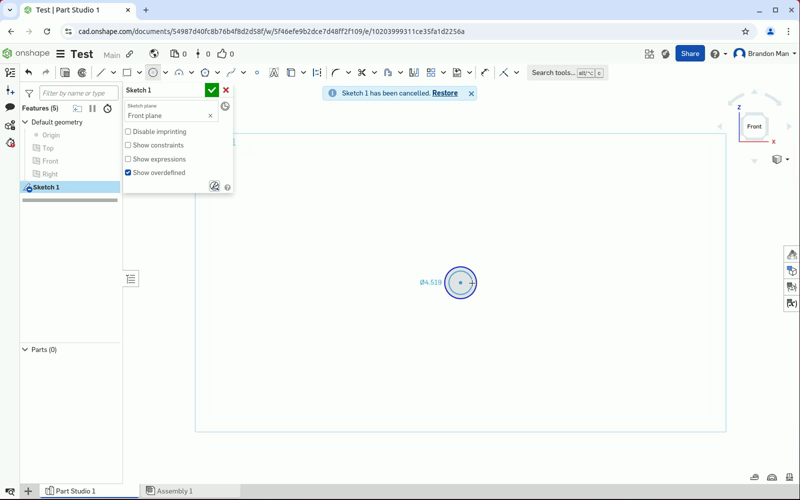
scroll(6)
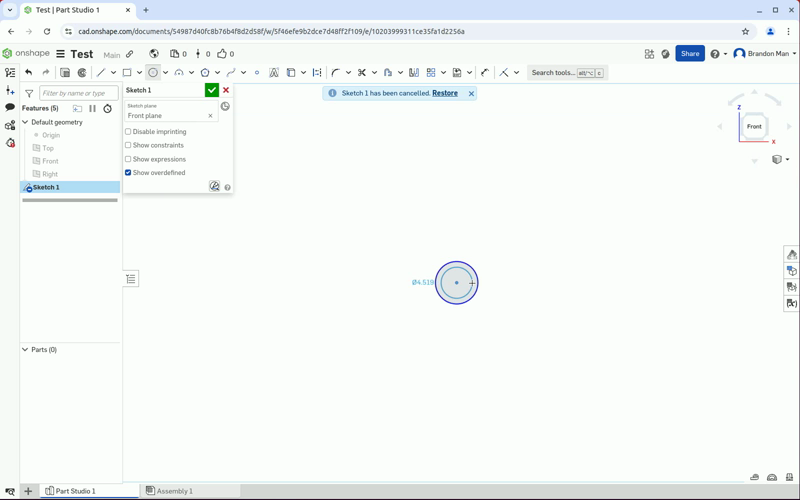
scroll(6)
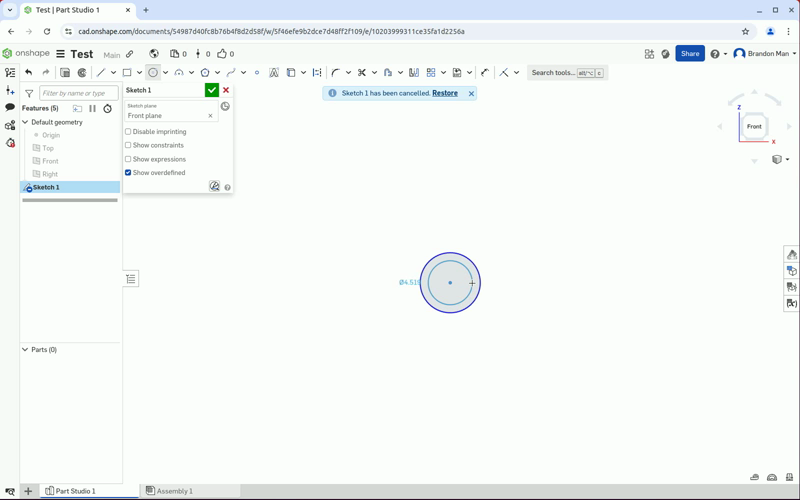
scroll(6)
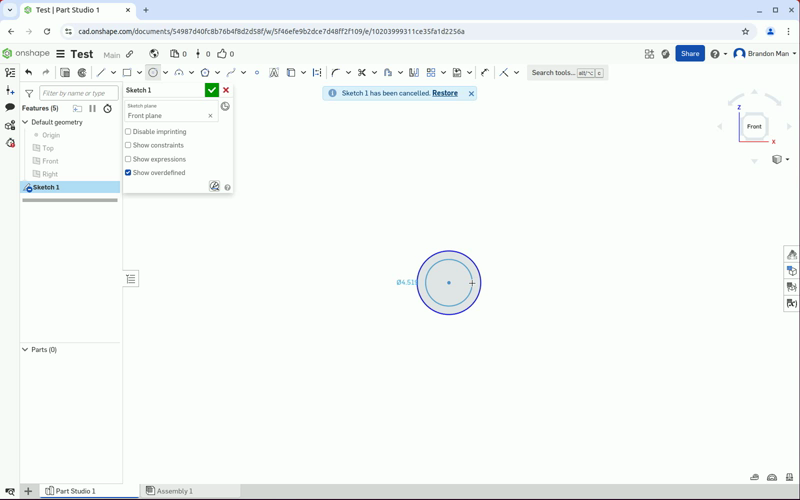
scroll(6)
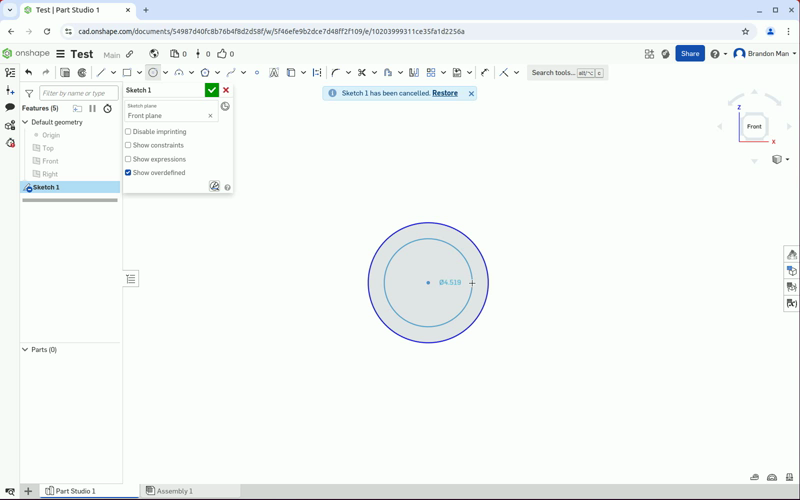
scroll(6)
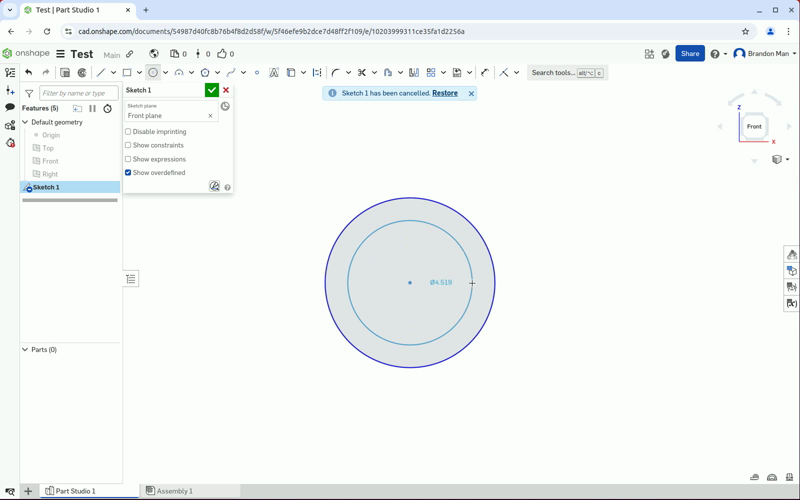
scroll(6)
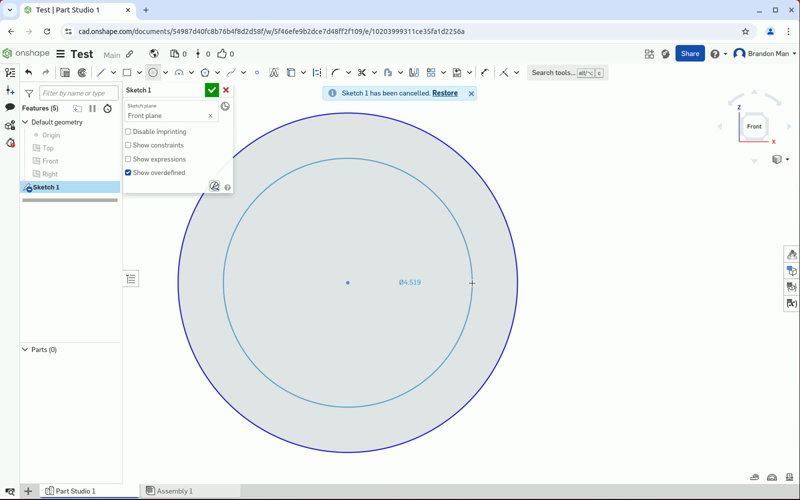
click(472, 282)
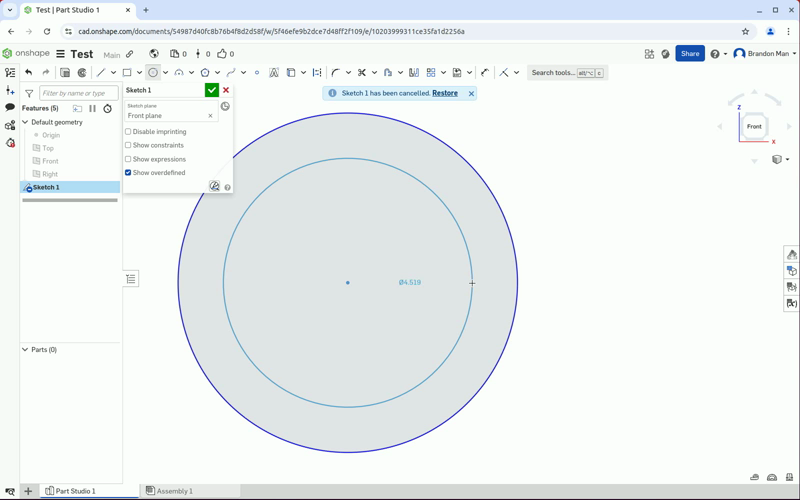
scroll(-6)
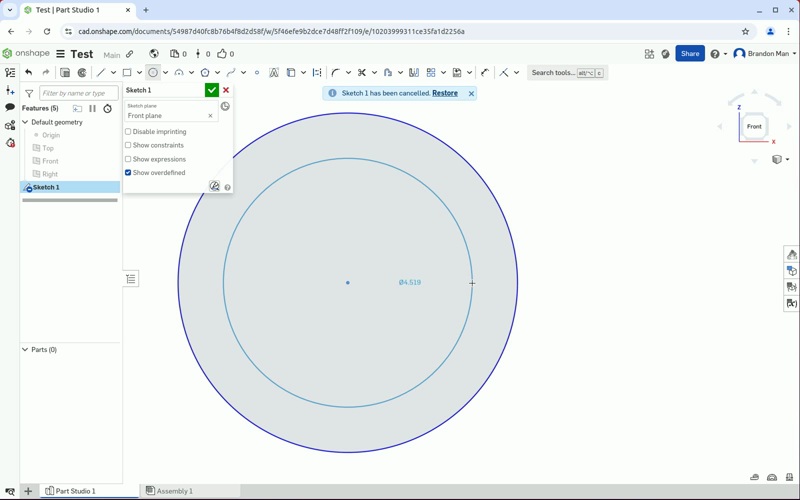
scroll(-6)
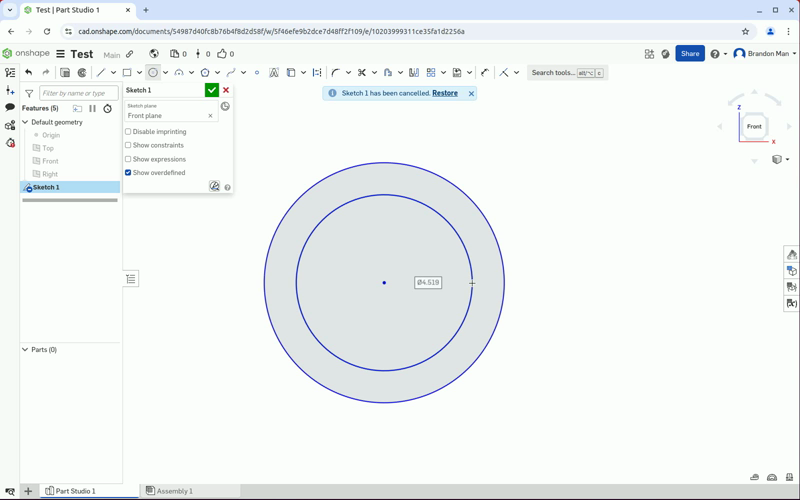
scroll(-6)
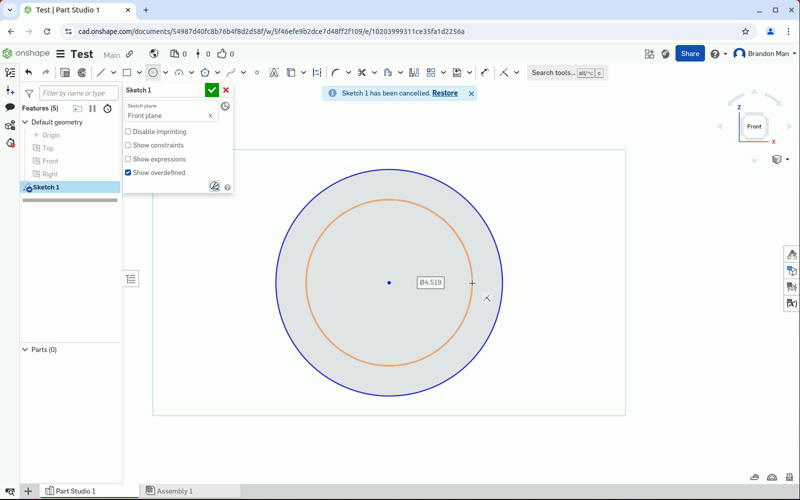
scroll(-6)
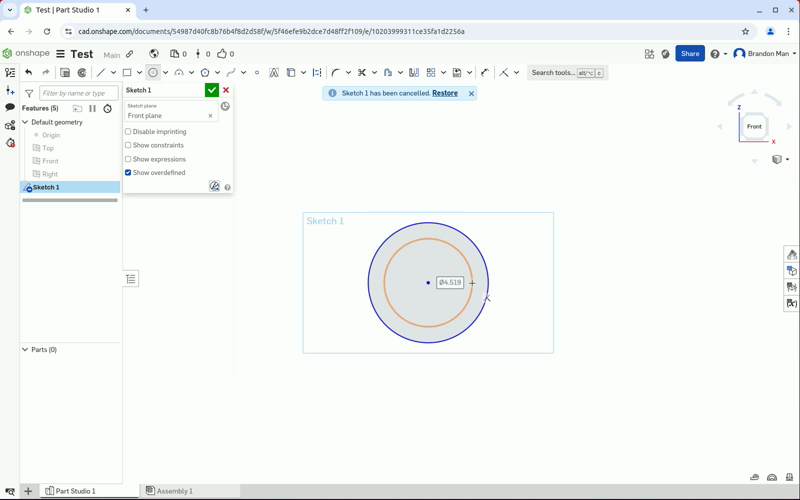
scroll(-6)
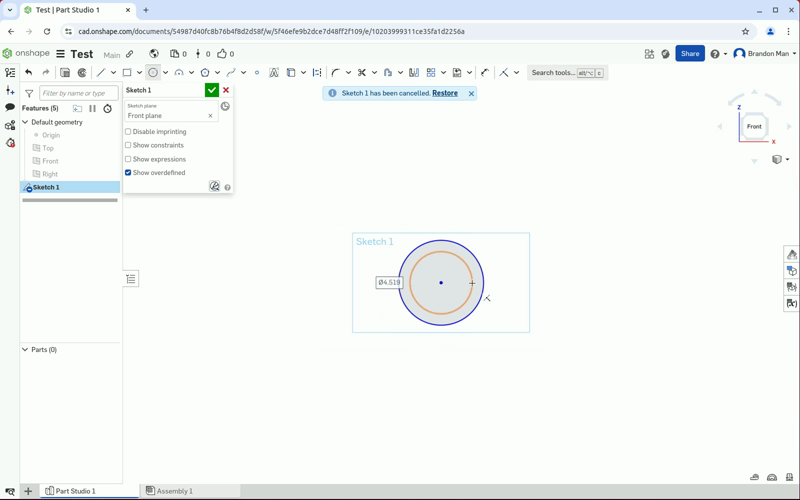
scroll(-6)
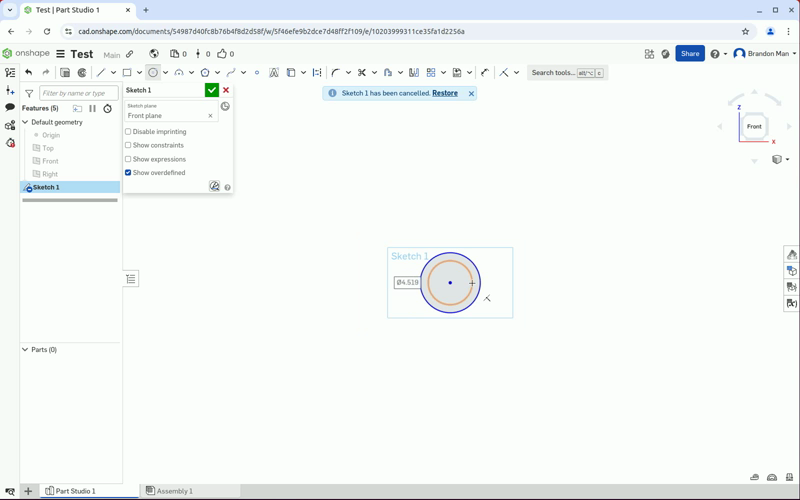
scroll(-6)
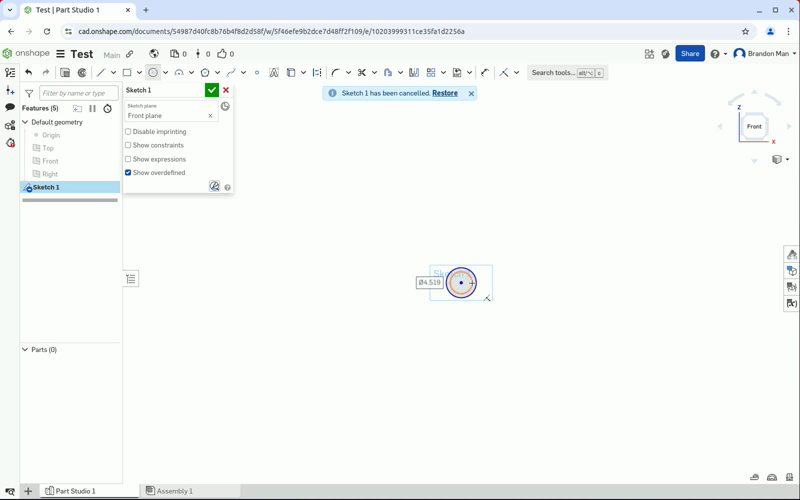
key(esc)
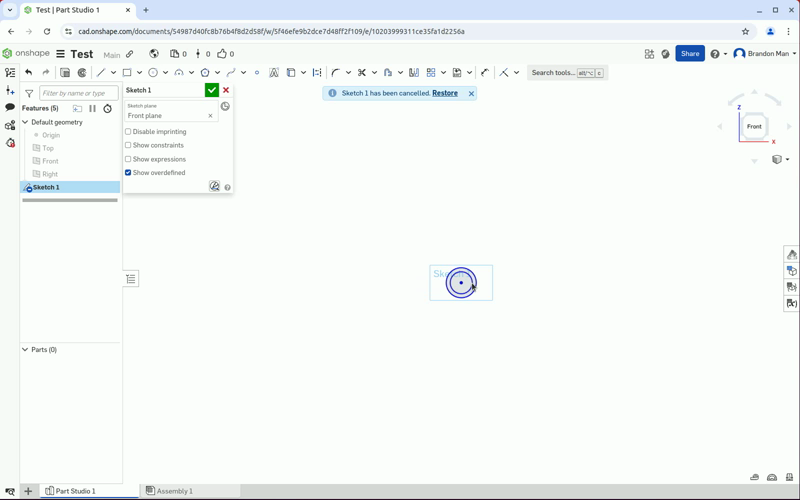
mouse_move(459, 268)
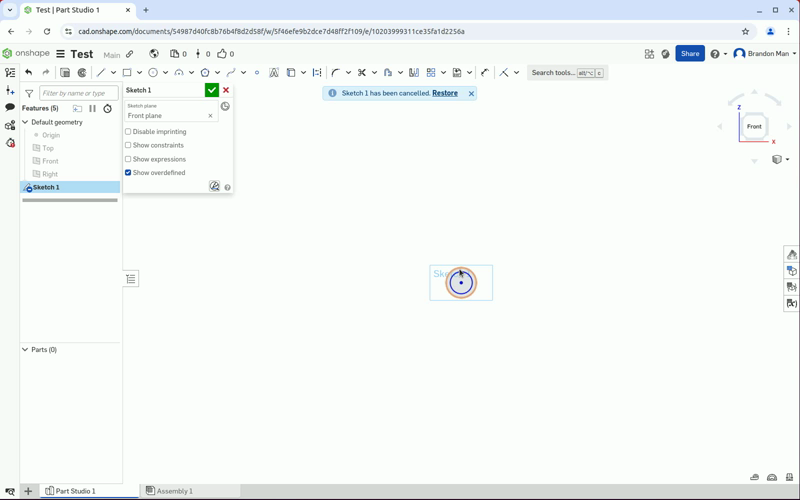
scroll(6)
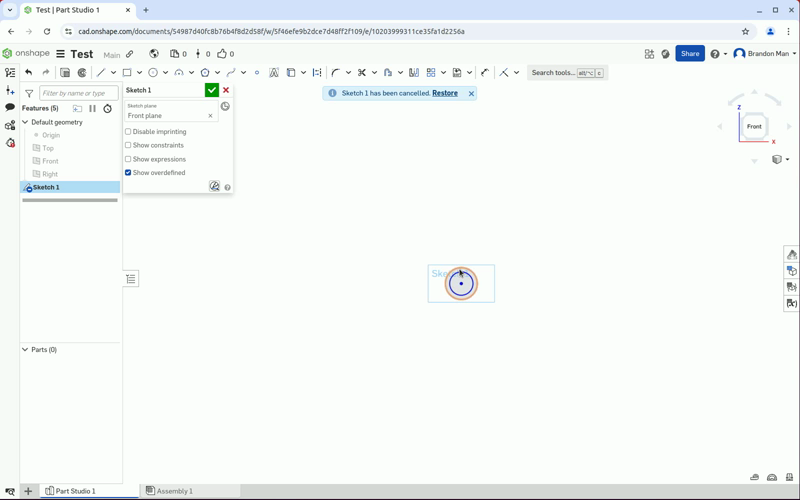
scroll(6)
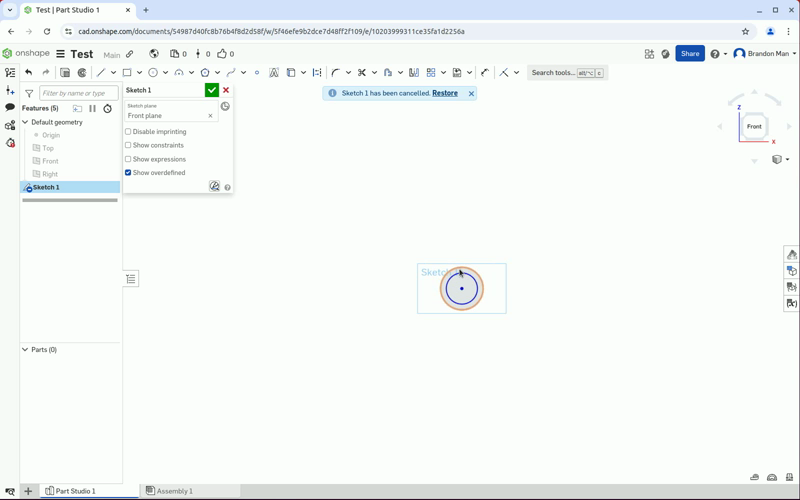
scroll(6)
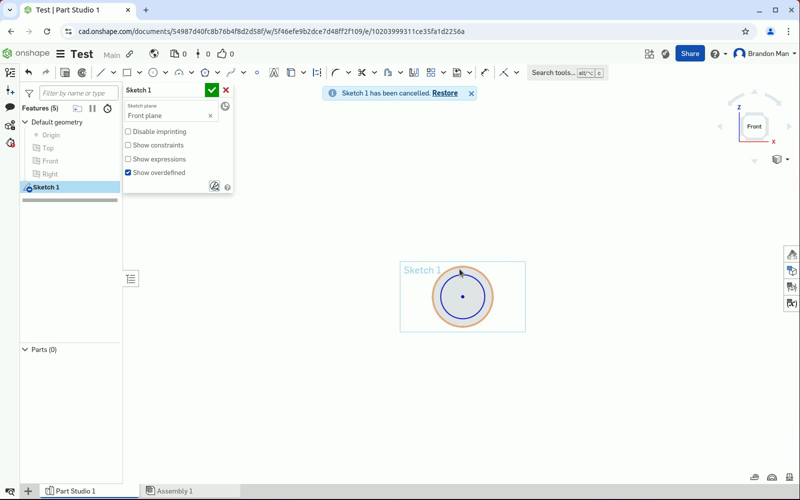
scroll(6)
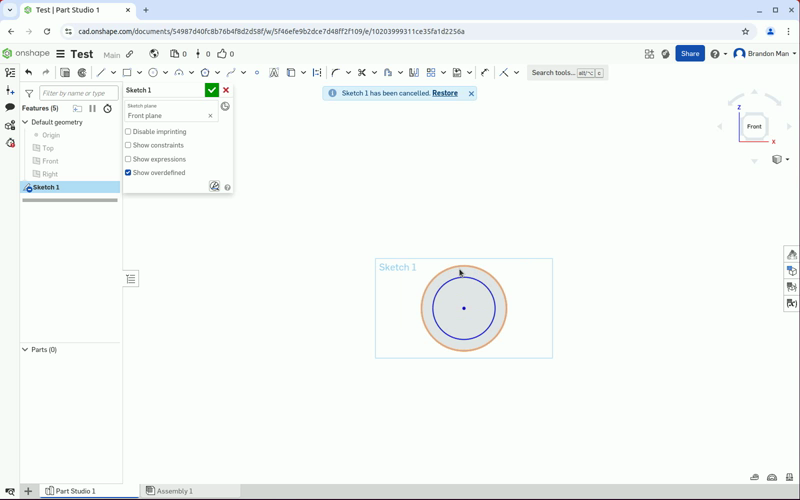
scroll(6)
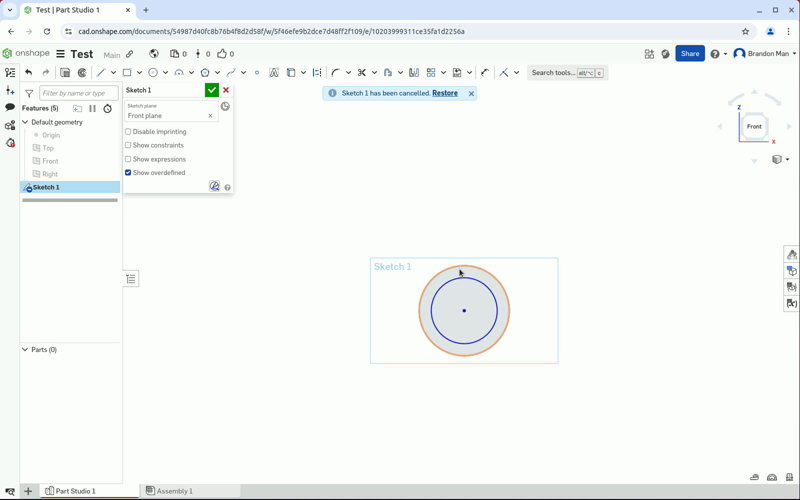
scroll(6)
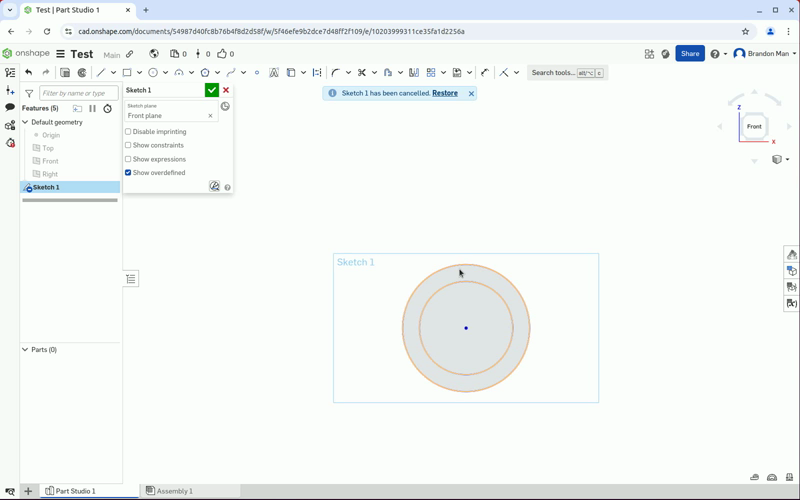
scroll(6)
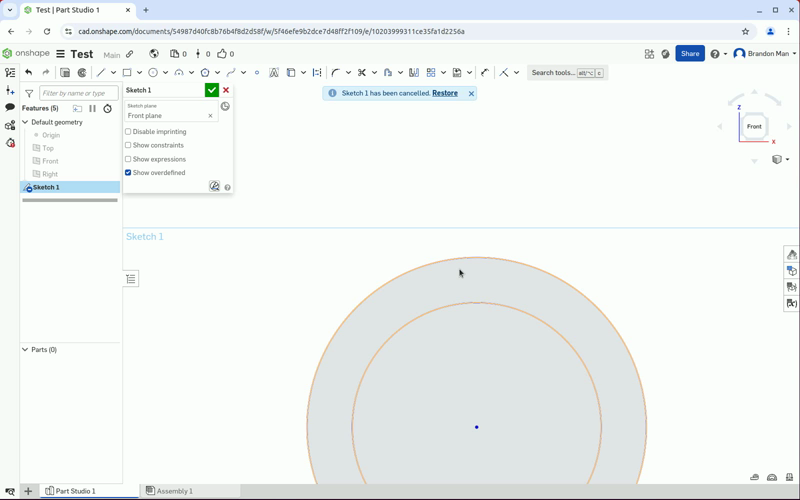
click(459, 268)
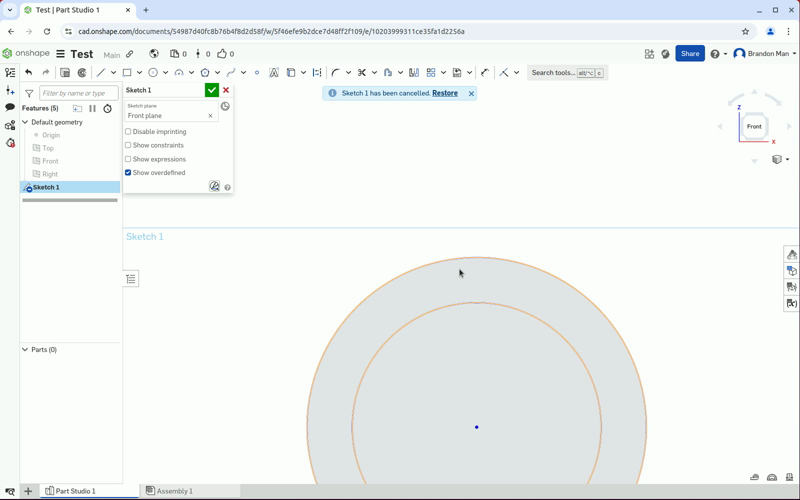
scroll(-6)
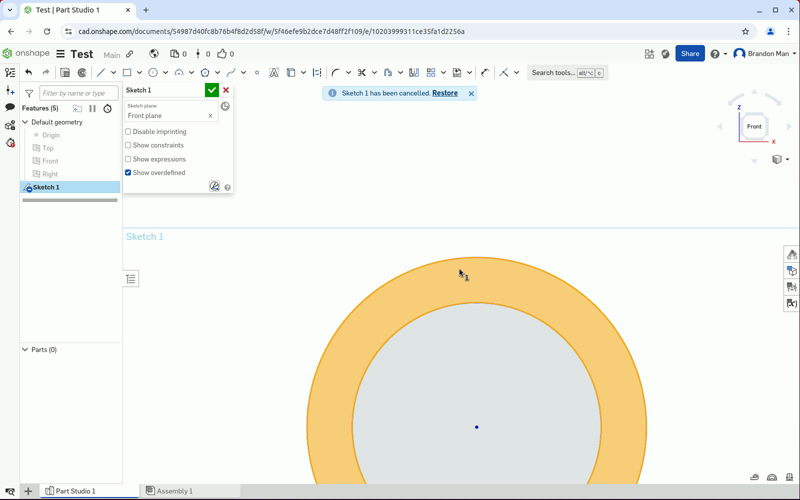
scroll(-6)
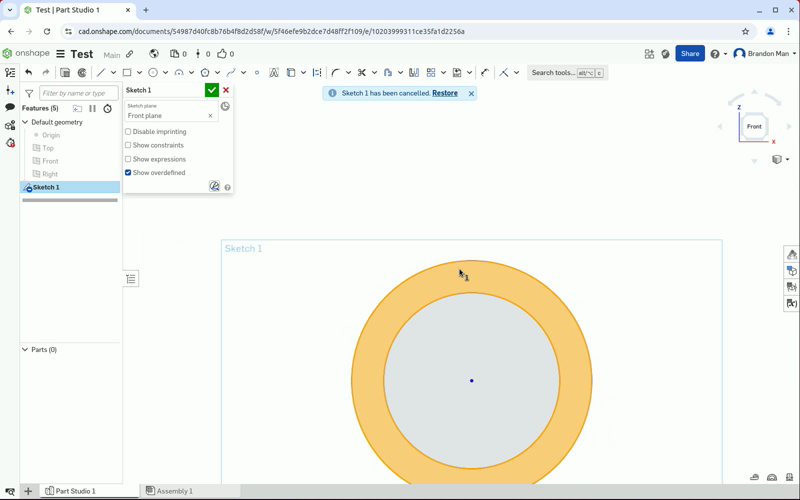
scroll(-6)
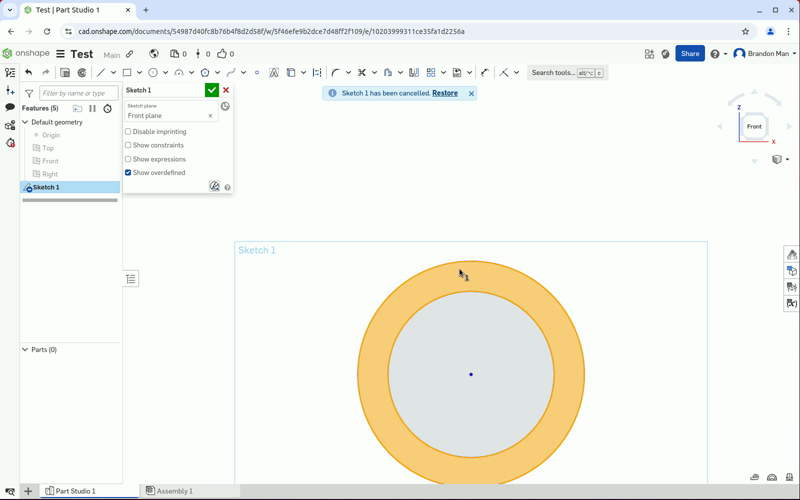
scroll(-6)
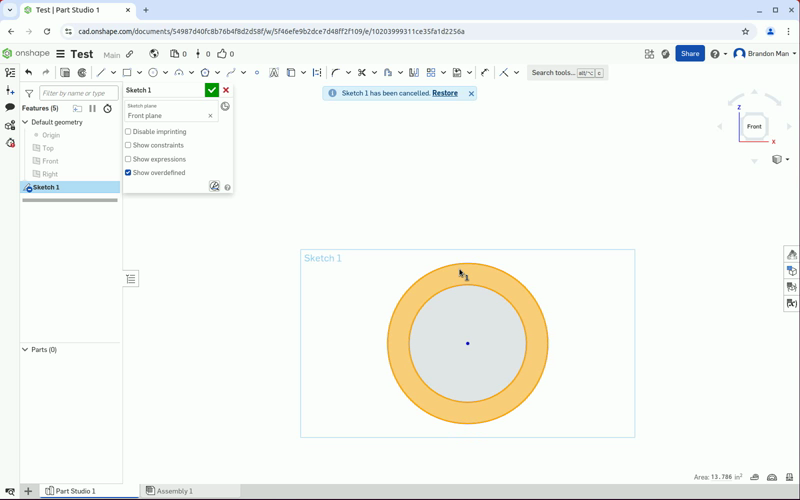
scroll(-6)
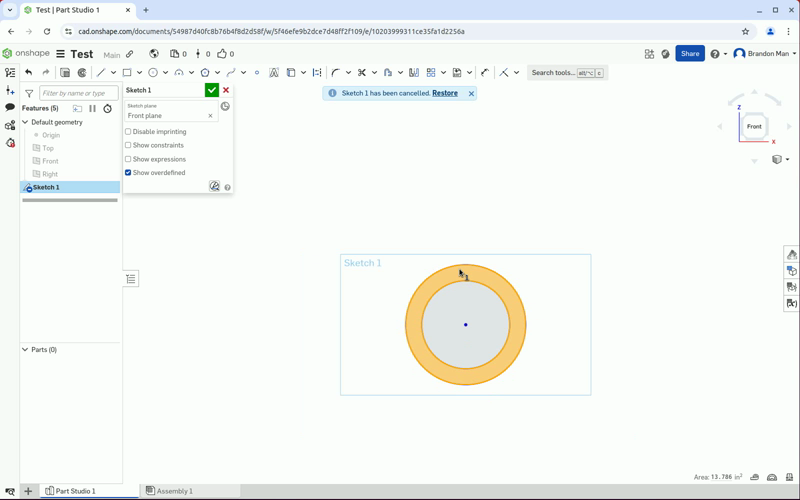
scroll(-6)
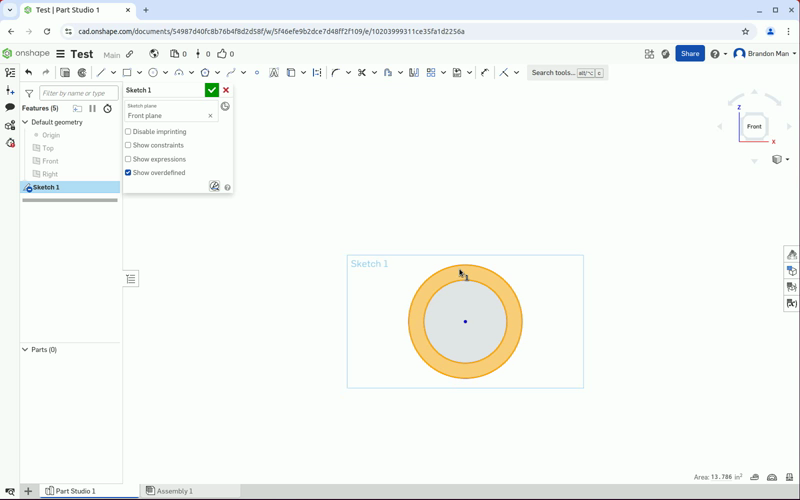
scroll(-6)
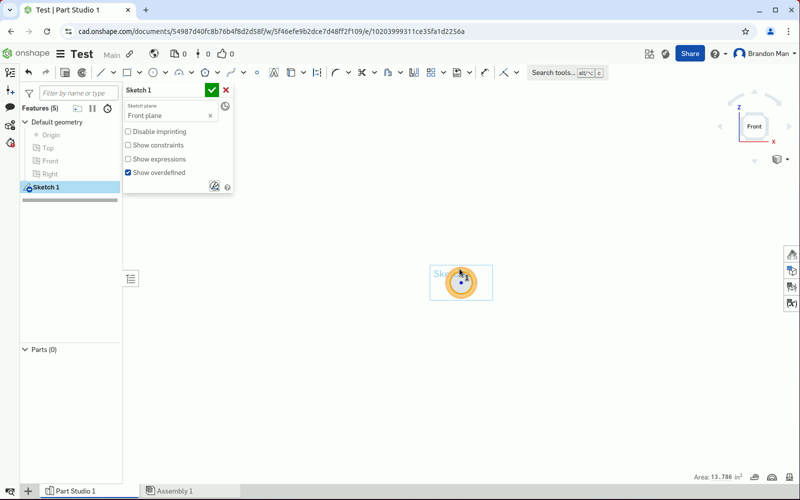
mouse_move(73, 352)
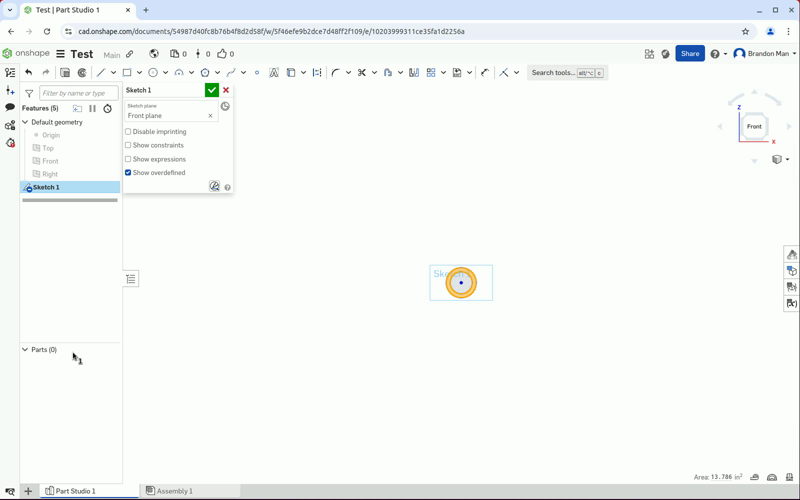
key(shift+y)
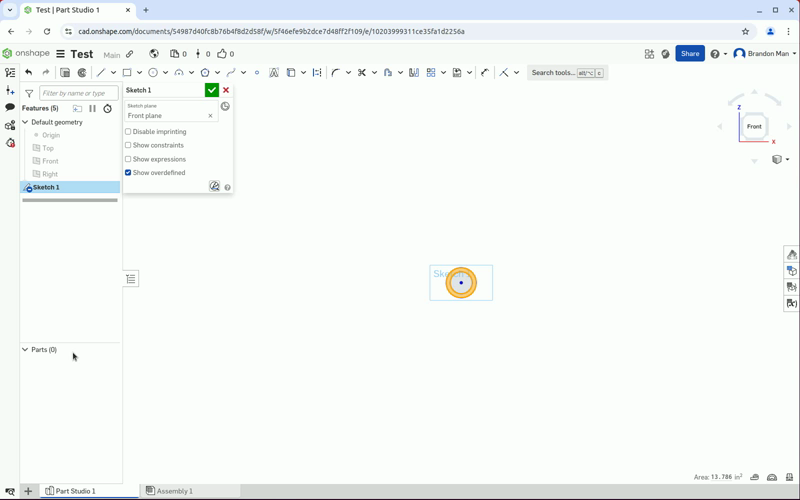
key(shift+e)
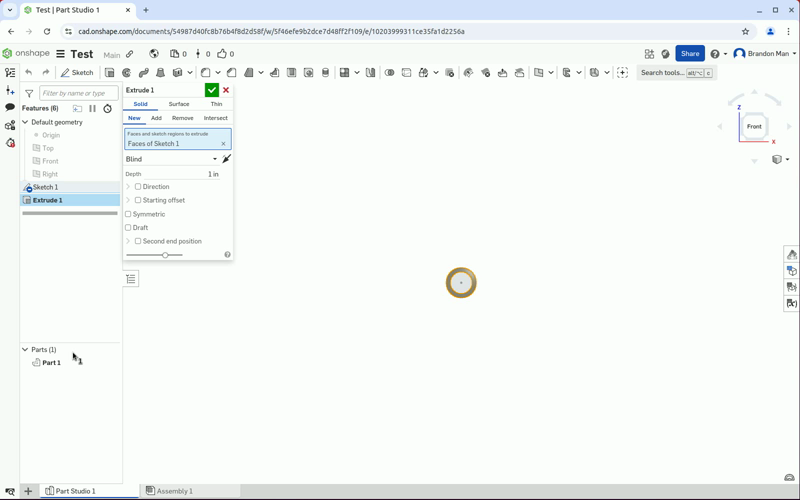
mouse_move(143, 106)
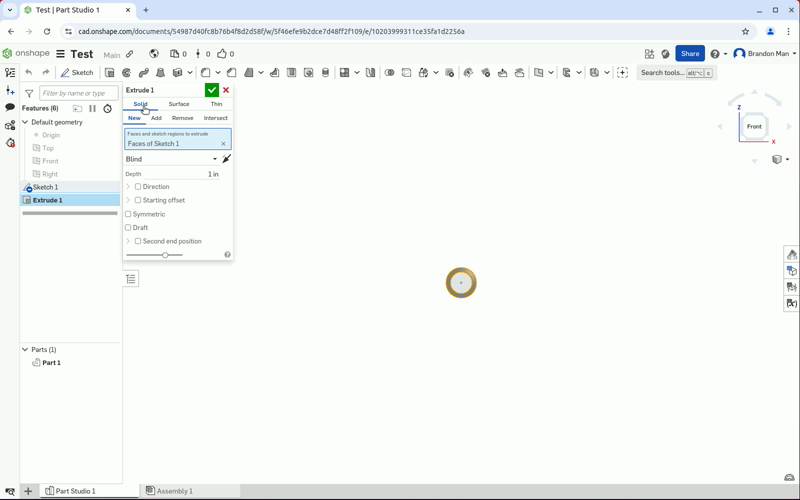
click(143, 106)
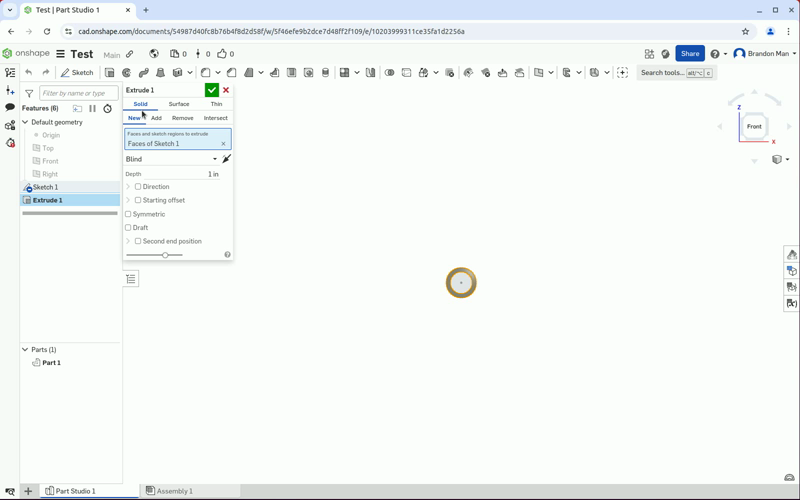
mouse_move(137, 120)
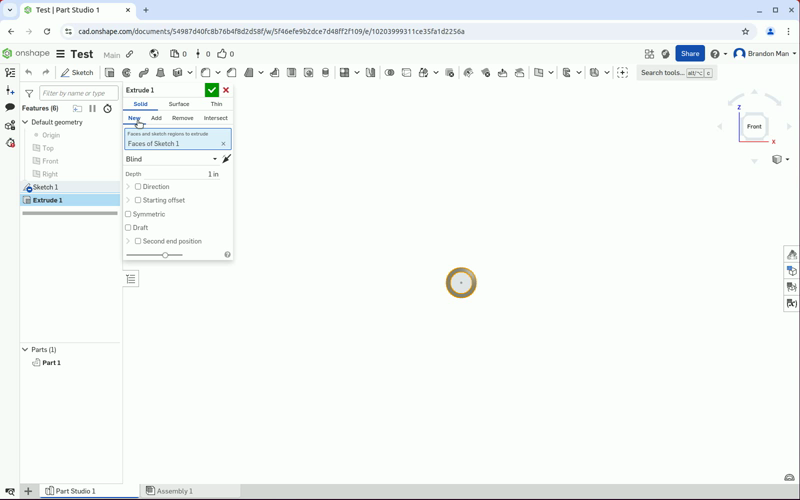
click(137, 120)
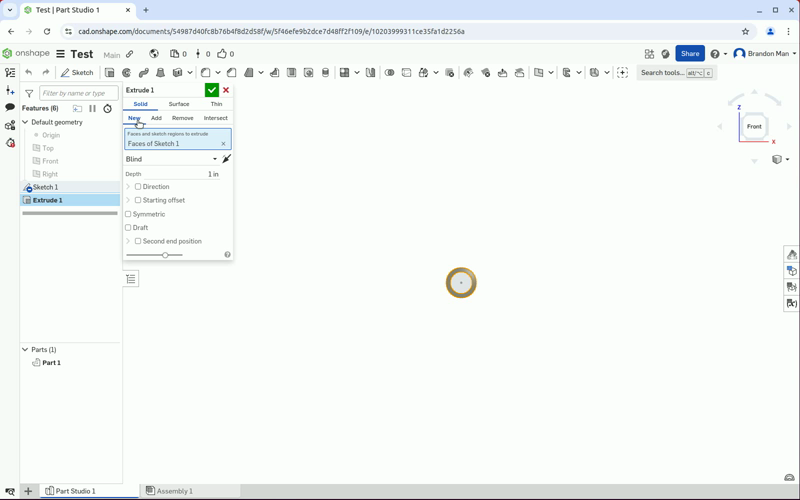
key(tab, 4)
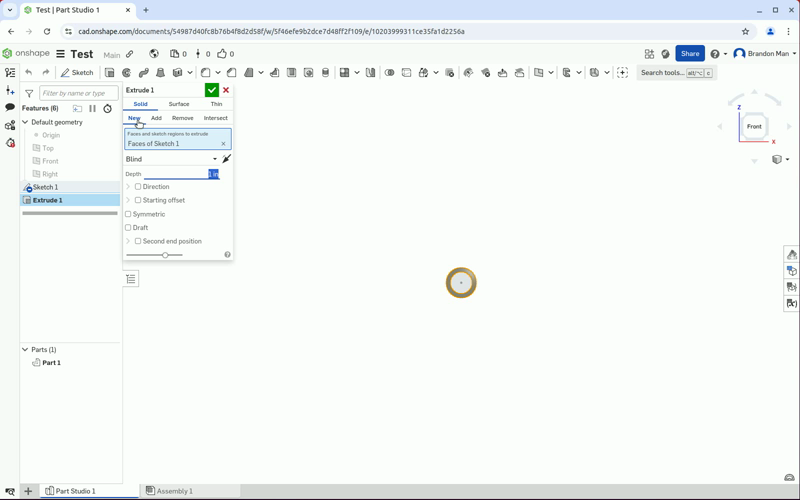
text(23.108)
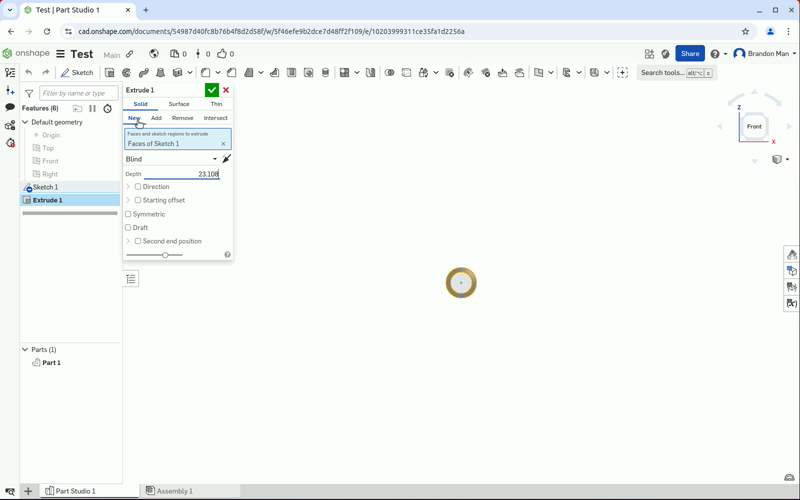
key(enter)
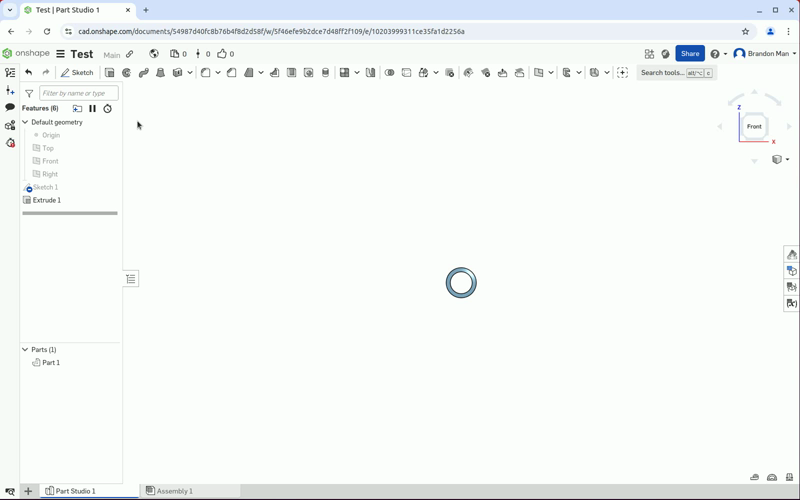
key(shift+h)
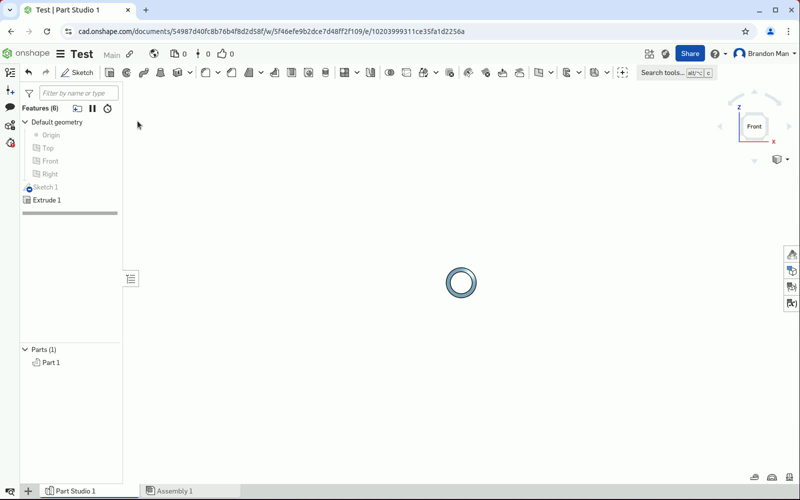
key(shift+h)
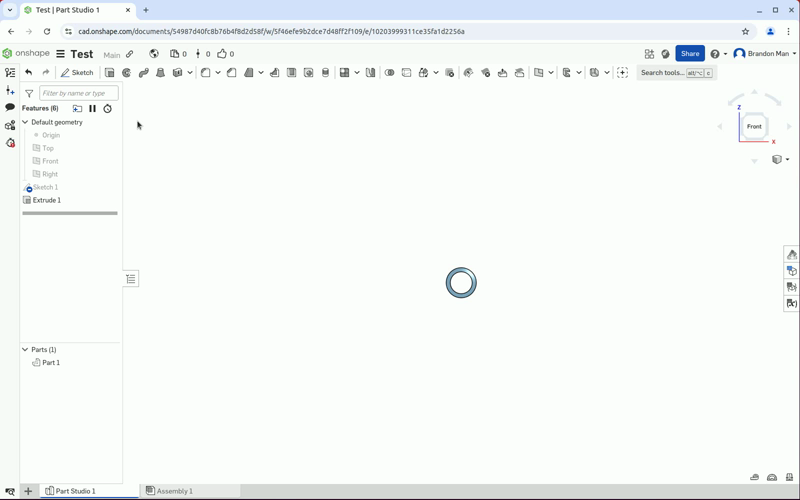
mouse_move(73, 189)
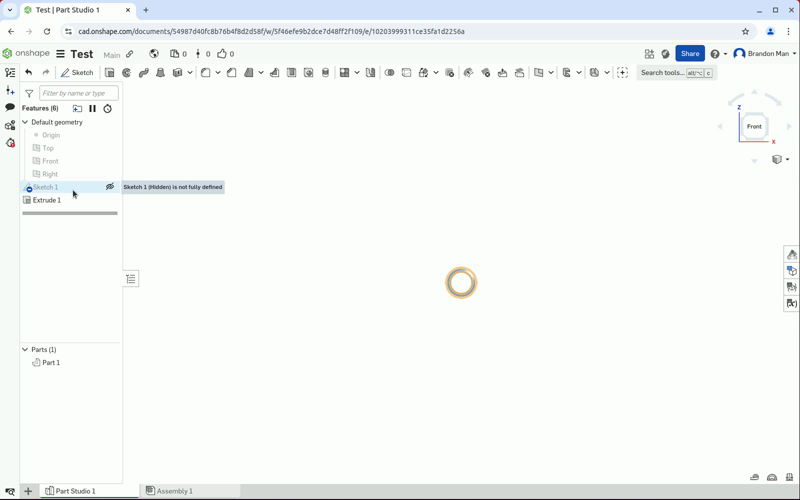
click(73, 189)
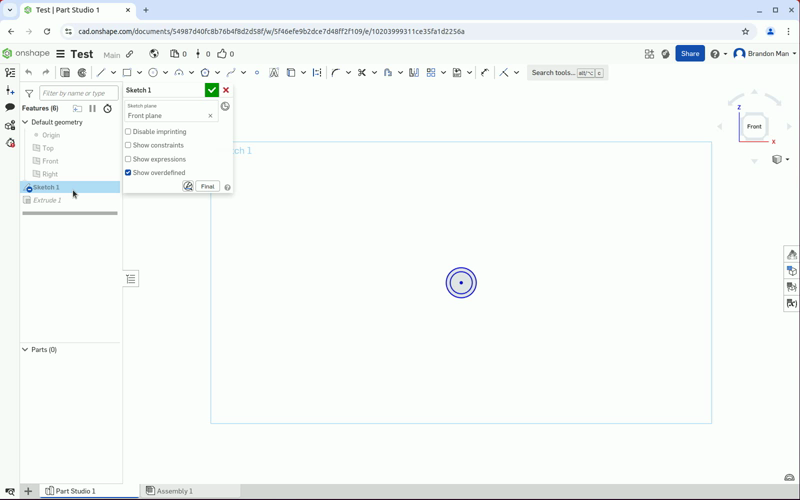
mouse_move(229, 92)
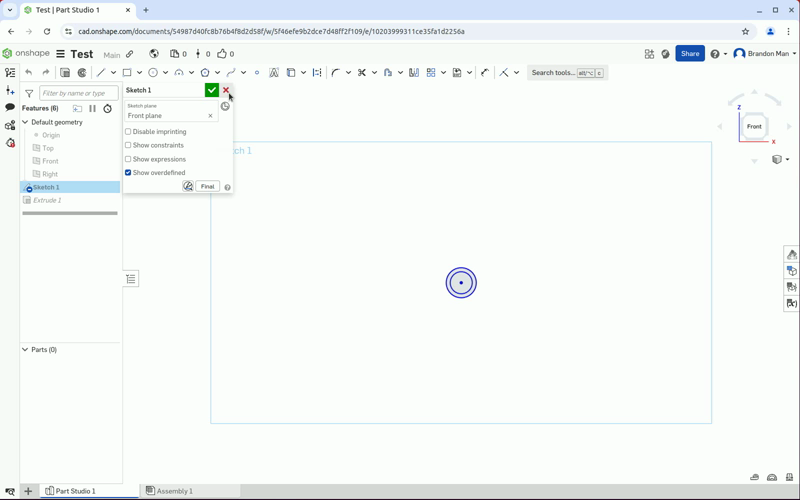
click(229, 92)
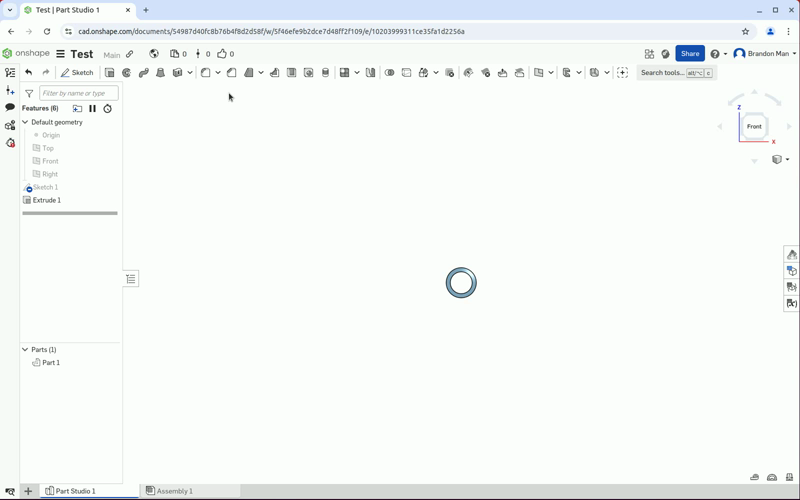
mouse_move(73, 352)
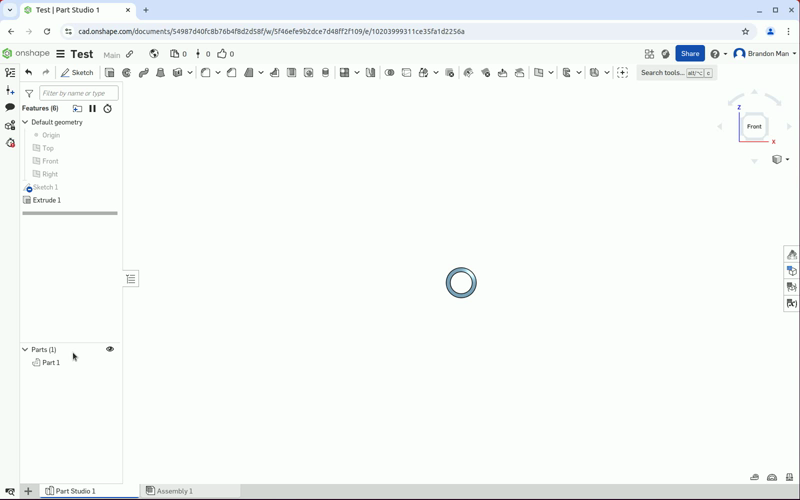
key(y)
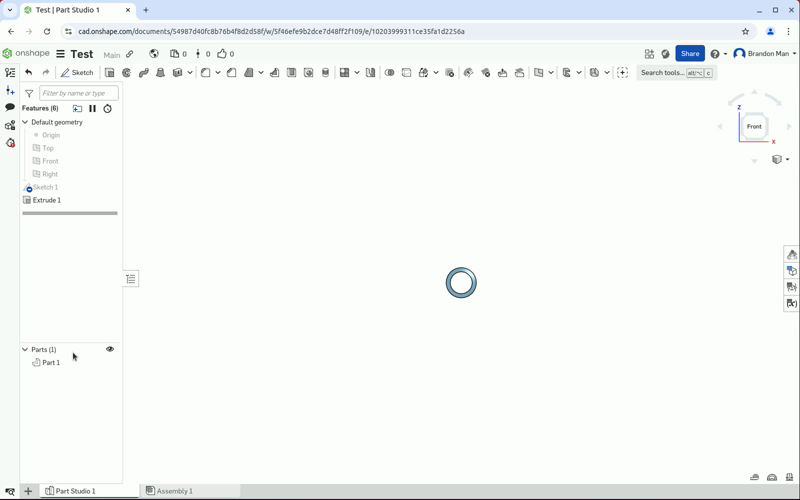
key(shift+p)
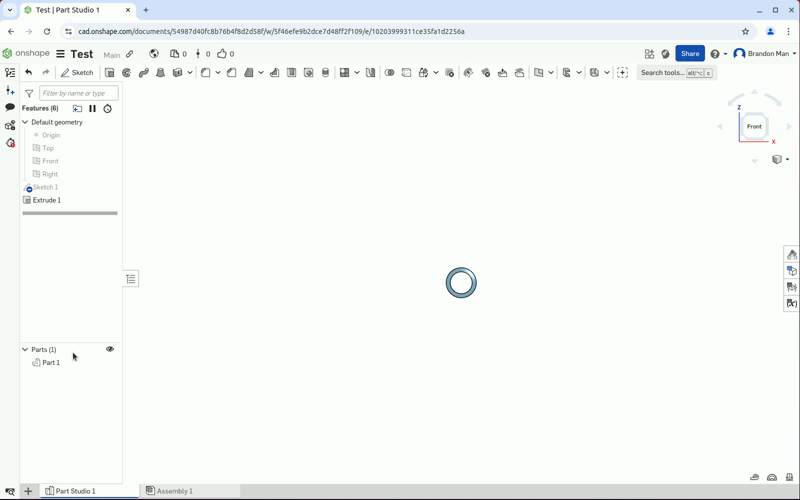
key(space)
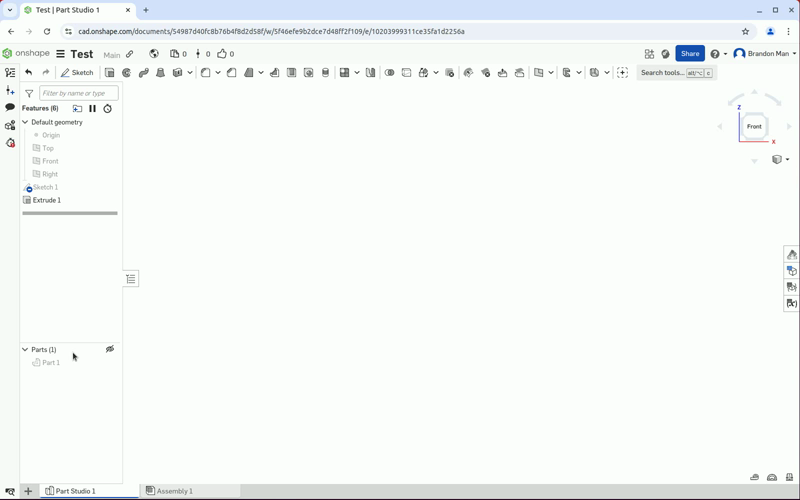
key_down(shift)
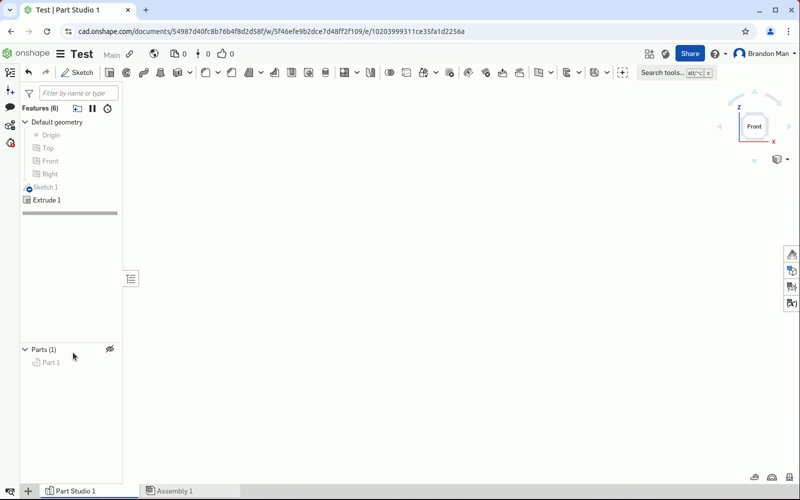
key(left)
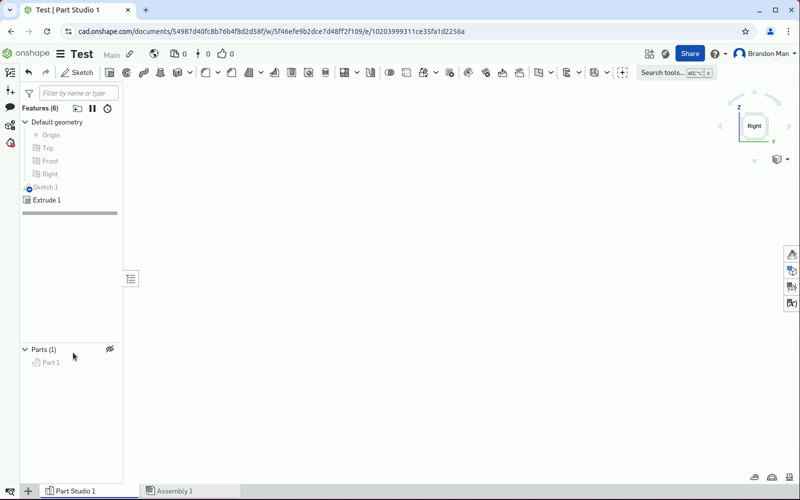
key_up(shift)
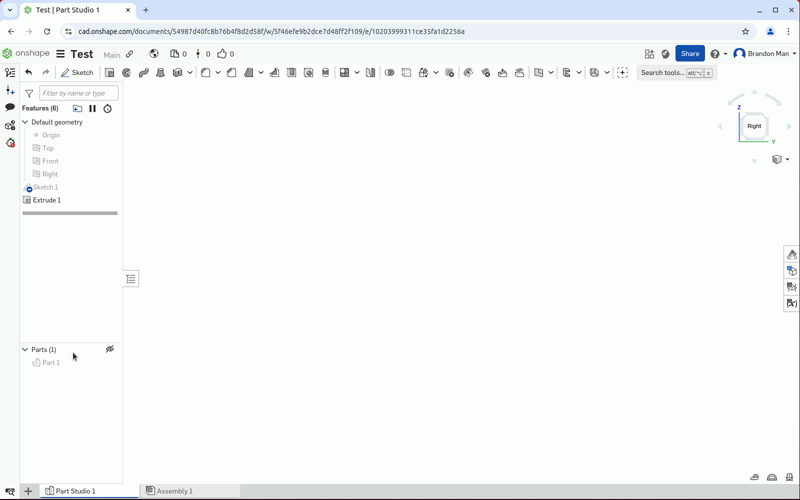
mouse_move(73, 352)
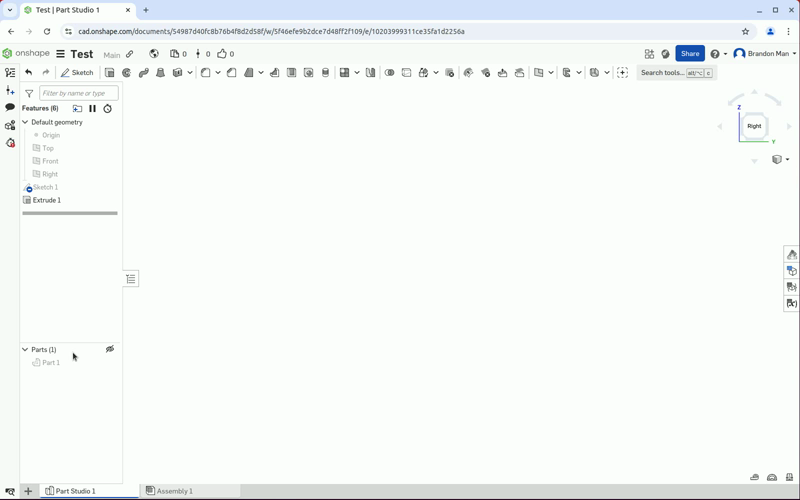
key(shift+y)
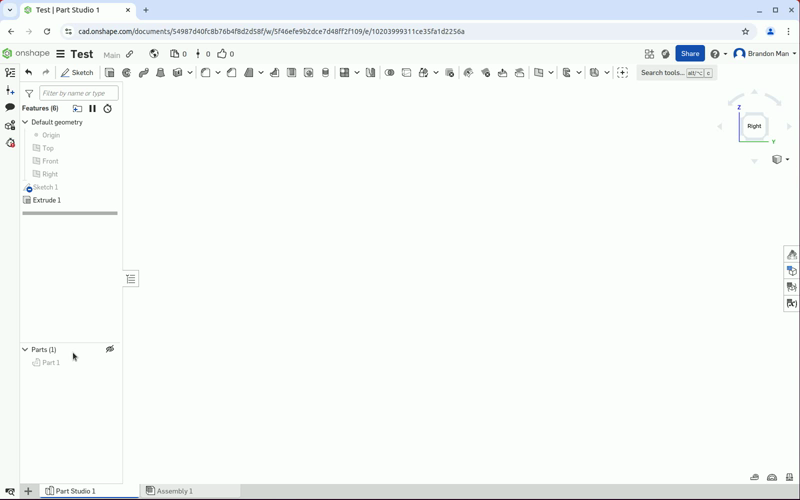
key(shift+s)
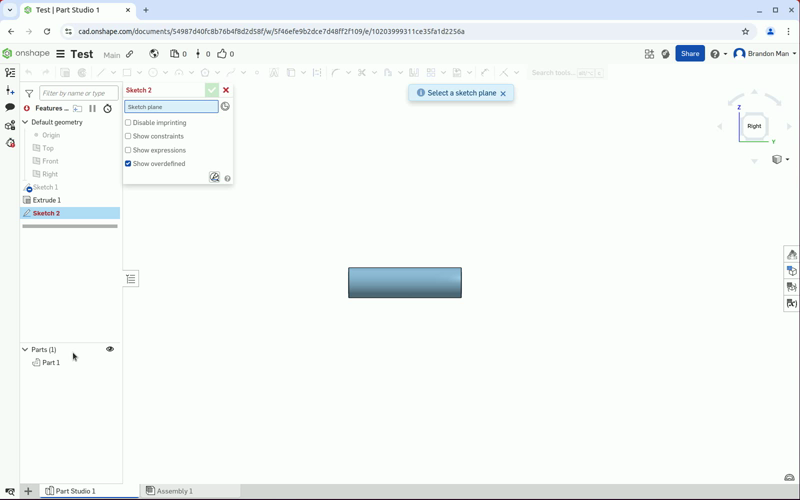
mouse_move(73, 176)
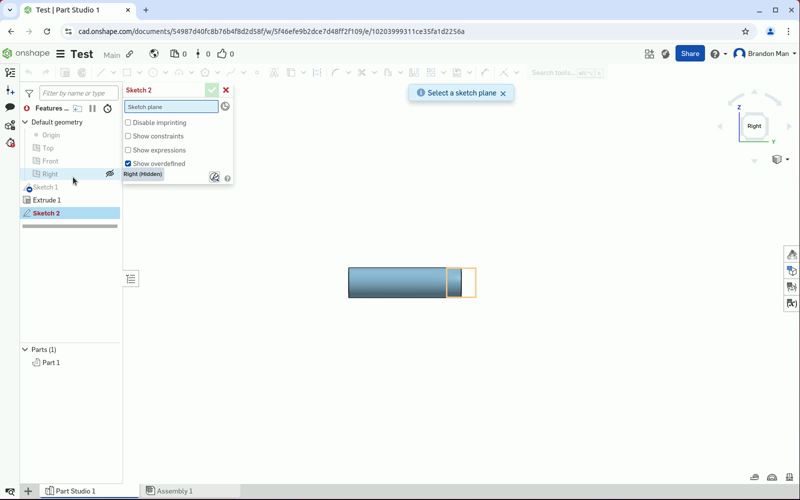
click(73, 176)
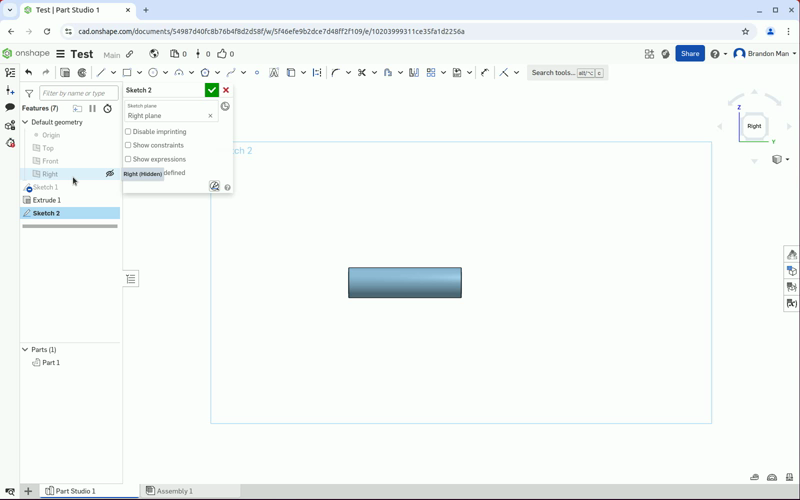
mouse_move(73, 352)
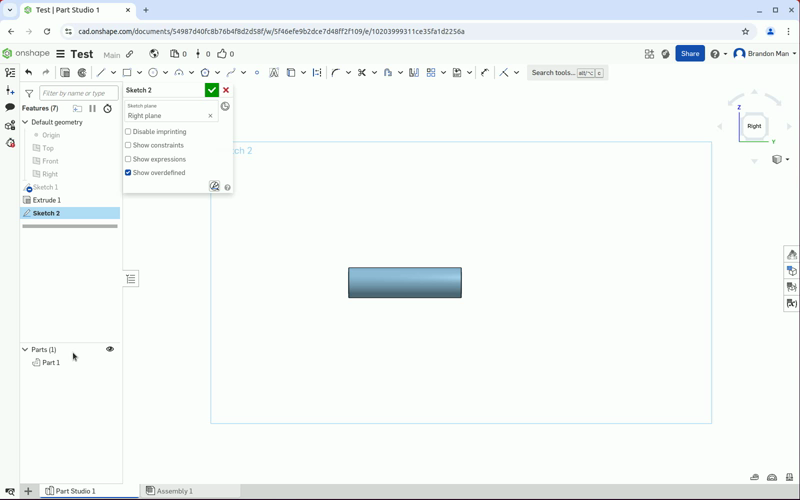
key(y)
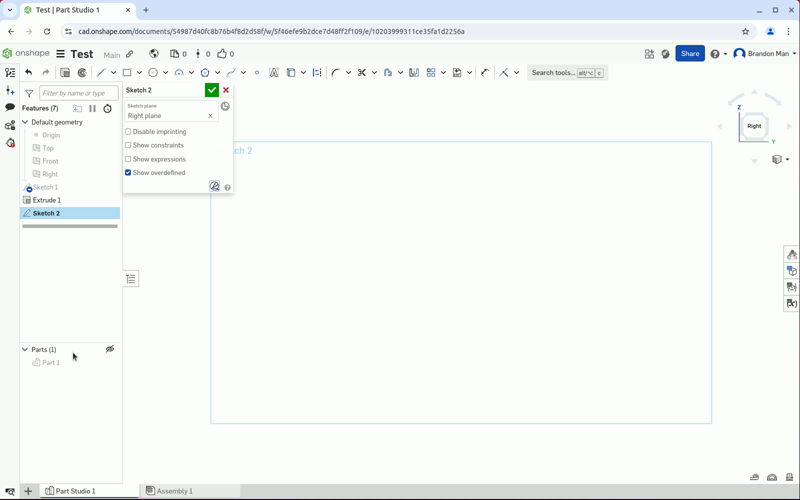
key(c)
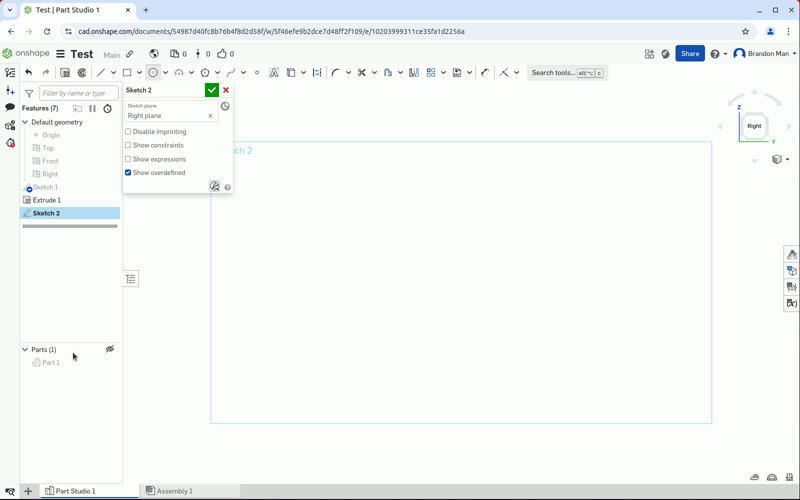
key_down(shift)
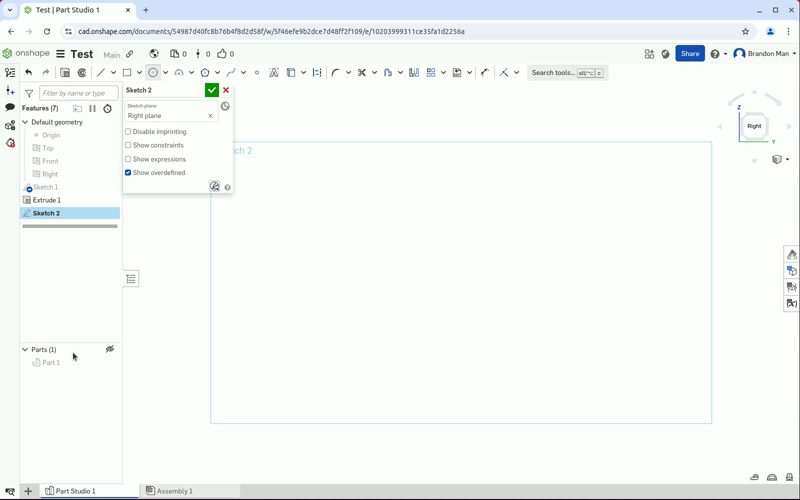
mouse_move(433, 282)
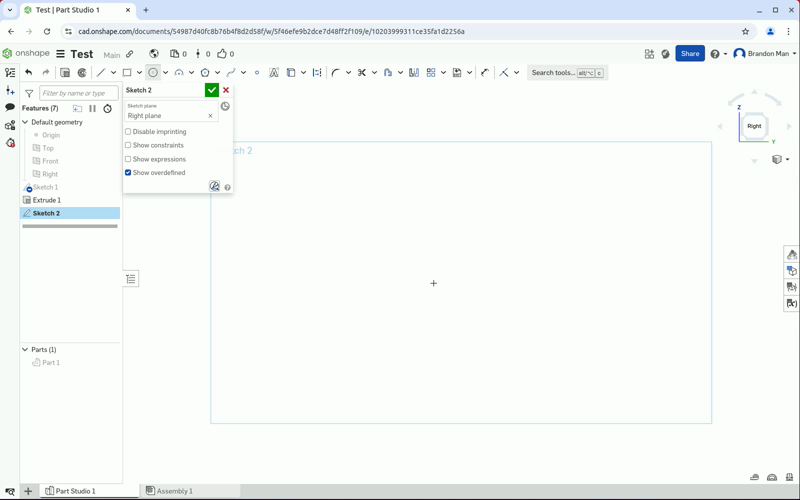
click(433, 282)
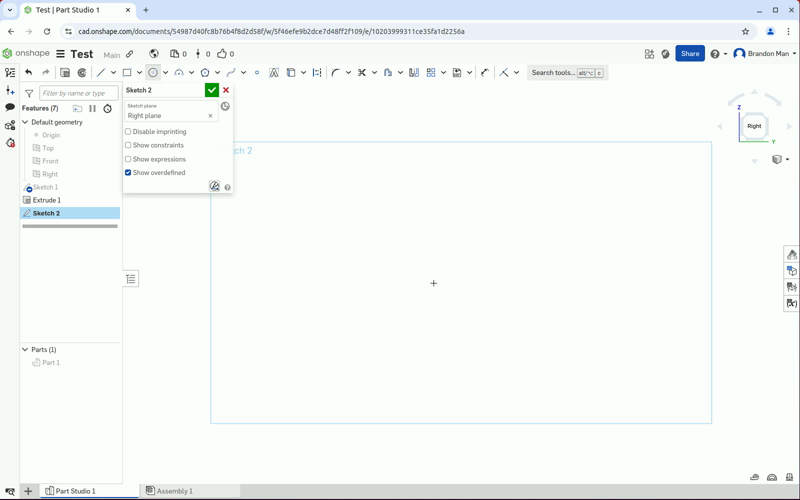
key_up(shift)
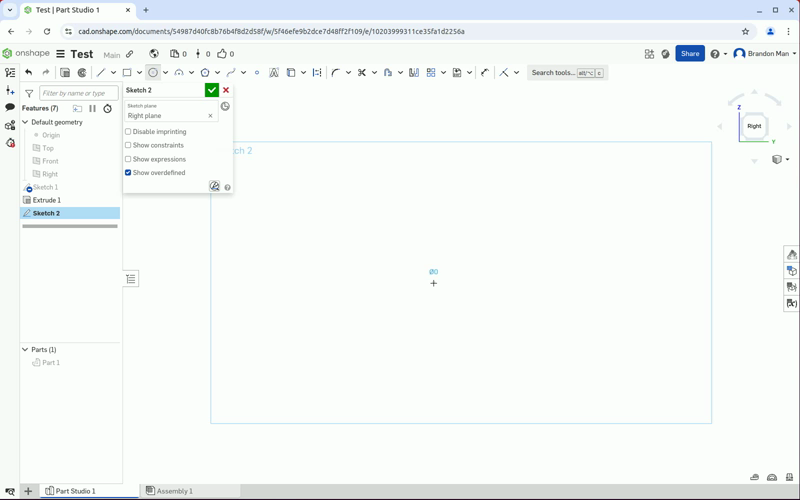
mouse_move(440, 282)
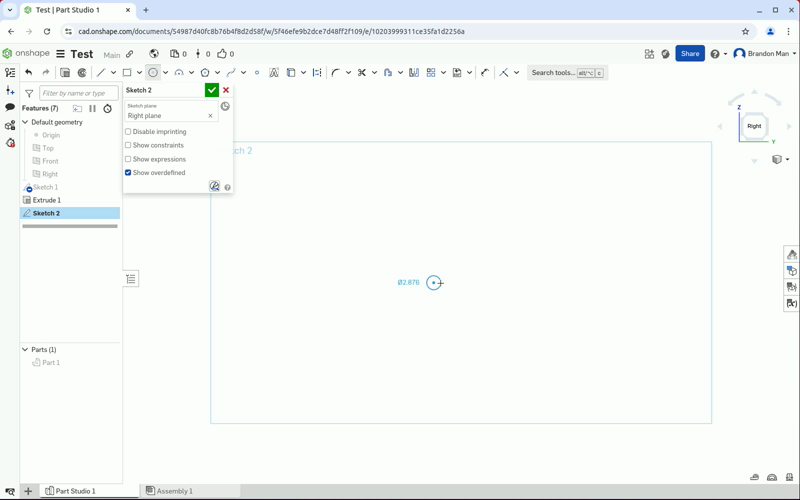
click(440, 282)
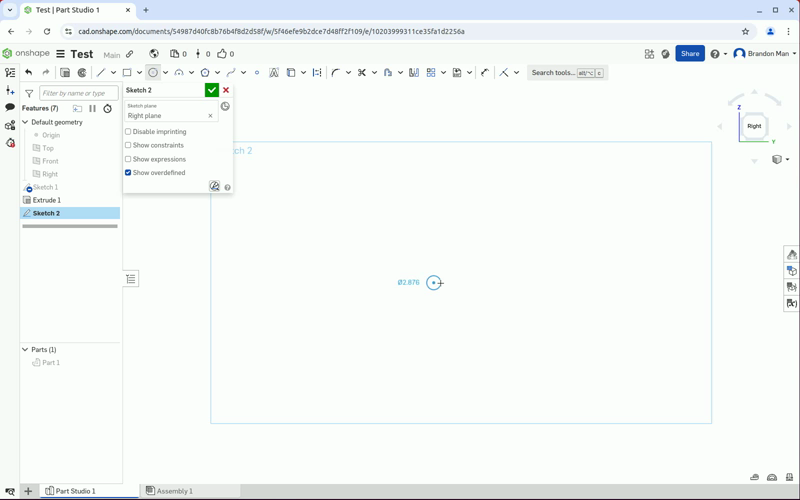
key(esc)
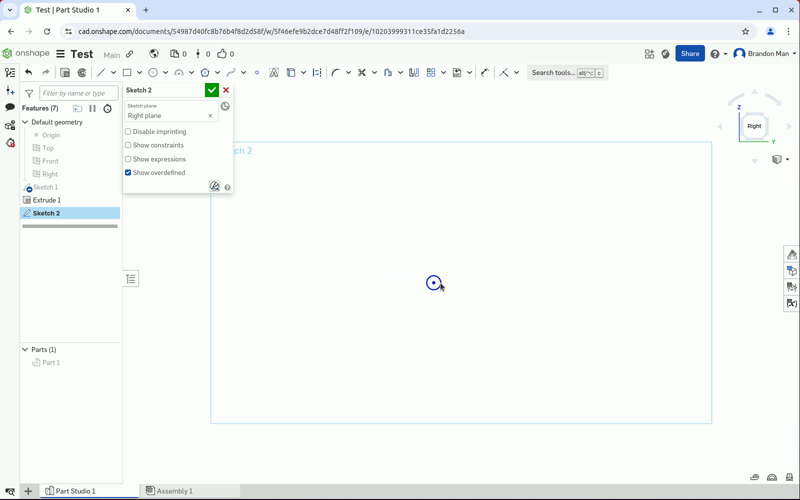
mouse_move(429, 287)
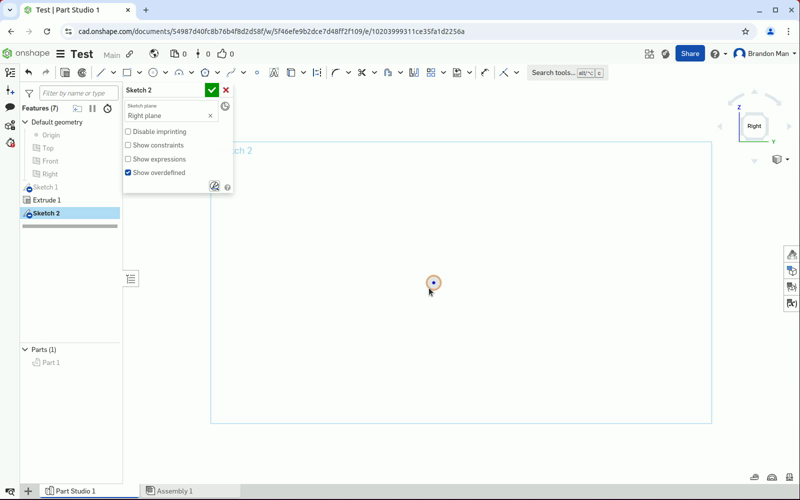
scroll(6)
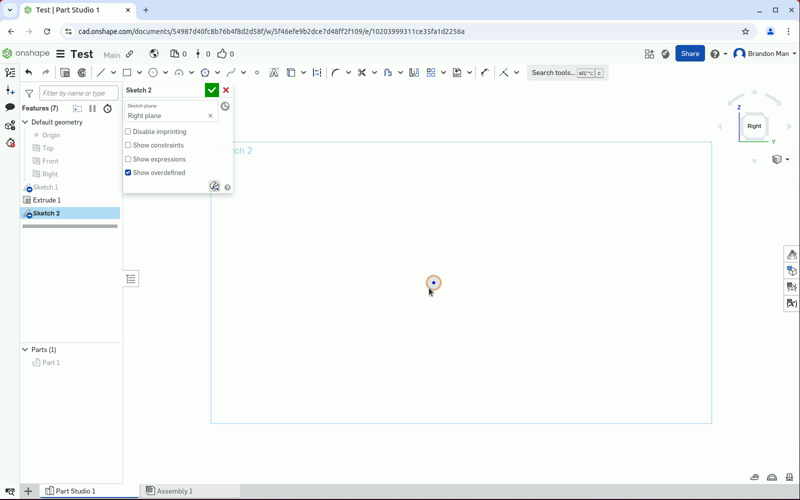
scroll(6)
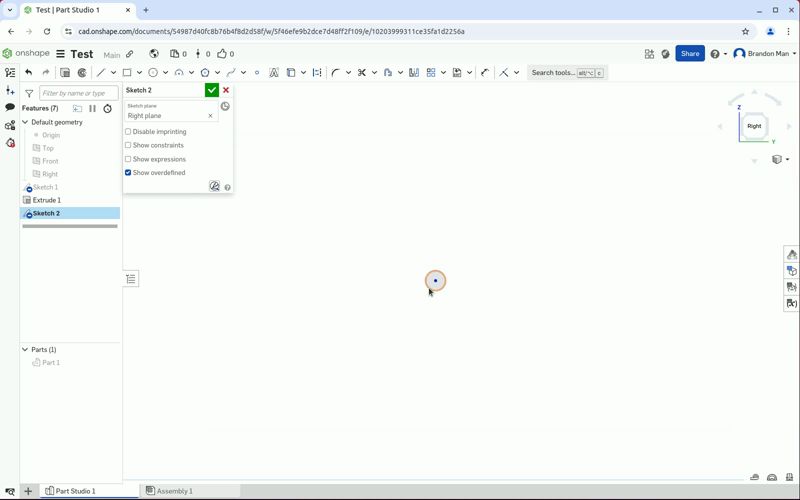
scroll(6)
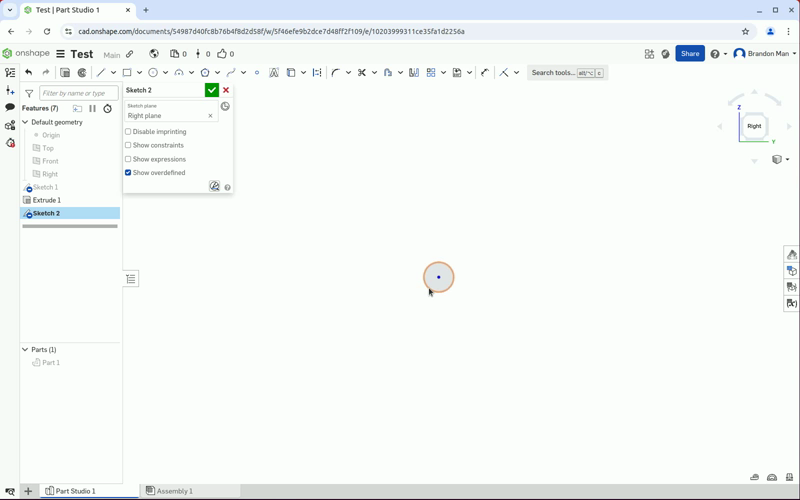
scroll(6)
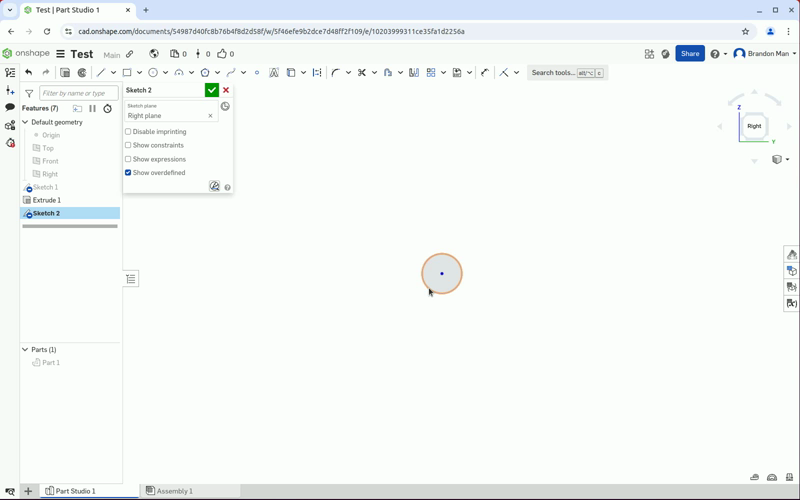
scroll(6)
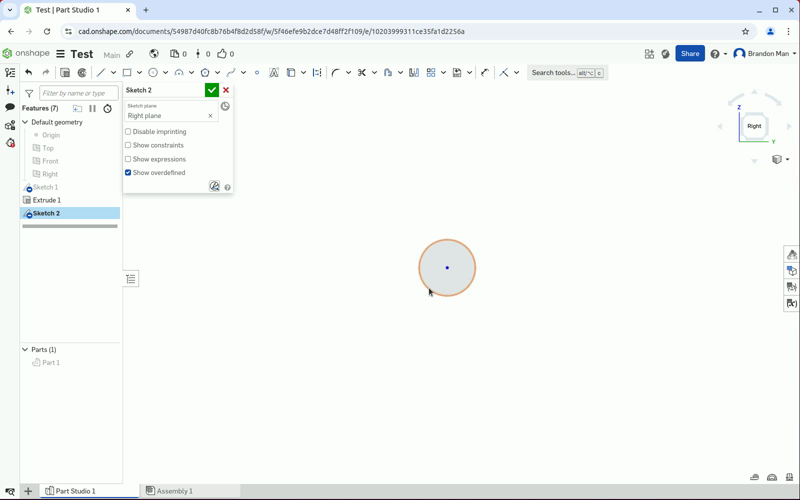
scroll(6)
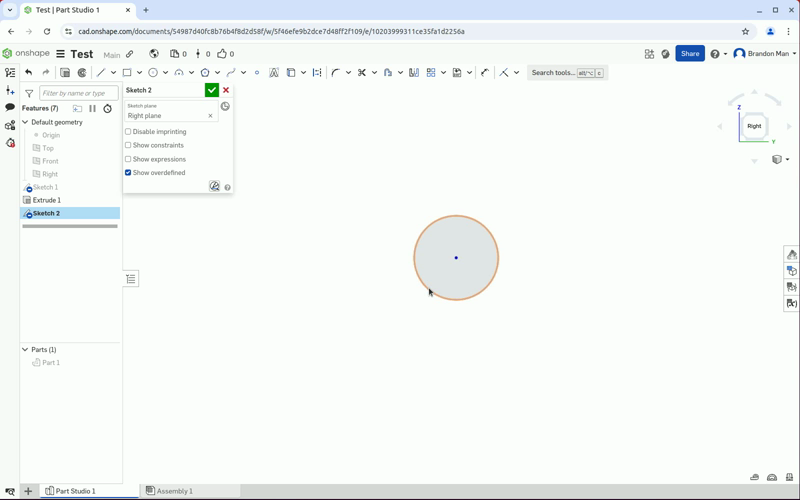
scroll(6)
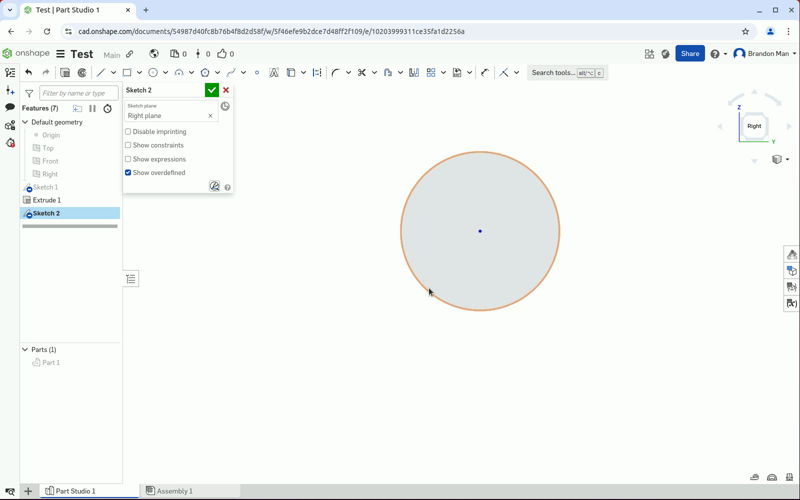
click(429, 287)
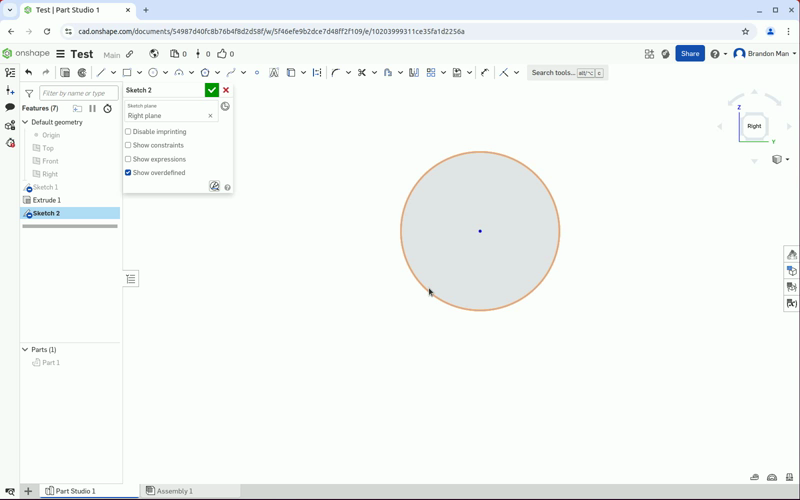
scroll(-6)
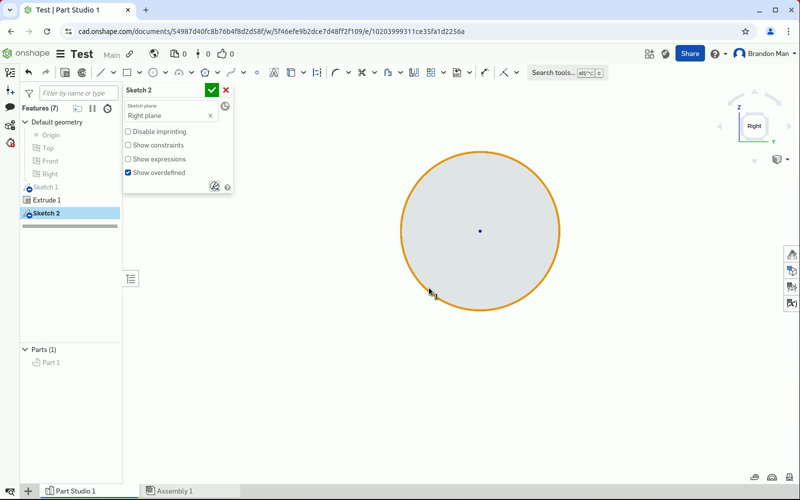
scroll(-6)
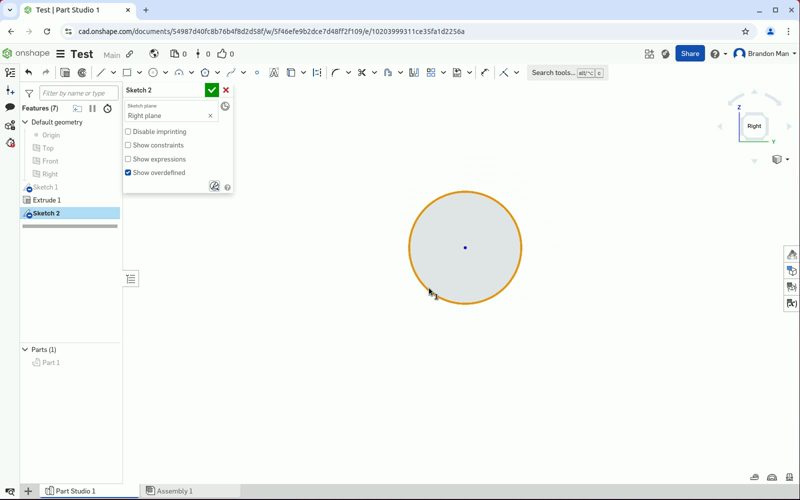
scroll(-6)
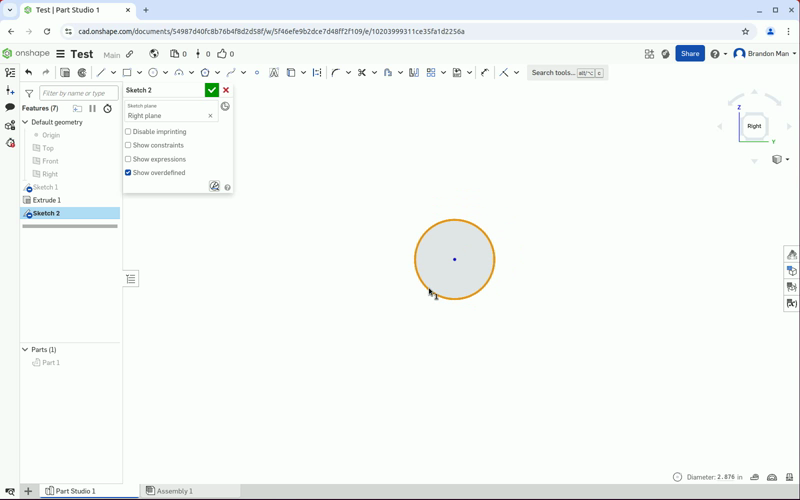
scroll(-6)
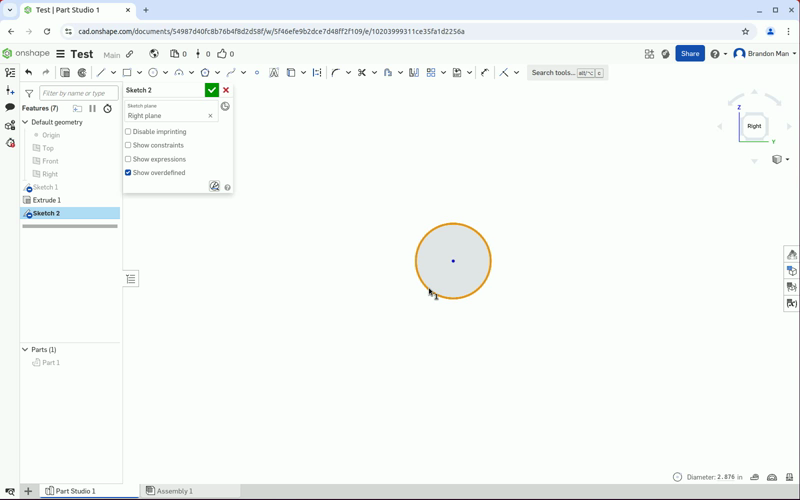
scroll(-6)
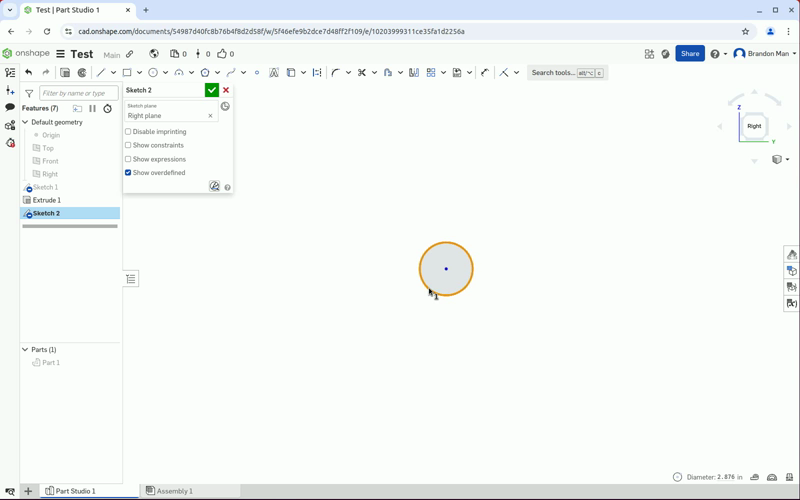
scroll(-6)
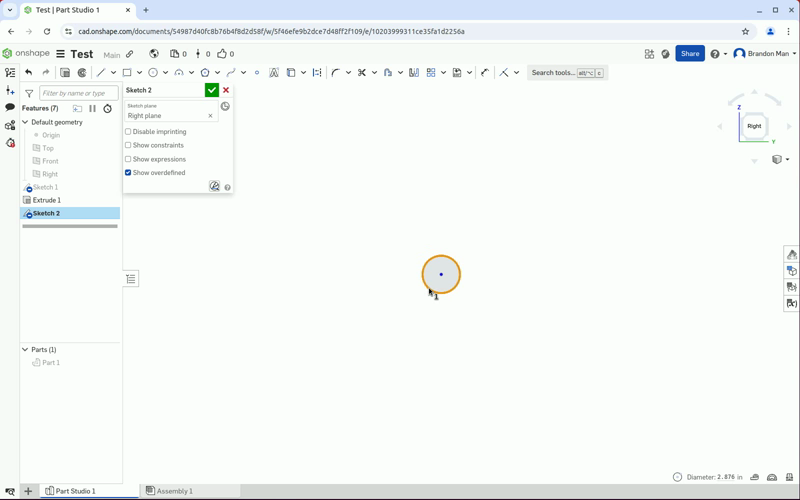
scroll(-6)
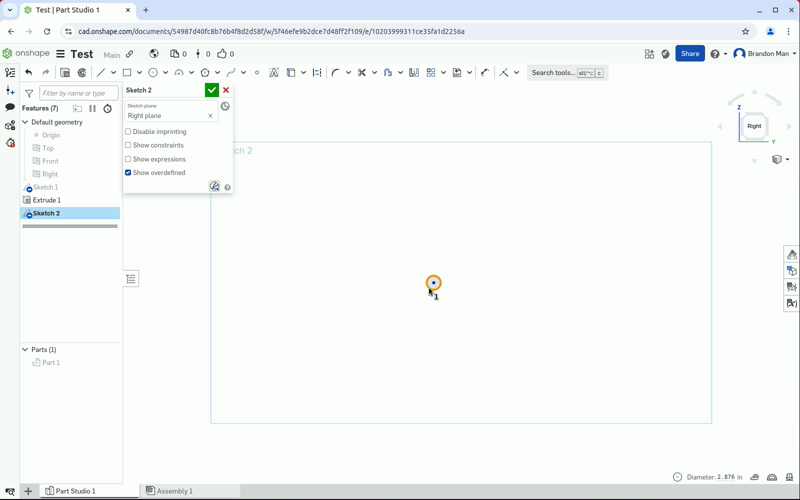
mouse_move(73, 352)
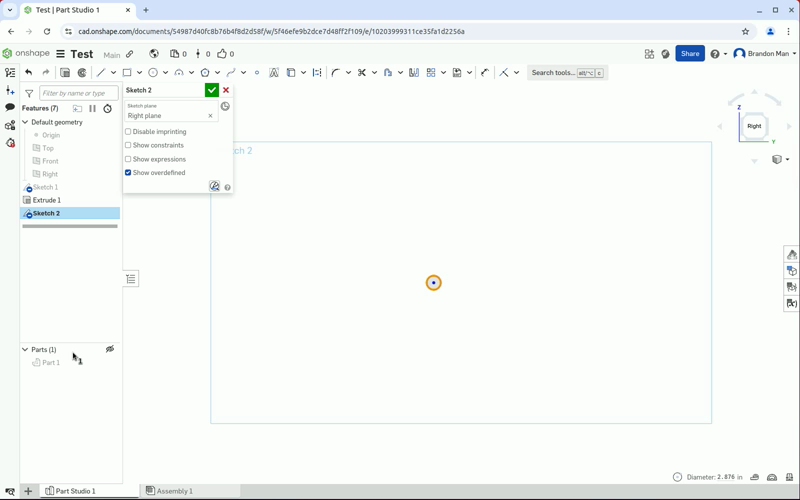
key(shift+y)
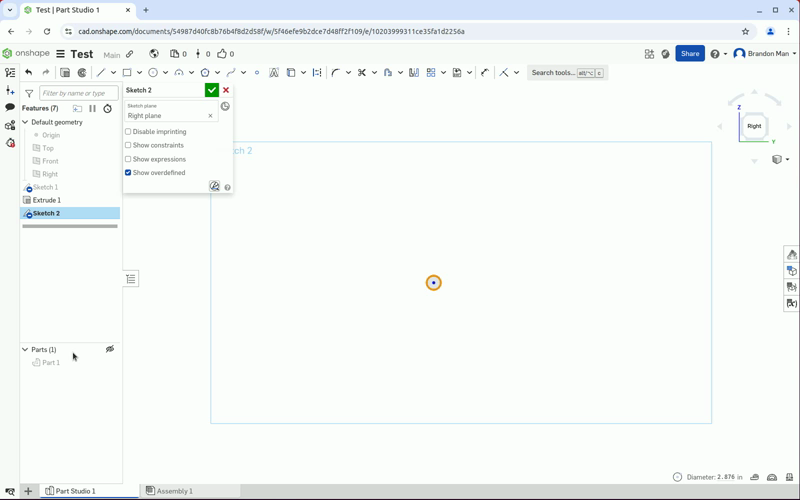
key(shift+e)
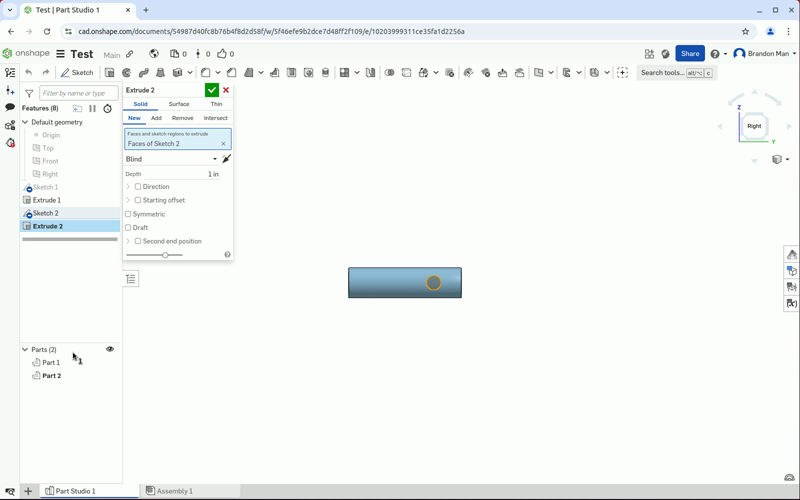
mouse_move(143, 106)
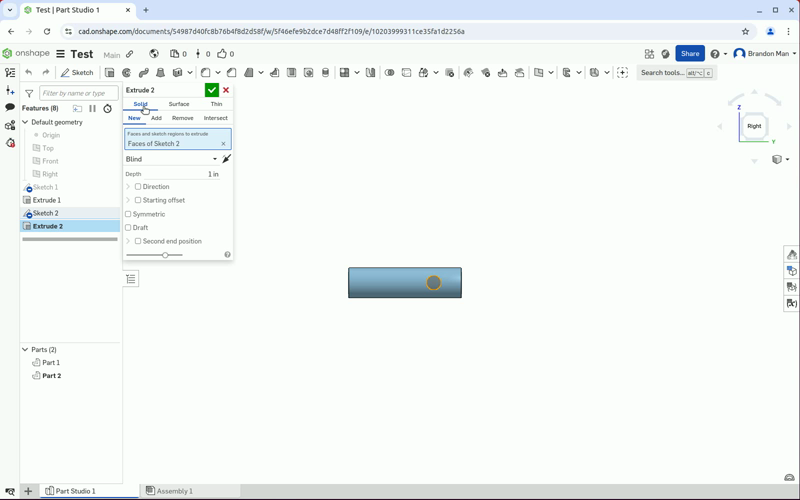
click(143, 106)
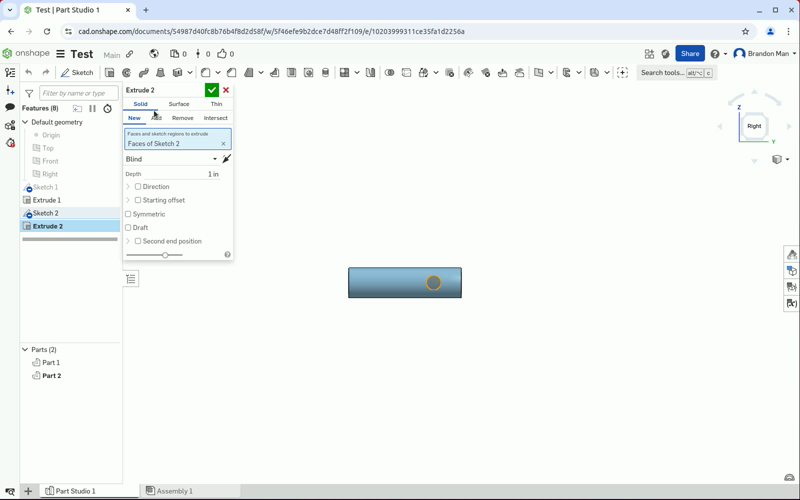
mouse_move(186, 120)
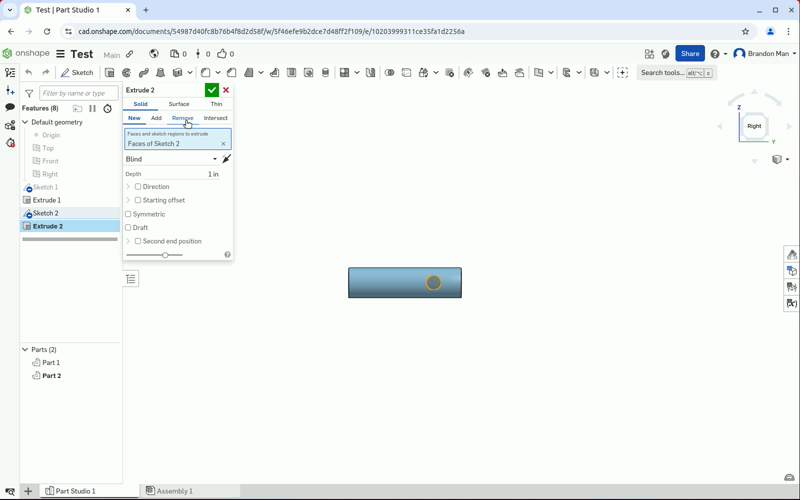
click(186, 120)
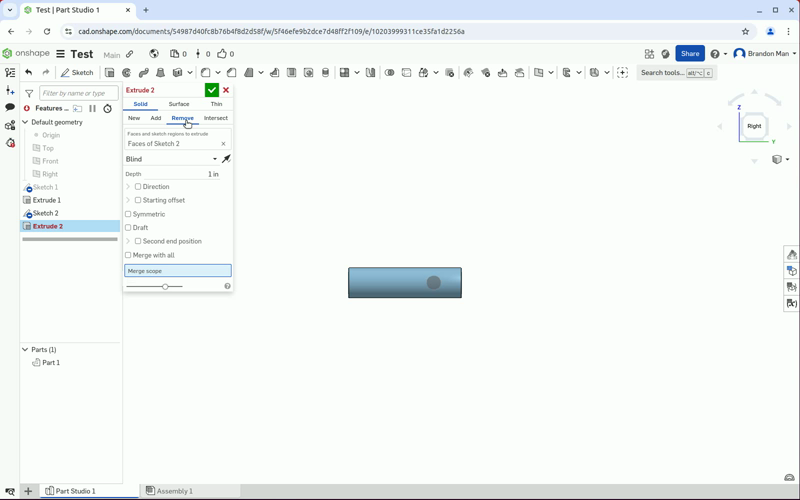
key(tab, 4)
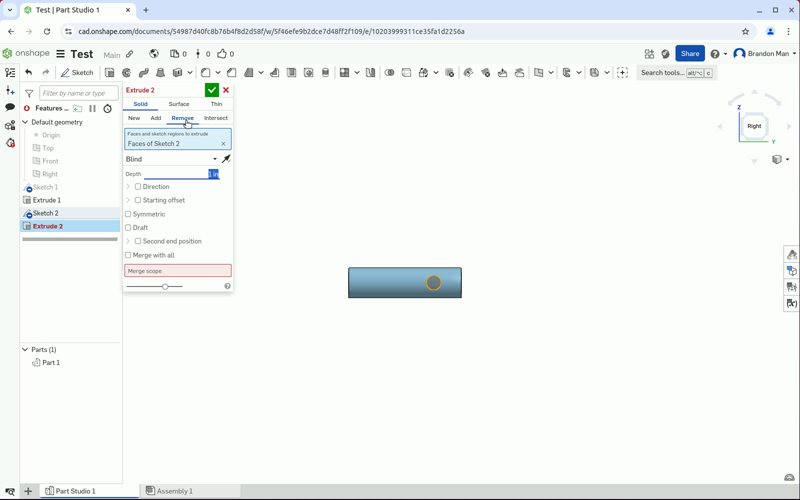
text(6.981)
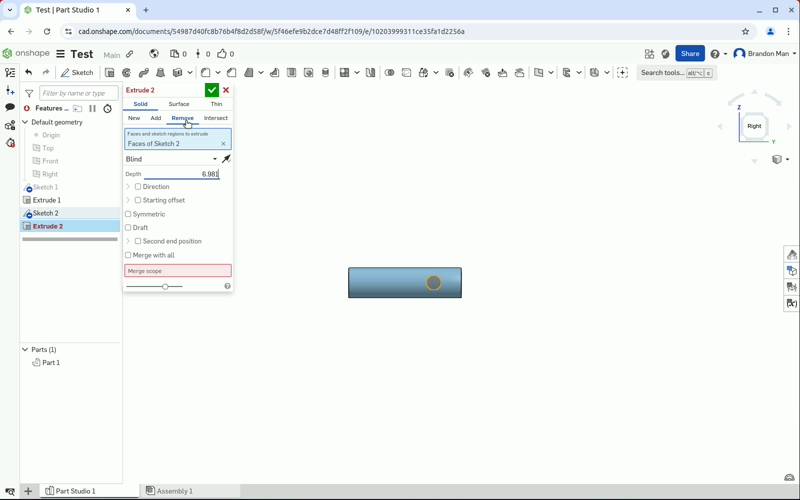
key(tab, 6)
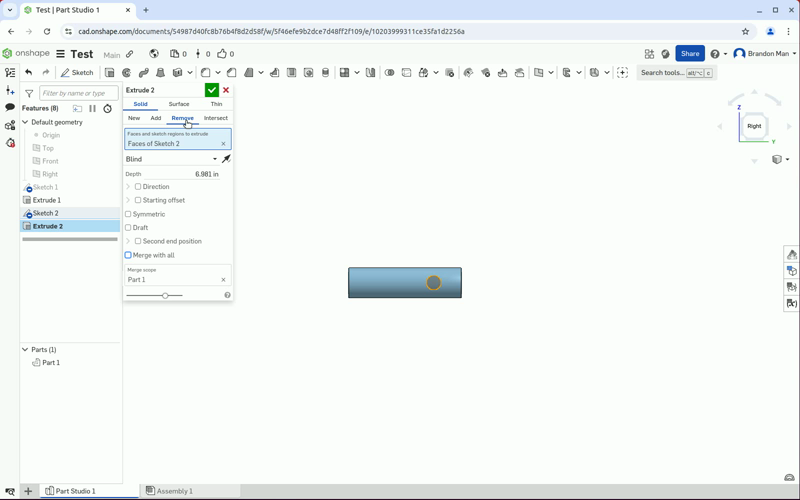
key(space)
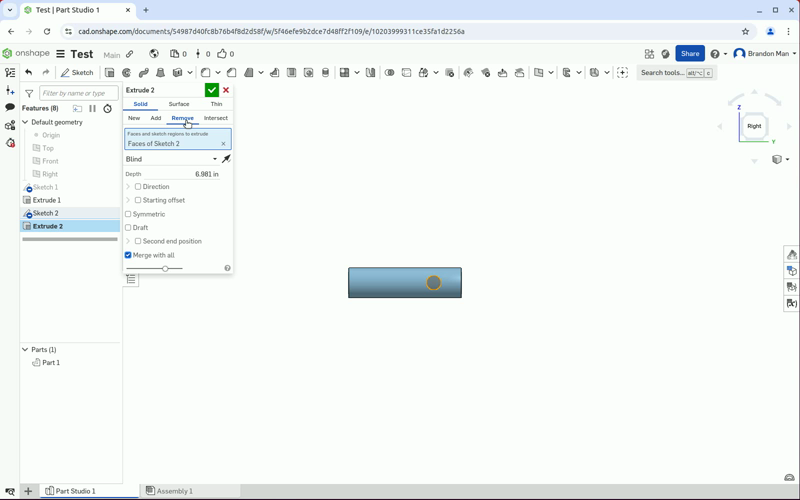
key(enter)
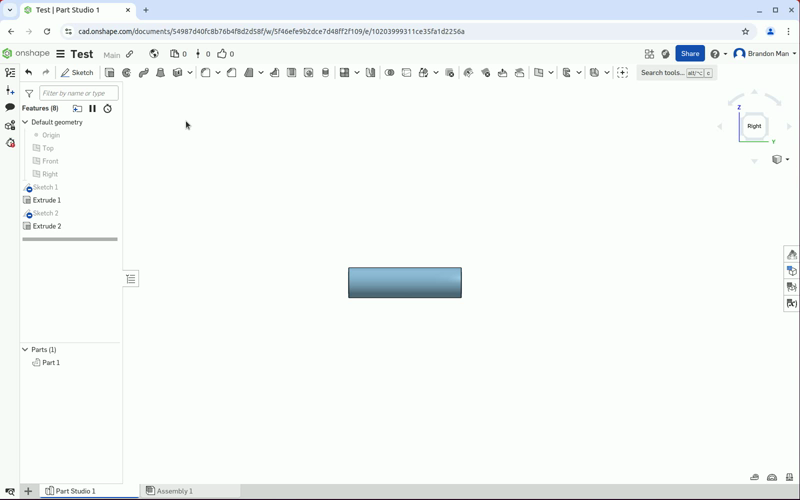
key(shift+h)
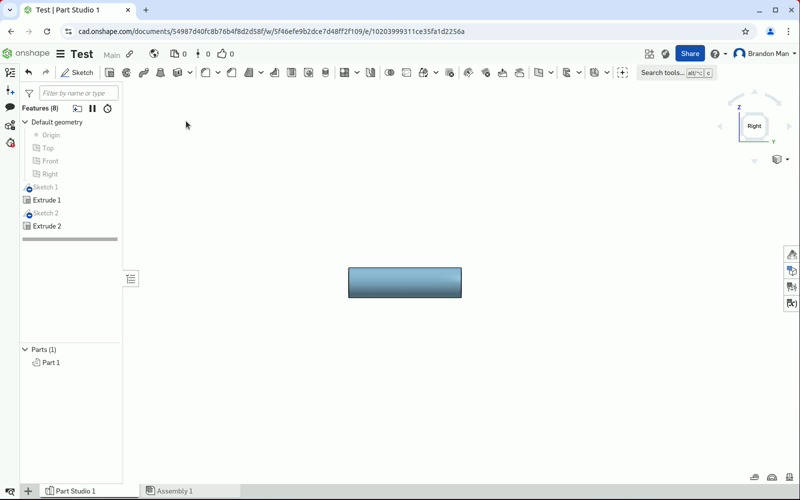
key(shift+h)
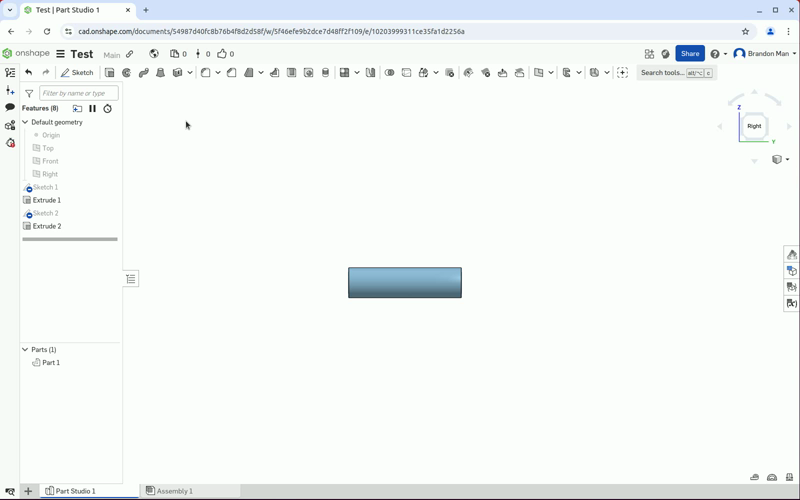
mouse_move(73, 189)
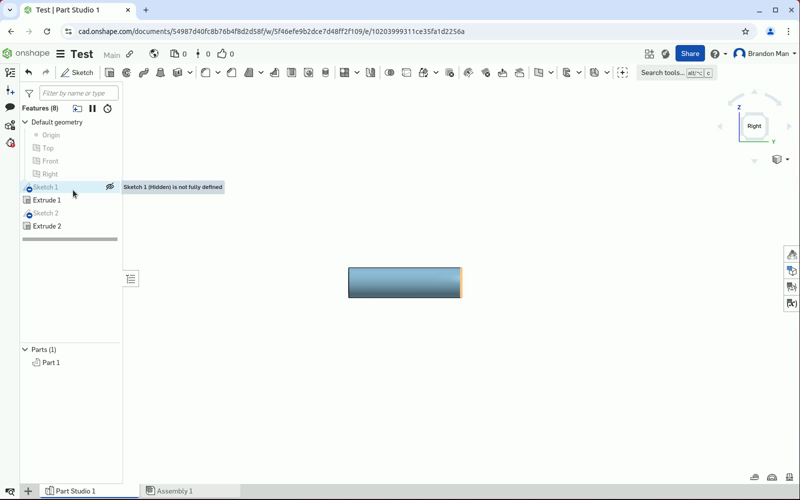
click(73, 189)
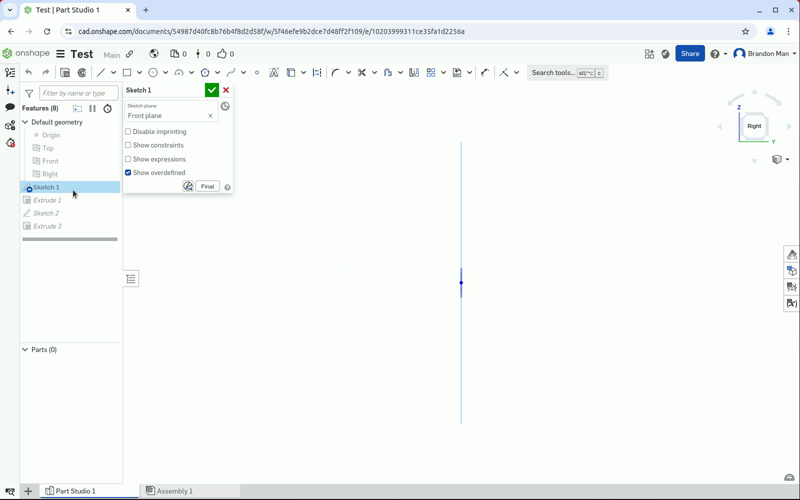
mouse_move(229, 92)
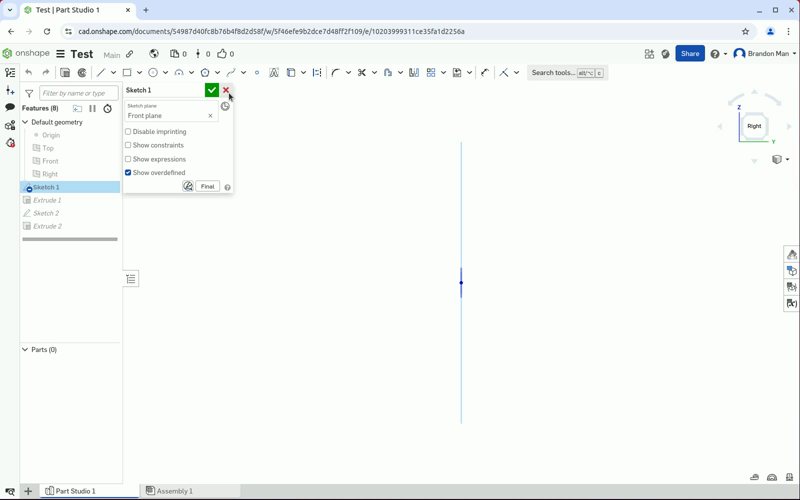
click(229, 92)
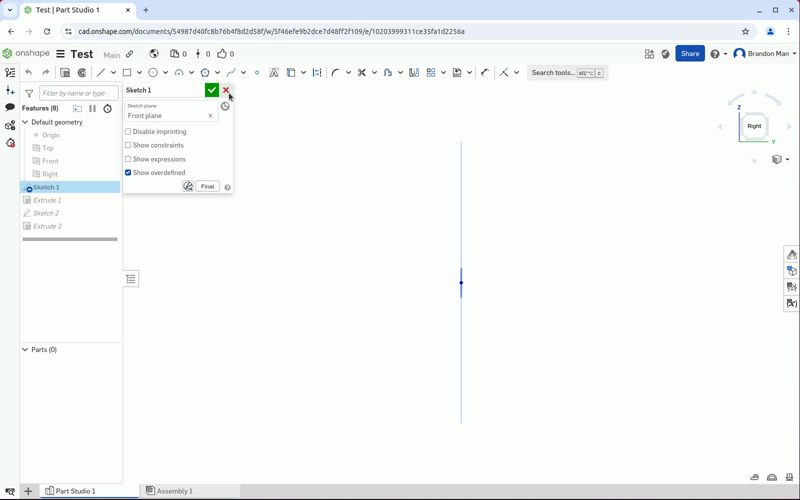
key(shift+s)
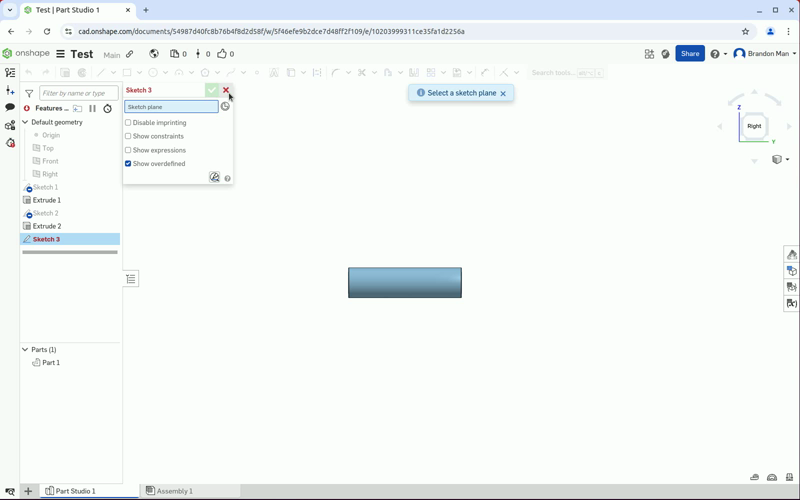
mouse_move(73, 176)
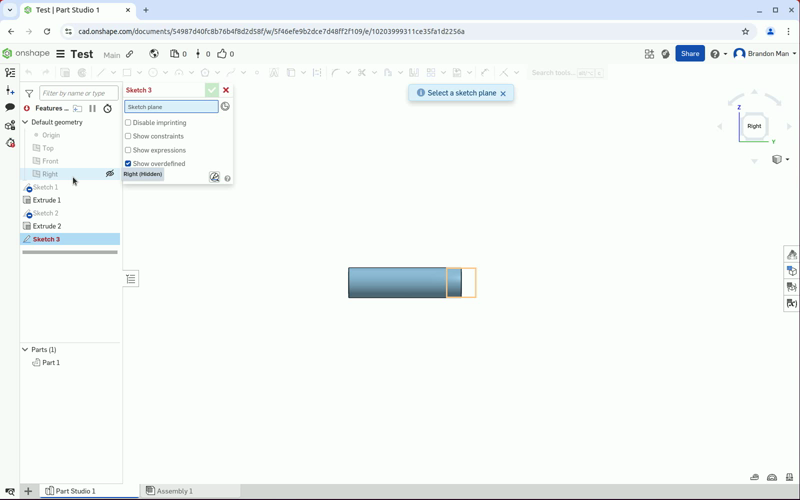
click(73, 176)
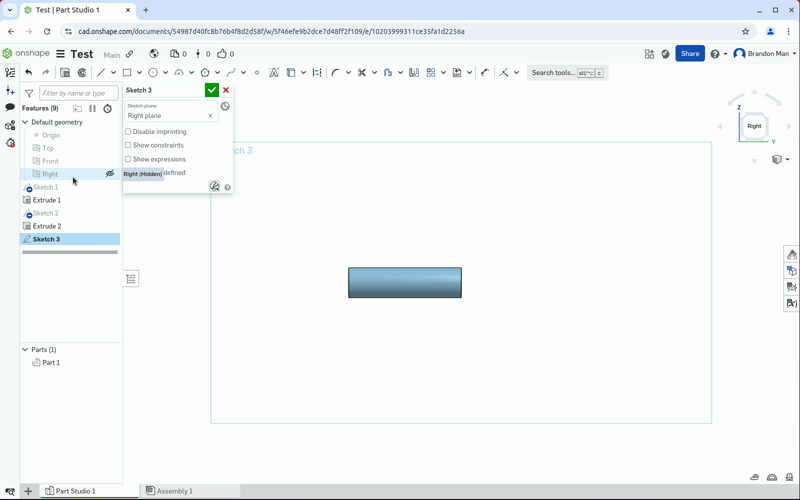
mouse_move(73, 352)
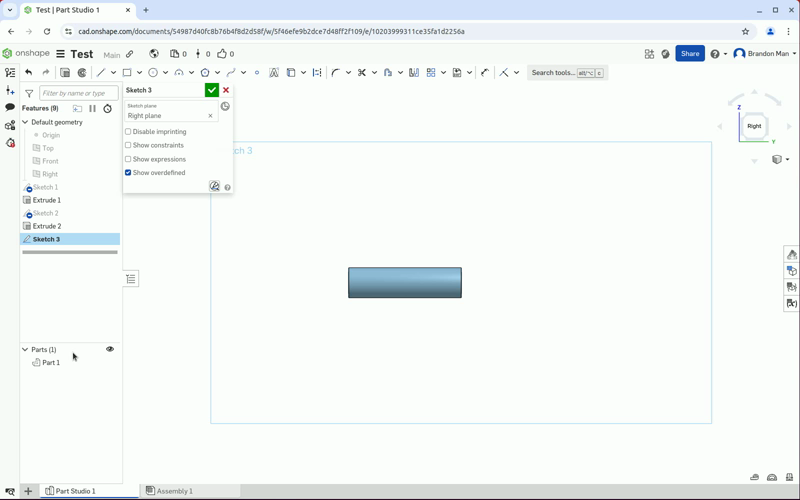
key(y)
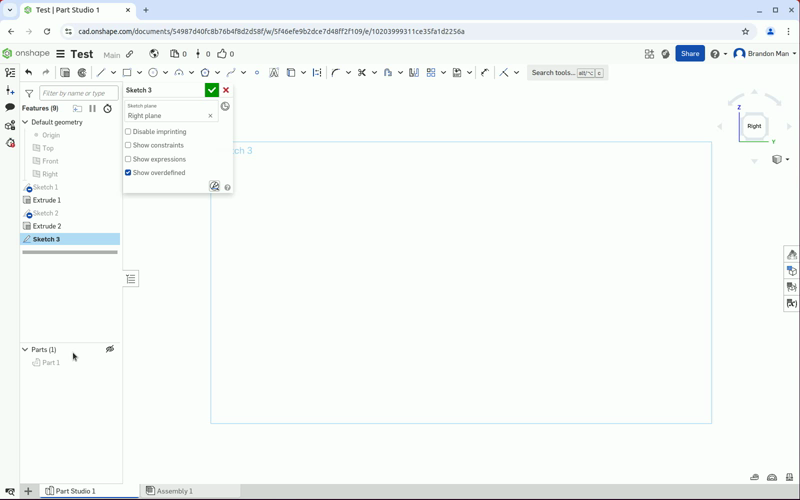
key(c)
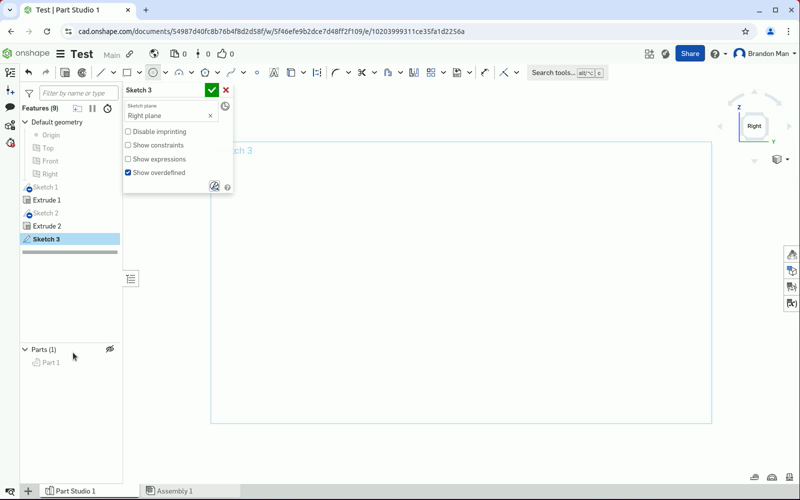
key_down(shift)
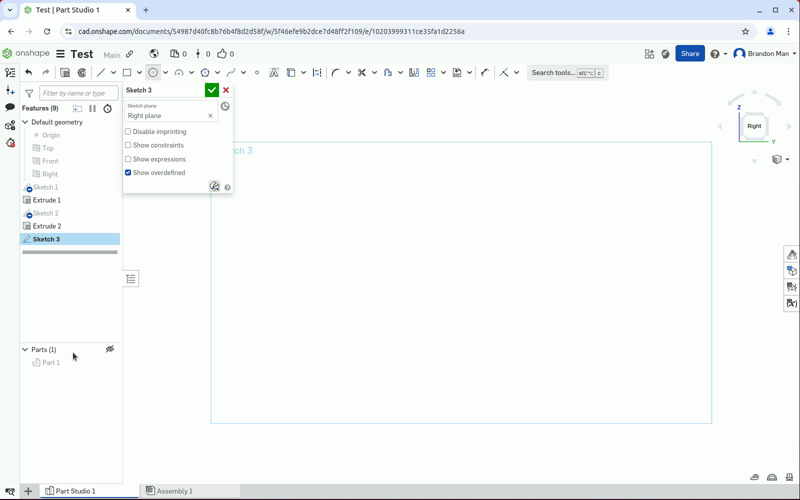
mouse_move(405, 282)
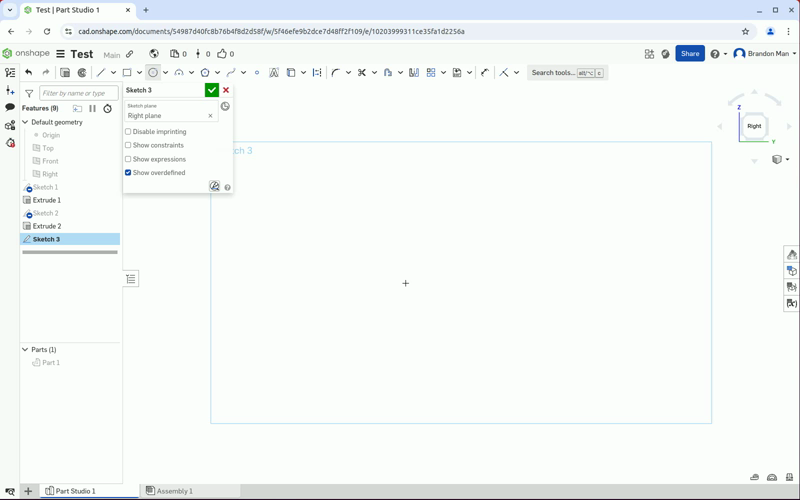
click(405, 282)
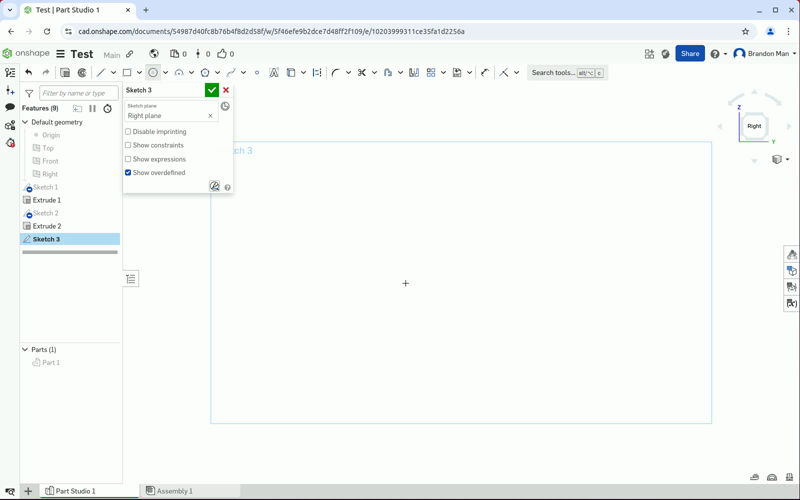
key_up(shift)
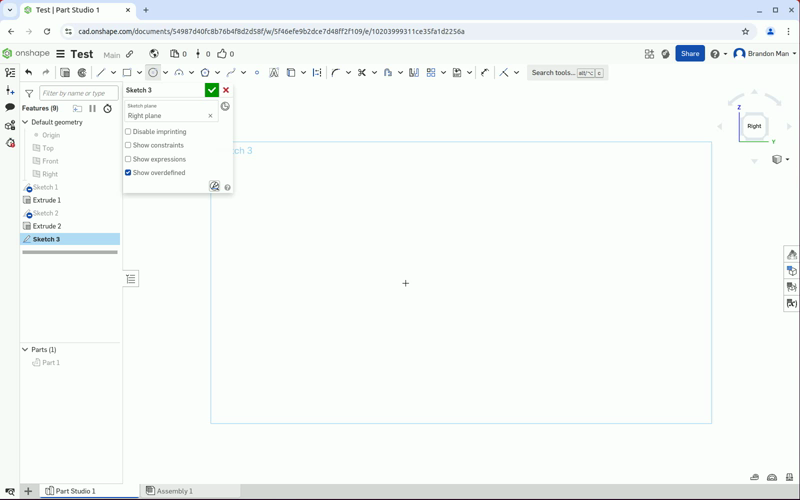
mouse_move(412, 282)
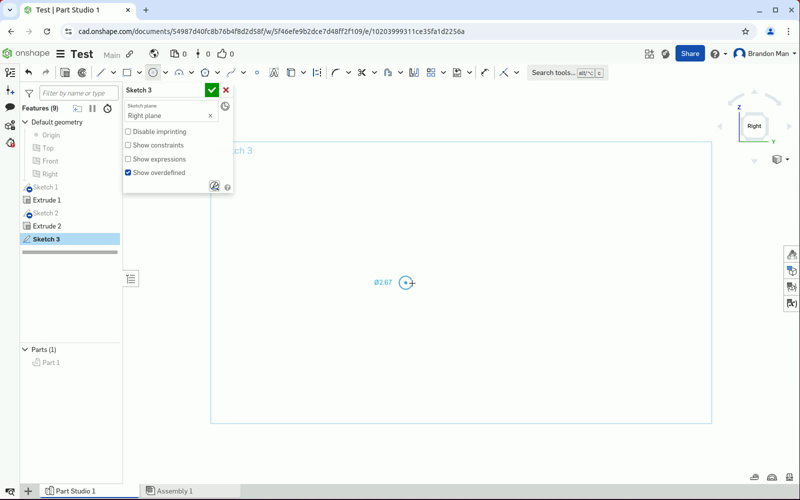
click(412, 282)
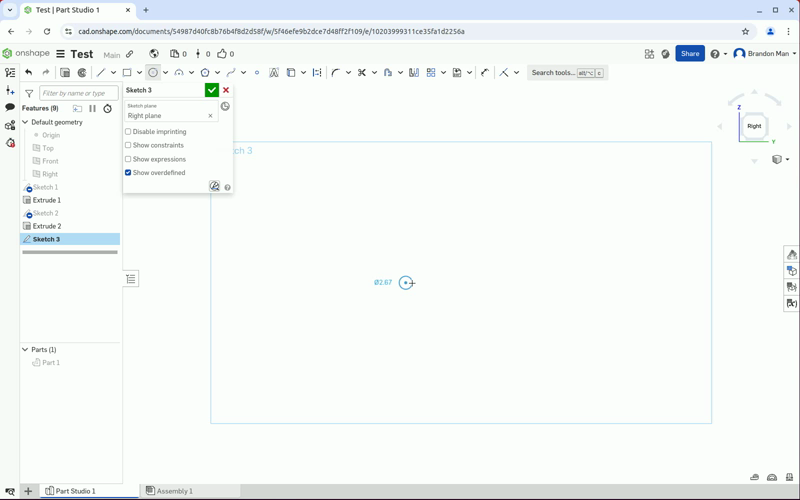
key(esc)
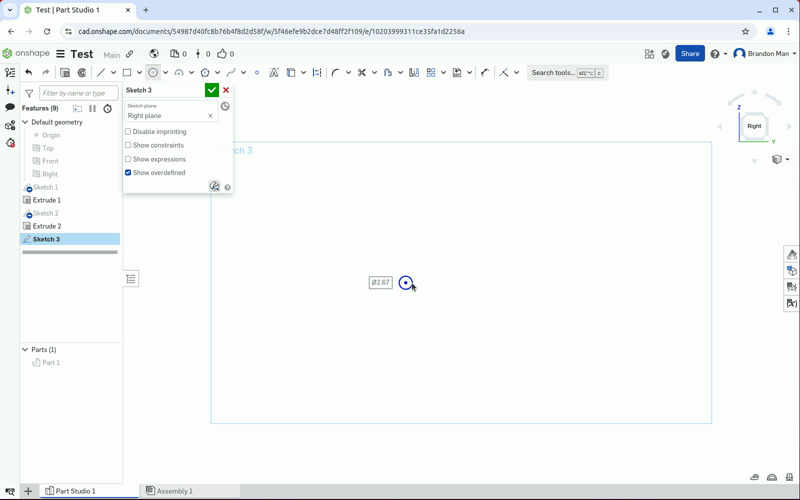
mouse_move(402, 280)
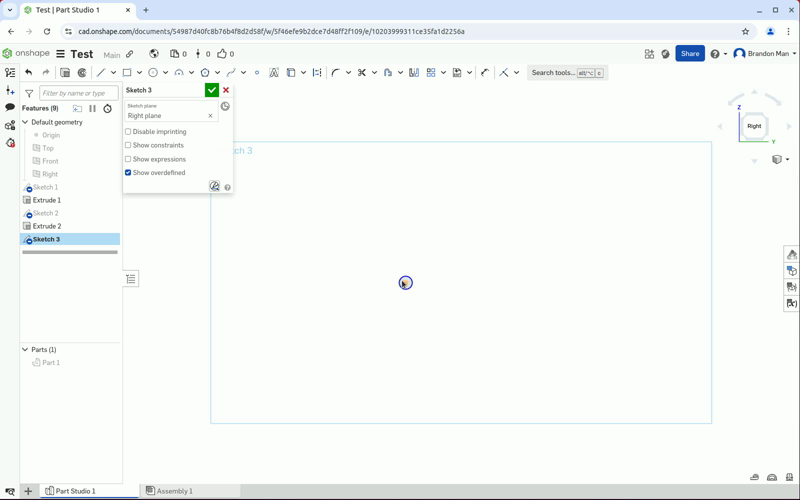
scroll(6)
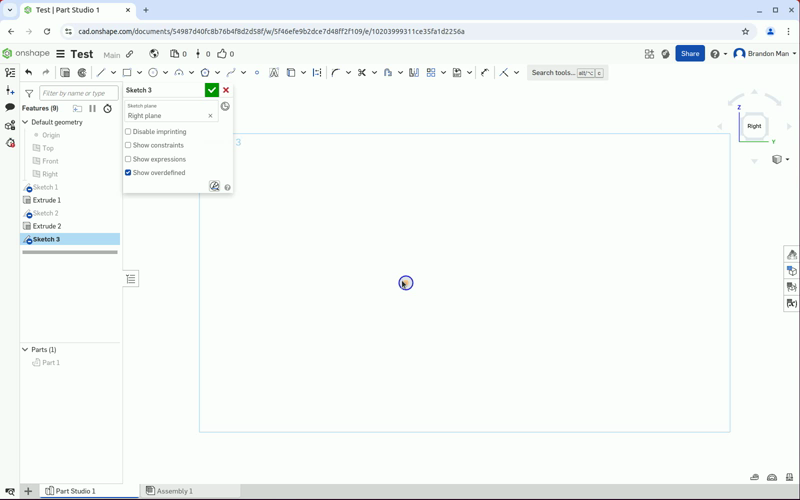
scroll(6)
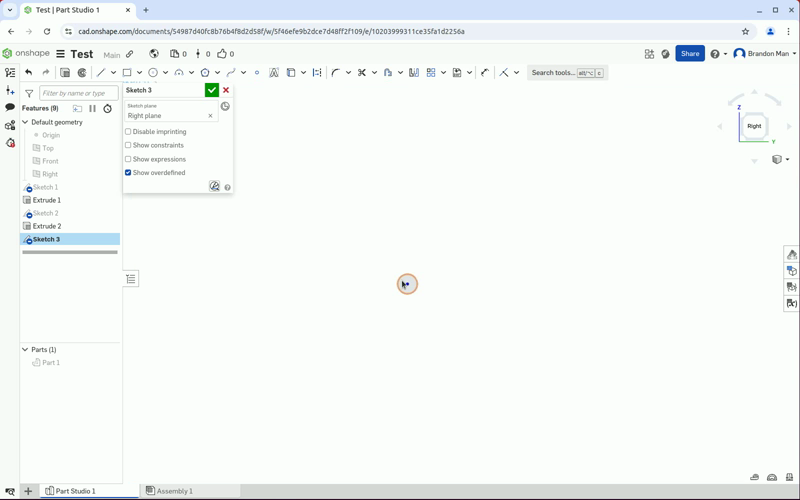
scroll(6)
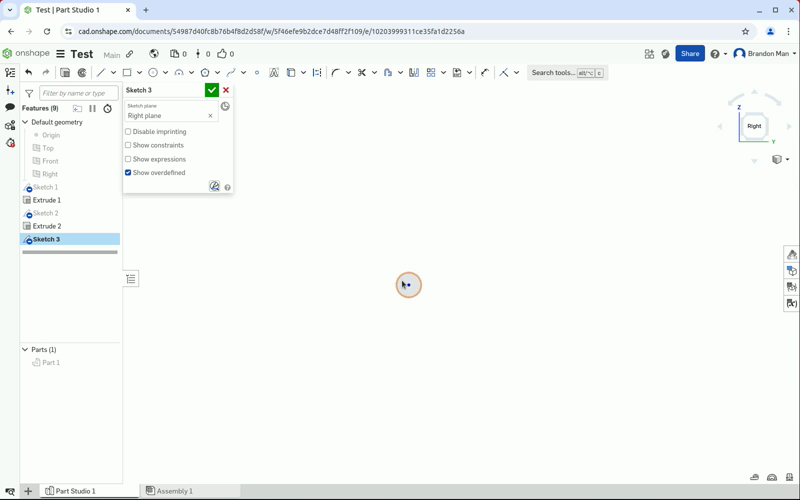
scroll(6)
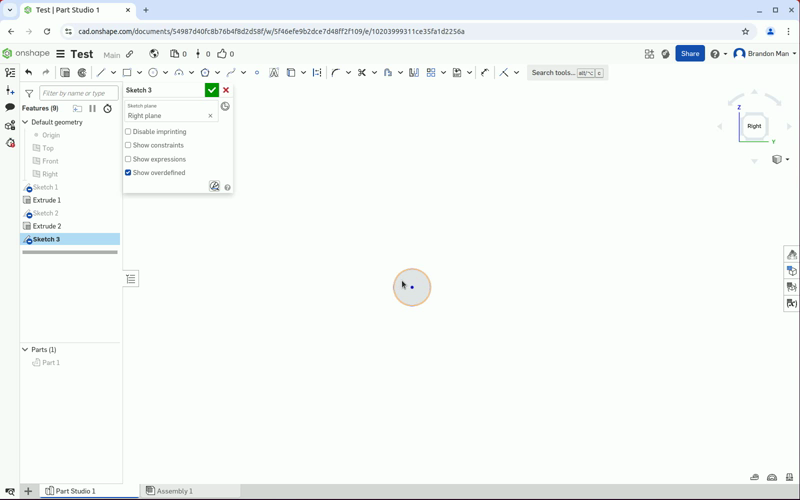
scroll(6)
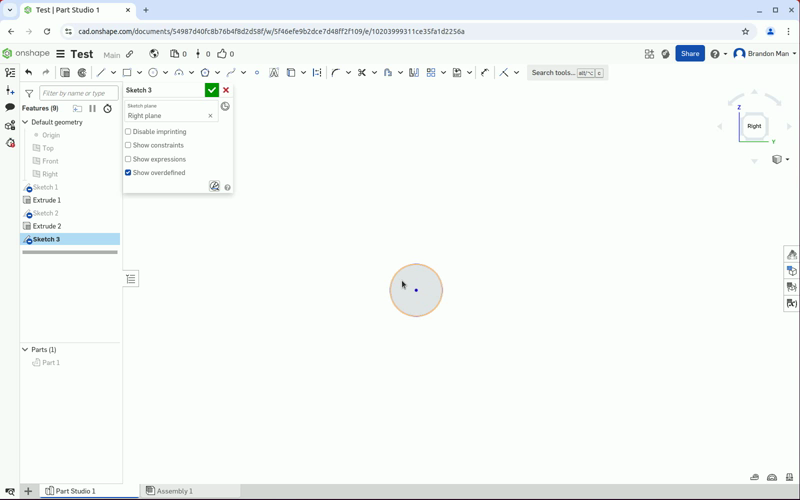
scroll(6)
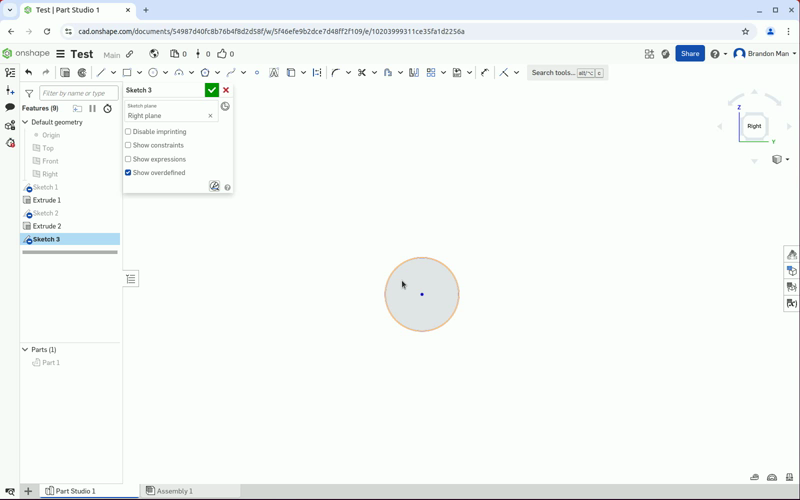
scroll(6)
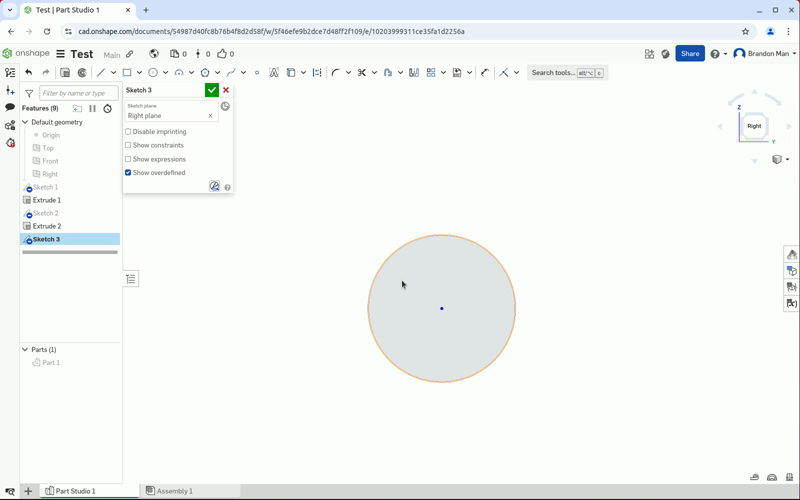
click(402, 280)
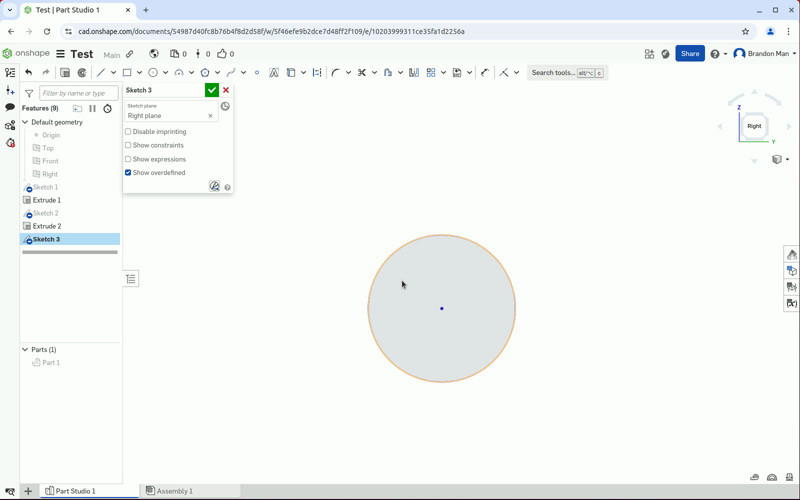
scroll(-6)
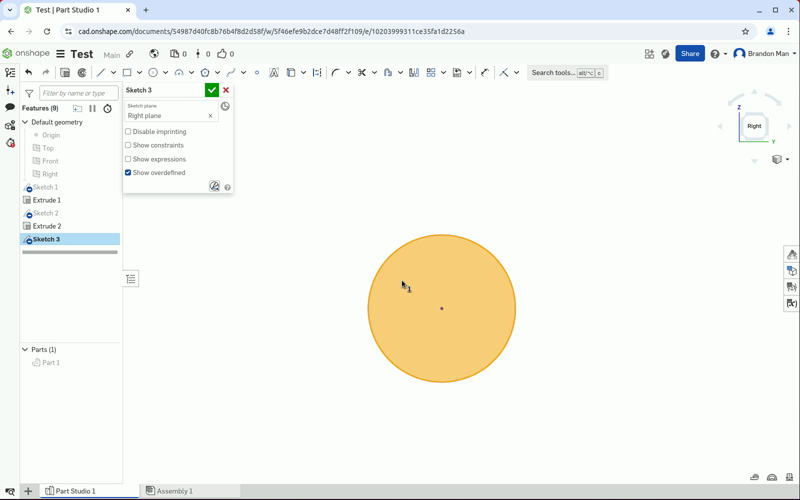
scroll(-6)
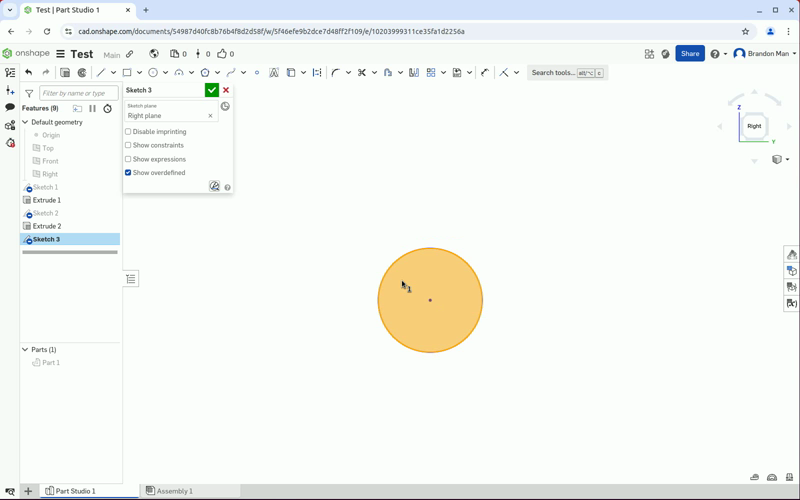
scroll(-6)
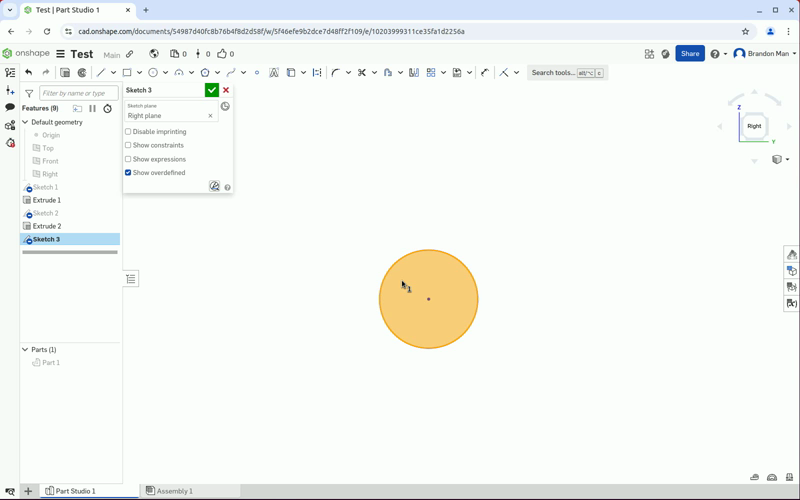
scroll(-6)
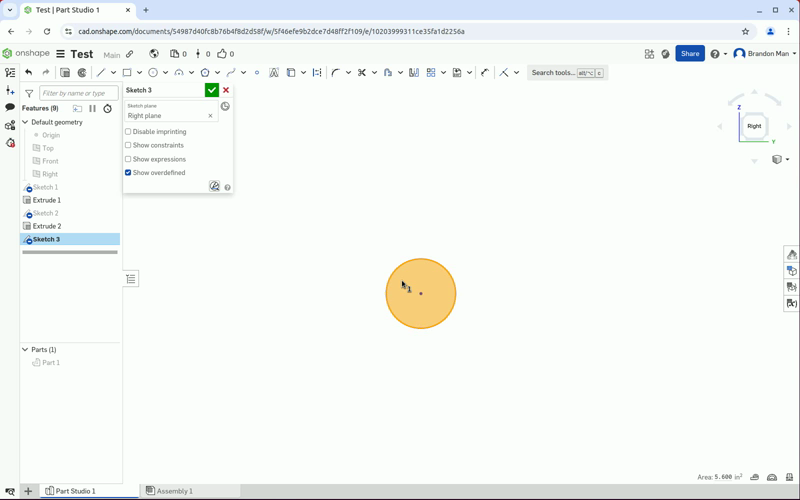
scroll(-6)
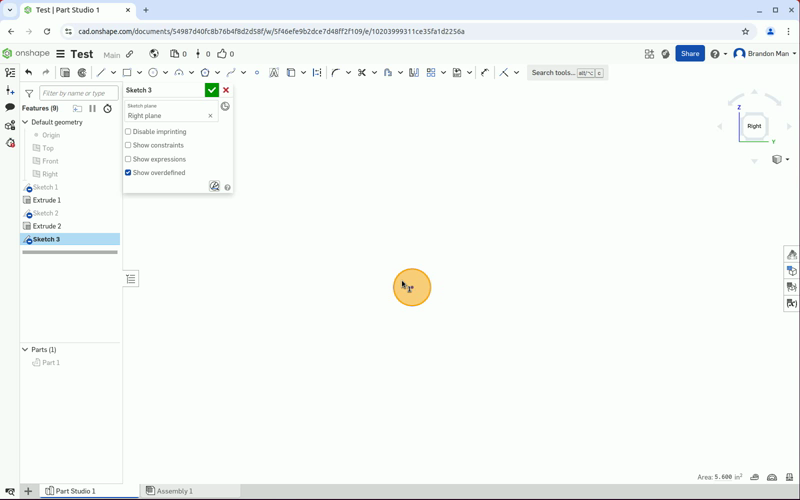
scroll(-6)
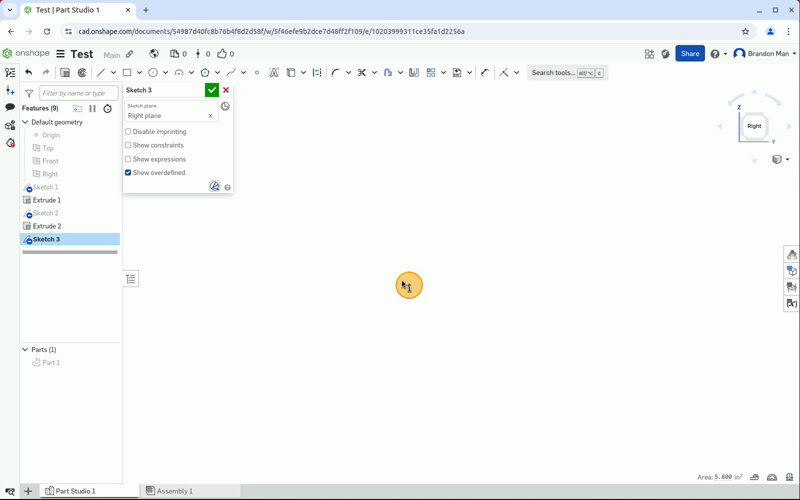
scroll(-6)
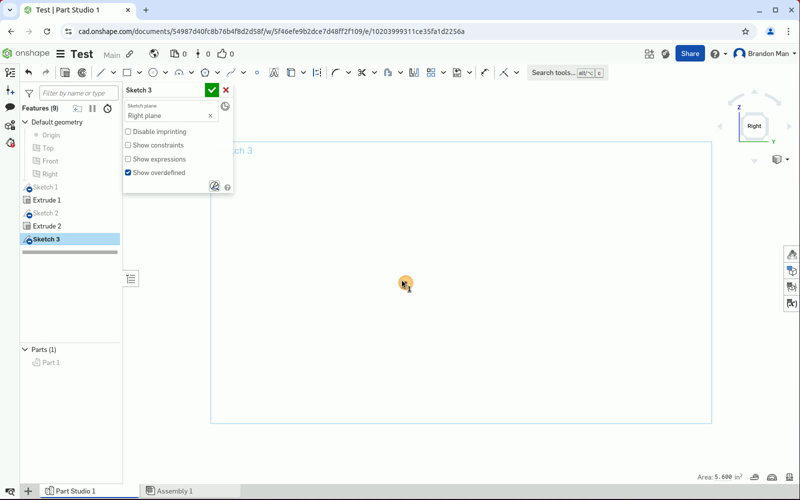
mouse_move(73, 352)
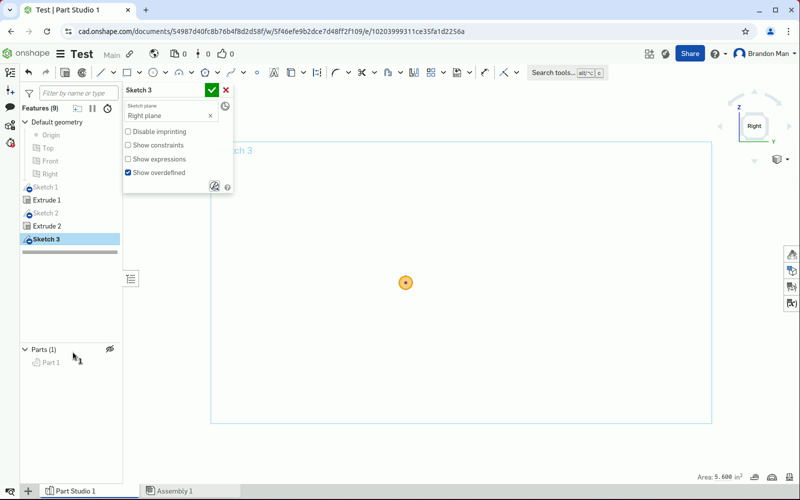
key(shift+y)
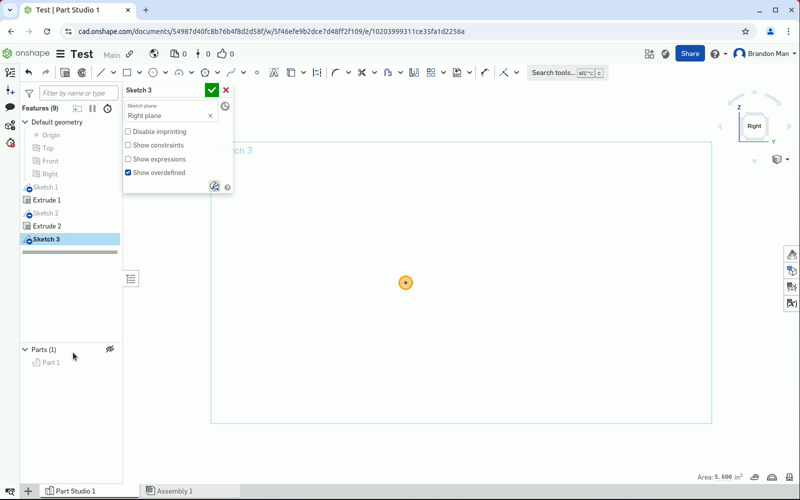
key(shift+e)
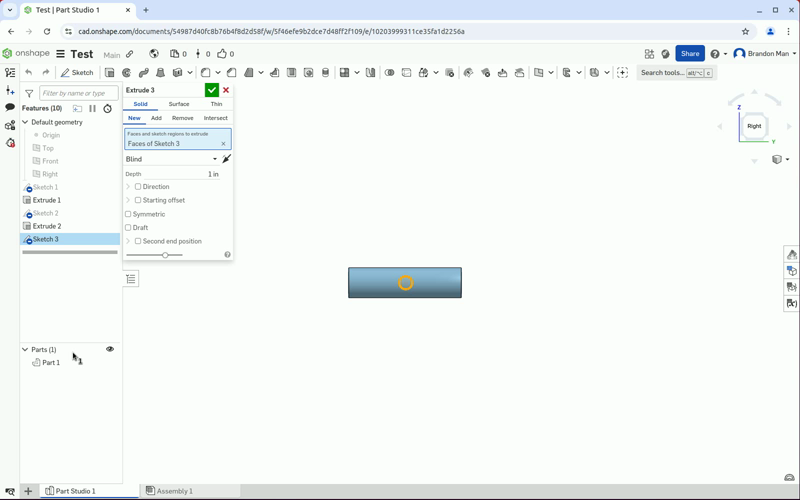
mouse_move(143, 106)
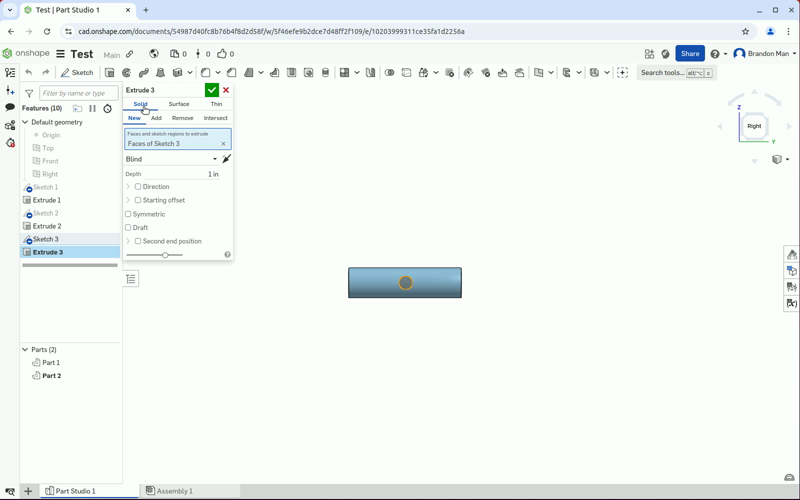
click(143, 106)
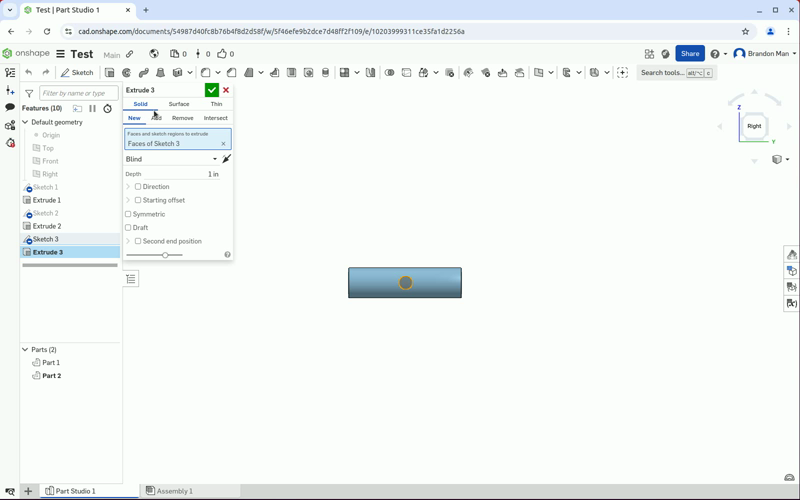
mouse_move(186, 120)
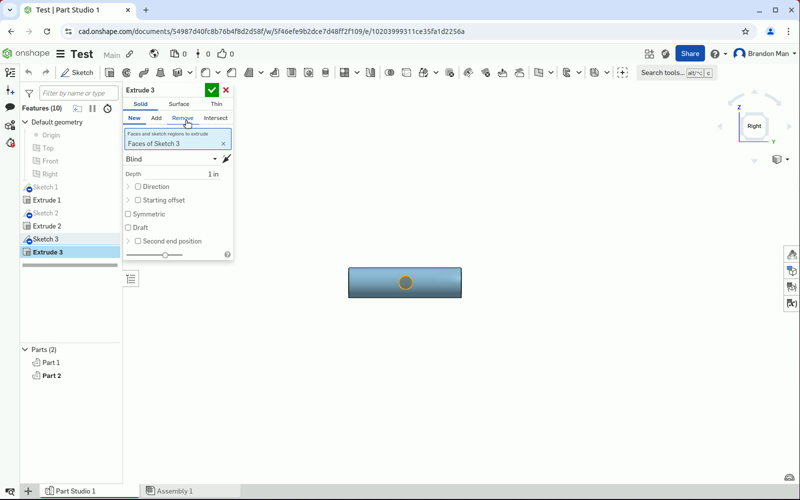
click(186, 120)
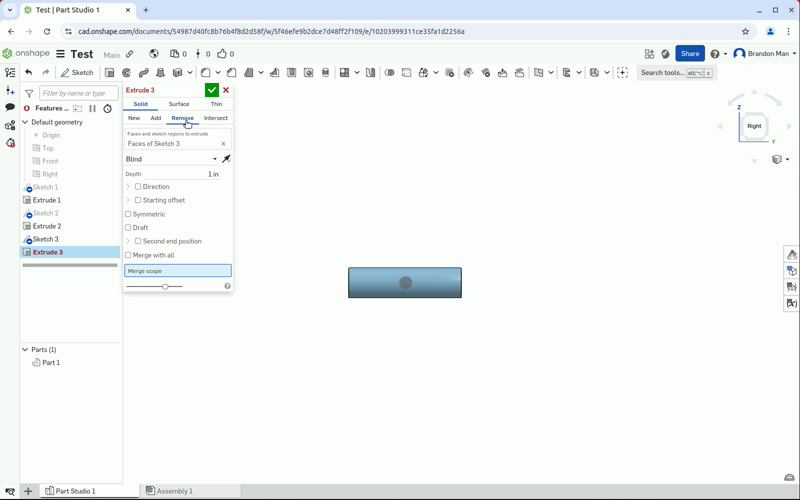
key(tab, 4)
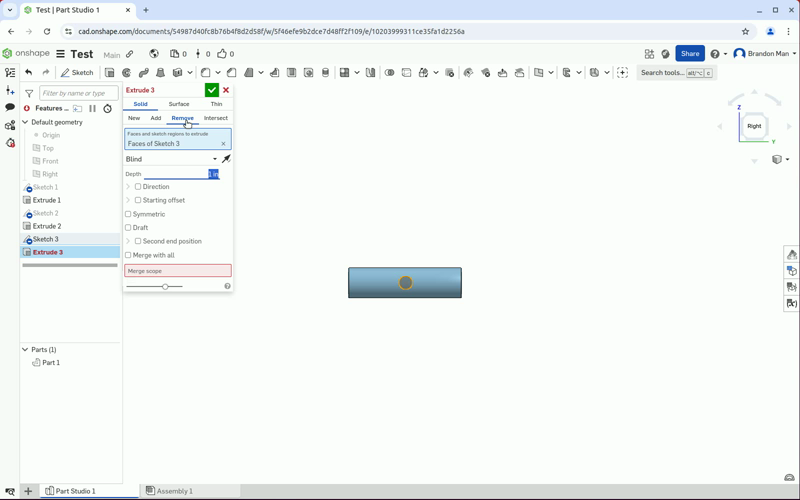
text(6.981)
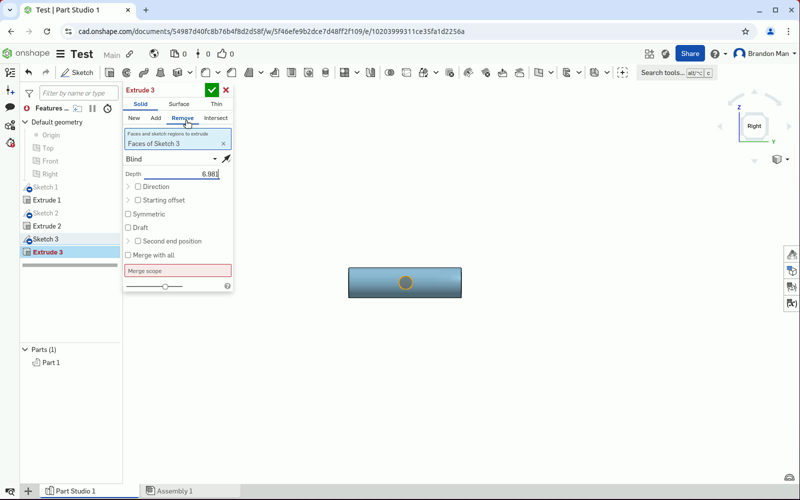
key(tab, 6)
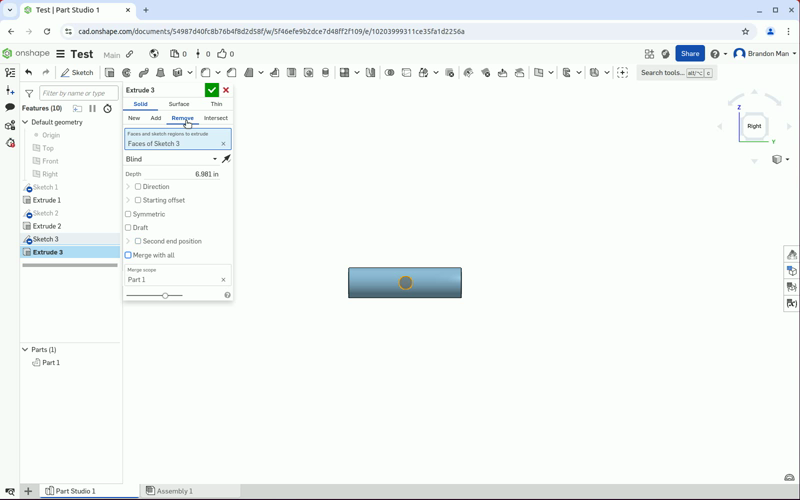
key(space)
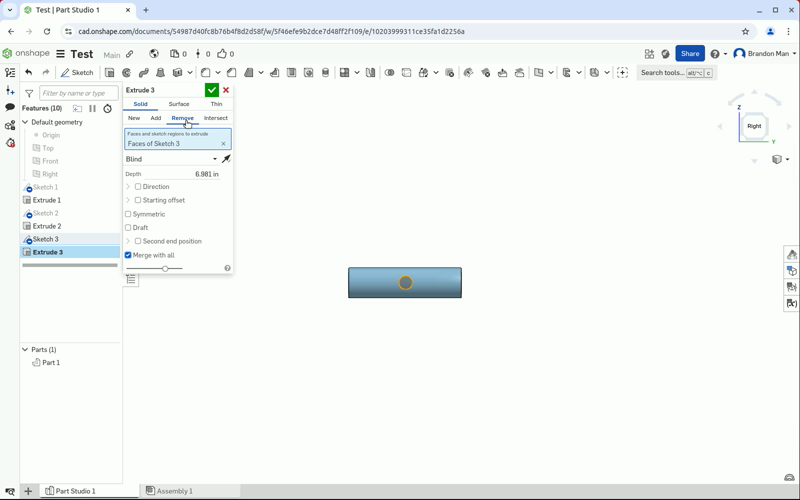
key(enter)
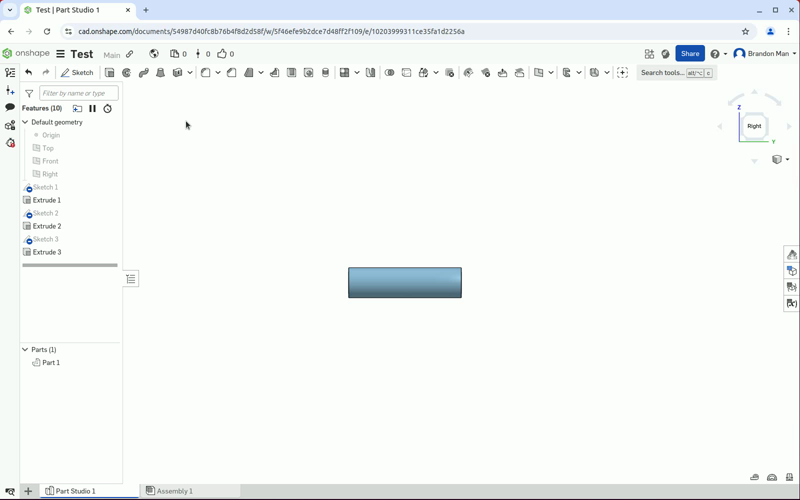
key(shift+h)
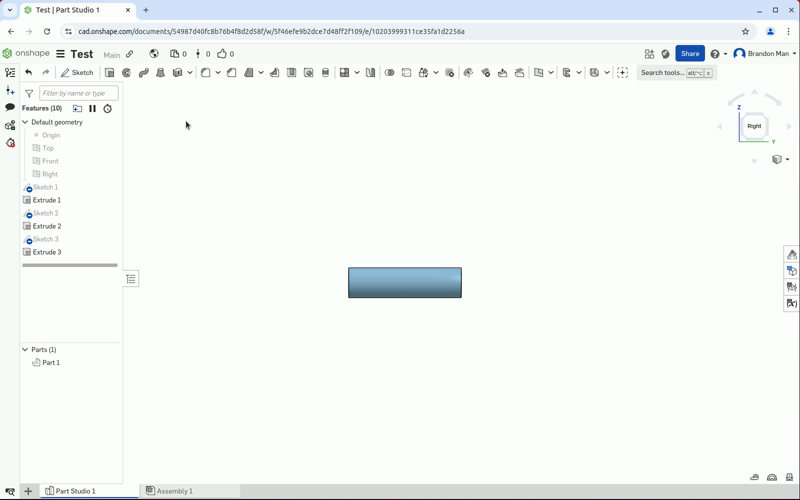
key(shift+h)
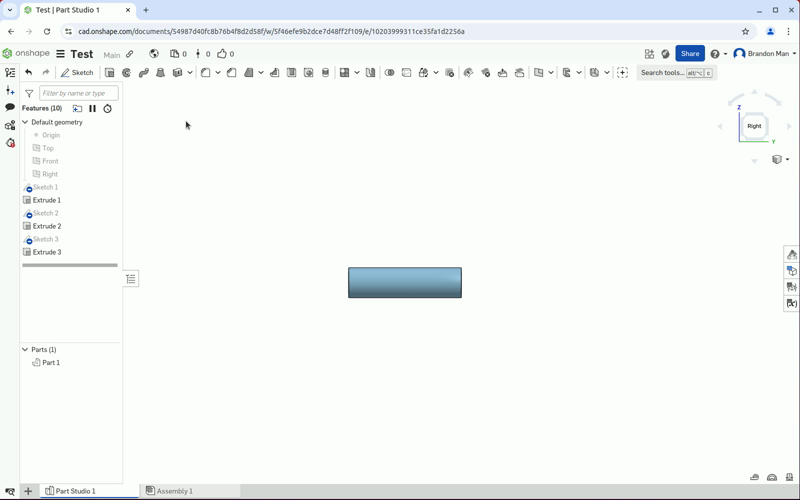
mouse_move(73, 189)
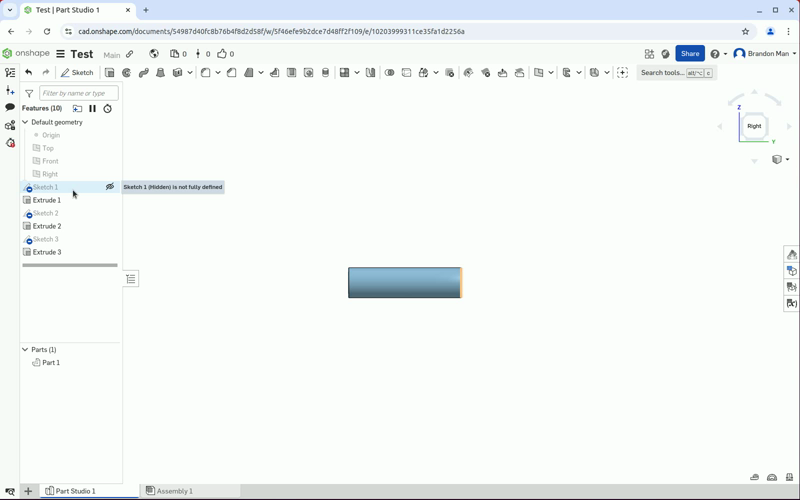
click(73, 189)
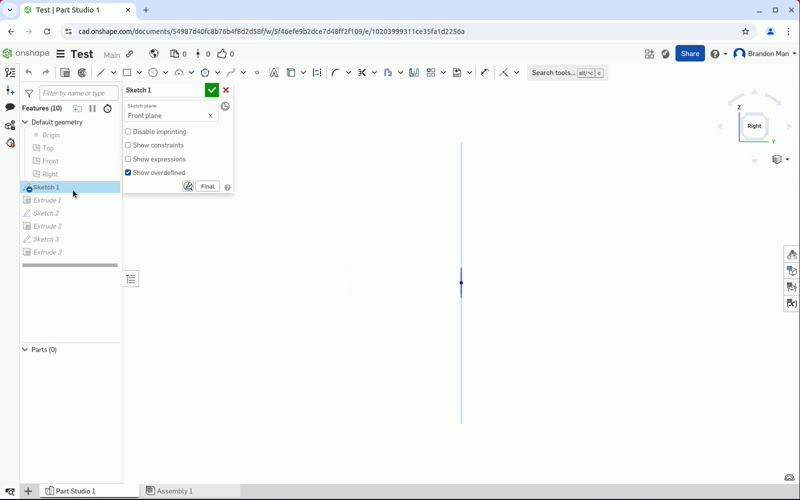
mouse_move(229, 92)
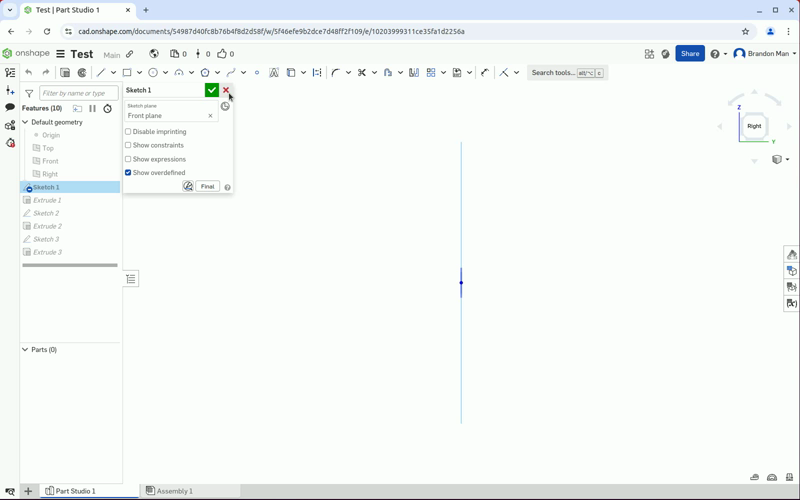
click(229, 92)
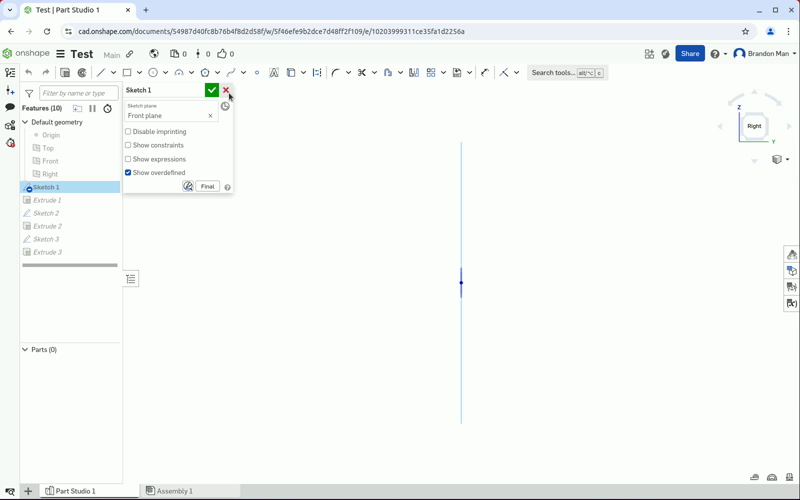
key(shift+s)
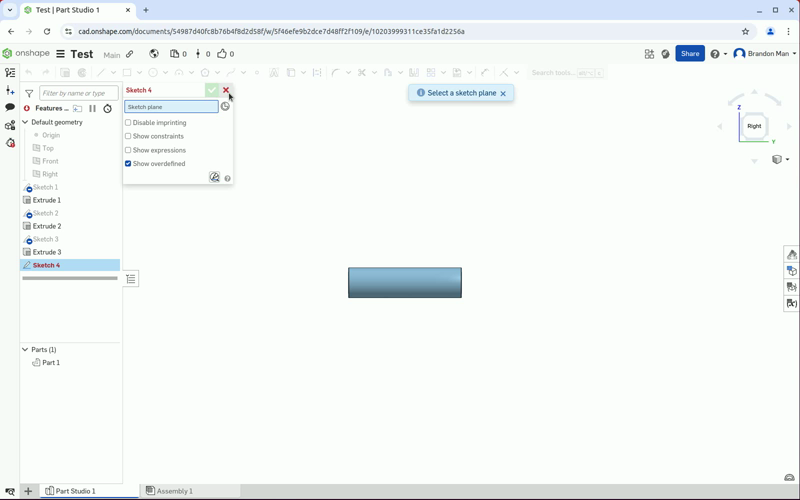
mouse_move(73, 176)
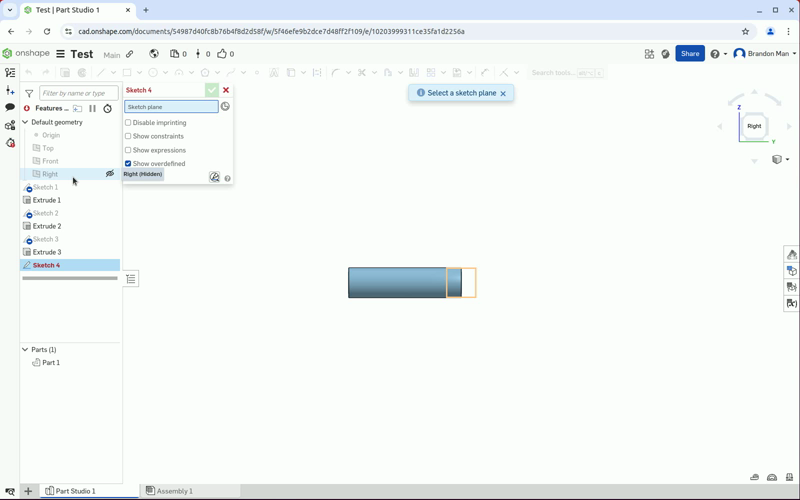
click(73, 176)
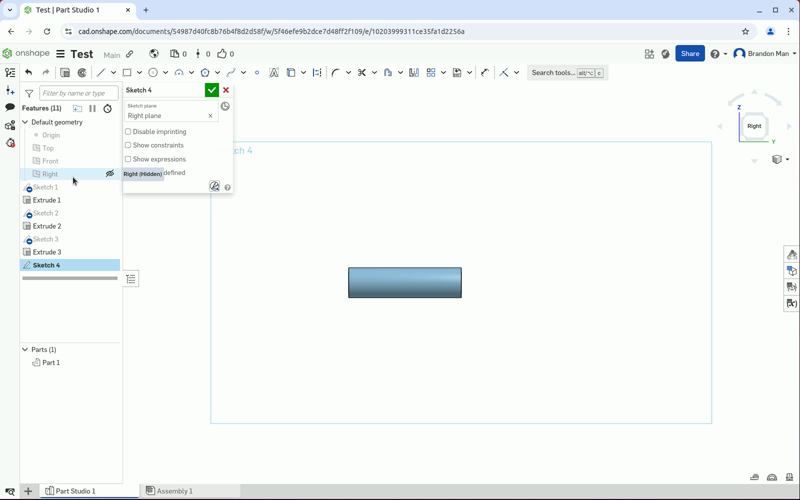
mouse_move(73, 352)
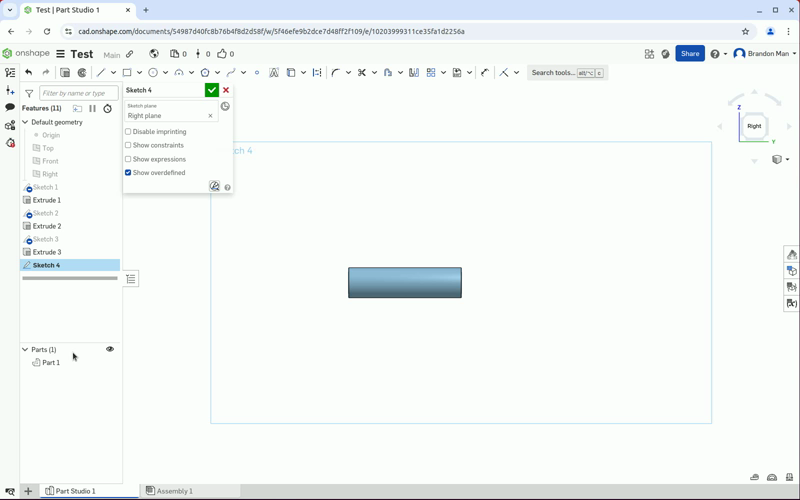
key(y)
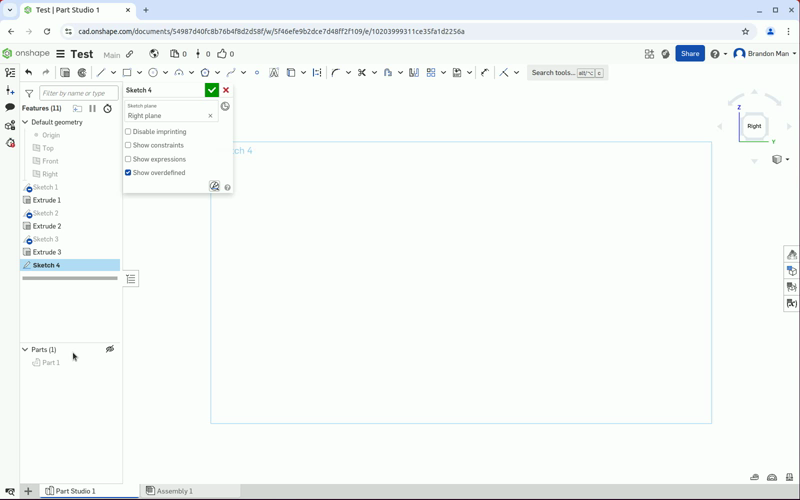
key(c)
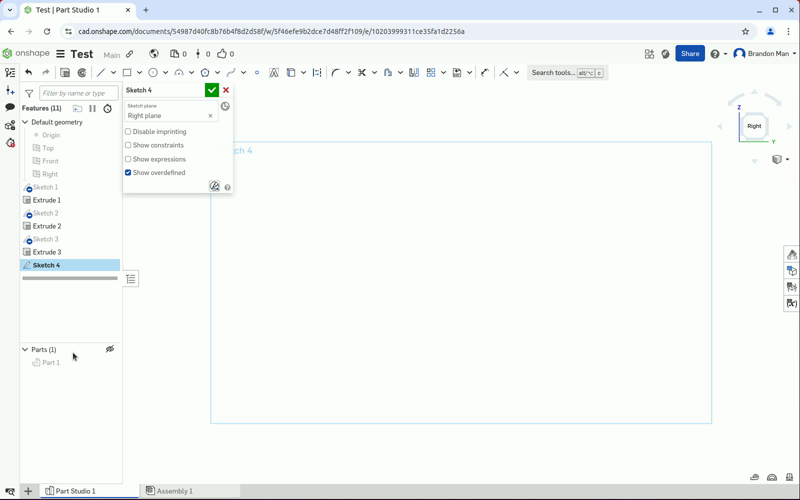
key_down(shift)
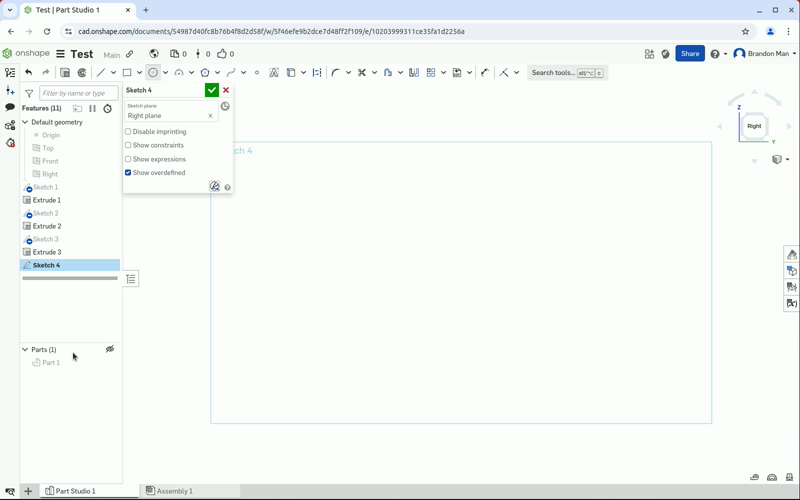
mouse_move(377, 282)
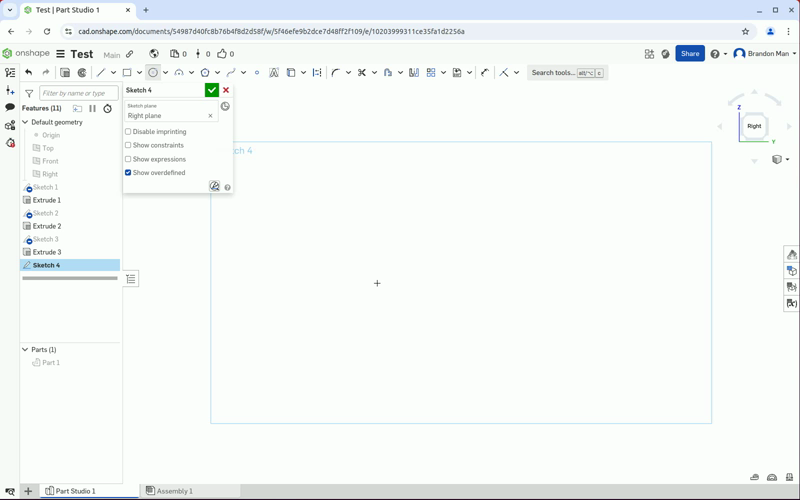
click(377, 282)
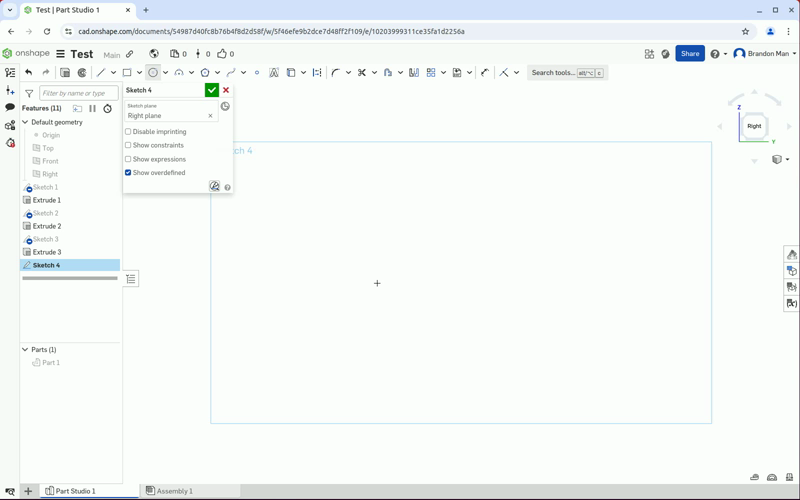
key_up(shift)
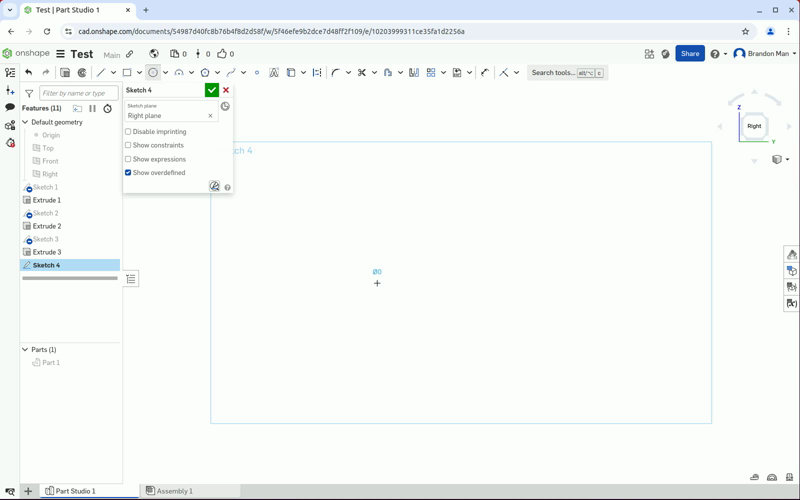
mouse_move(384, 282)
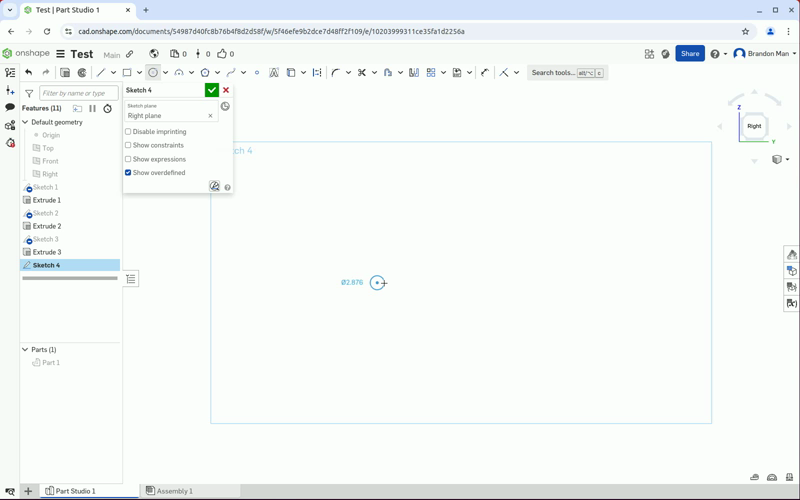
click(384, 282)
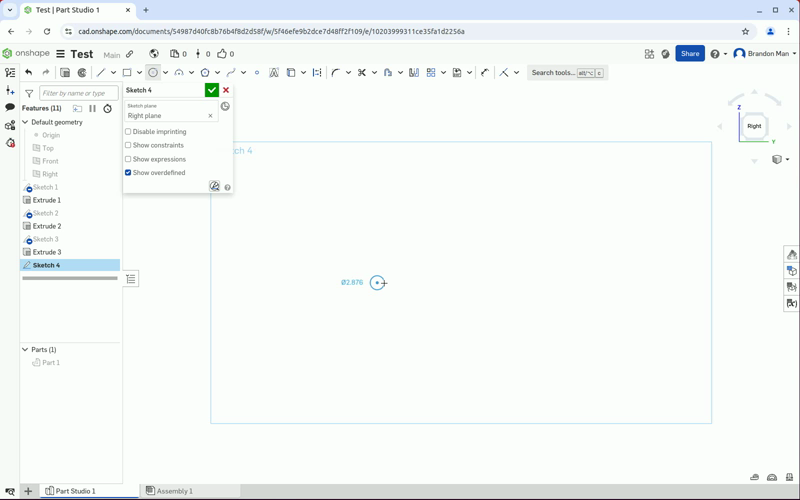
key(esc)
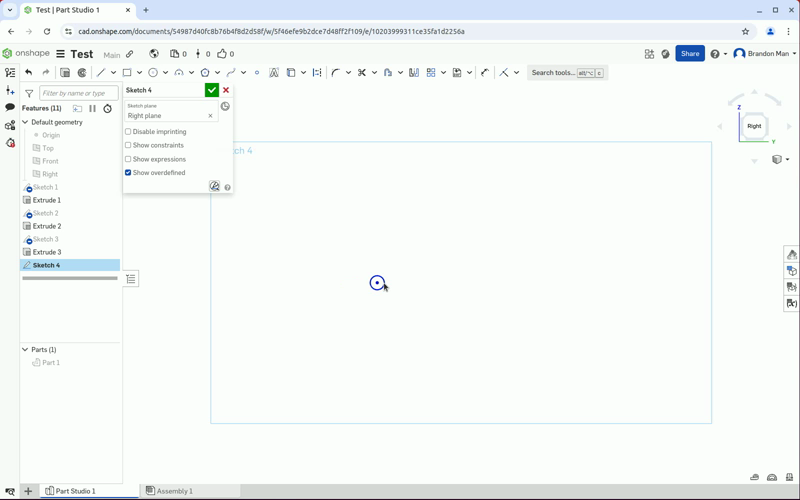
mouse_move(378, 276)
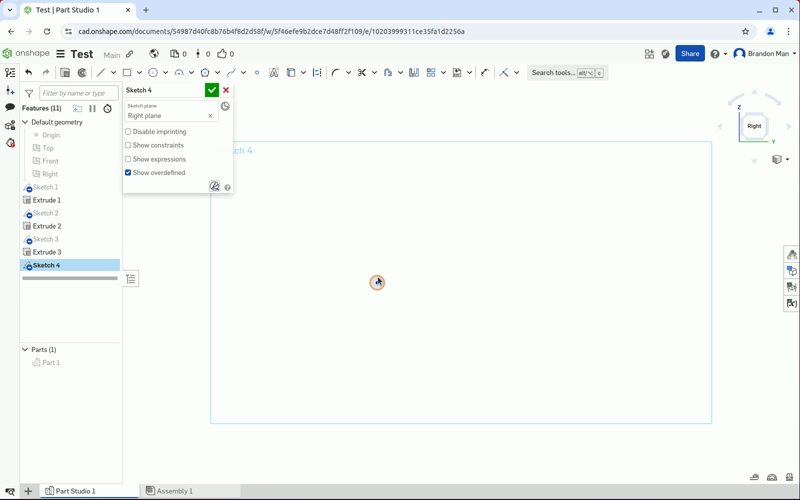
scroll(6)
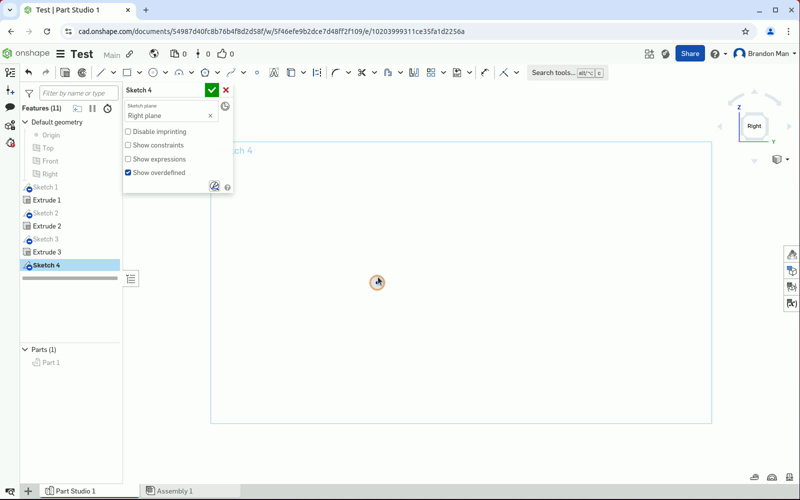
scroll(6)
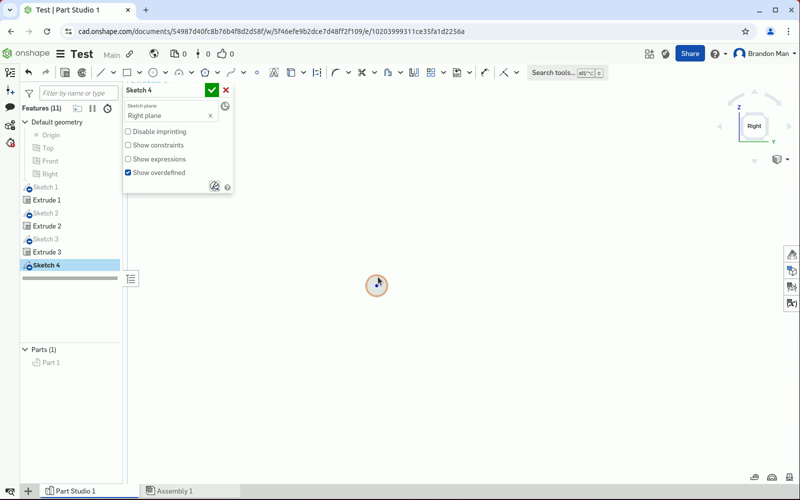
scroll(6)
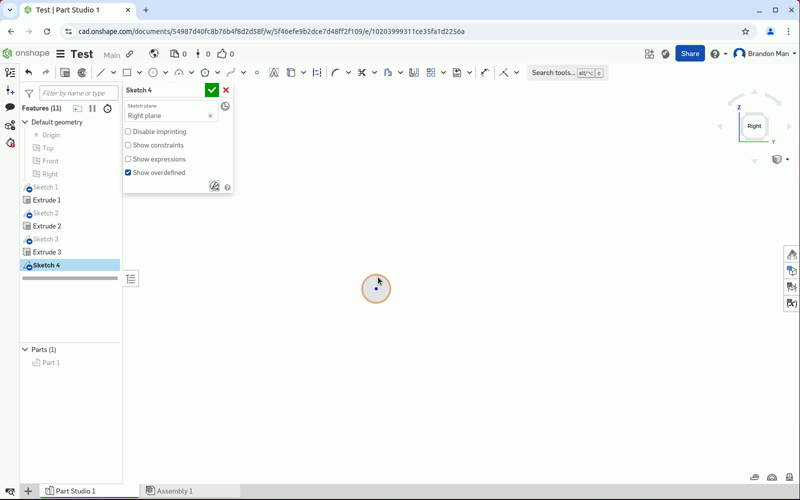
scroll(6)
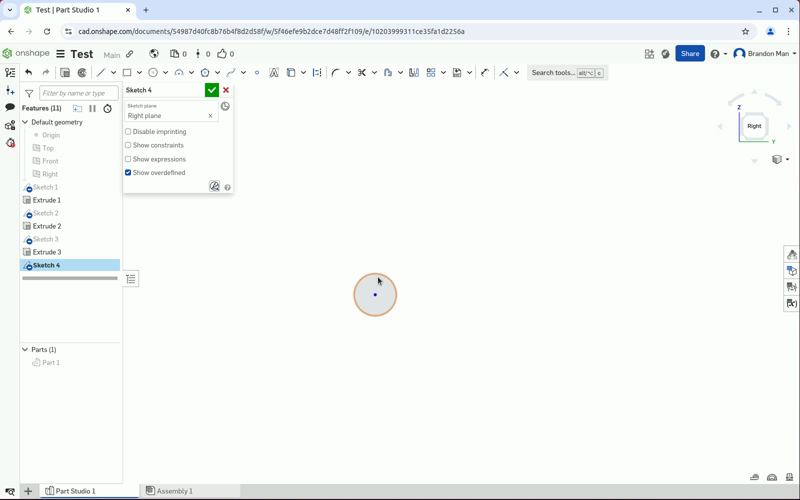
scroll(6)
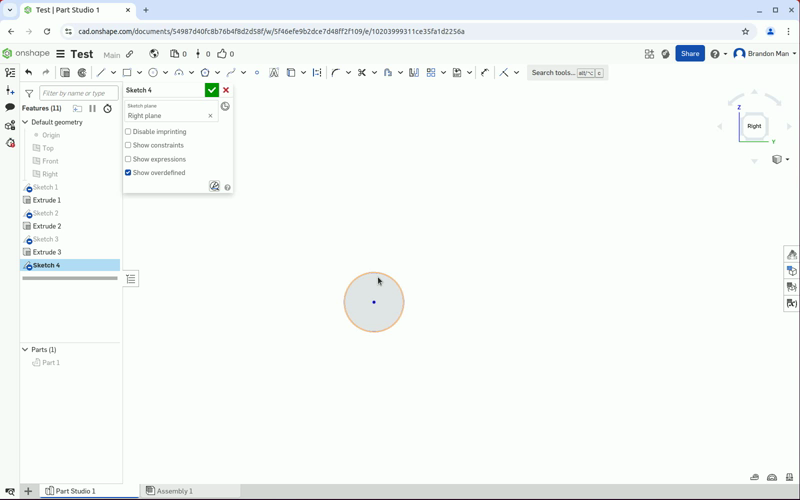
scroll(6)
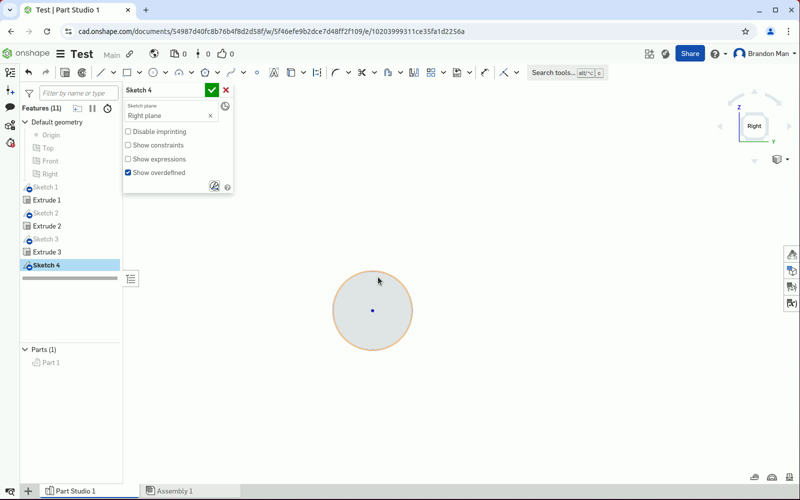
scroll(6)
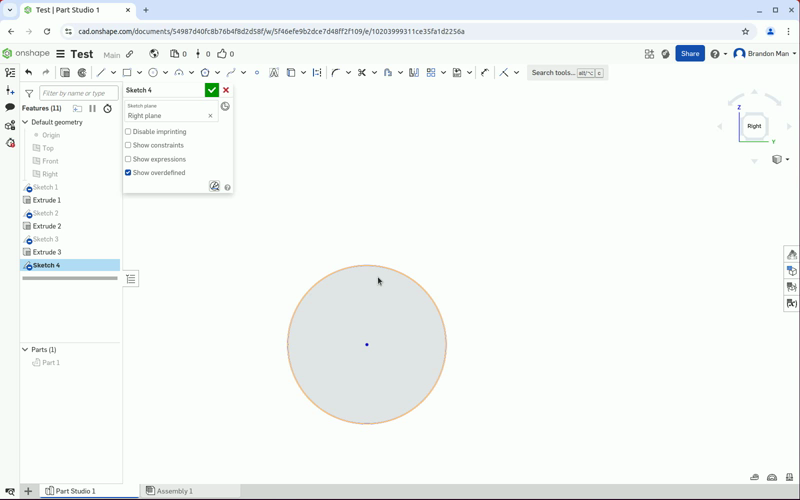
click(378, 276)
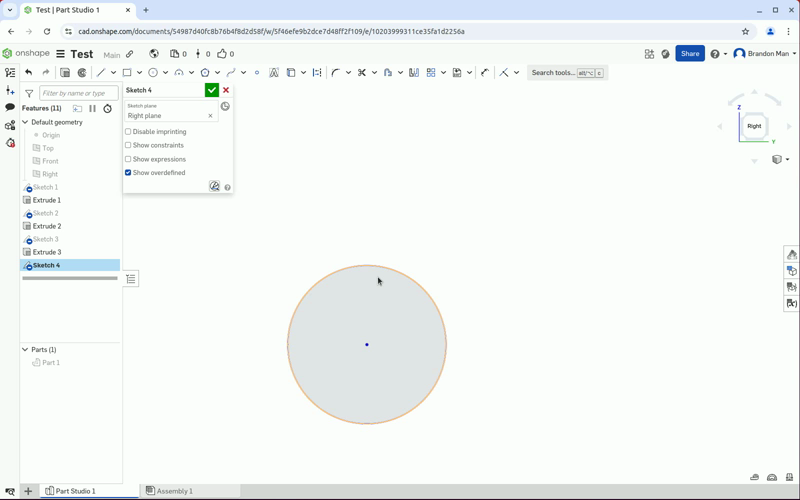
scroll(-6)
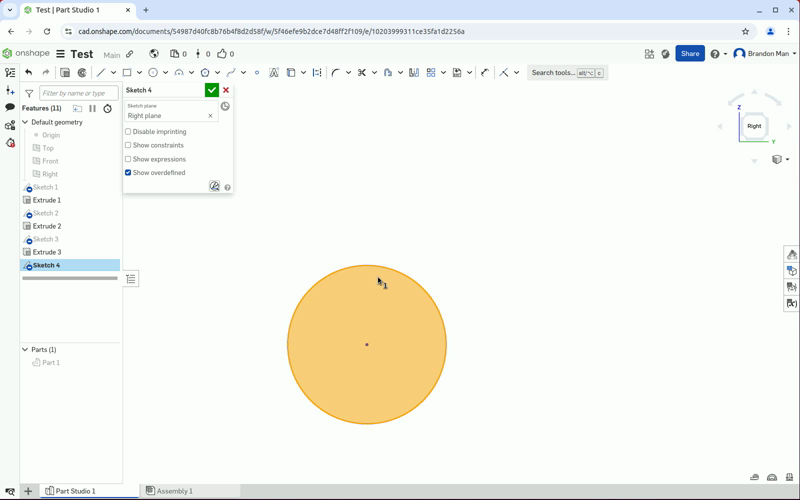
scroll(-6)
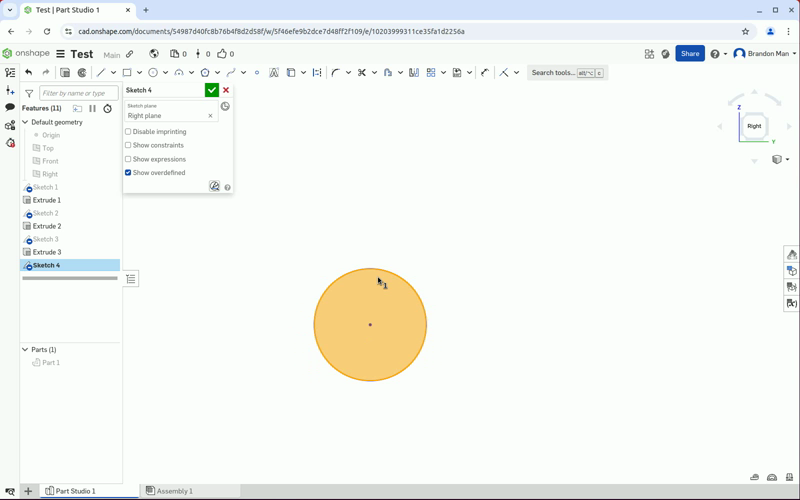
scroll(-6)
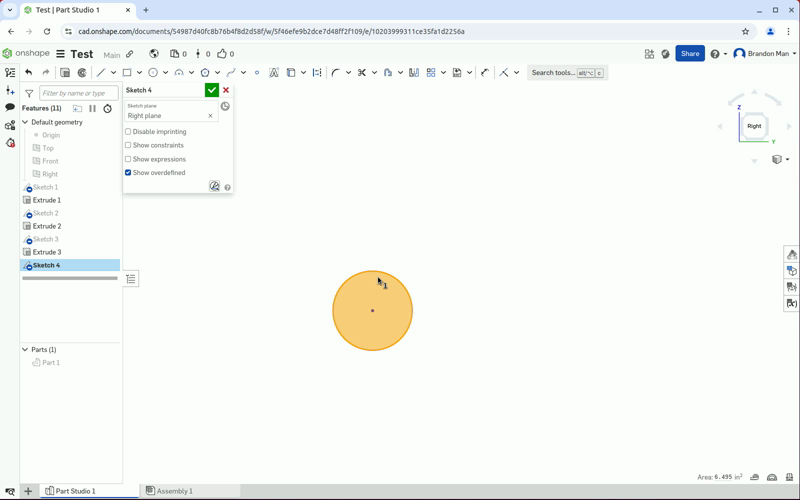
scroll(-6)
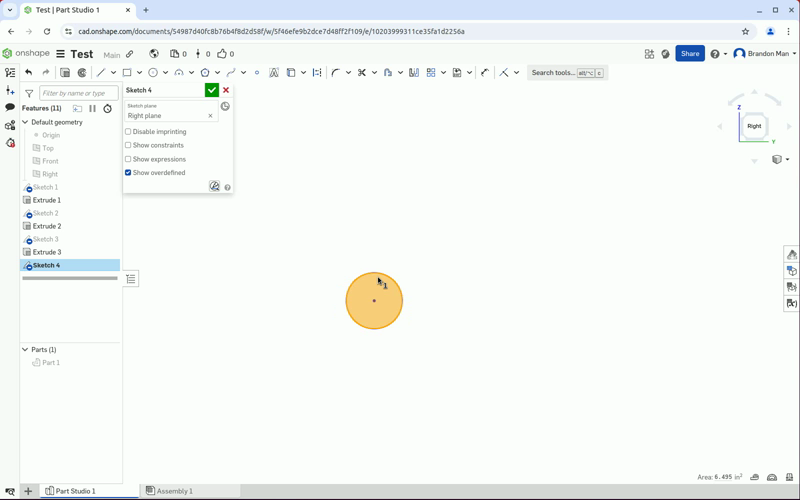
scroll(-6)
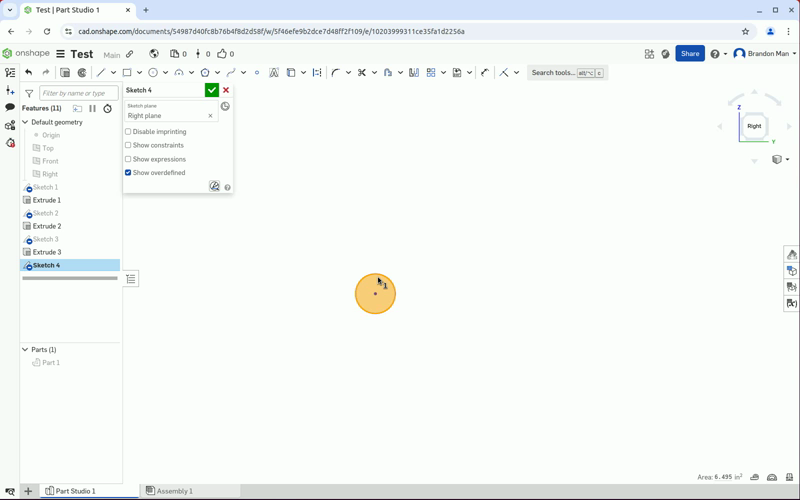
scroll(-6)
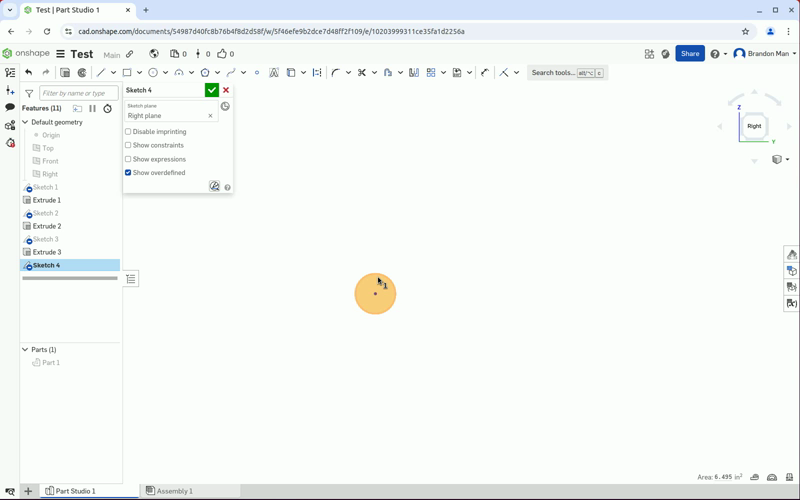
scroll(-6)
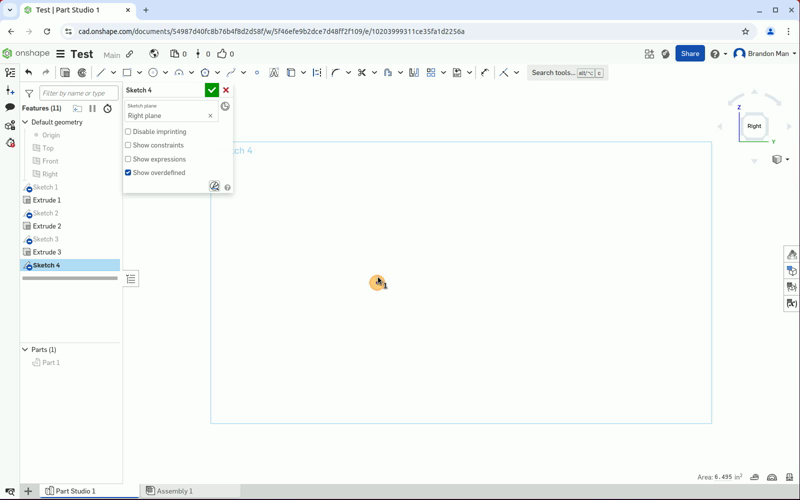
mouse_move(73, 352)
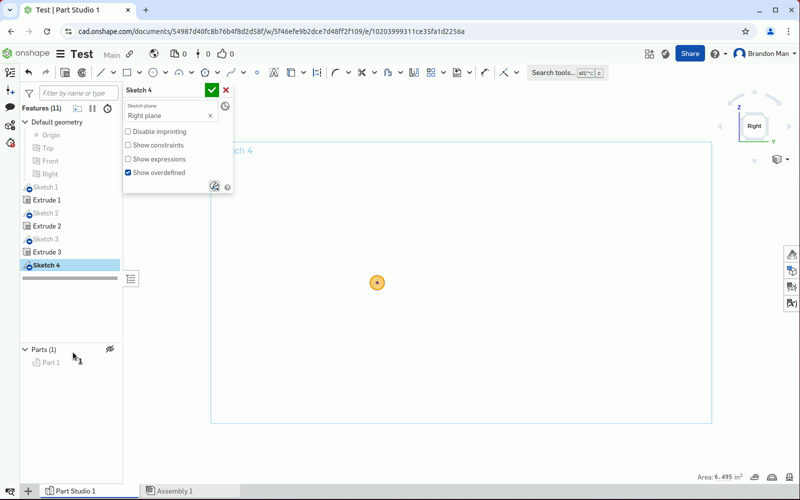
key(shift+y)
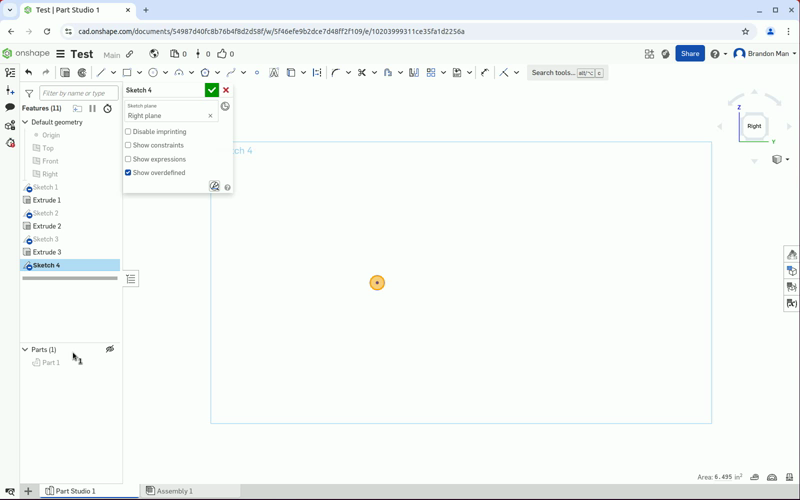
key(shift+e)
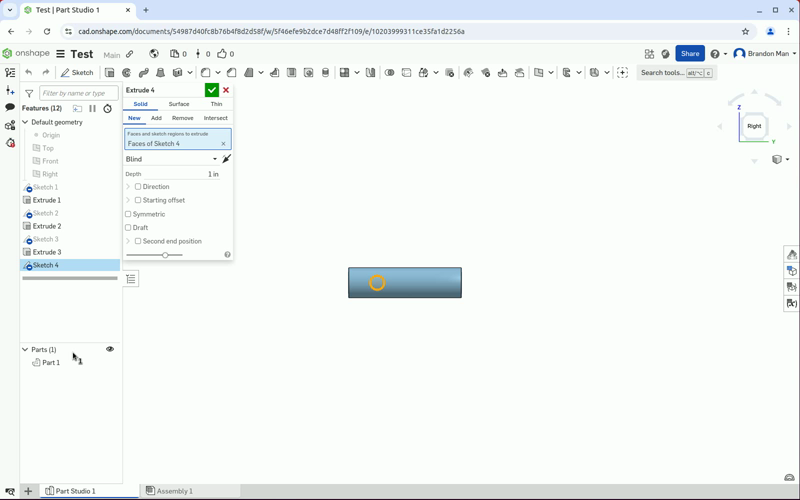
mouse_move(143, 106)
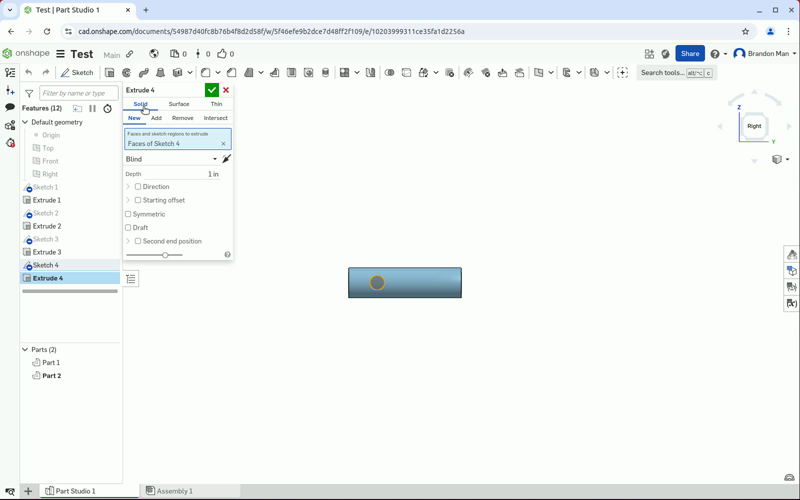
click(143, 106)
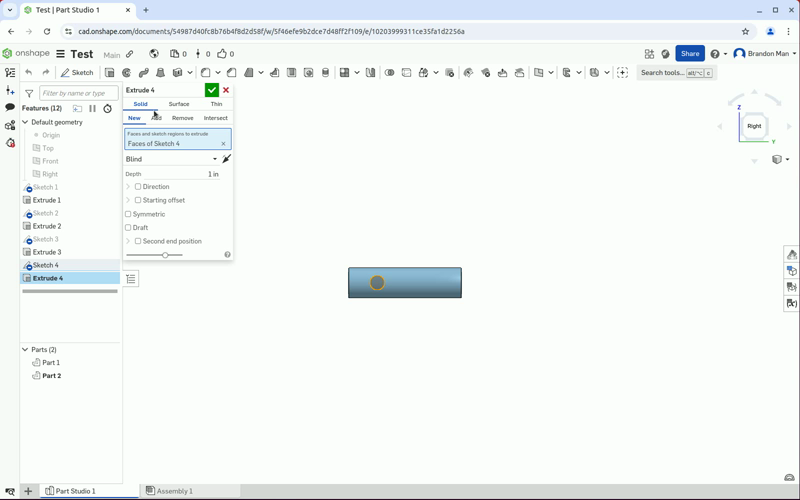
mouse_move(186, 120)
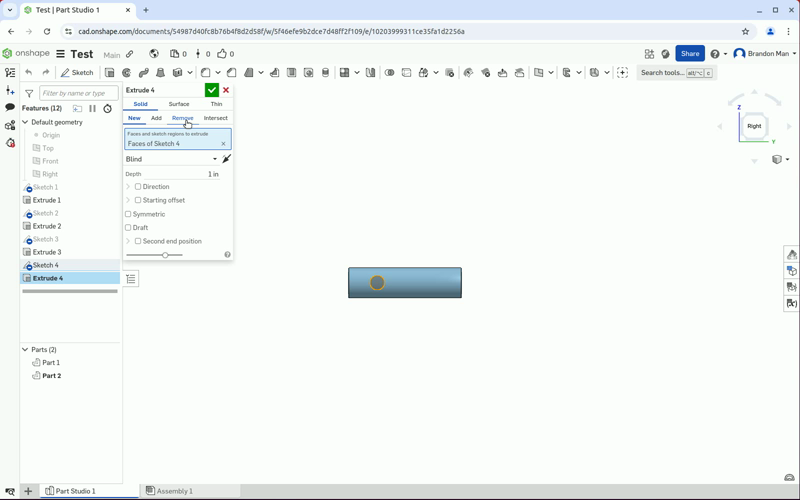
click(186, 120)
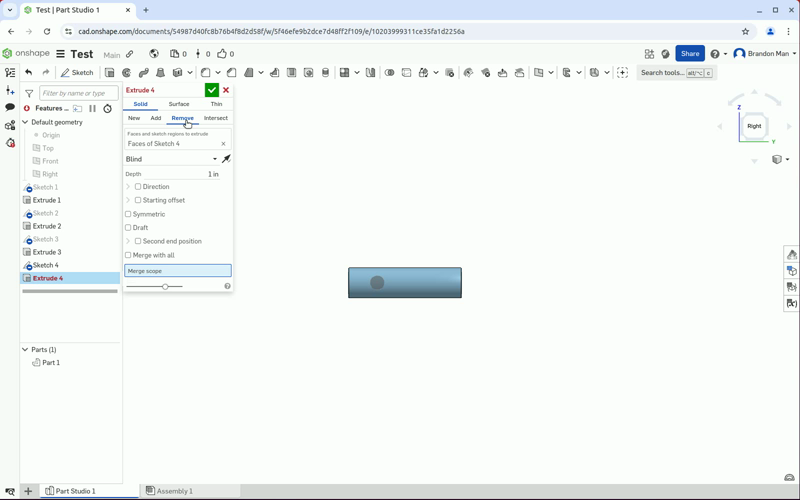
key(tab, 4)
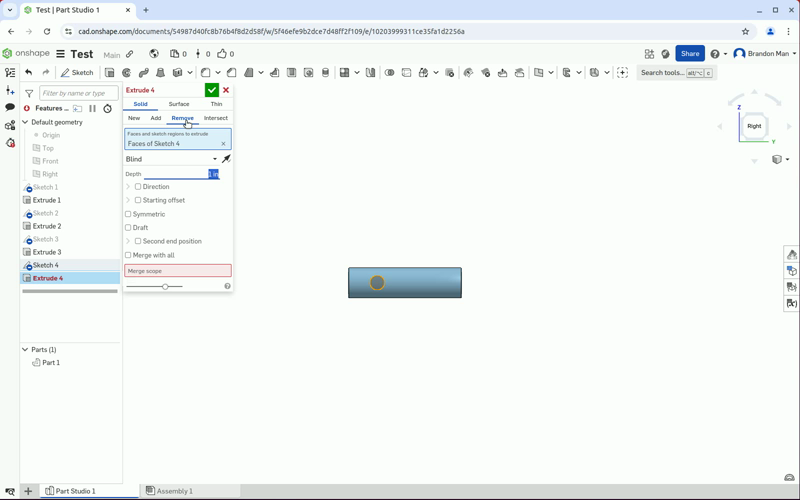
text(6.981)
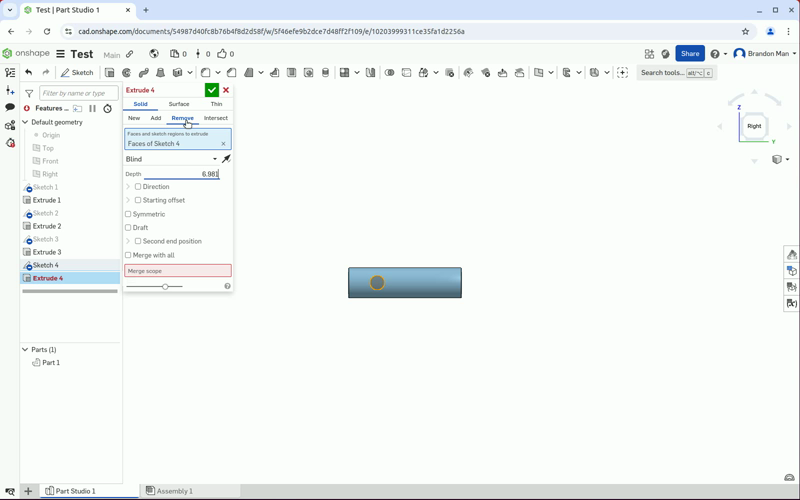
key(tab, 6)
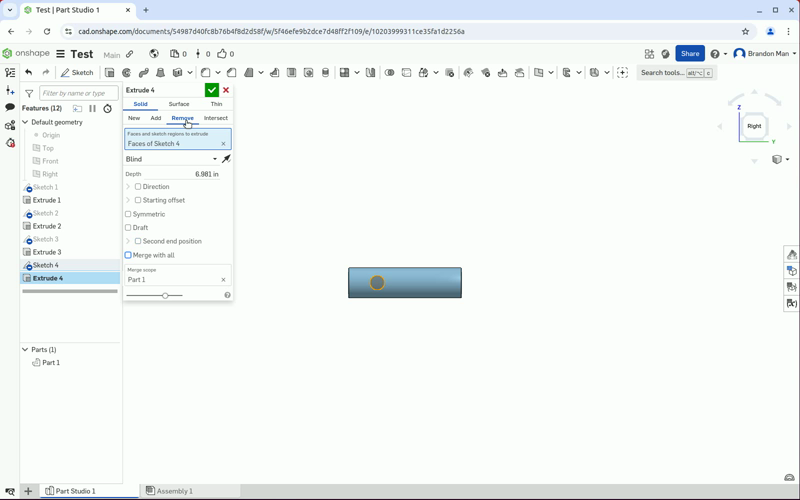
key(space)
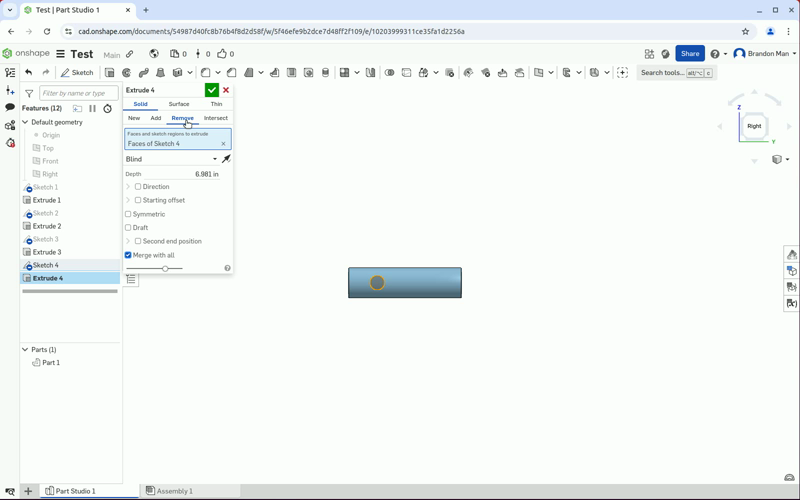
key(enter)
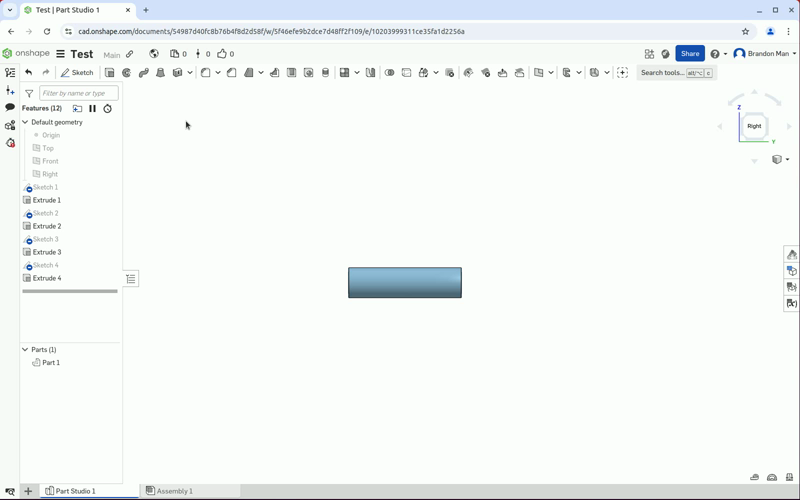
key(shift+h)
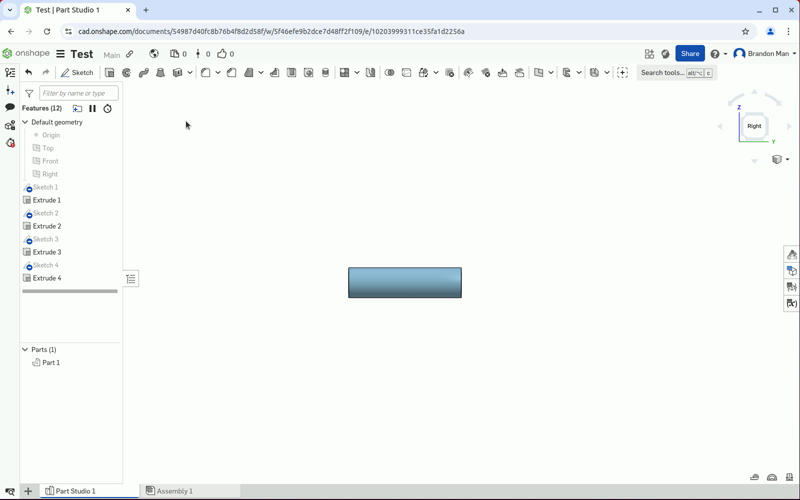
key(shift+h)
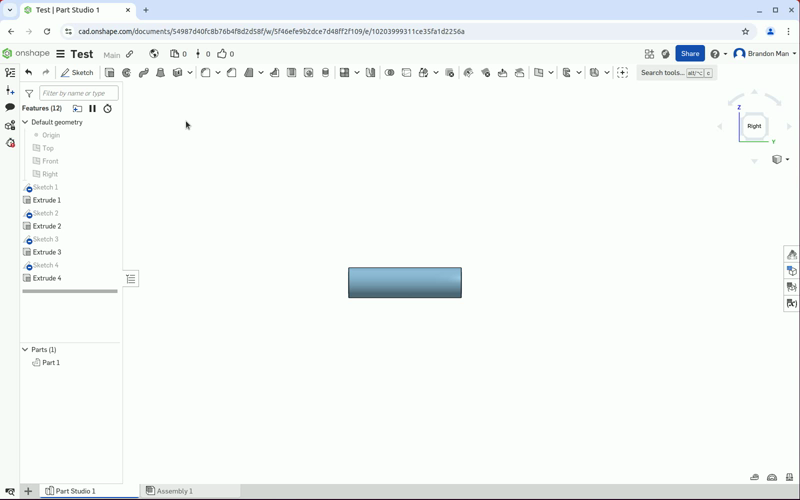
mouse_move(73, 189)
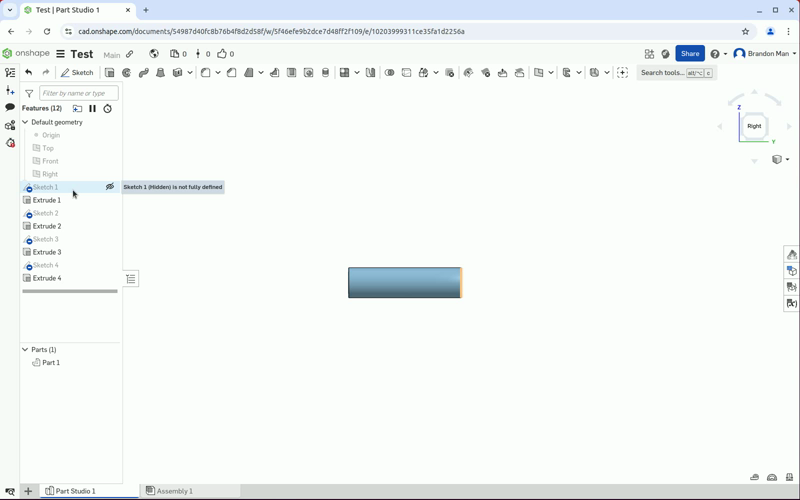
click(73, 189)
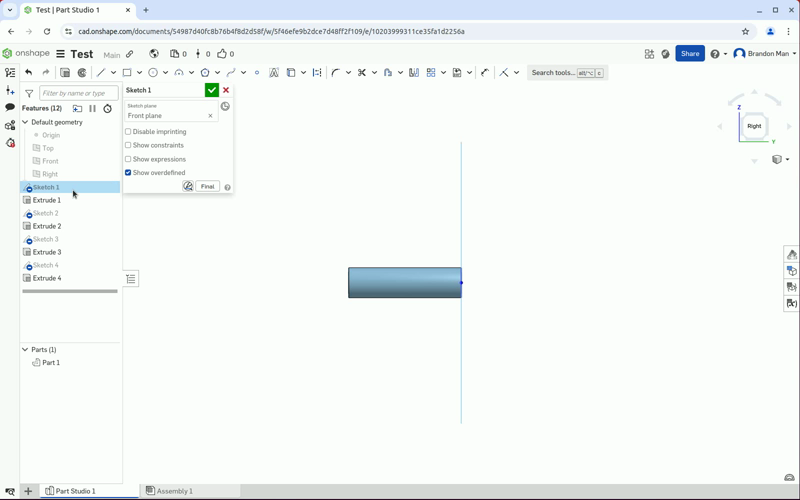
mouse_move(229, 92)
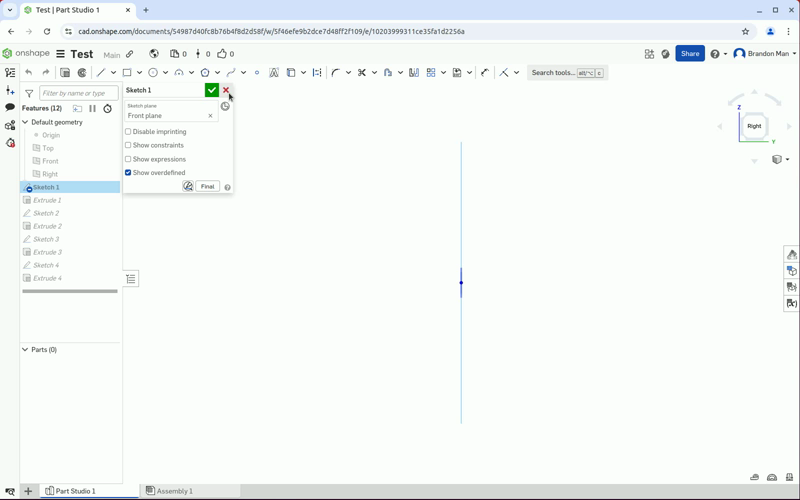
click(229, 92)
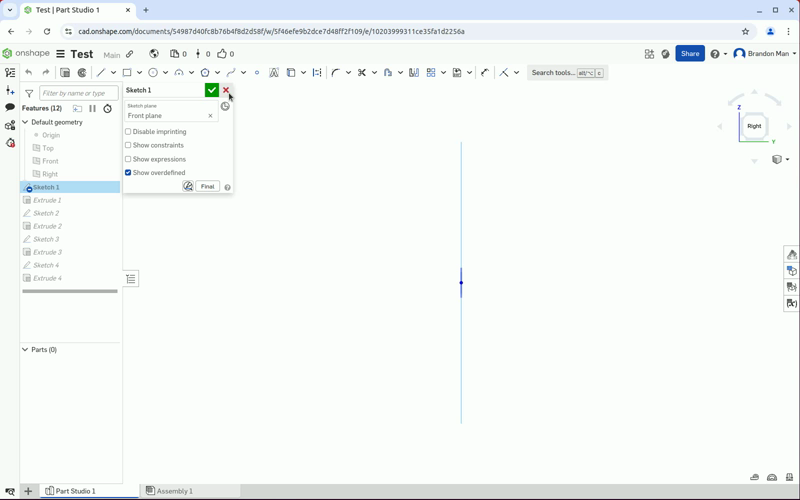
key(shift+s)
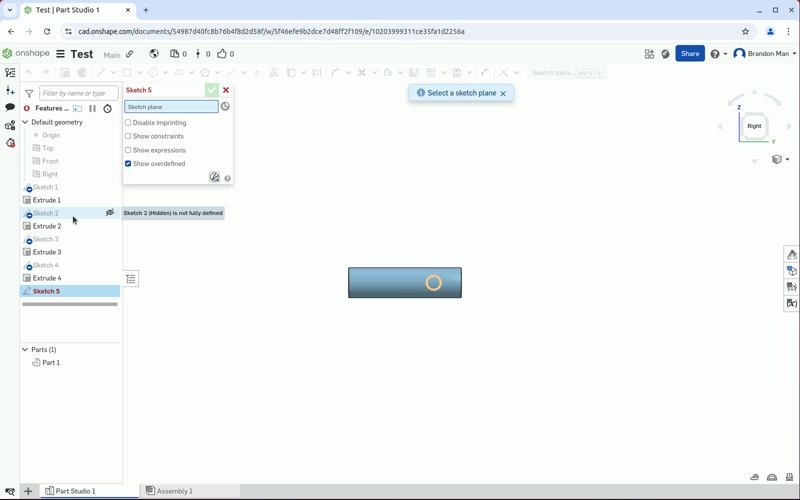
scroll(3)
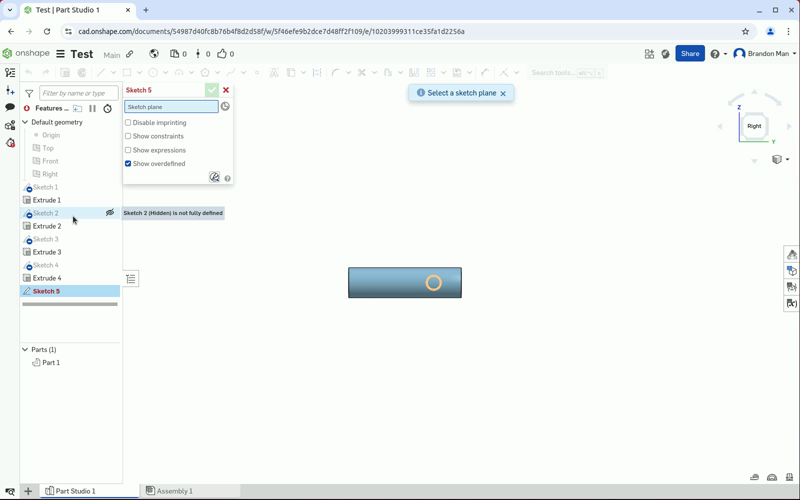
mouse_move(73, 176)
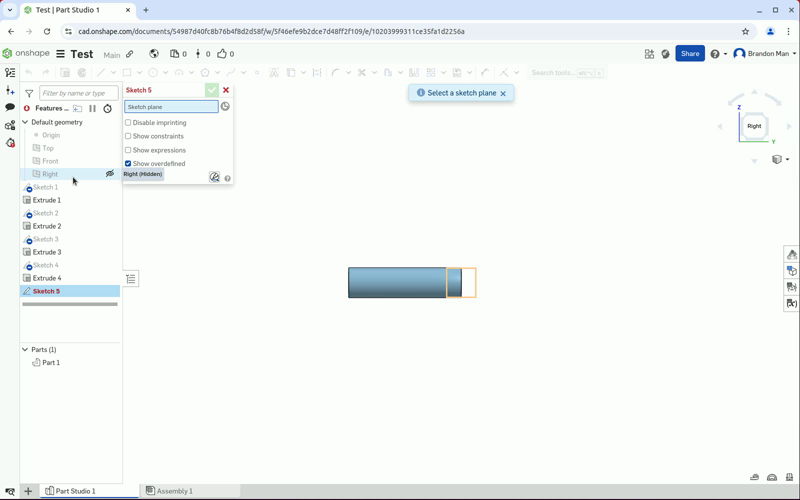
click(73, 176)
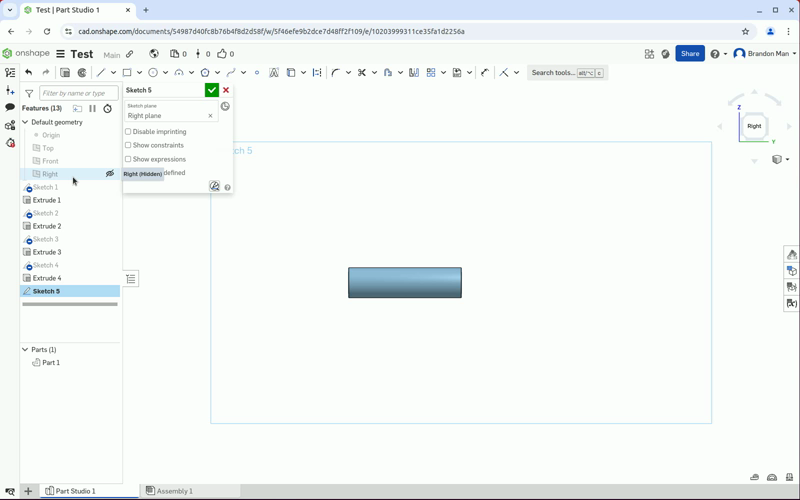
mouse_move(73, 352)
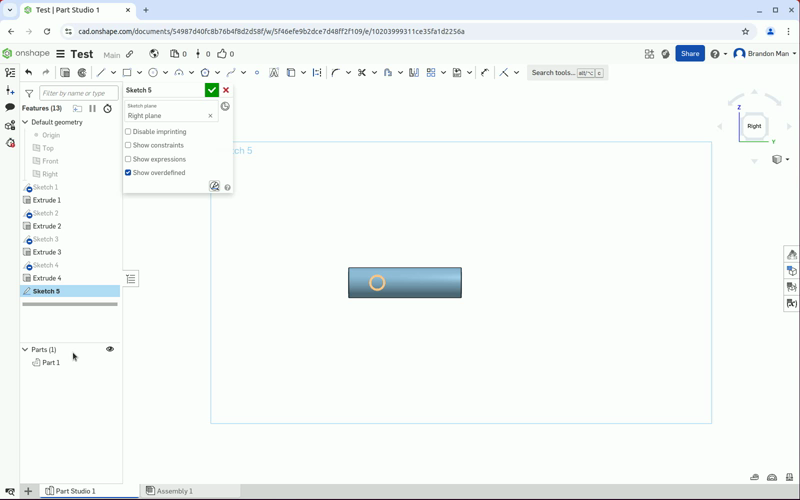
key(y)
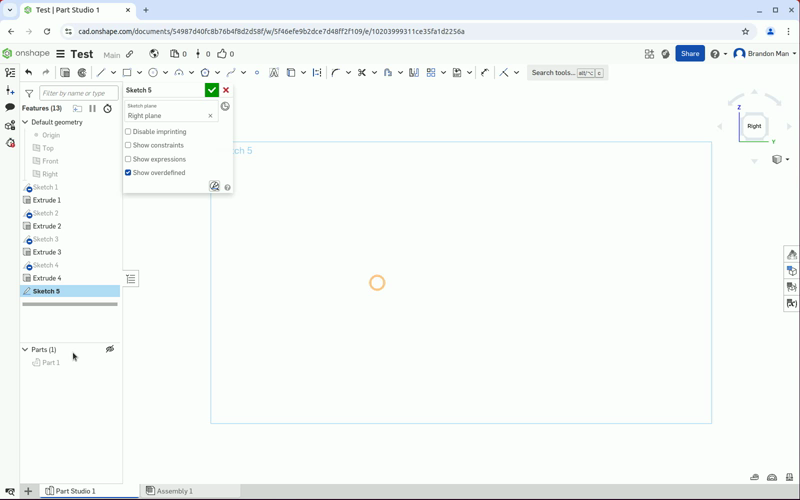
key(c)
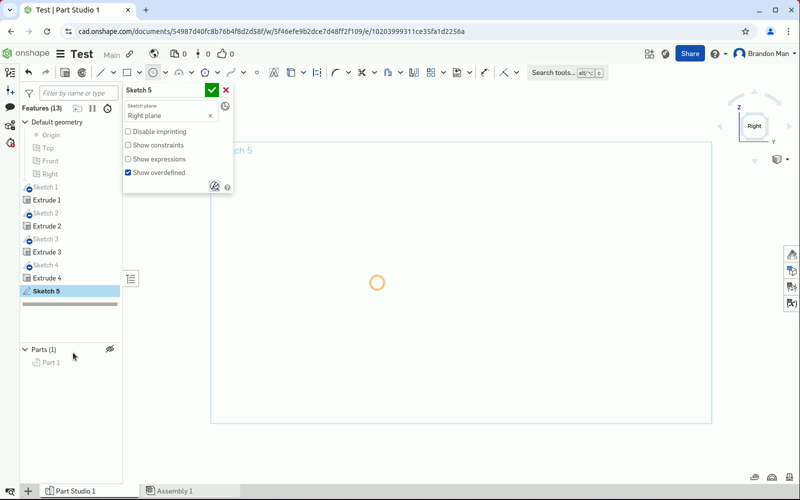
key_down(shift)
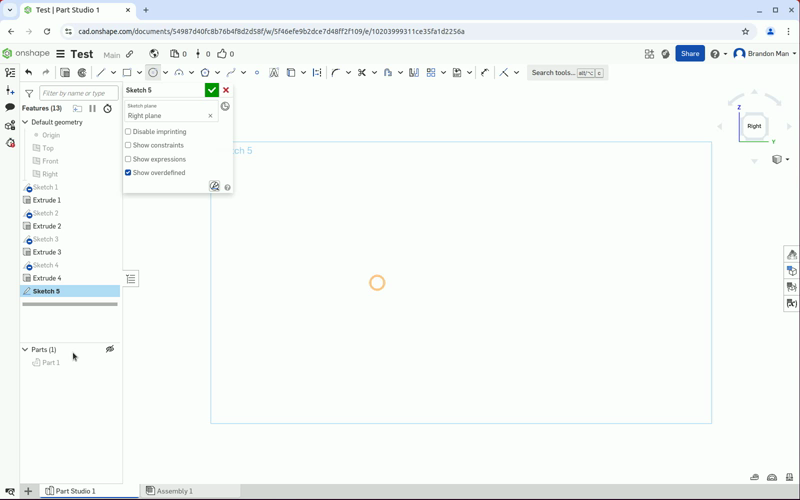
mouse_move(433, 282)
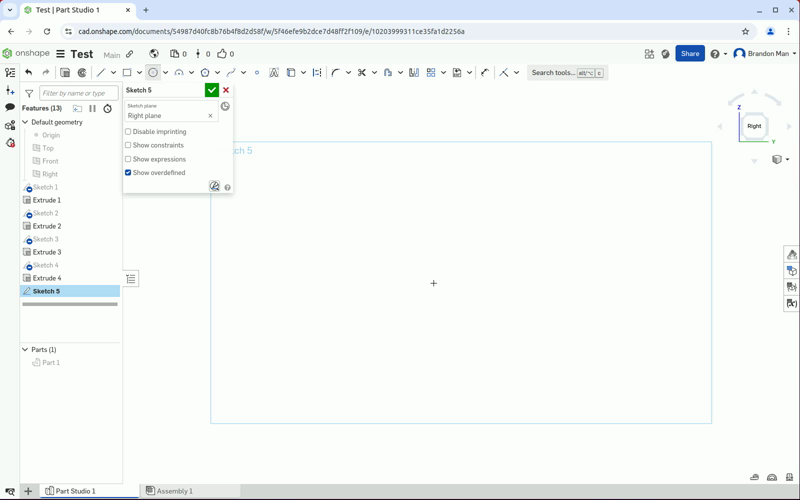
click(433, 282)
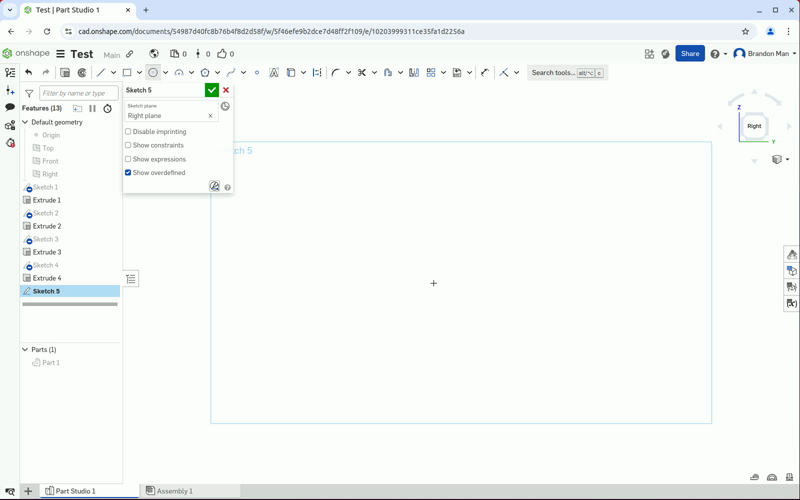
key_up(shift)
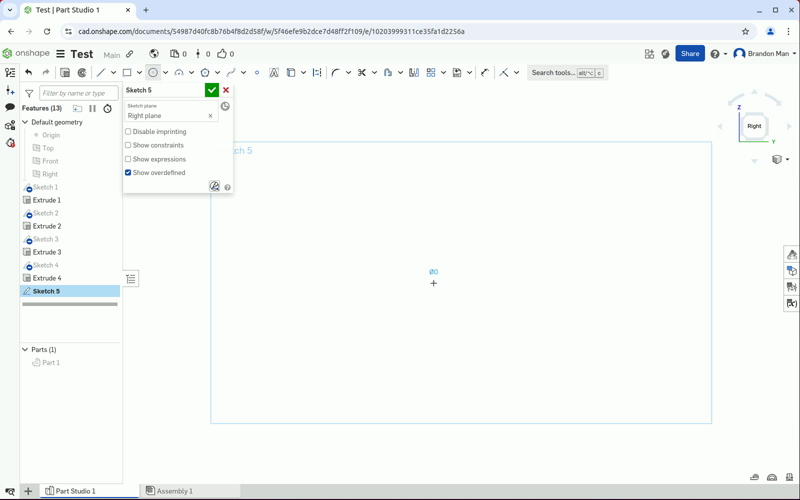
mouse_move(440, 282)
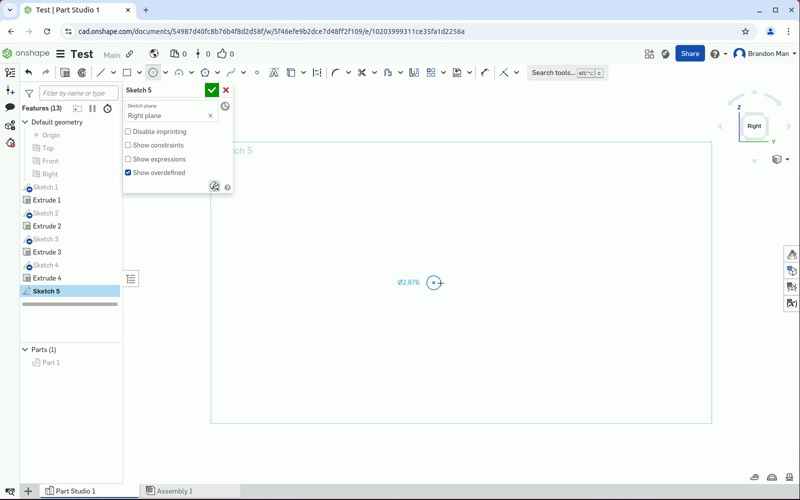
click(440, 282)
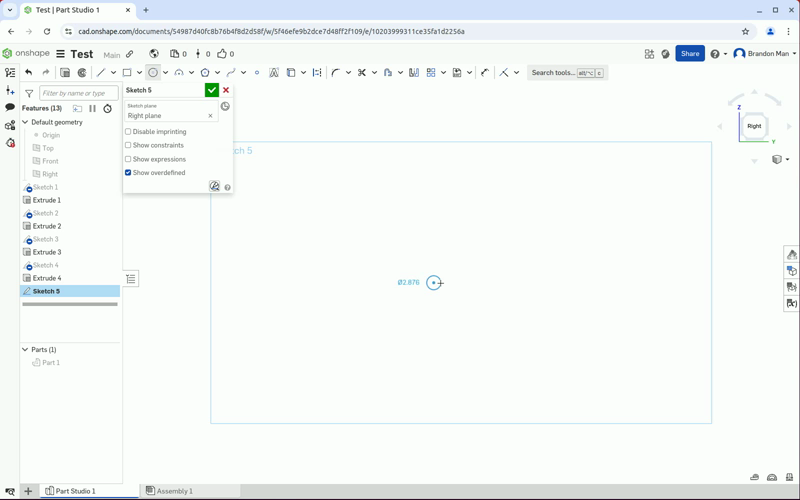
key(esc)
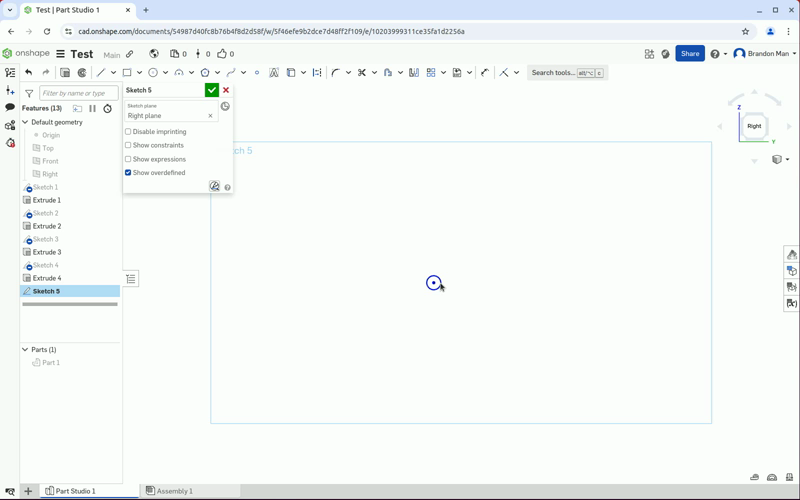
mouse_move(434, 284)
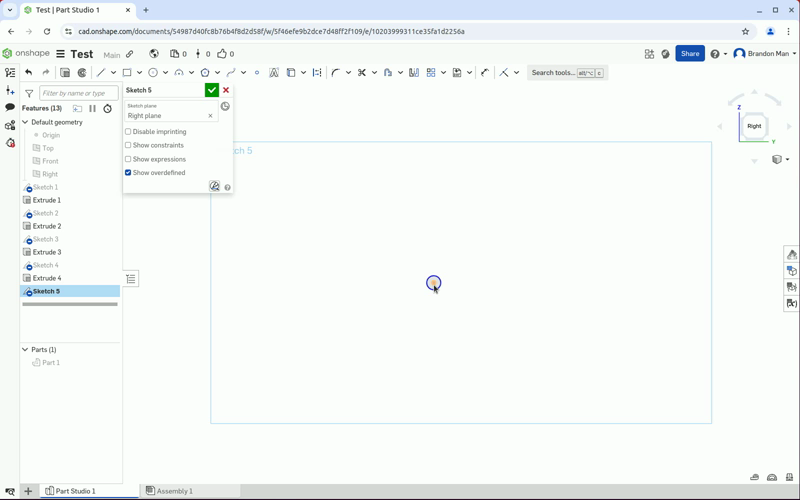
scroll(6)
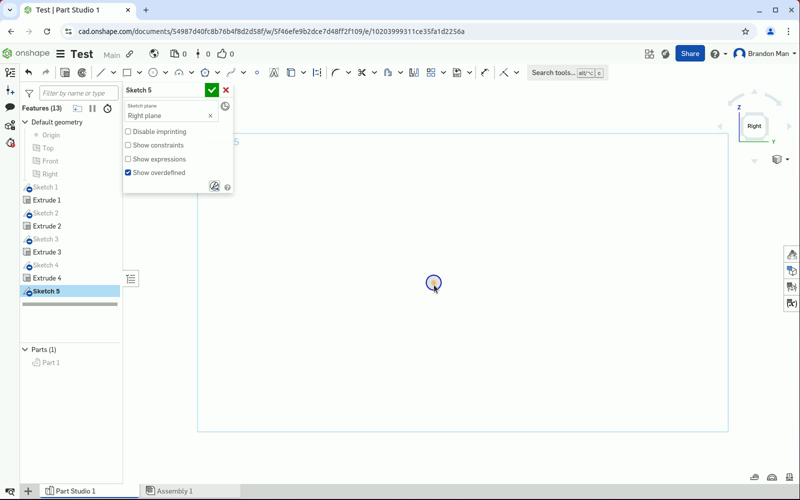
scroll(6)
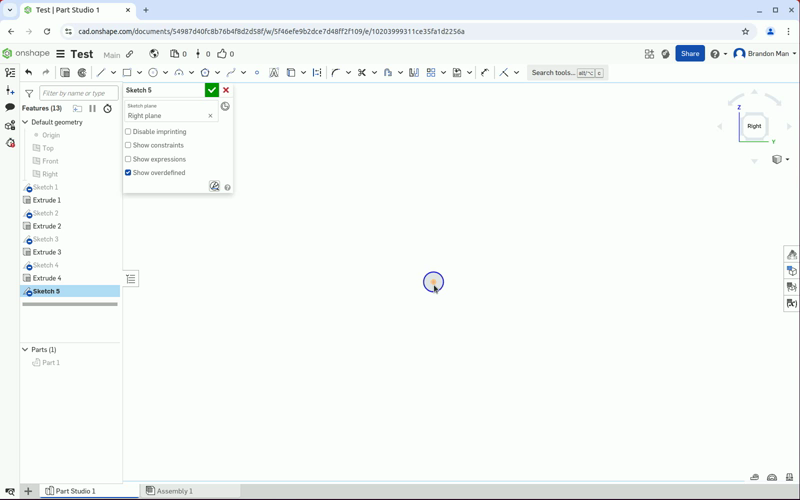
scroll(6)
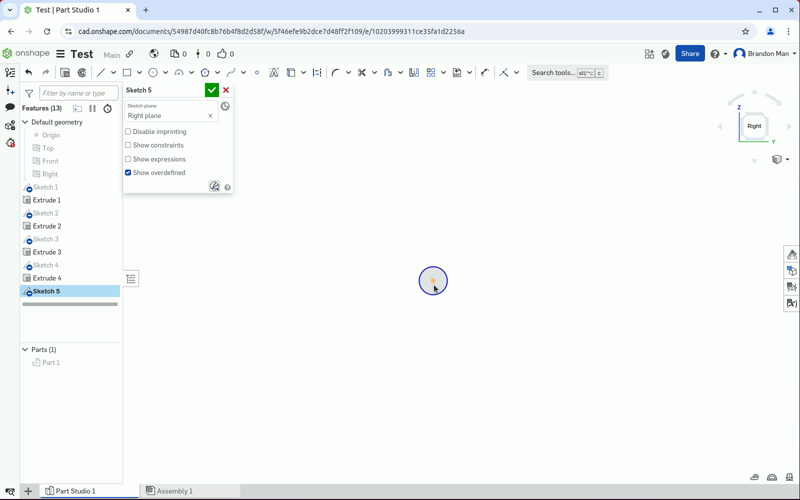
scroll(6)
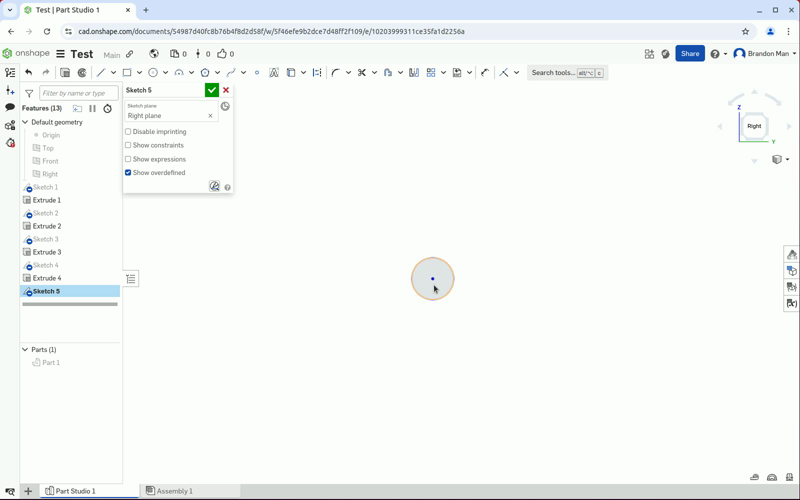
scroll(6)
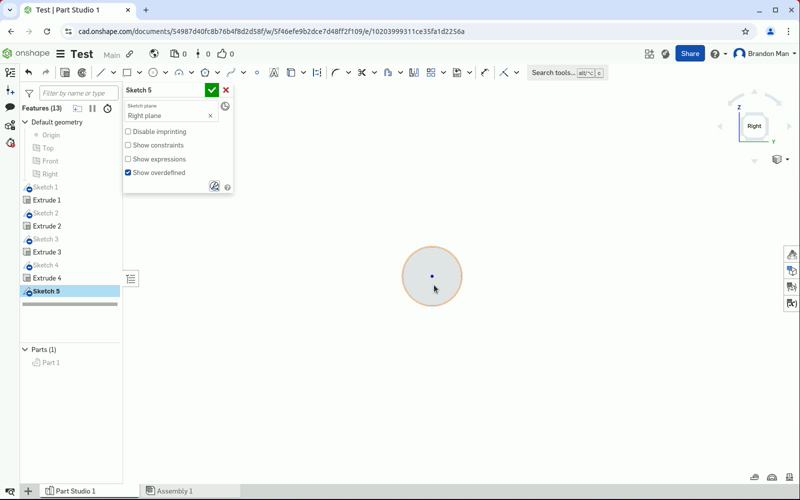
scroll(6)
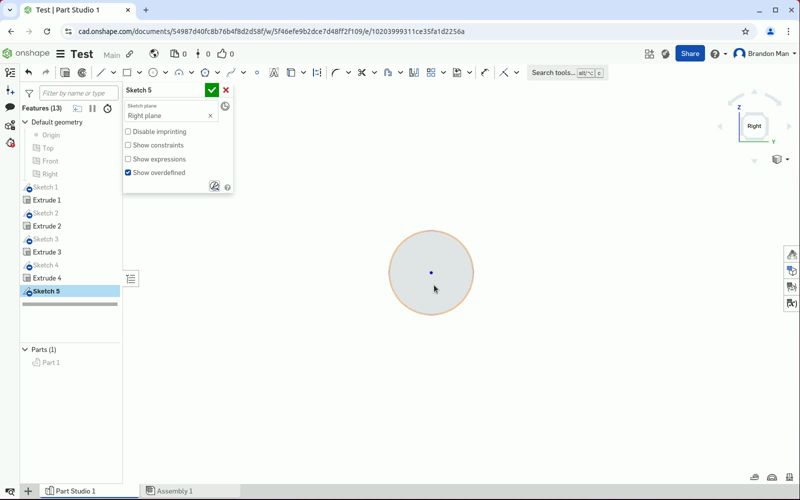
scroll(6)
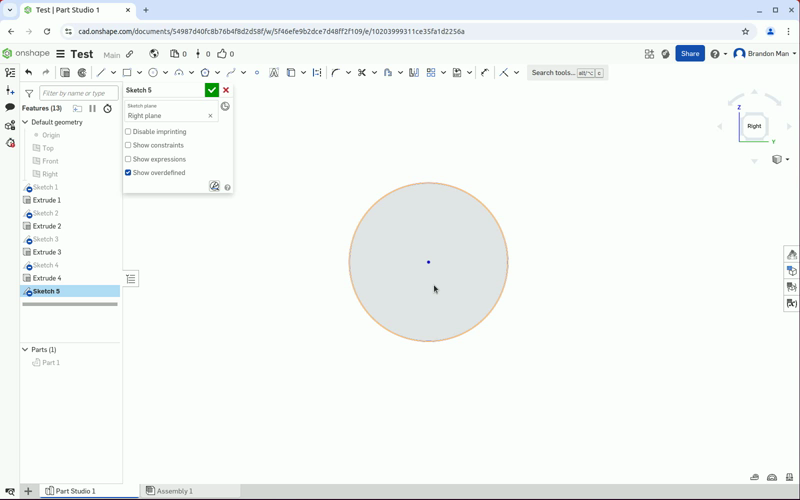
click(434, 284)
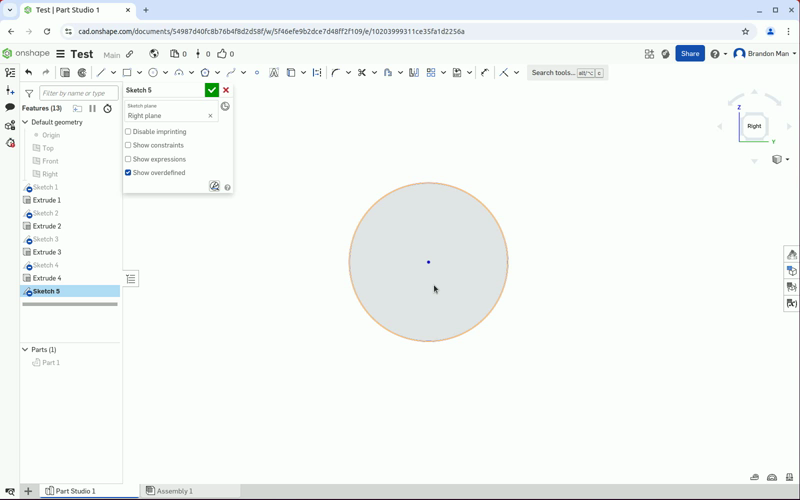
scroll(-6)
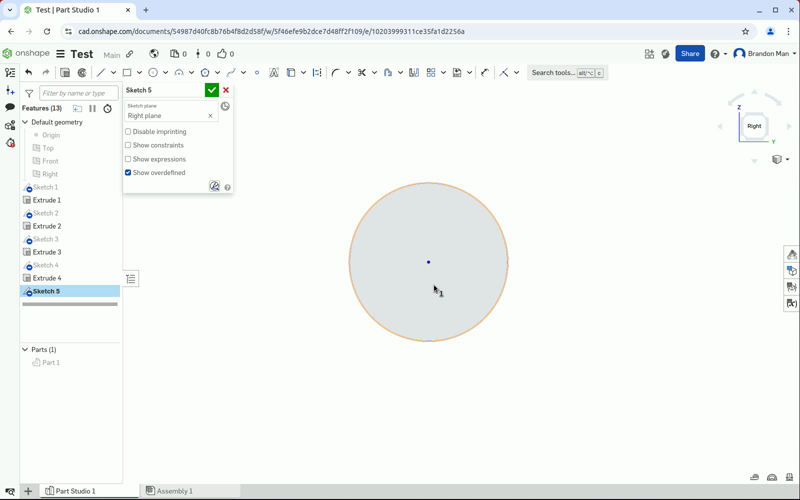
scroll(-6)
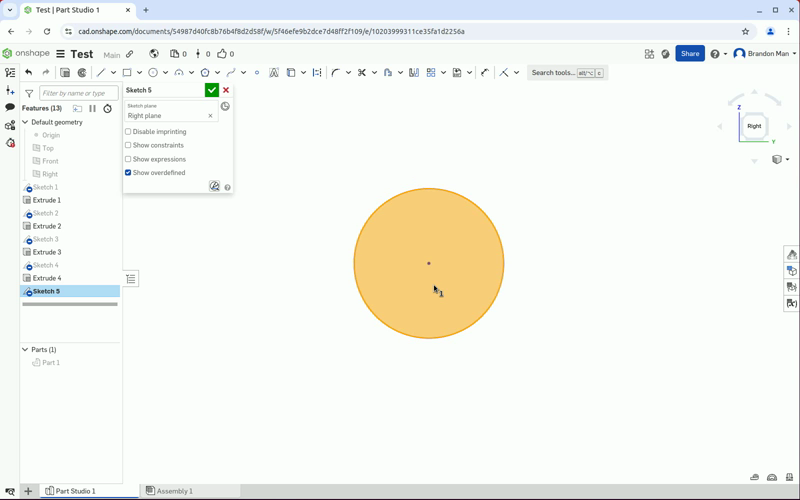
scroll(-6)
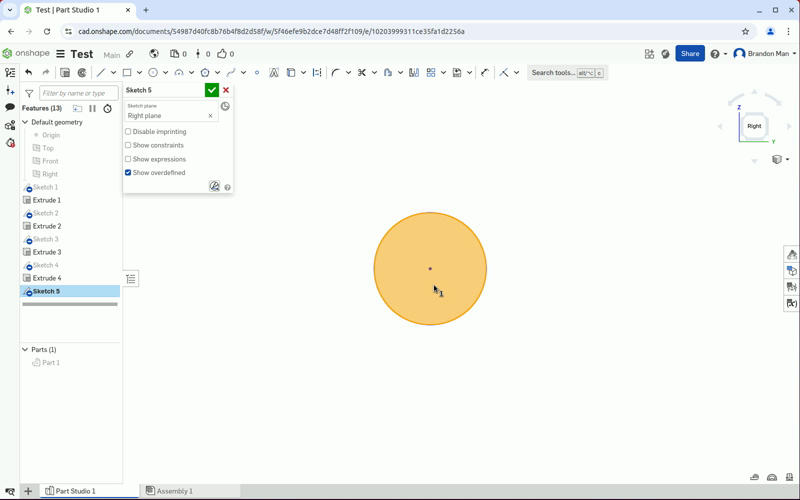
scroll(-6)
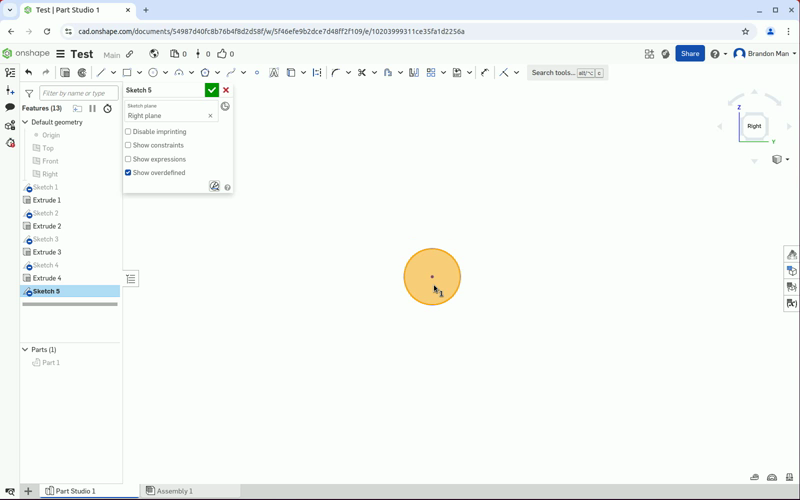
scroll(-6)
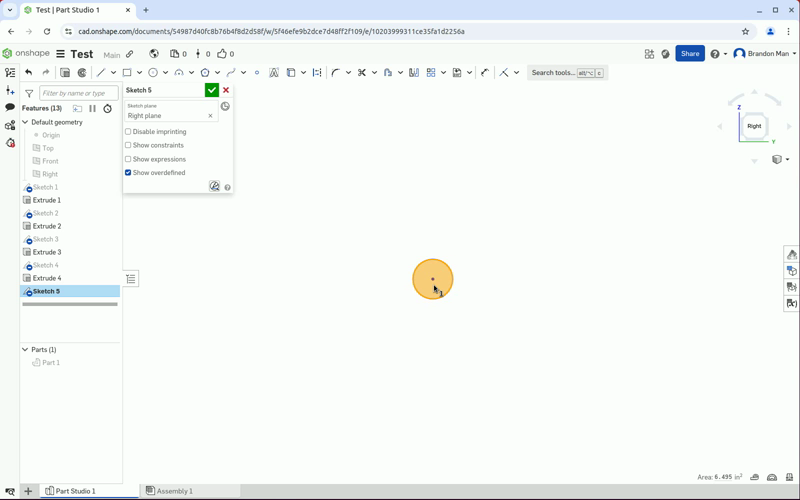
scroll(-6)
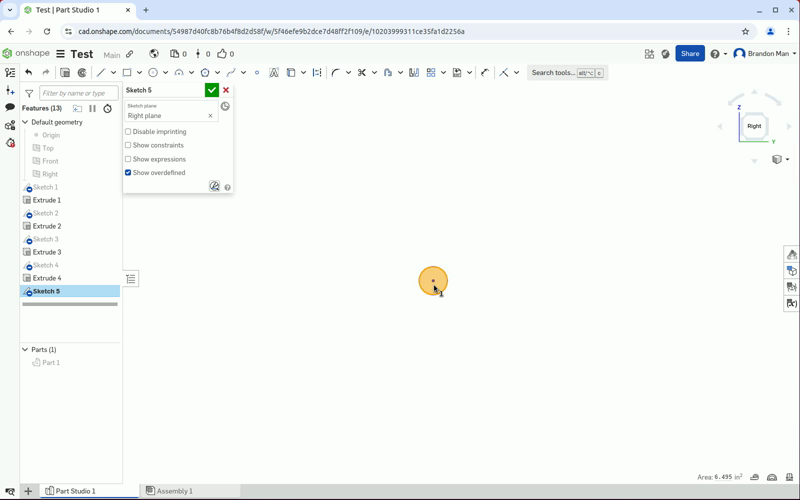
scroll(-6)
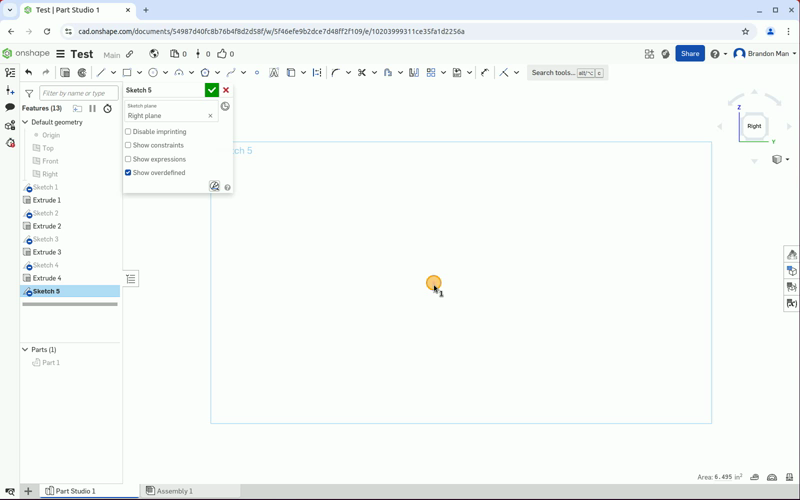
mouse_move(73, 352)
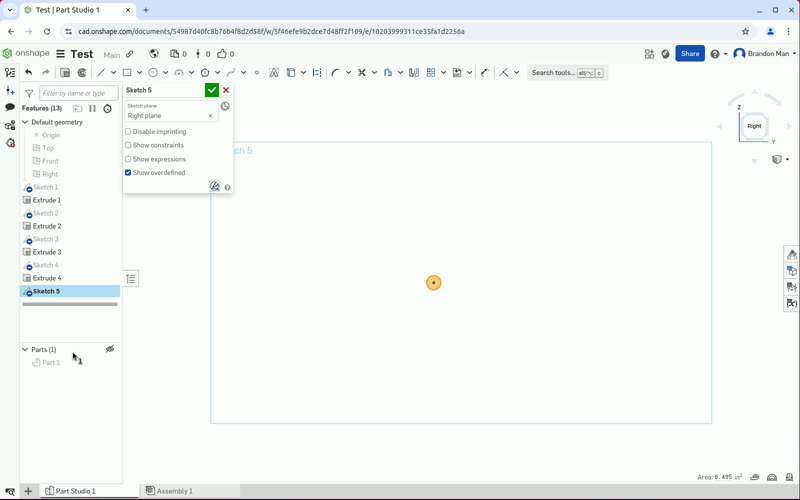
key(shift+y)
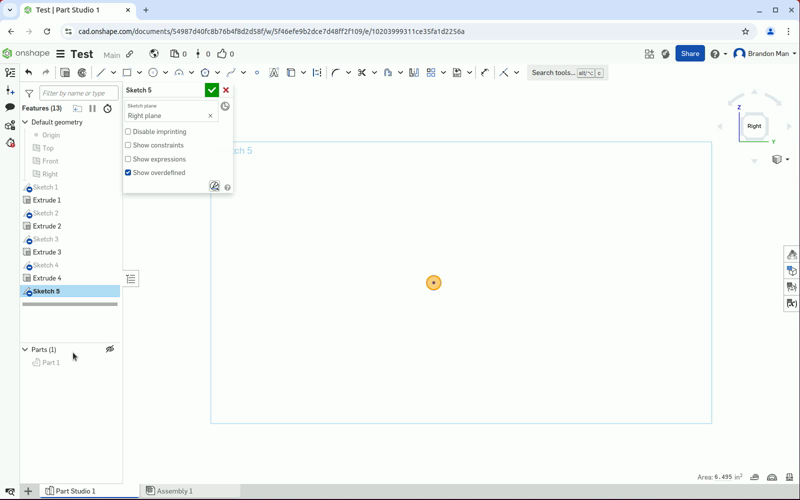
key(shift+e)
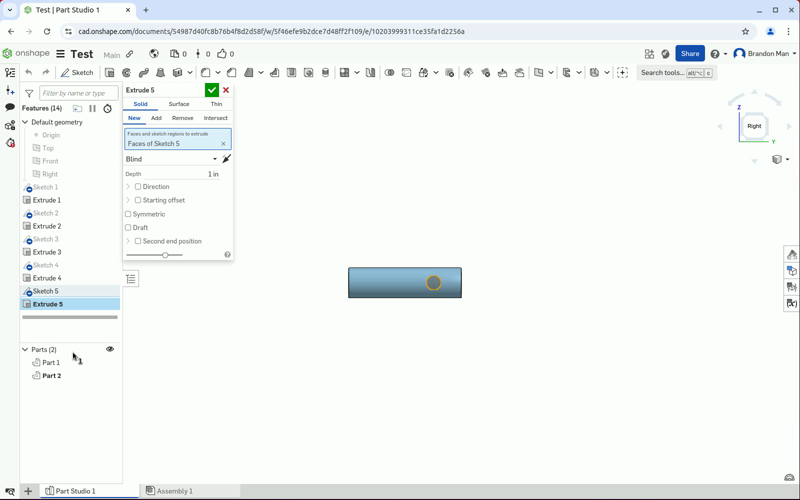
mouse_move(143, 106)
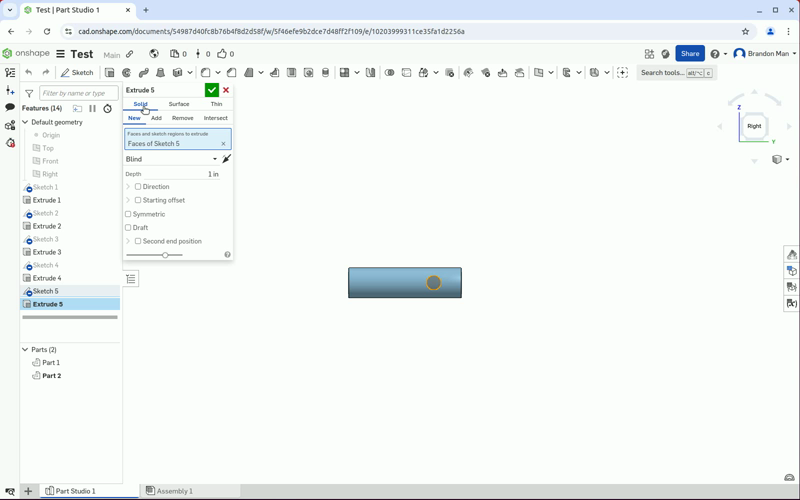
click(143, 106)
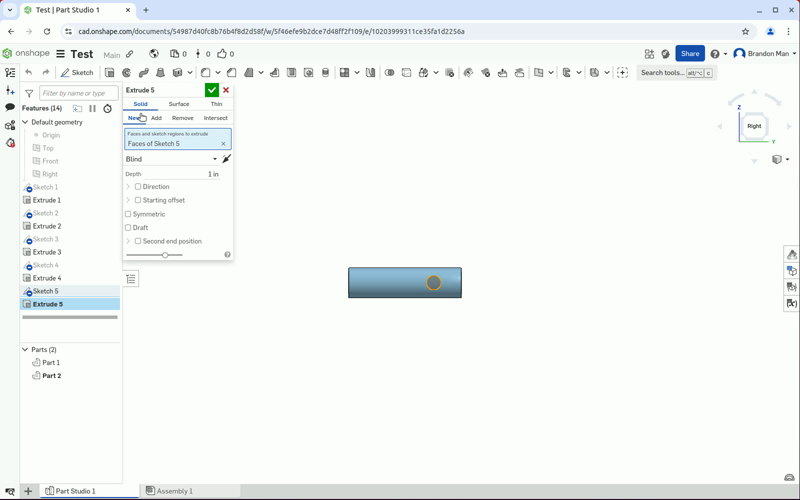
mouse_move(137, 120)
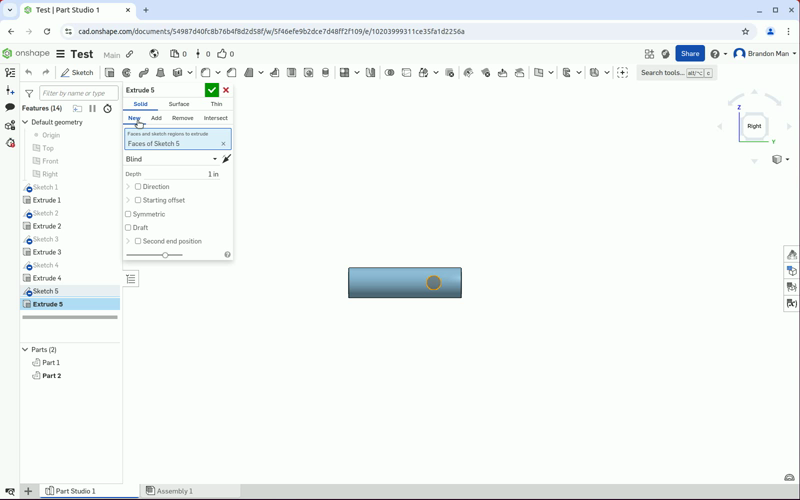
click(137, 120)
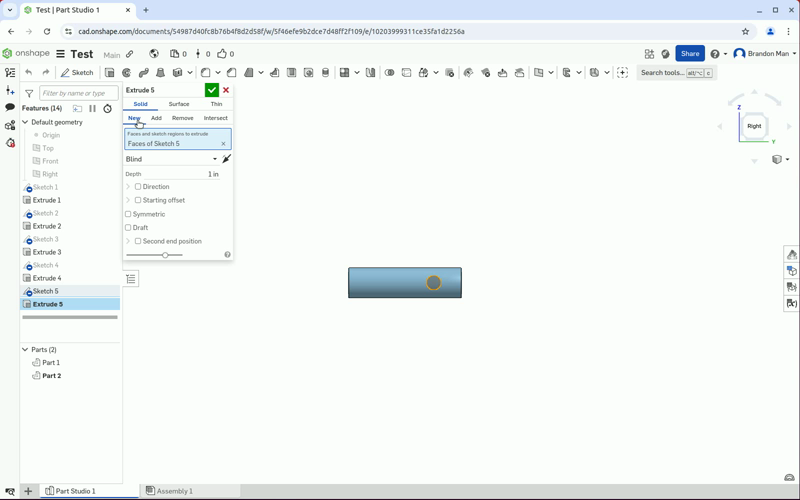
key(tab, 4)
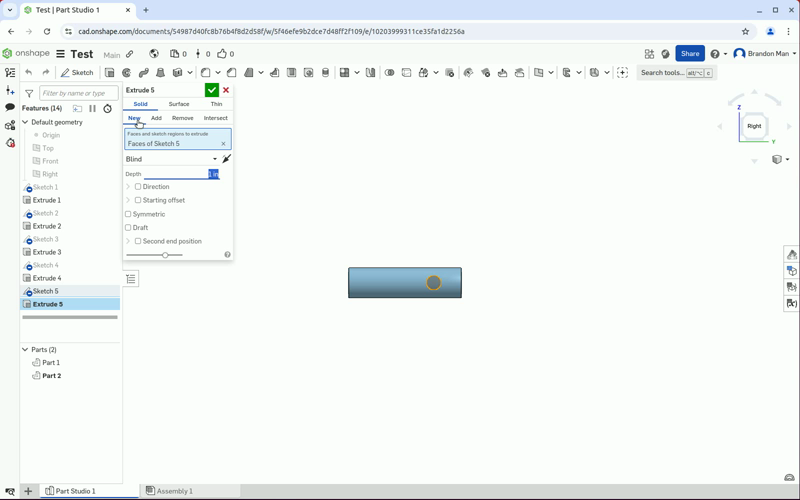
text(-1.685)
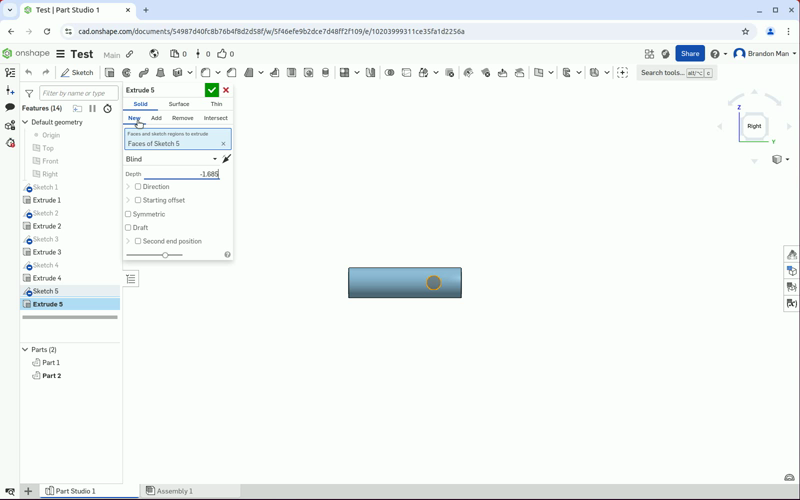
key(enter)
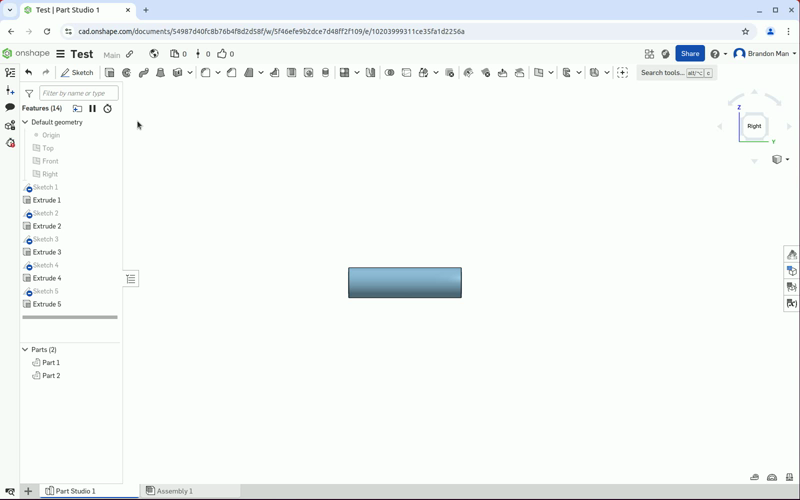
key(shift+h)
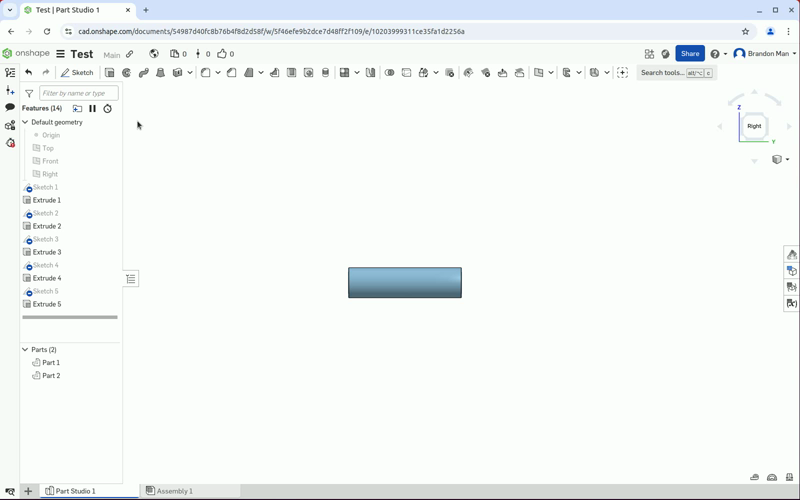
key(shift+h)
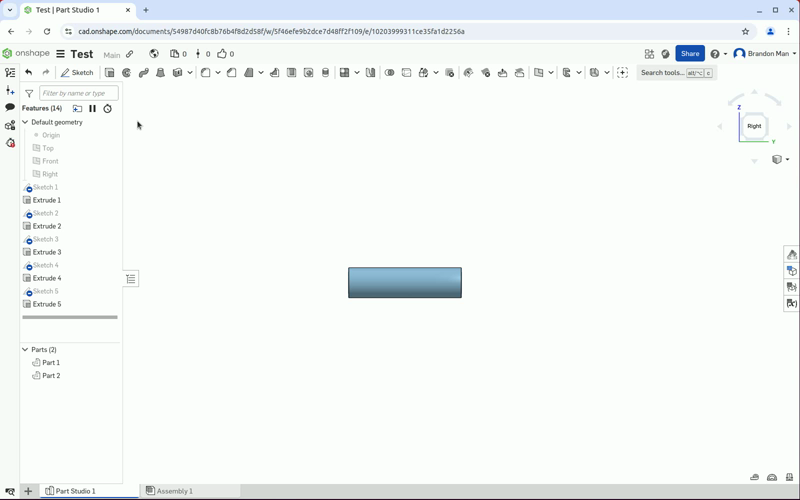
mouse_move(73, 189)
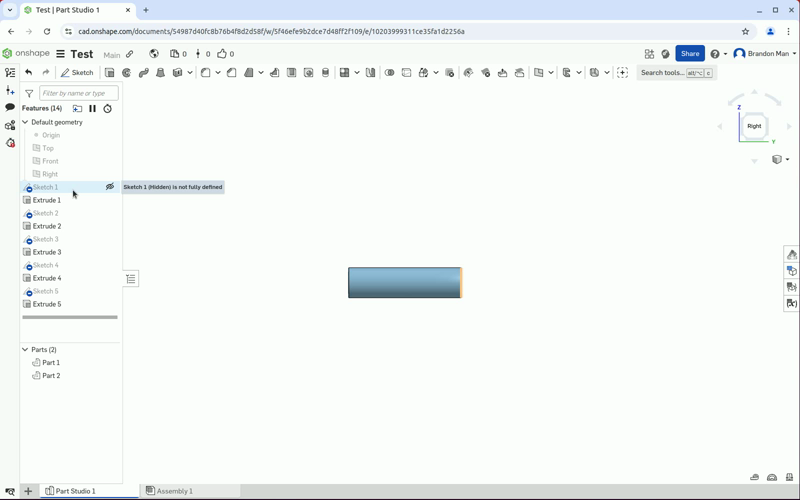
click(73, 189)
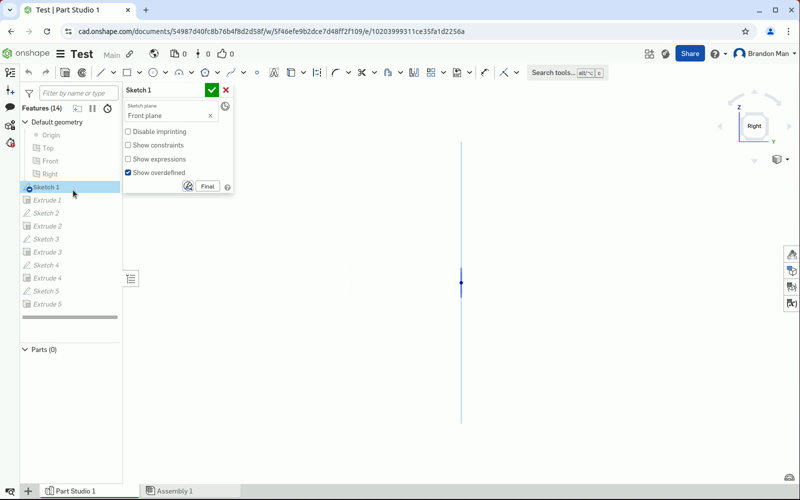
mouse_move(229, 92)
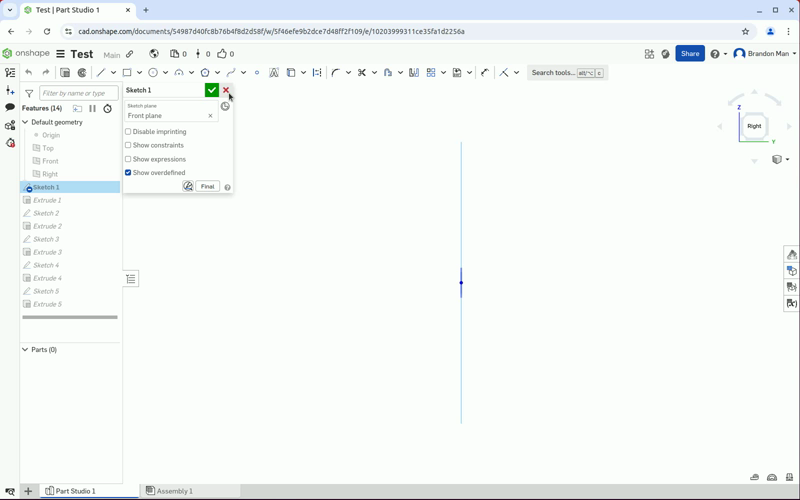
click(229, 92)
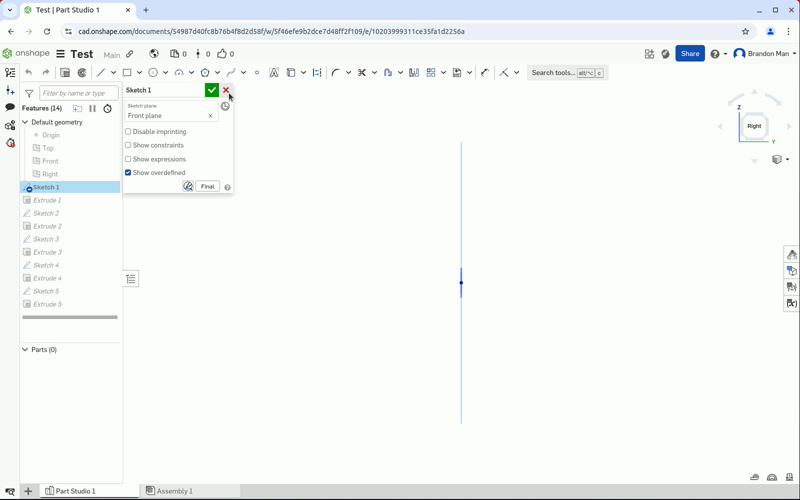
key(shift+s)
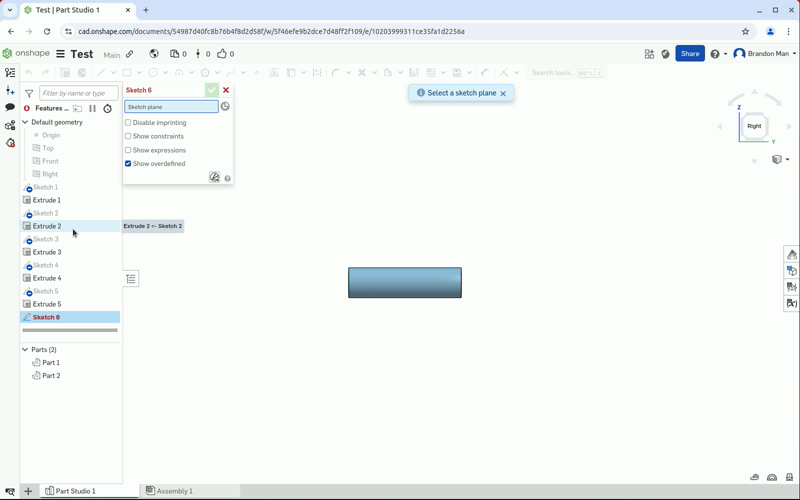
scroll(3)
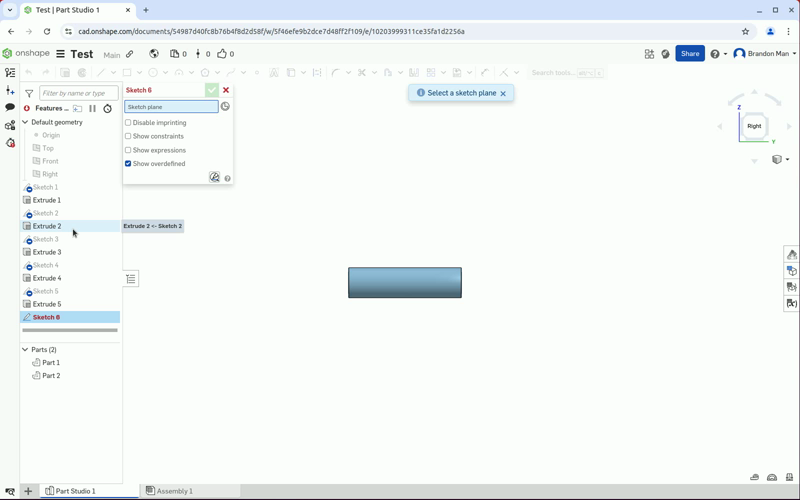
mouse_move(73, 176)
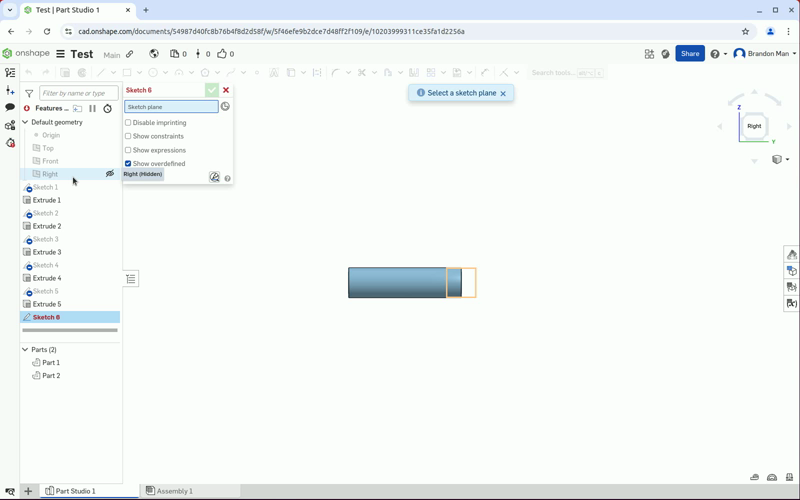
click(73, 176)
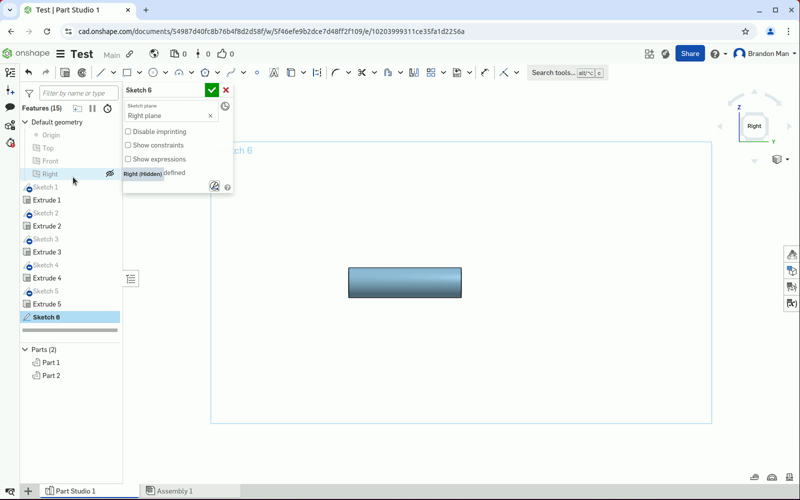
mouse_move(73, 352)
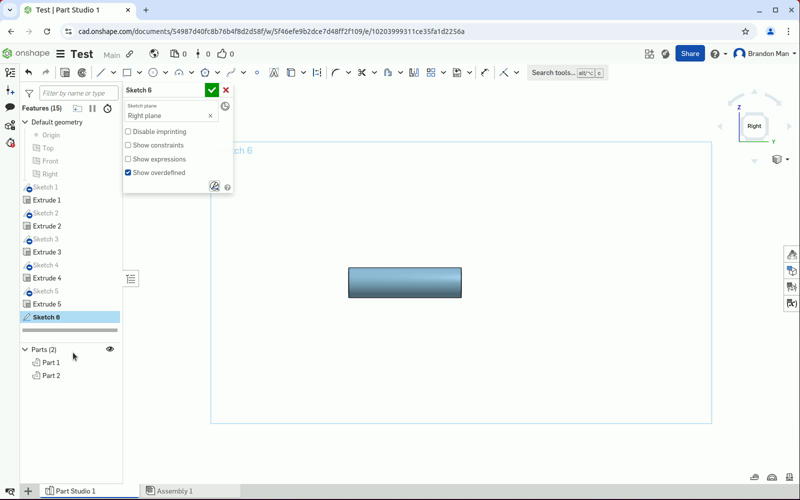
key(y)
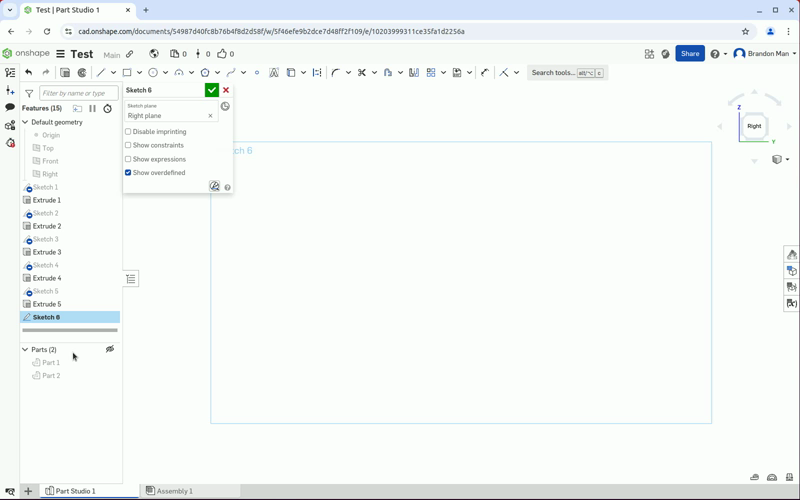
key(c)
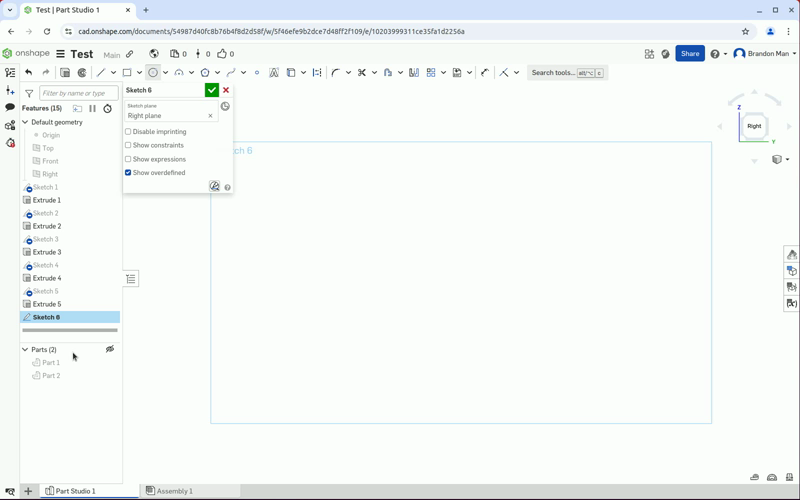
key_down(shift)
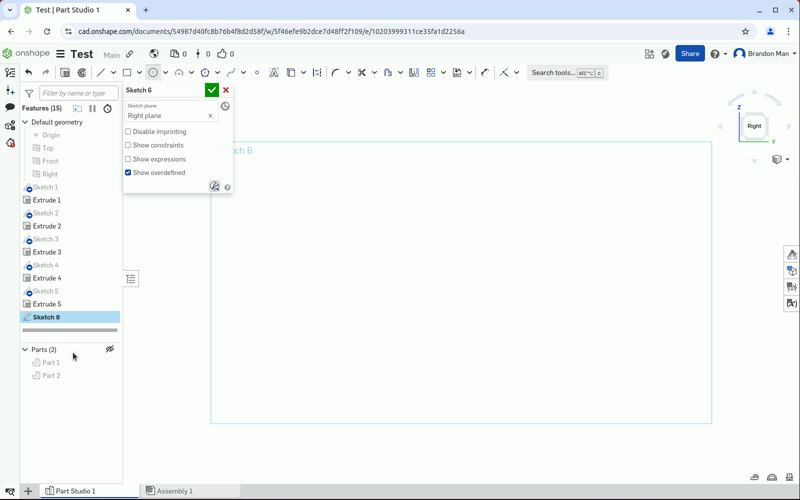
mouse_move(405, 282)
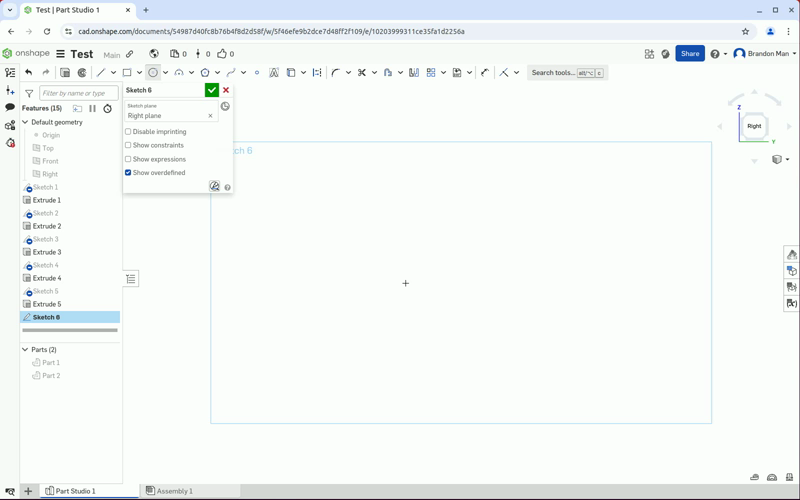
click(405, 282)
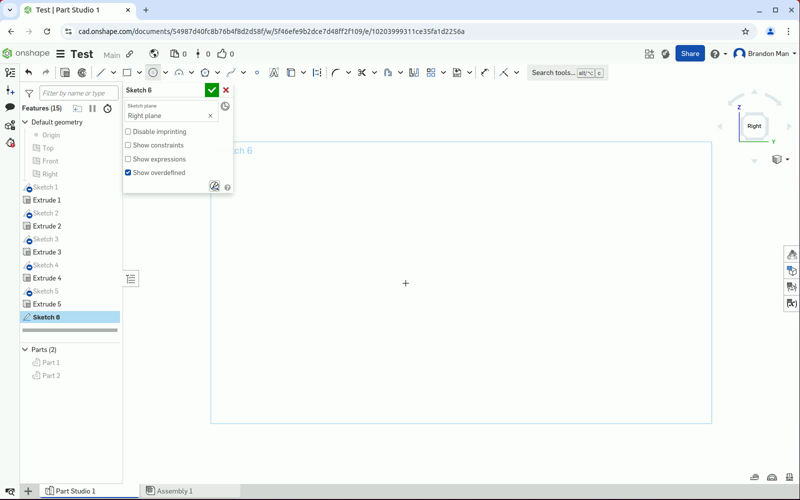
key_up(shift)
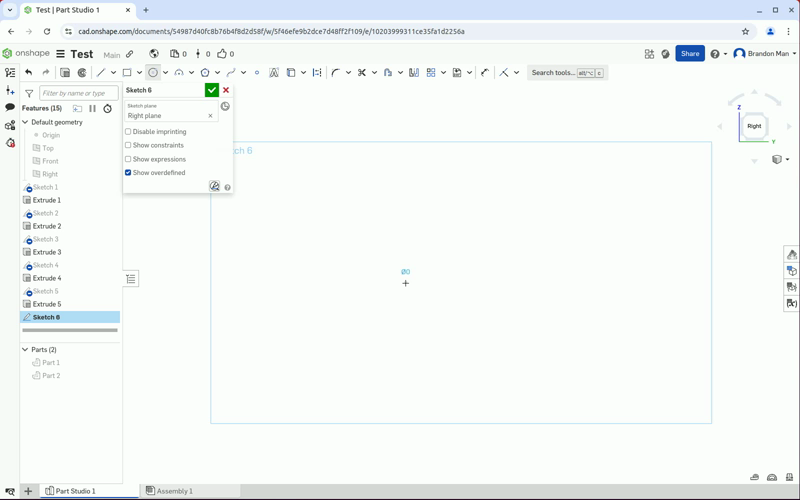
mouse_move(412, 282)
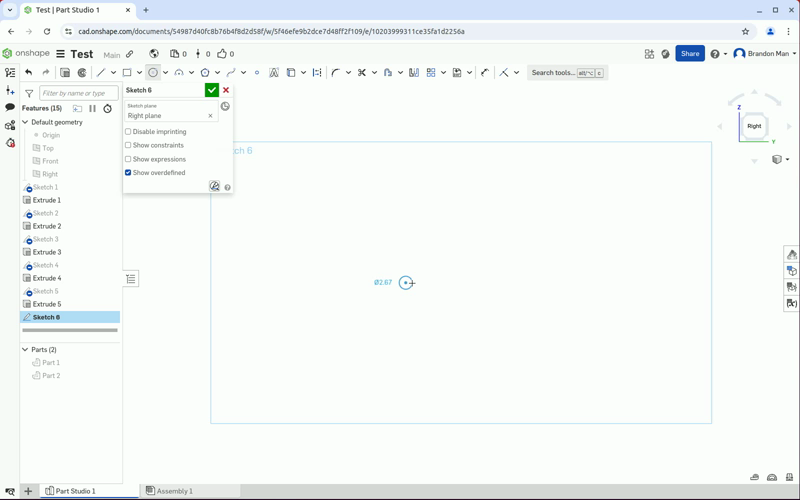
click(412, 282)
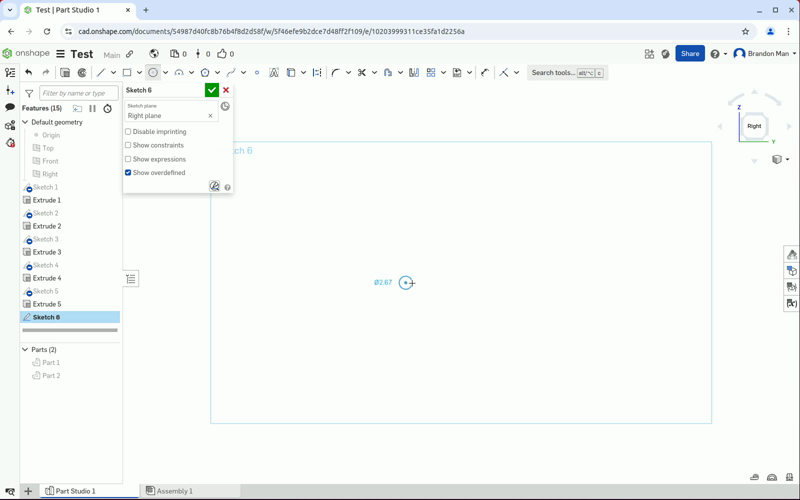
key(esc)
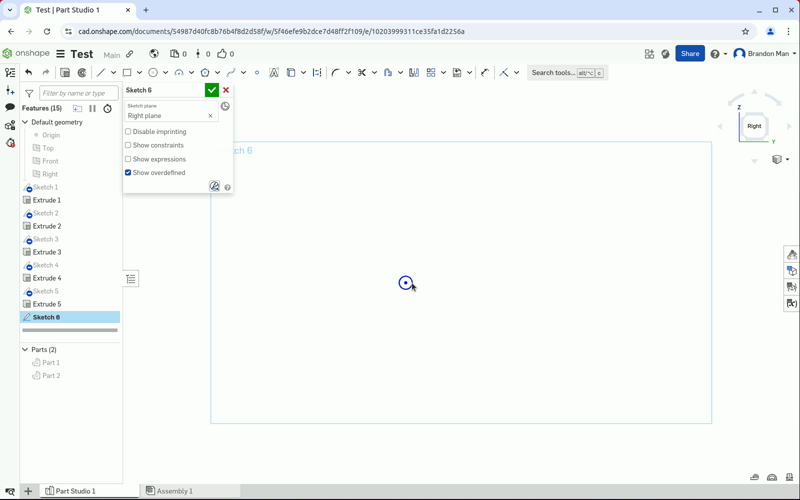
mouse_move(406, 278)
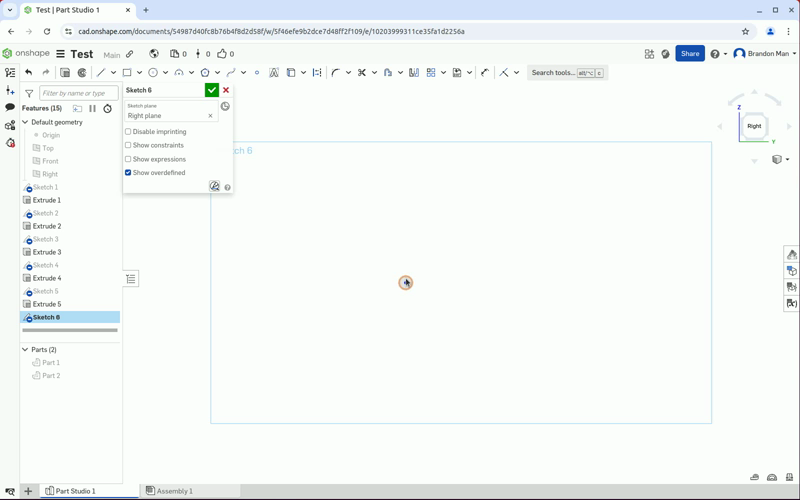
scroll(6)
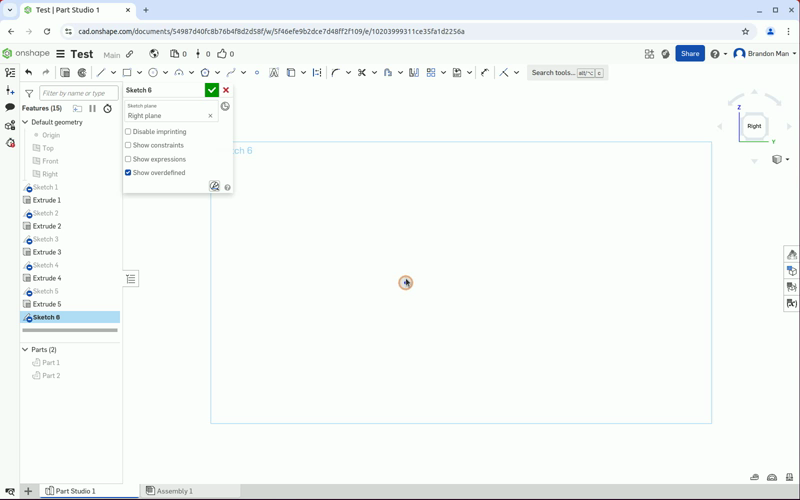
scroll(6)
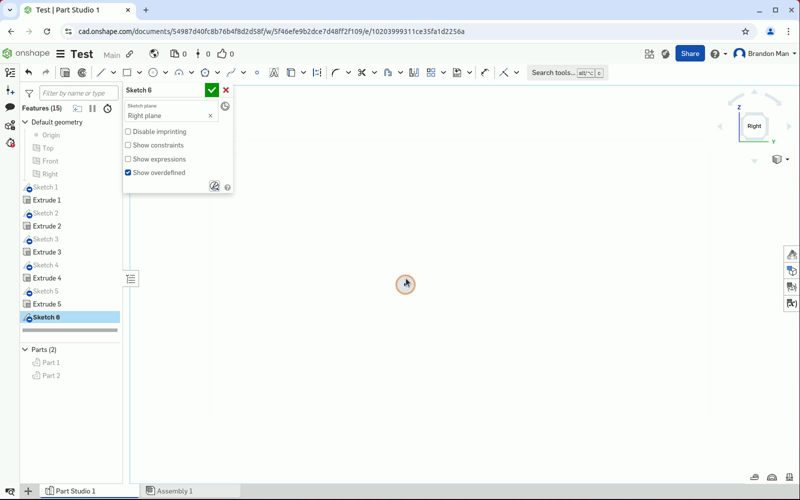
scroll(6)
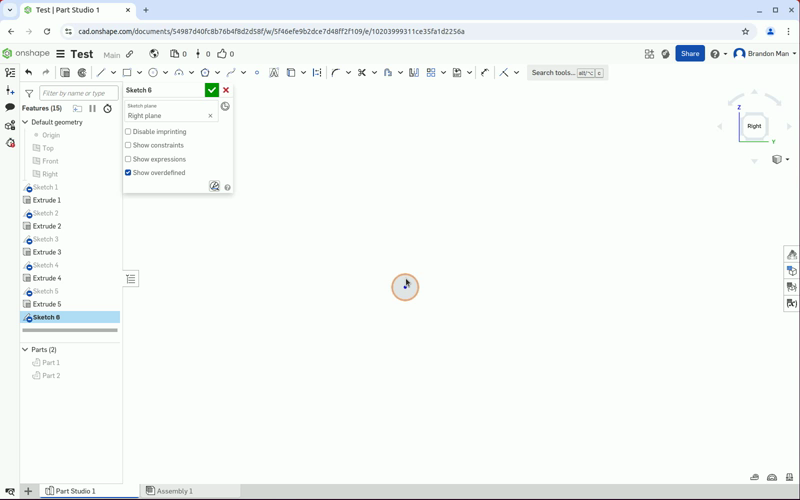
scroll(6)
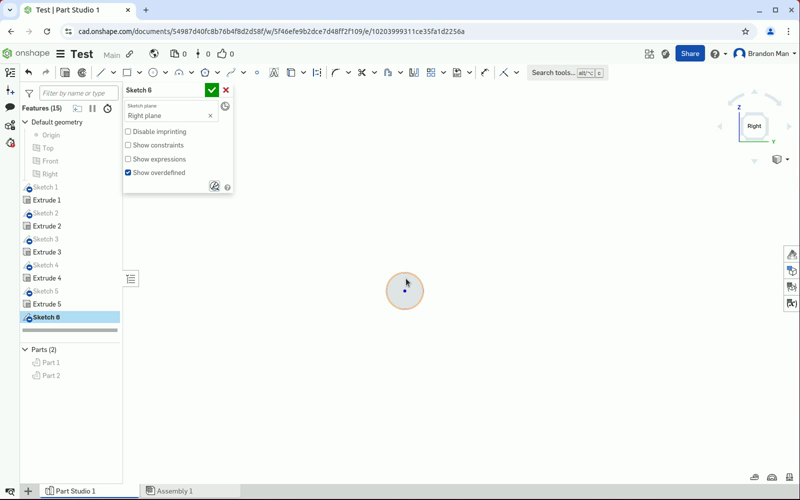
scroll(6)
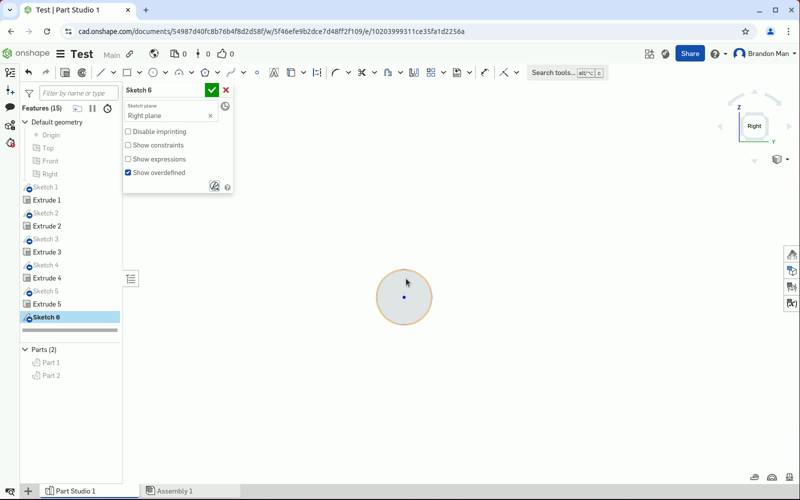
scroll(6)
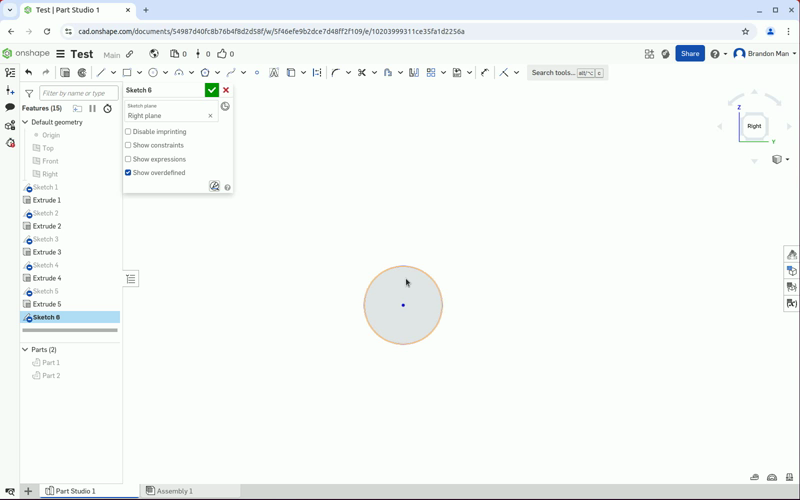
scroll(6)
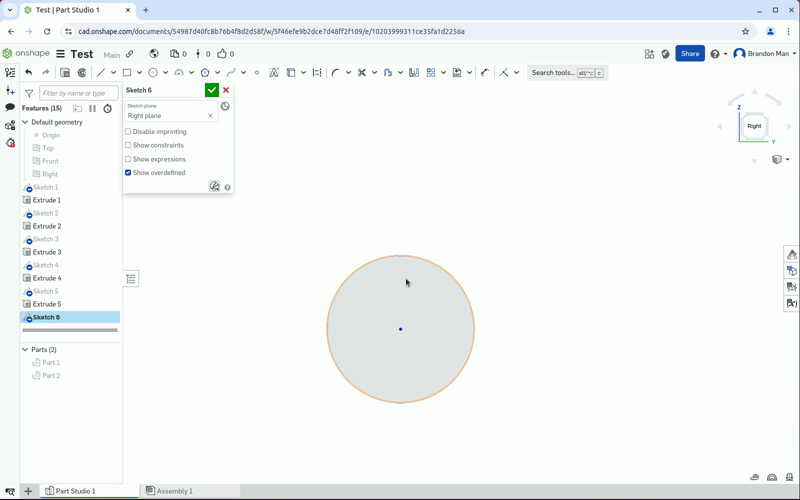
click(406, 278)
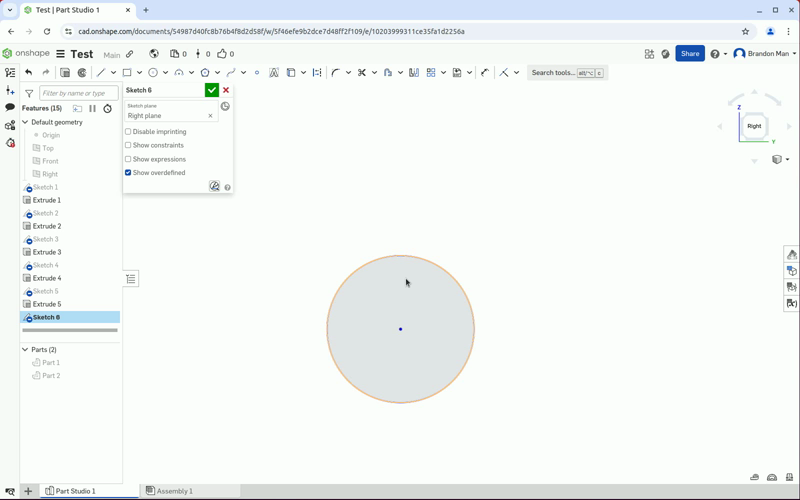
scroll(-6)
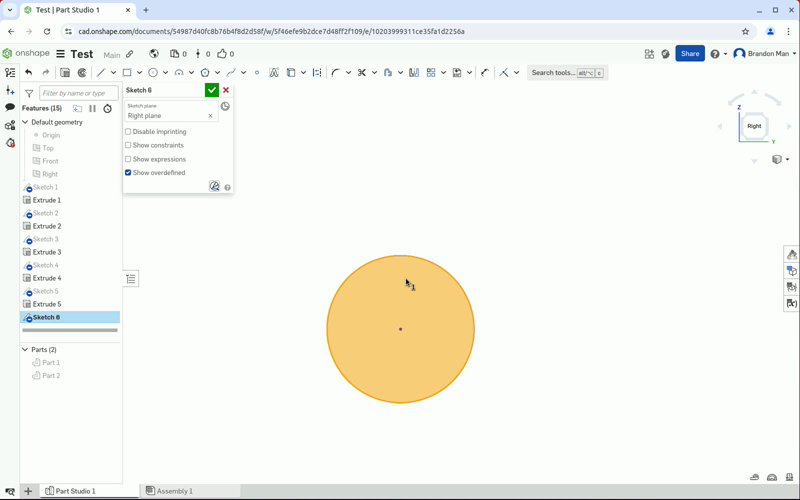
scroll(-6)
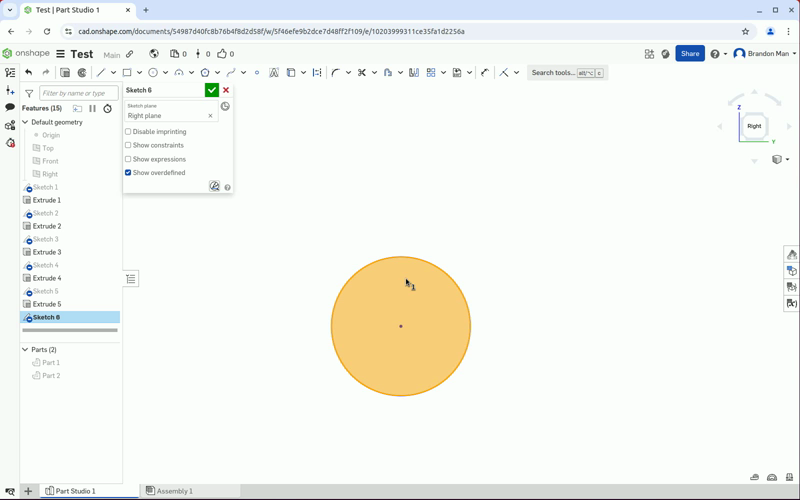
scroll(-6)
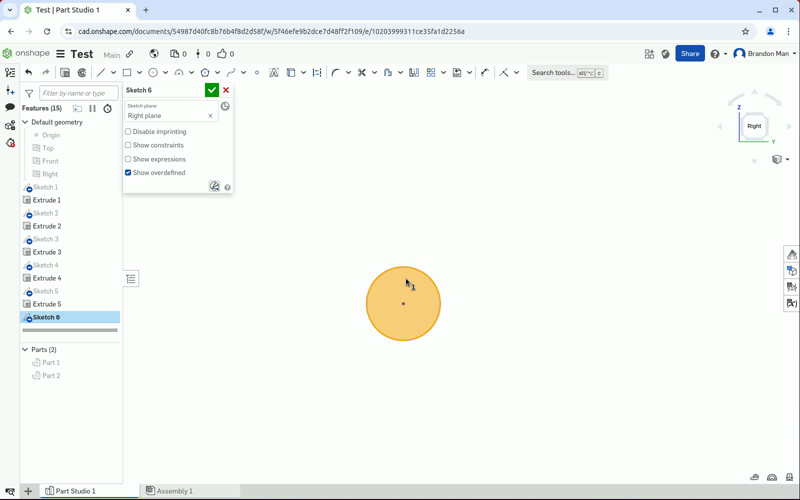
scroll(-6)
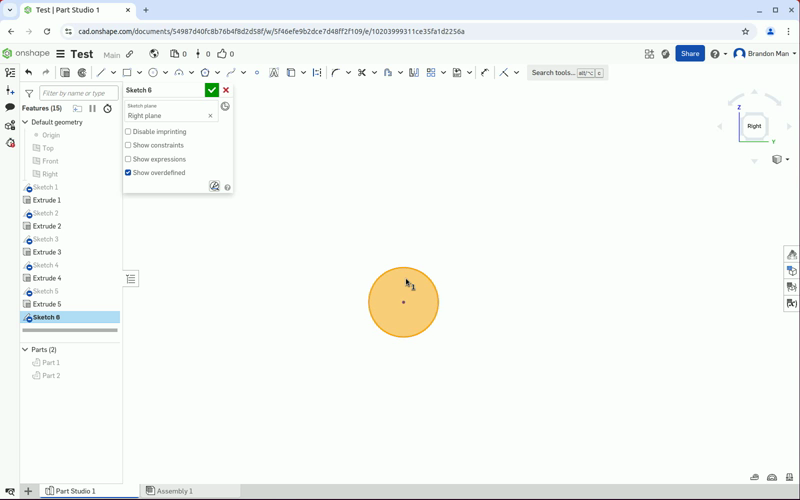
scroll(-6)
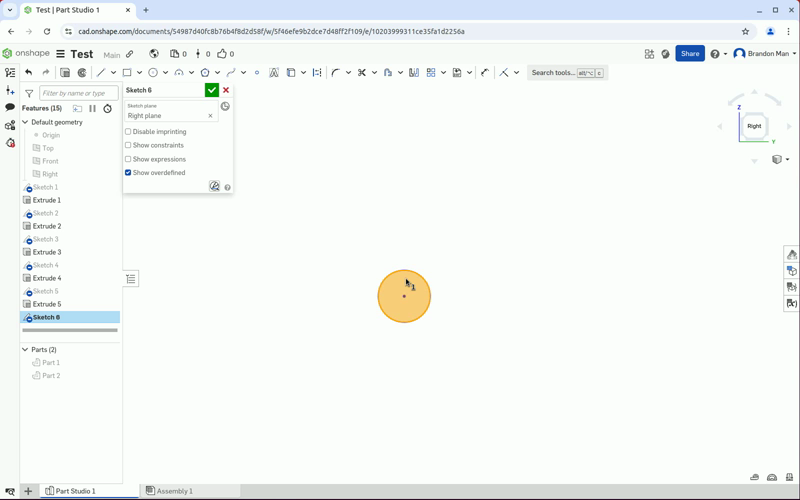
scroll(-6)
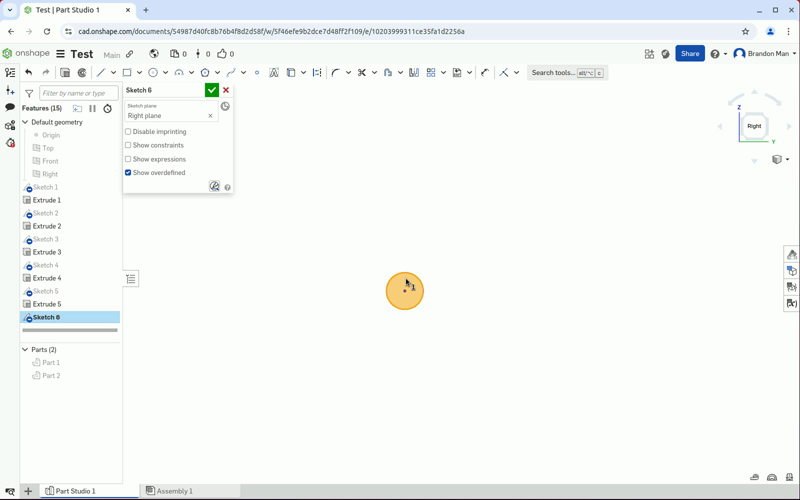
scroll(-6)
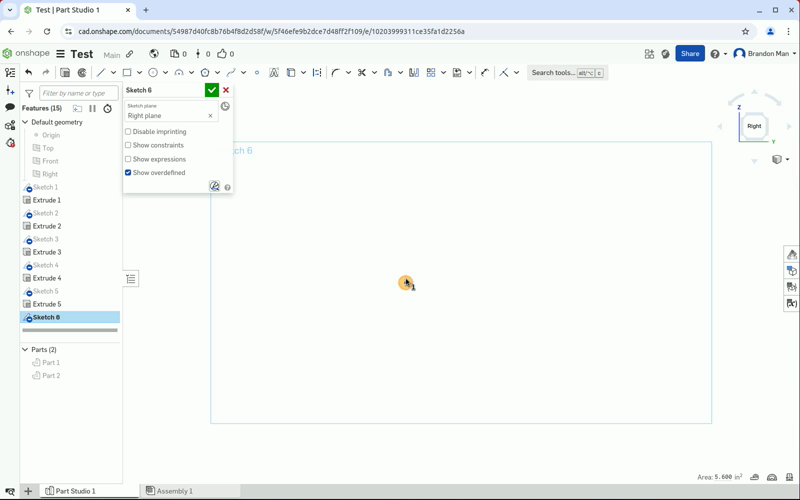
mouse_move(73, 352)
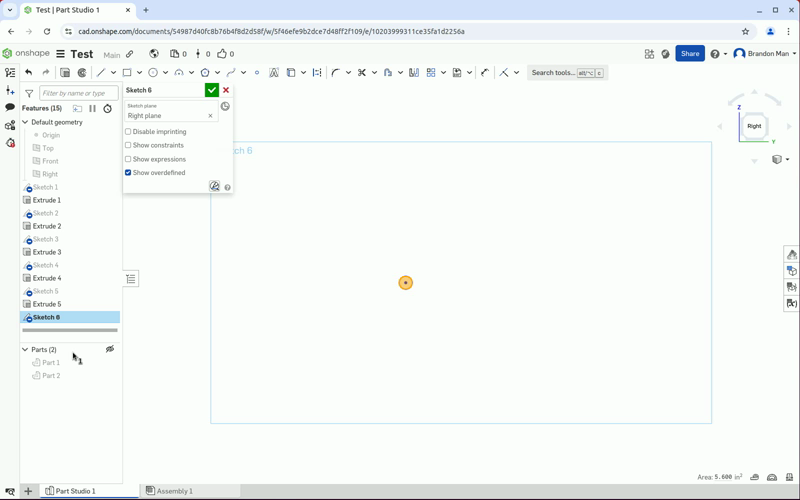
key(shift+y)
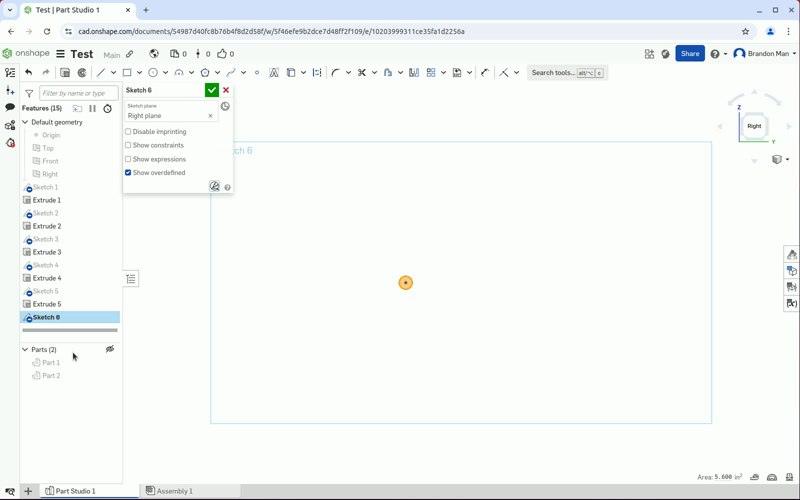
key(shift+e)
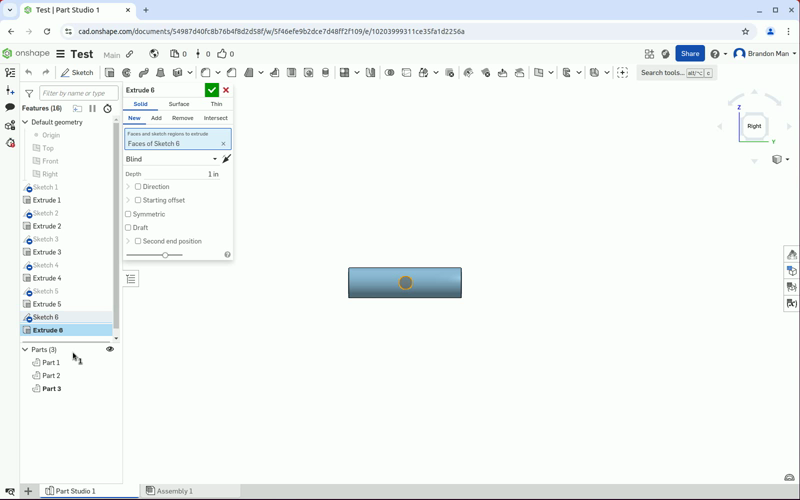
mouse_move(143, 106)
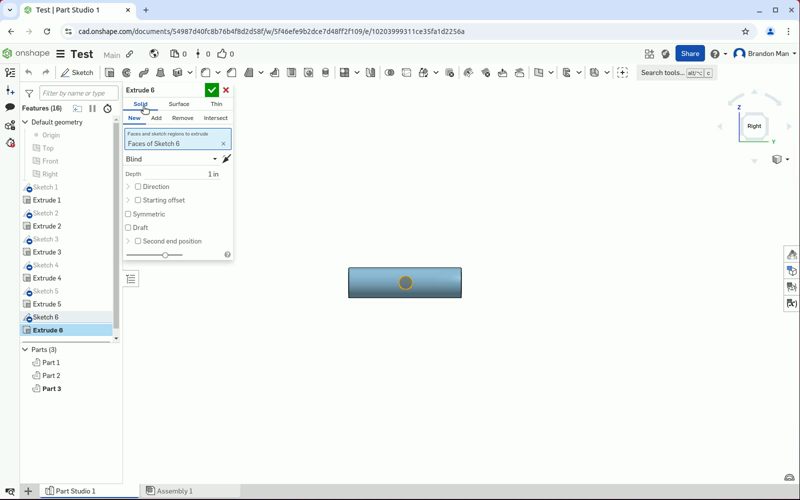
click(143, 106)
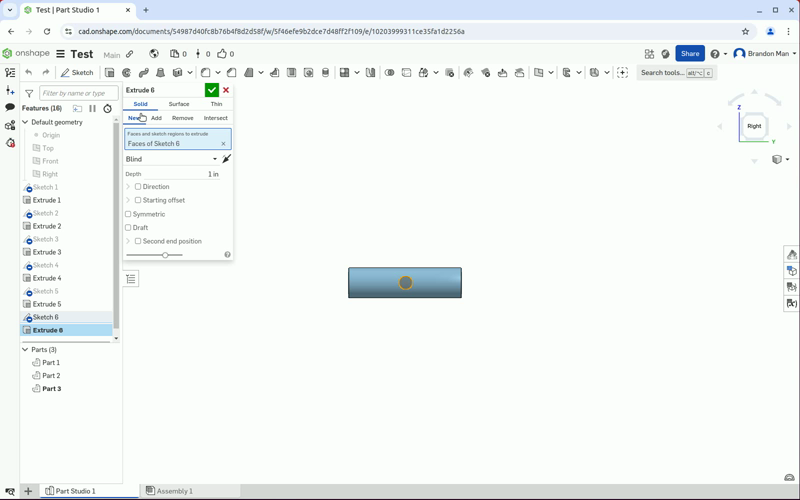
mouse_move(137, 120)
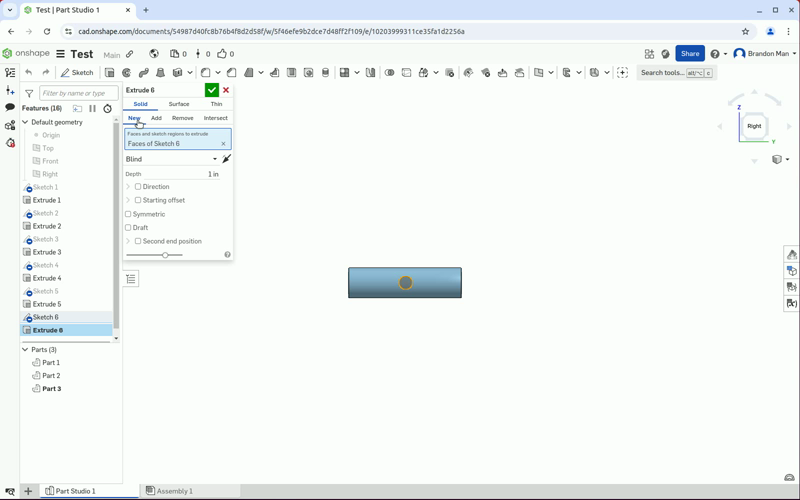
click(137, 120)
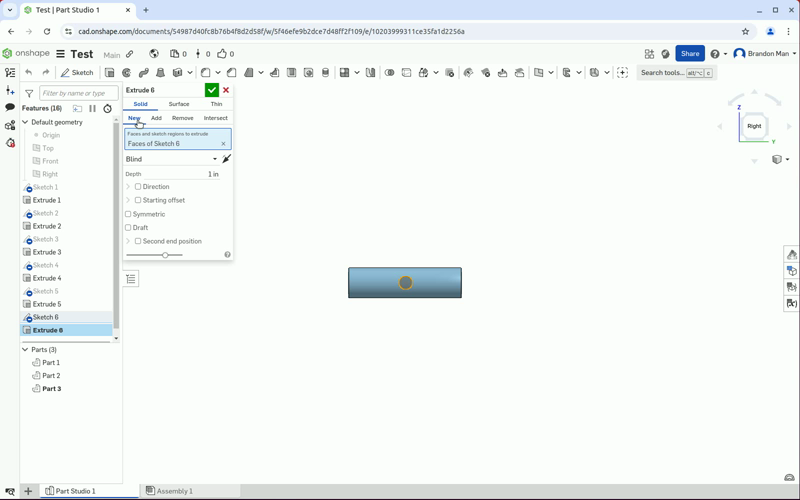
key(tab, 4)
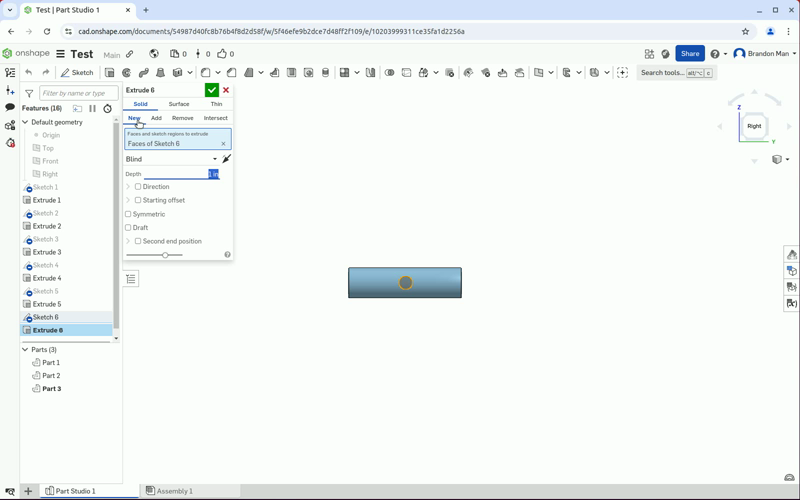
text(-1.685)
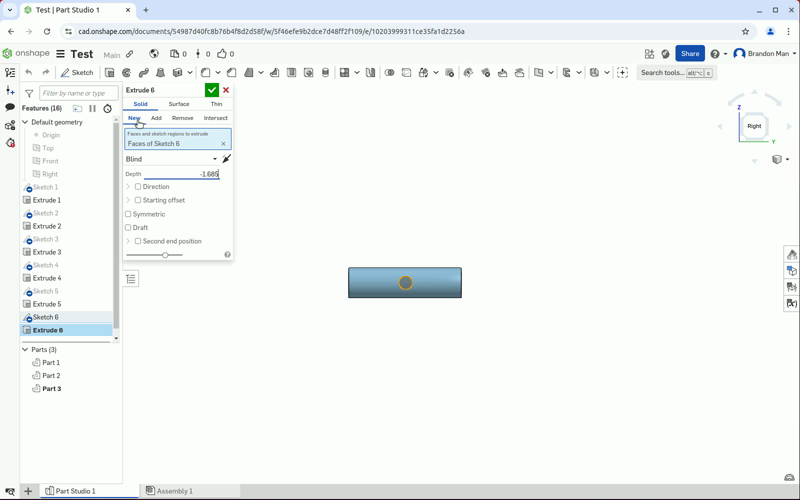
key(enter)
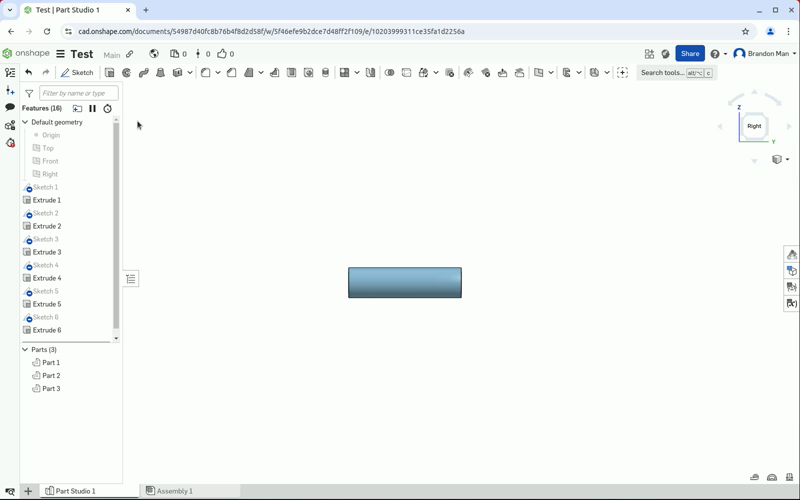
key(shift+h)
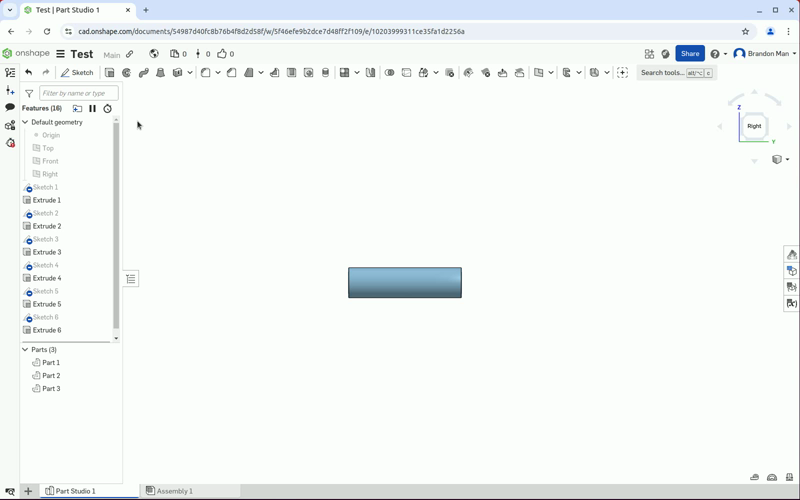
key(shift+h)
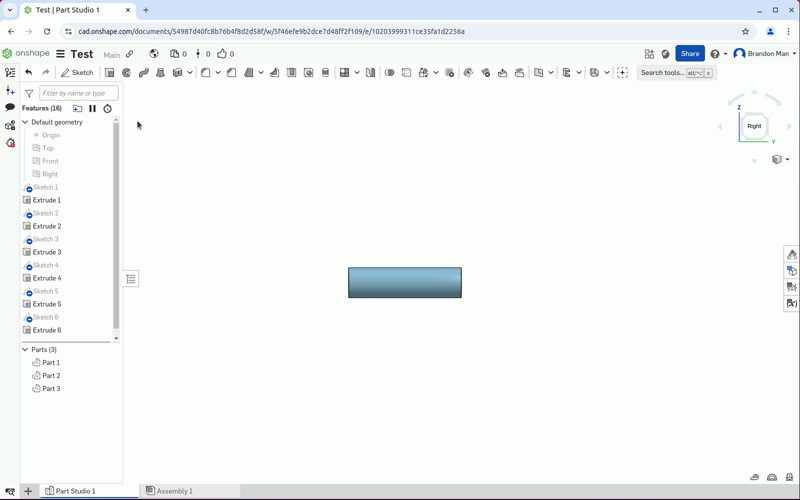
mouse_move(69, 189)
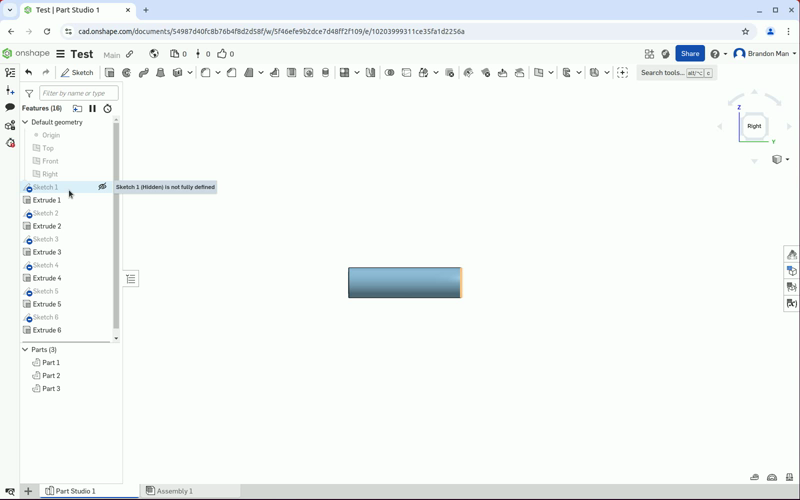
click(69, 189)
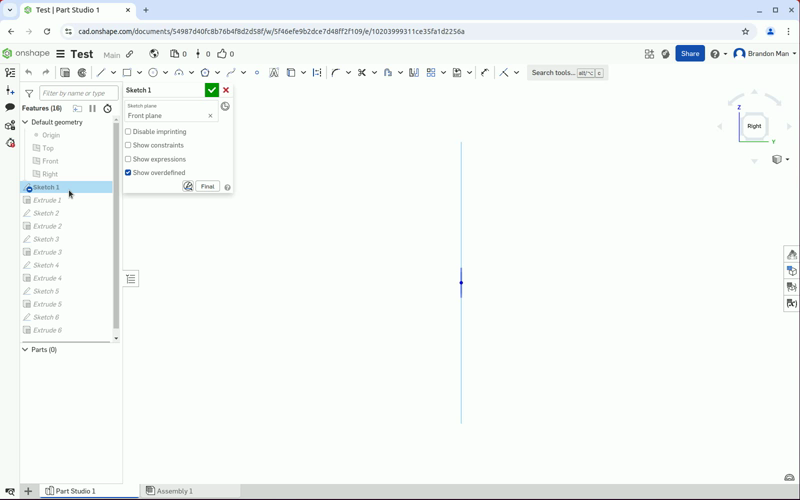
mouse_move(229, 92)
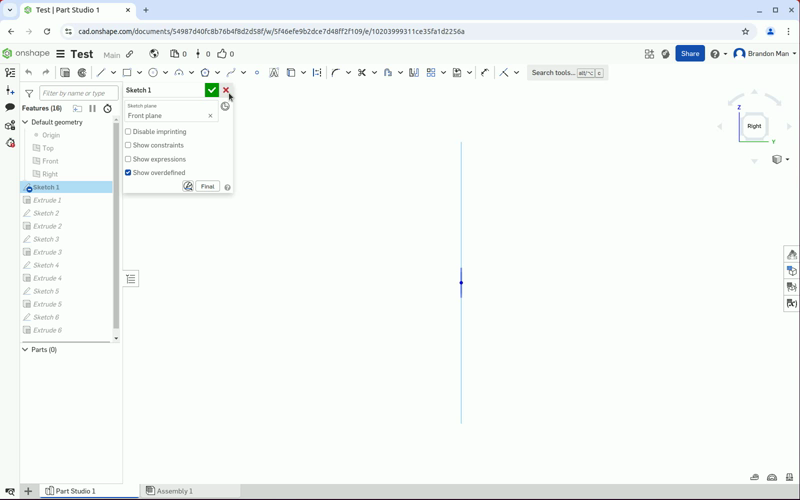
click(229, 92)
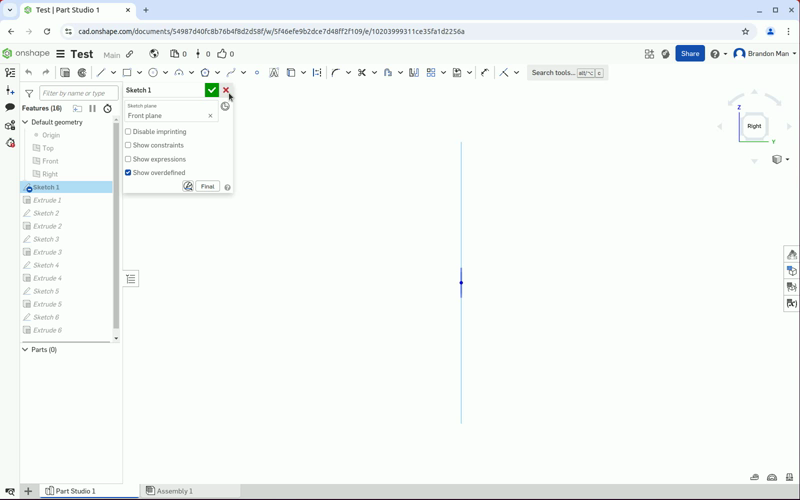
key(shift+s)
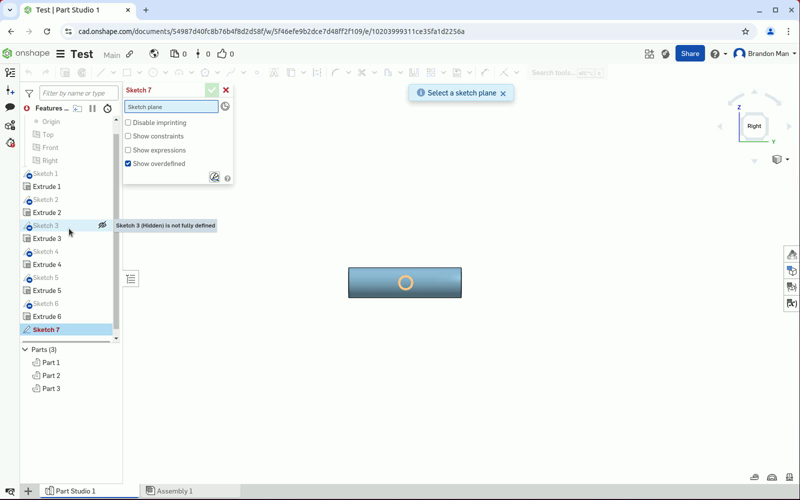
scroll(3)
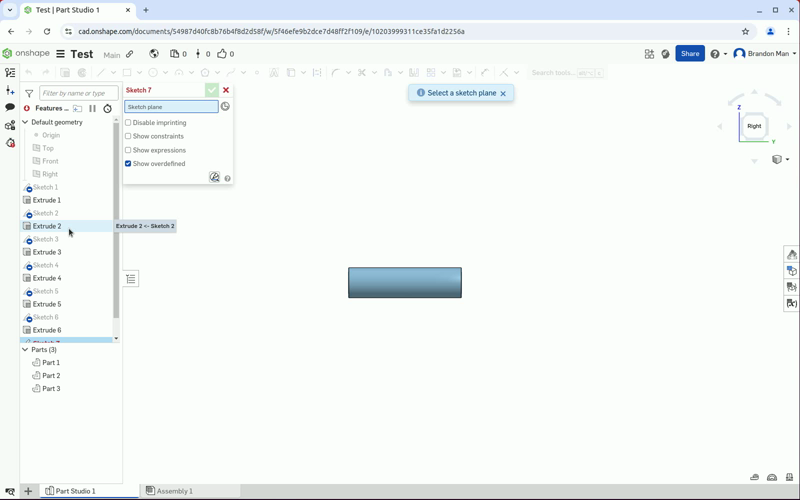
mouse_move(69, 176)
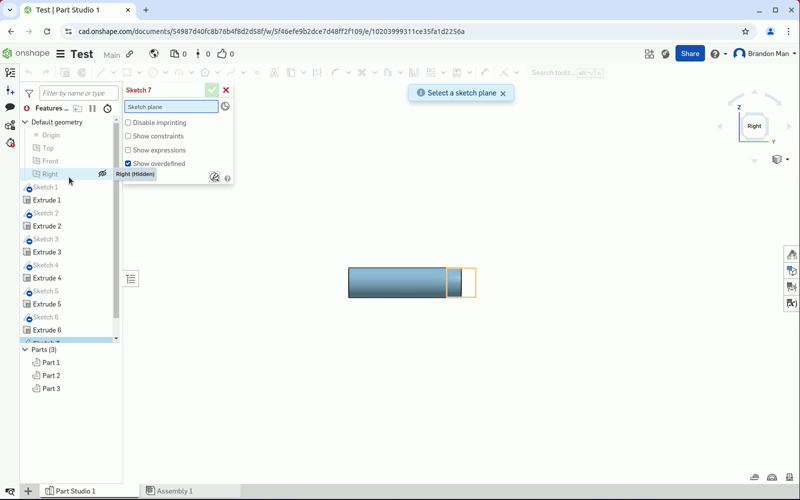
click(69, 176)
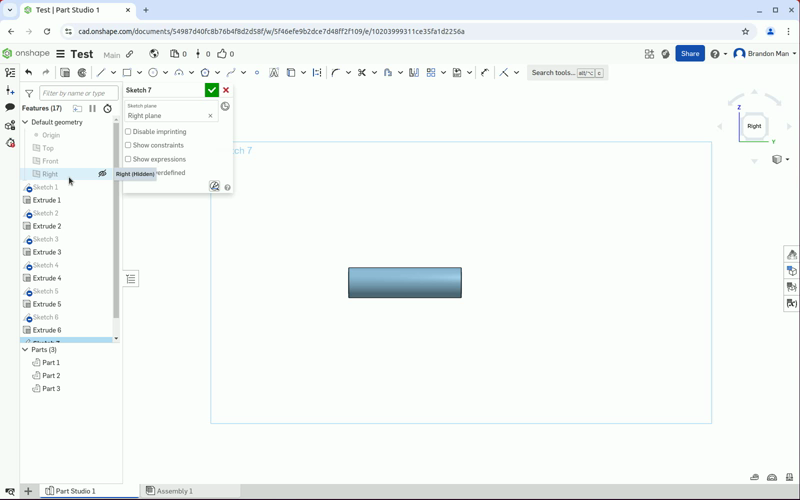
mouse_move(73, 352)
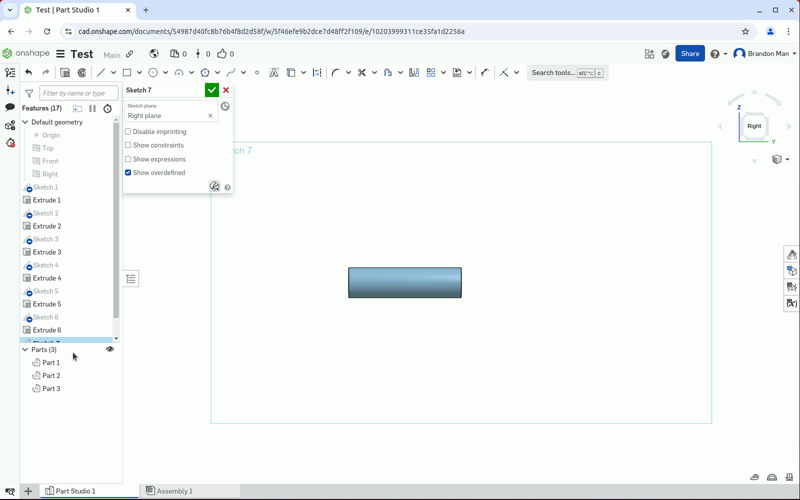
key(y)
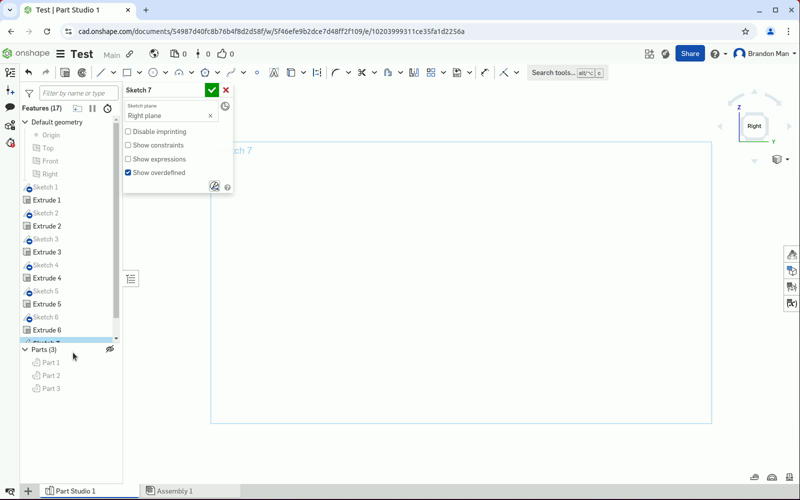
key(c)
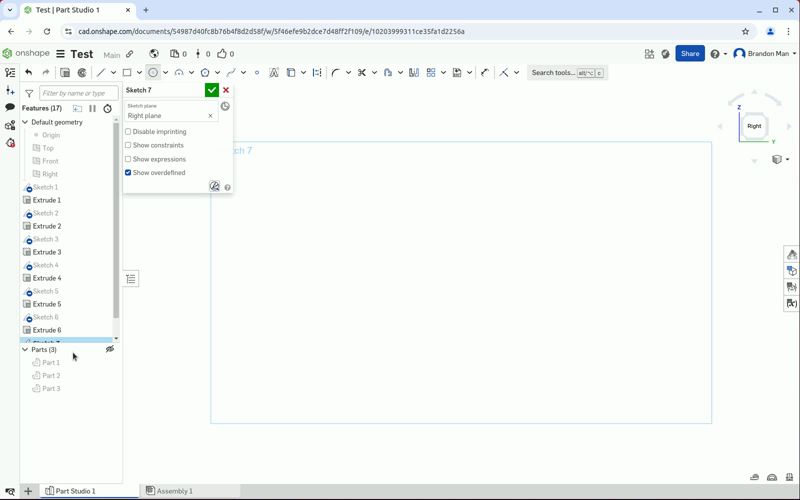
key_down(shift)
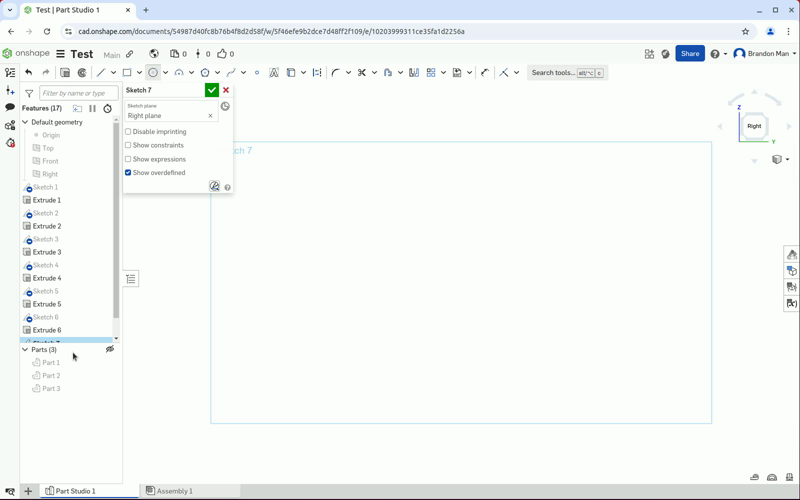
mouse_move(377, 282)
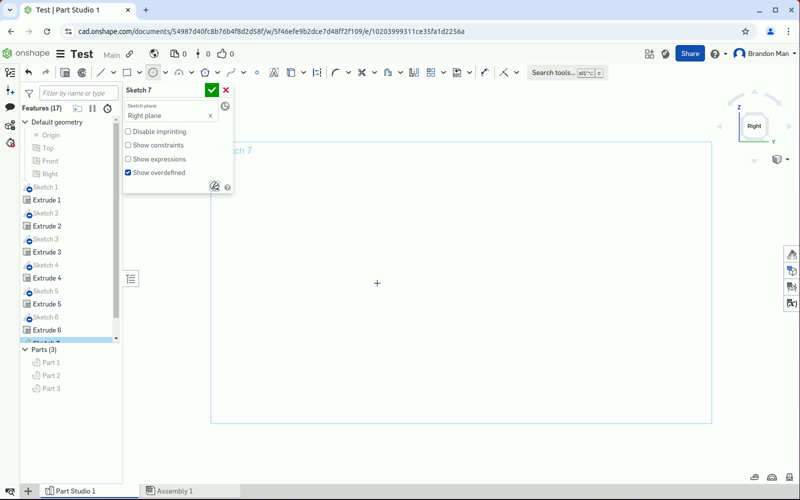
click(377, 282)
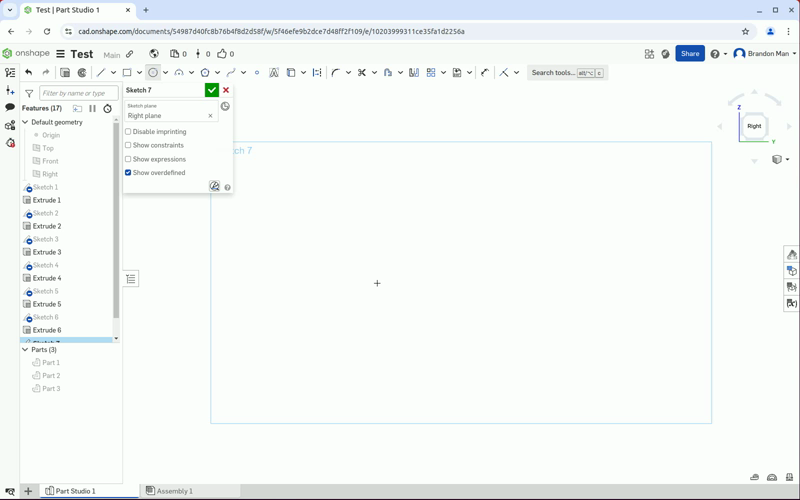
key_up(shift)
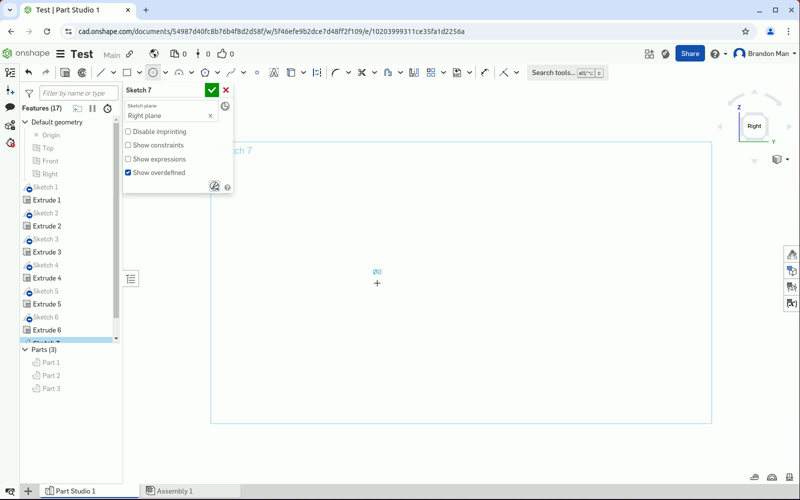
mouse_move(384, 282)
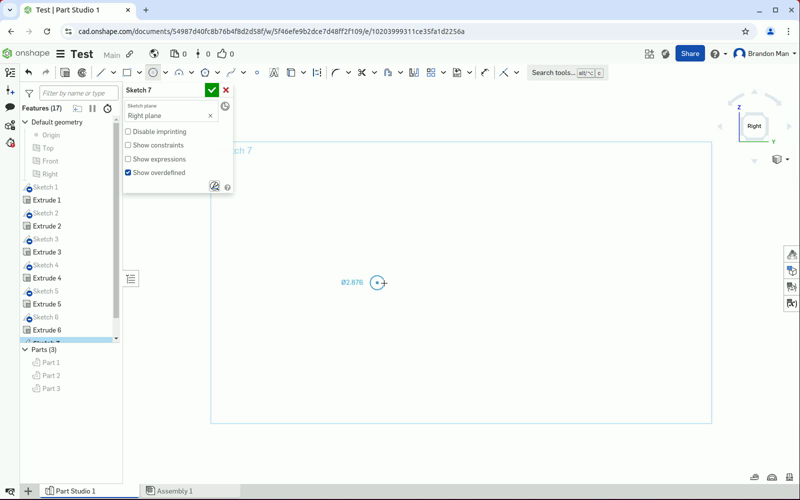
click(384, 282)
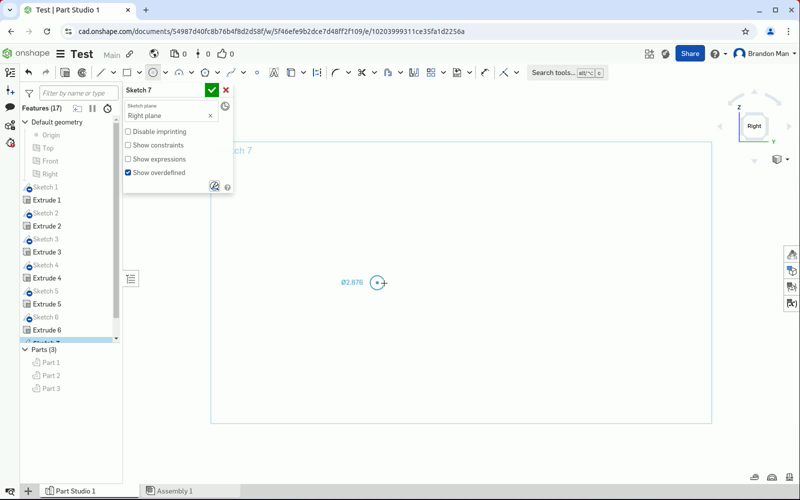
key(esc)
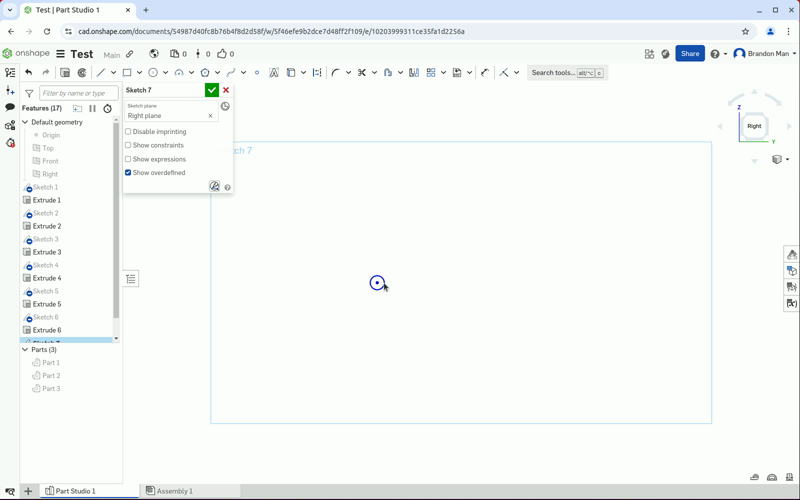
mouse_move(374, 283)
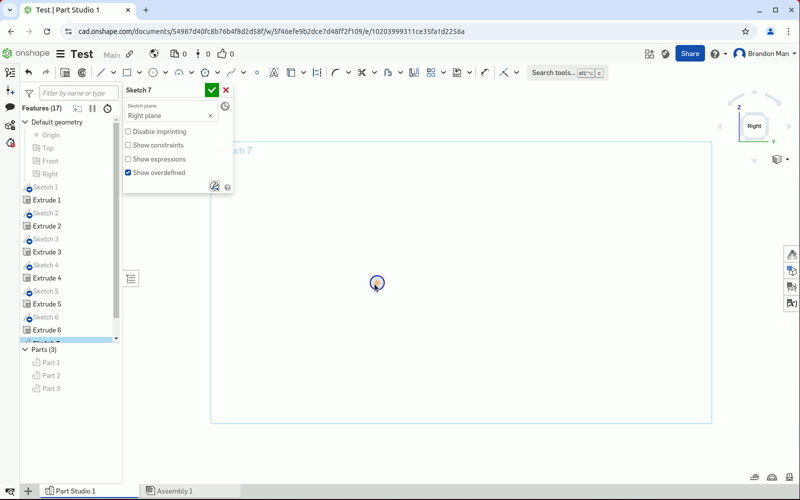
scroll(6)
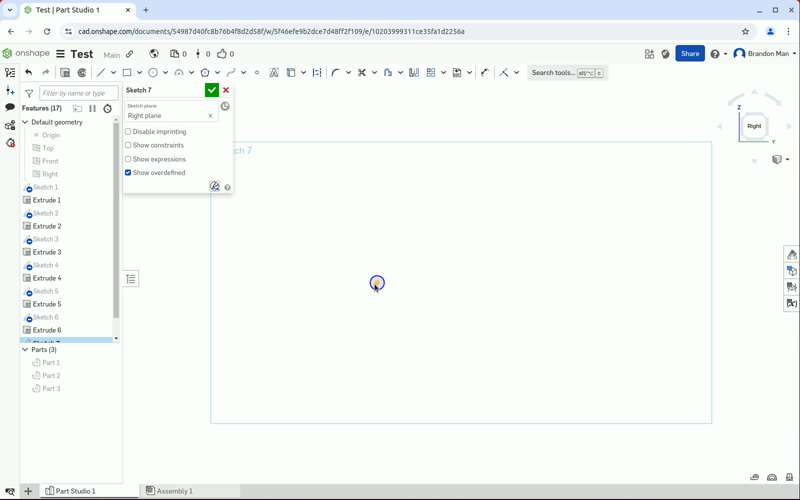
scroll(6)
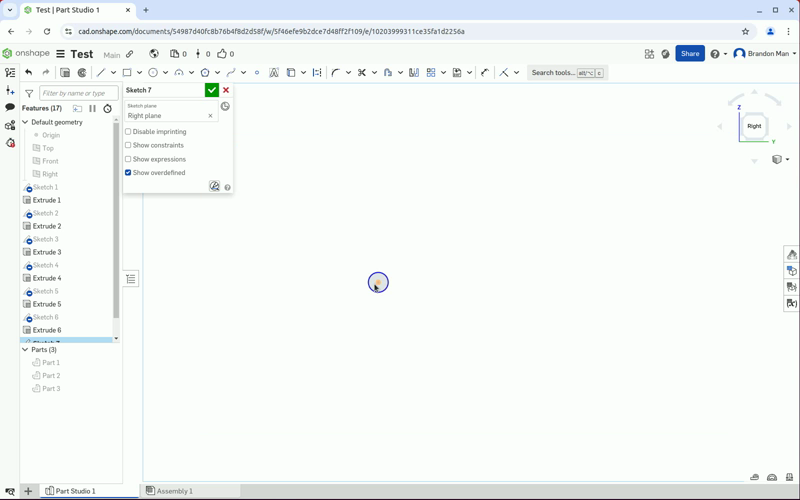
scroll(6)
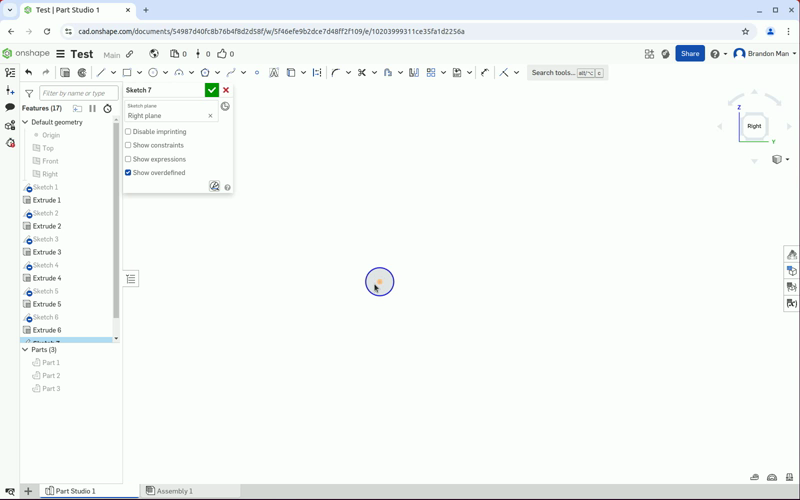
scroll(6)
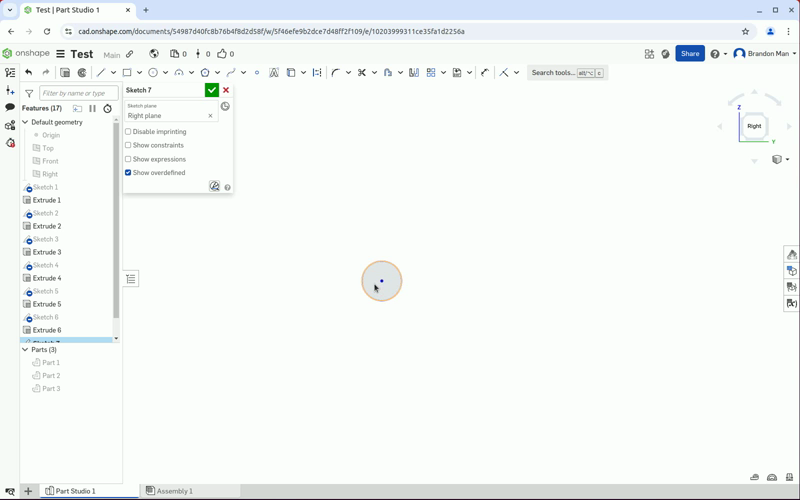
scroll(6)
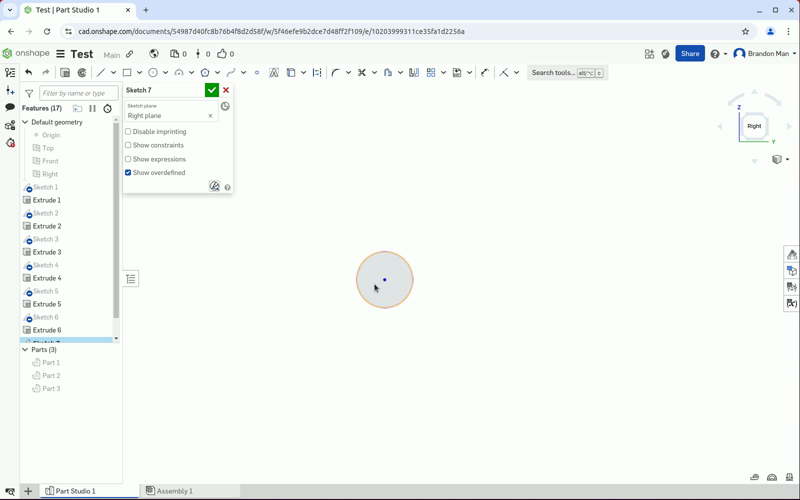
scroll(6)
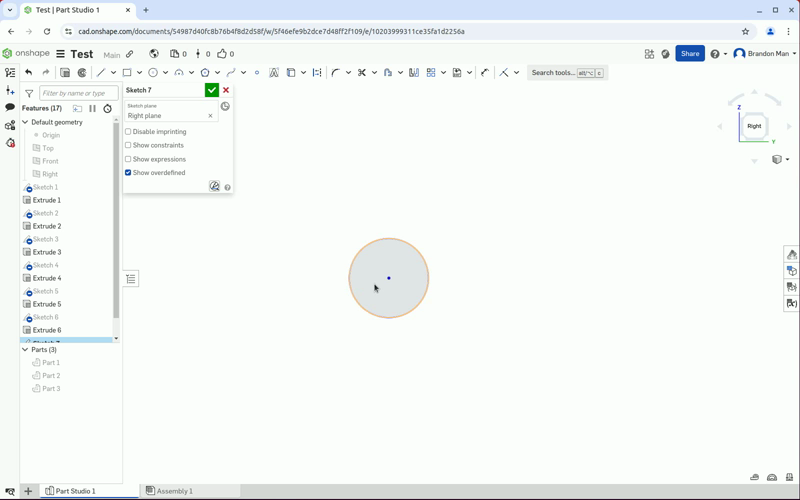
scroll(6)
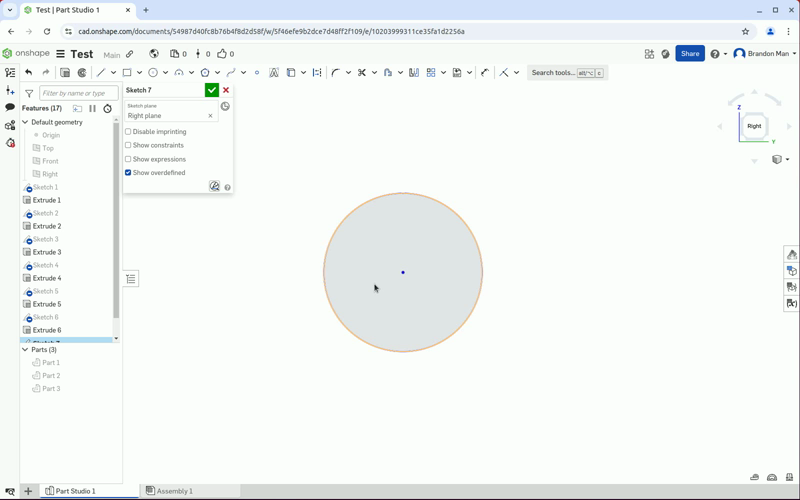
click(374, 283)
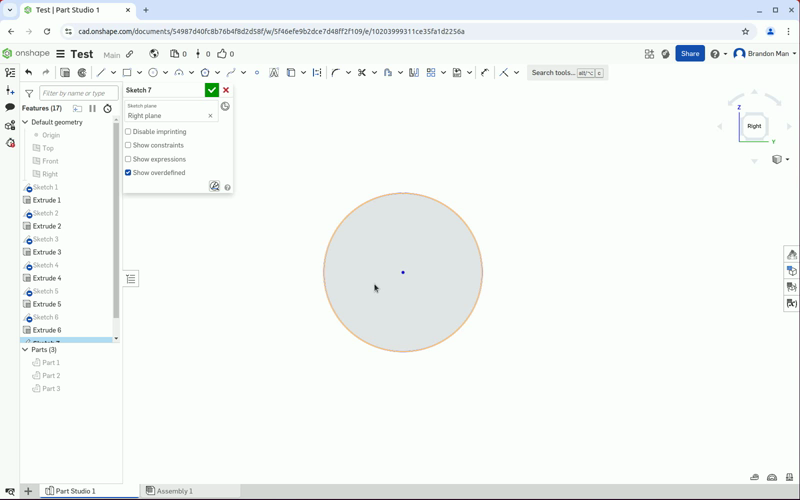
scroll(-6)
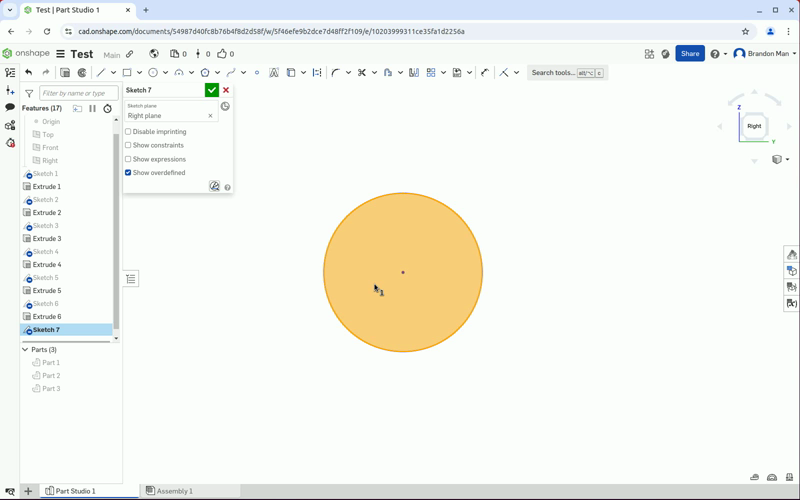
scroll(-6)
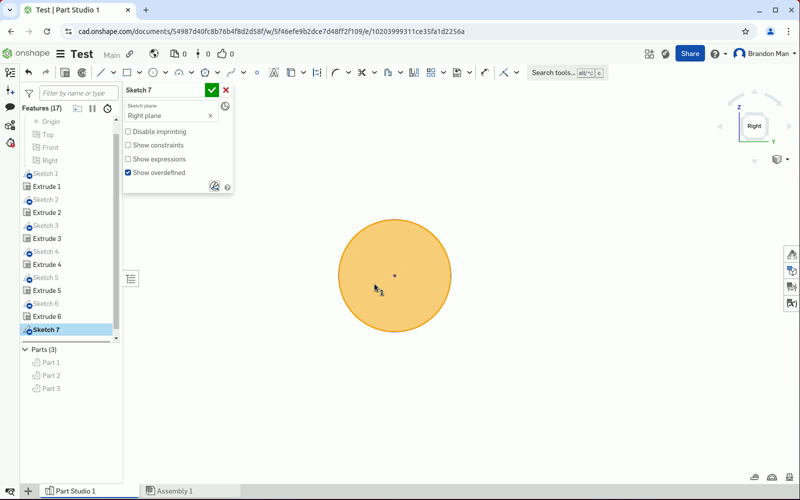
scroll(-6)
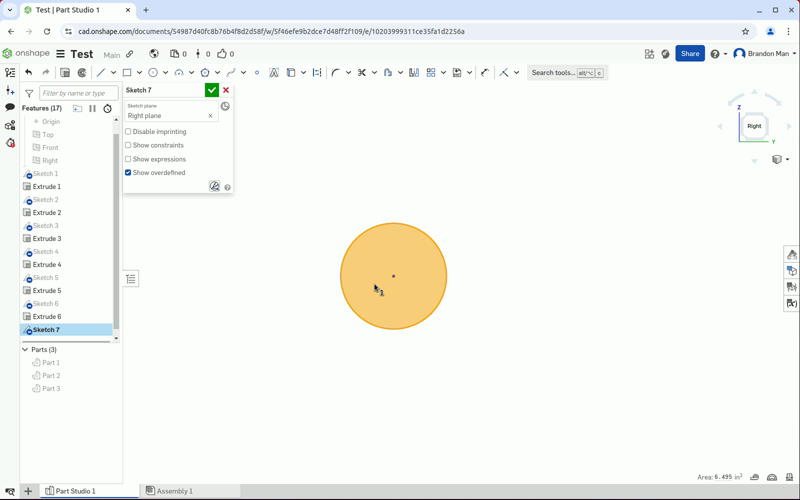
scroll(-6)
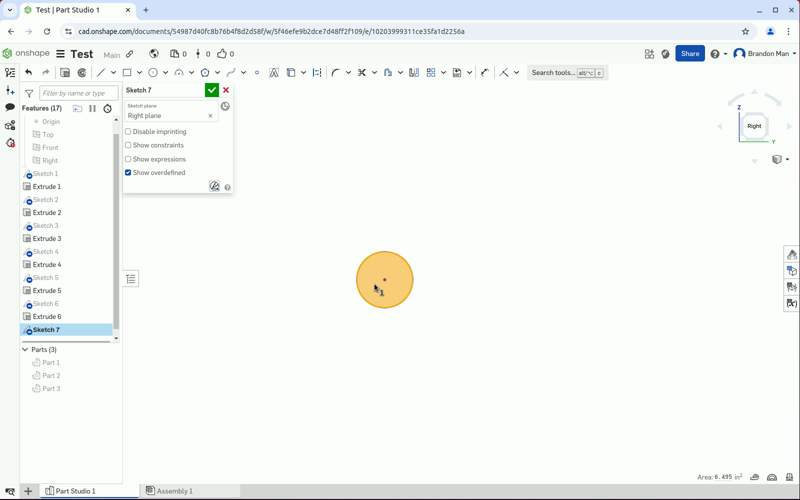
scroll(-6)
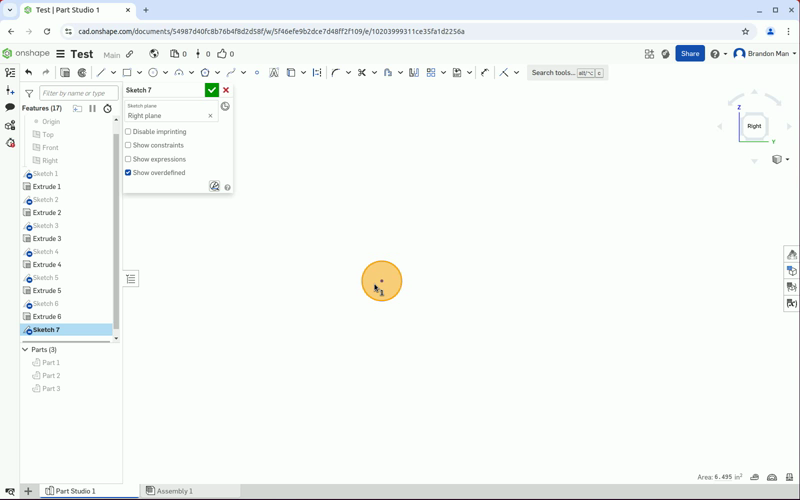
scroll(-6)
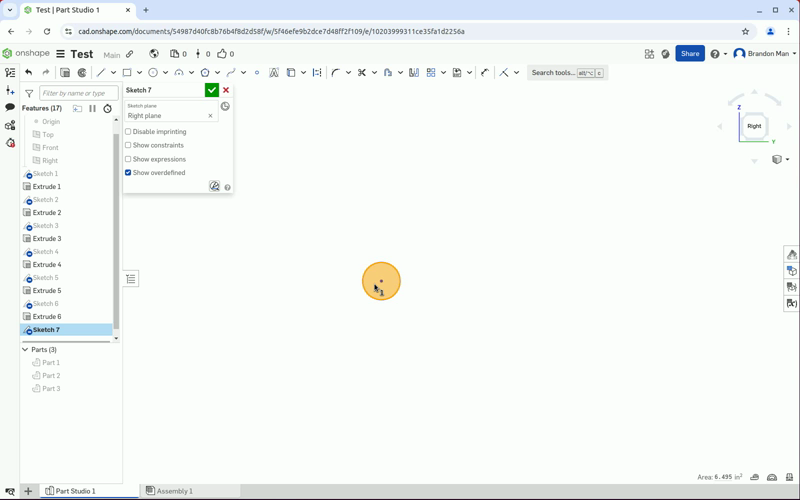
scroll(-6)
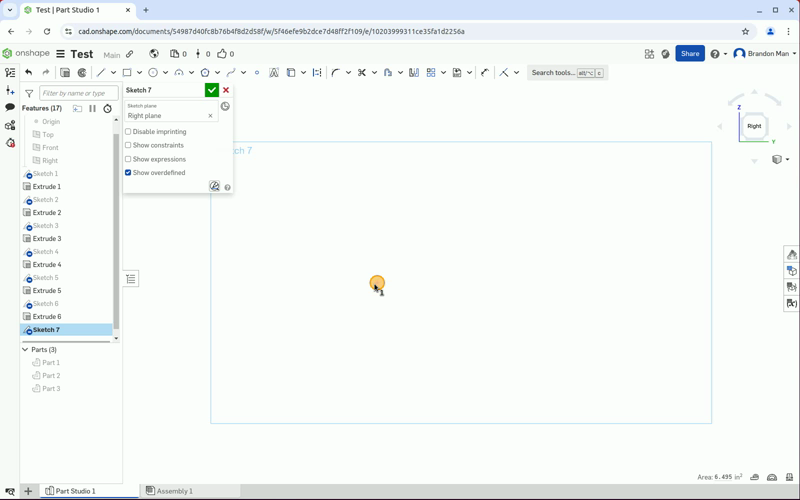
mouse_move(73, 352)
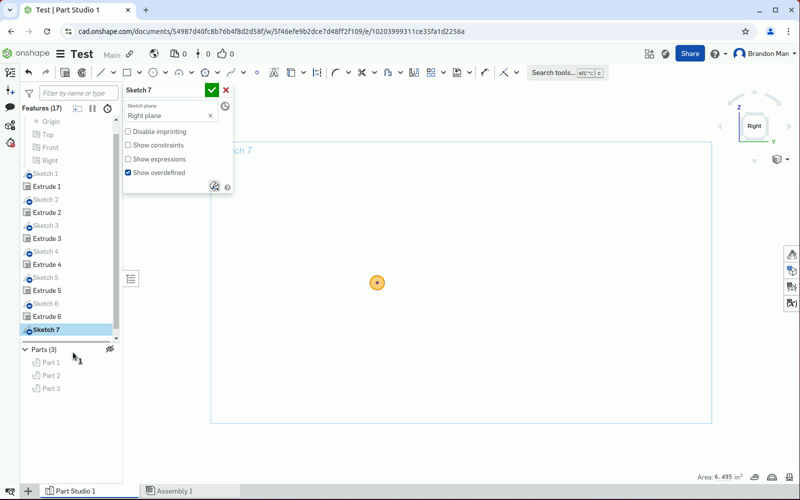
key(shift+y)
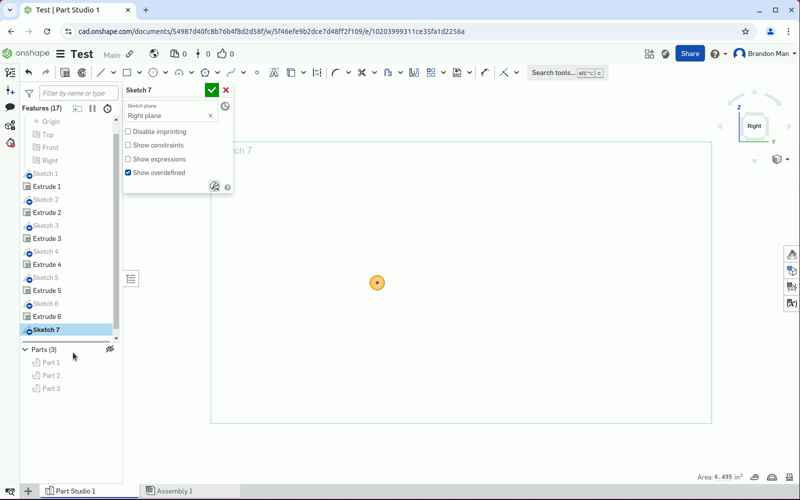
key(shift+e)
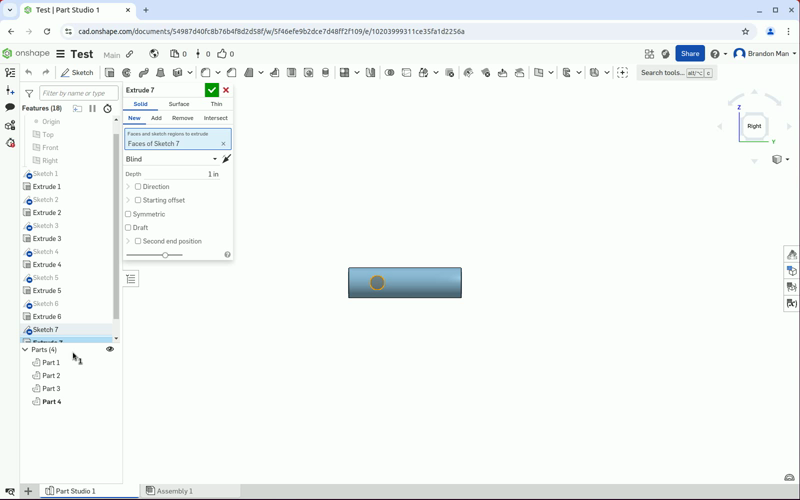
mouse_move(143, 106)
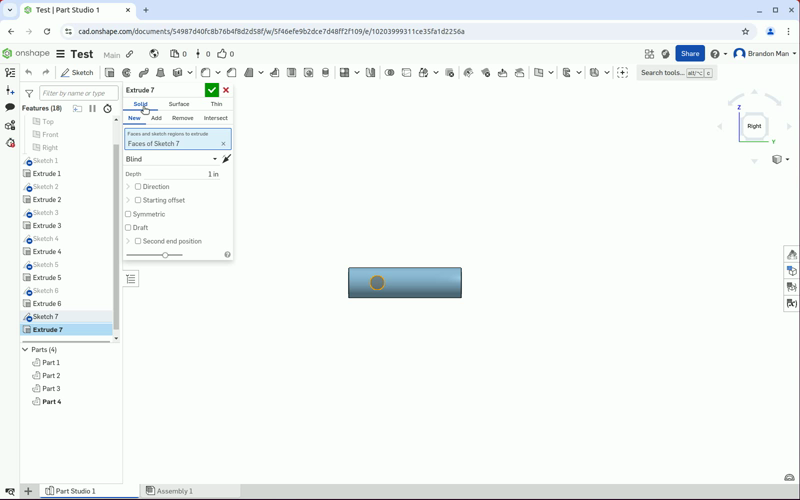
click(143, 106)
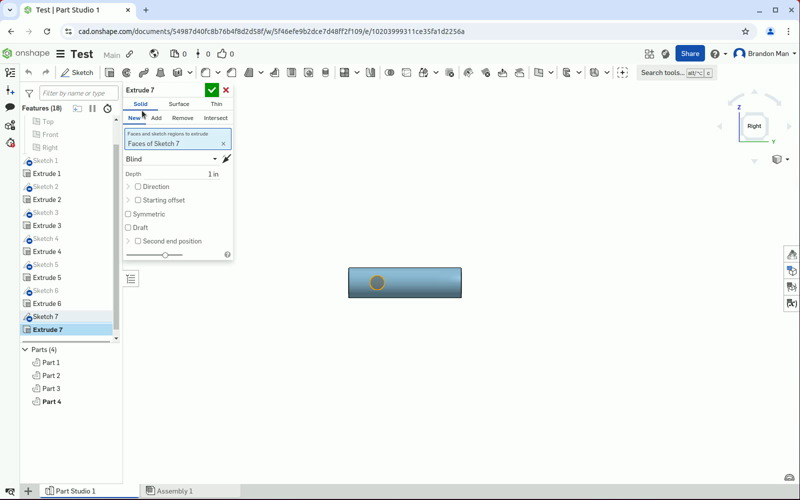
mouse_move(137, 120)
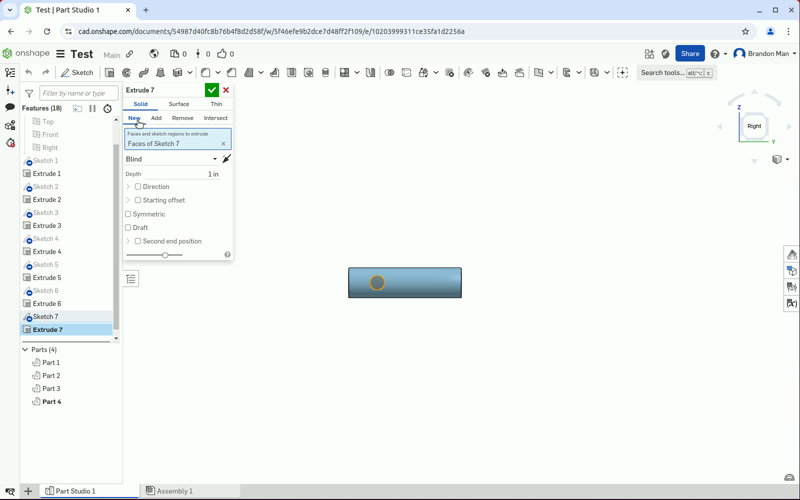
click(137, 120)
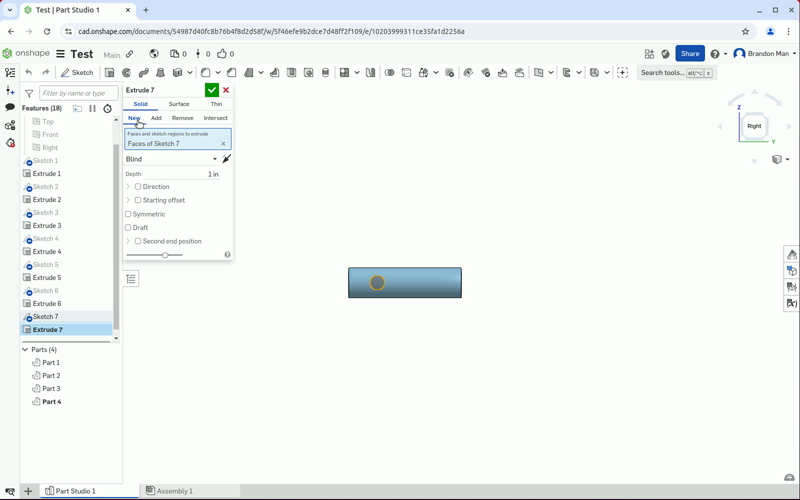
key(tab, 4)
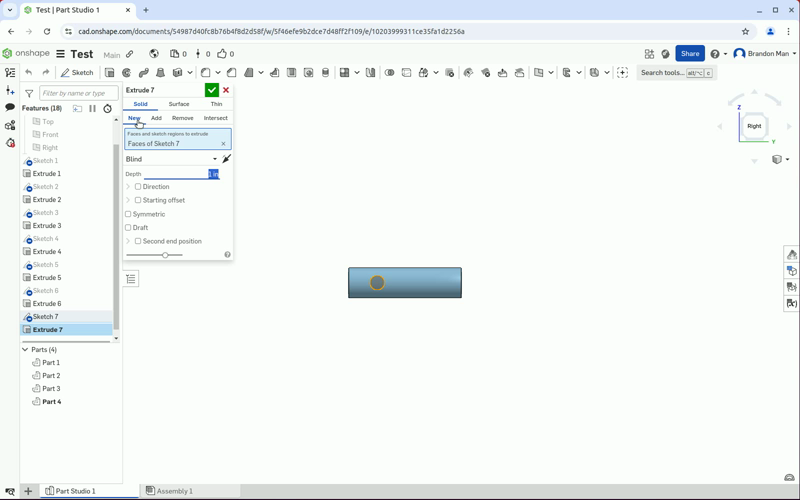
text(-1.685)
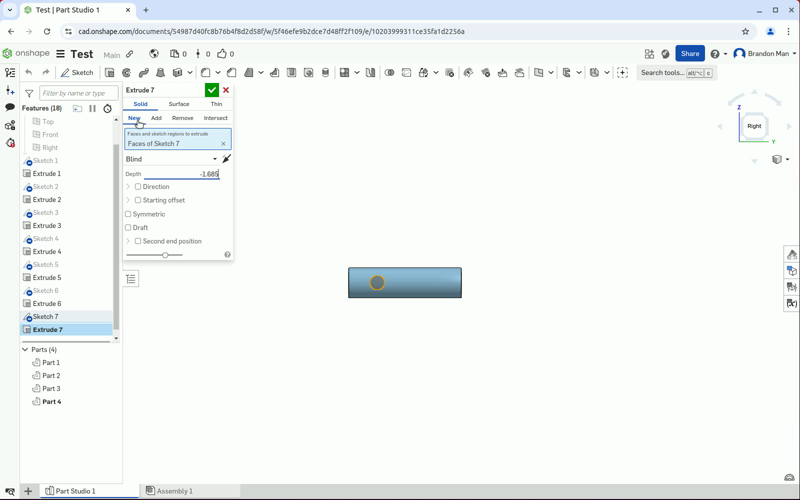
key(enter)
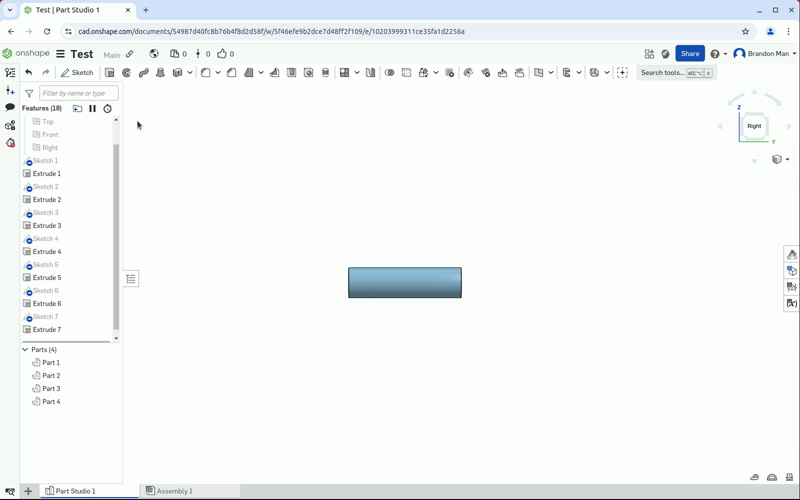
key(shift+h)
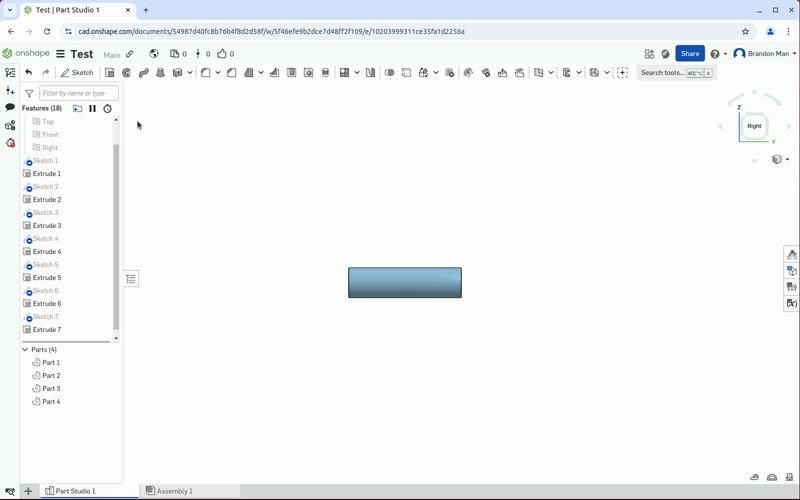
key(shift+h)
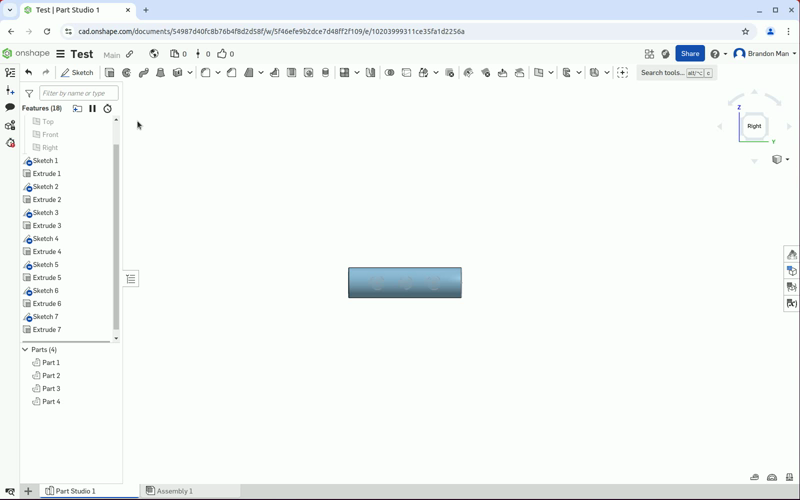
key(shift+7)
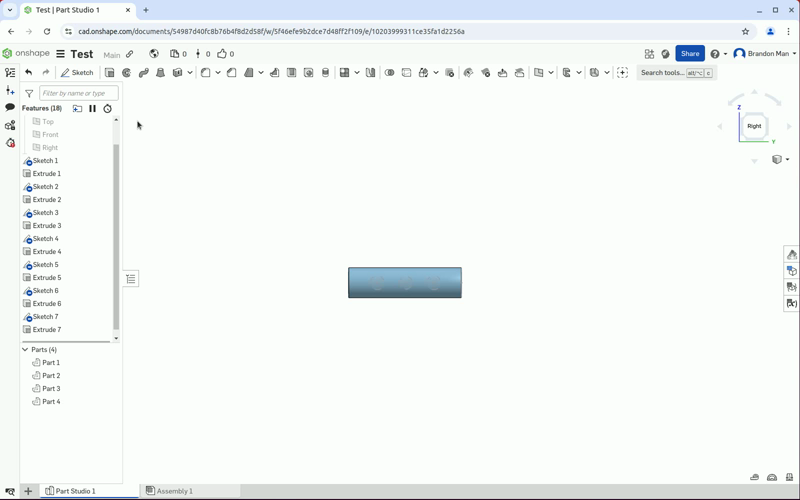
key(right, 2)
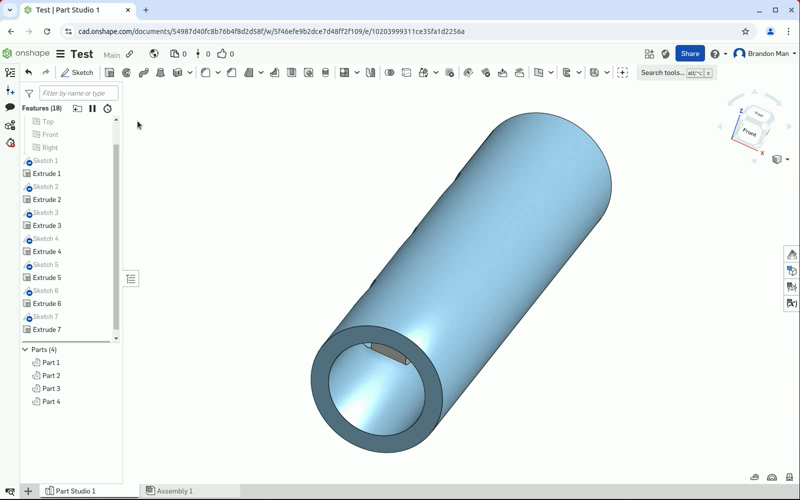
key(down, 2)
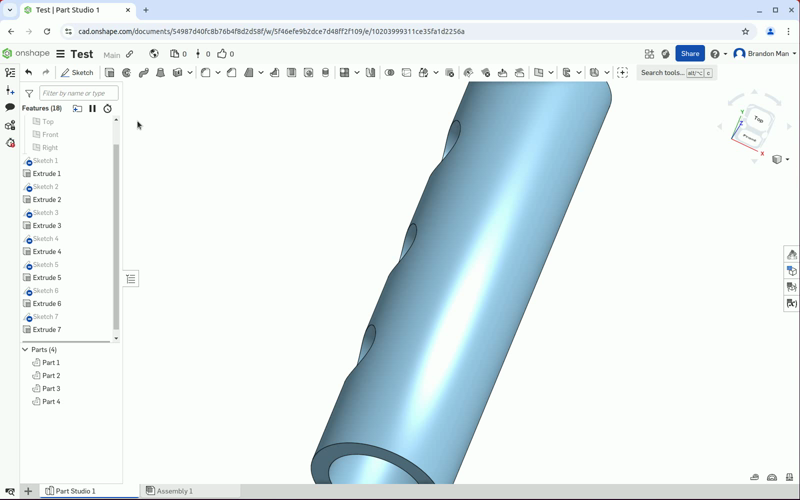
key(up, 2)
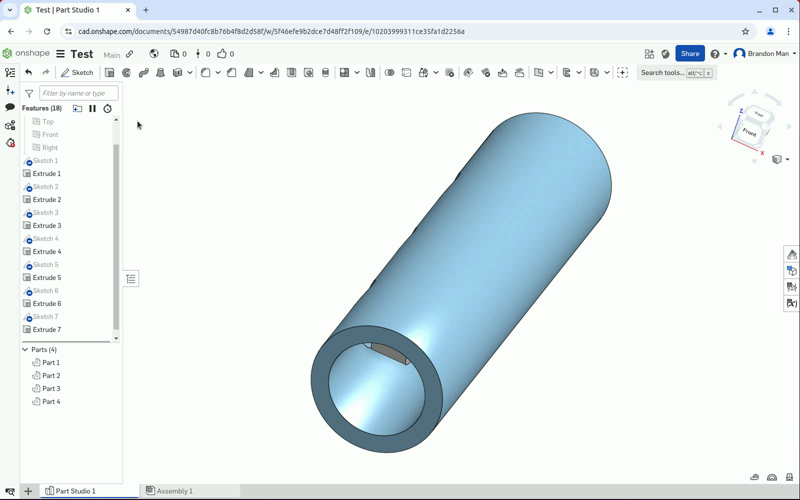
key(left, 2)
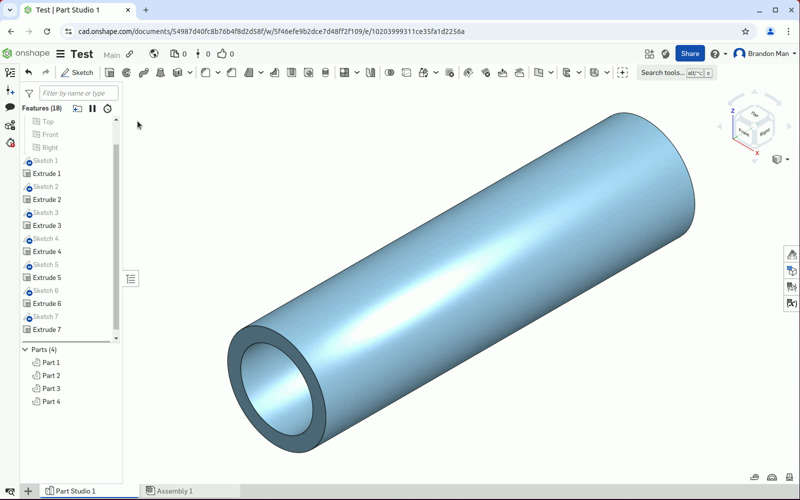
mouse_move(69, 163)
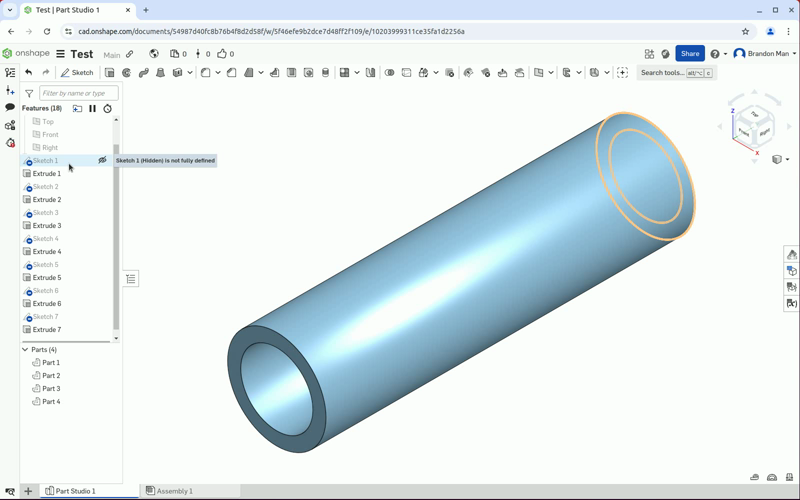
click(69, 163)